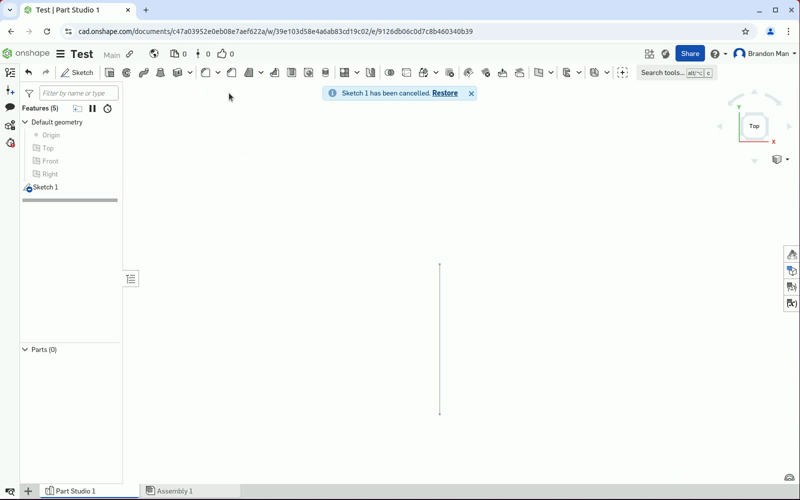
key(shift+h)
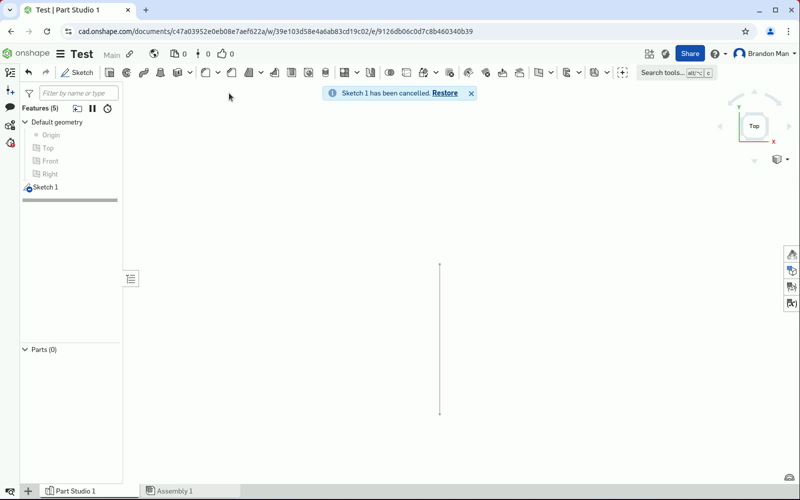
key(shift+s)
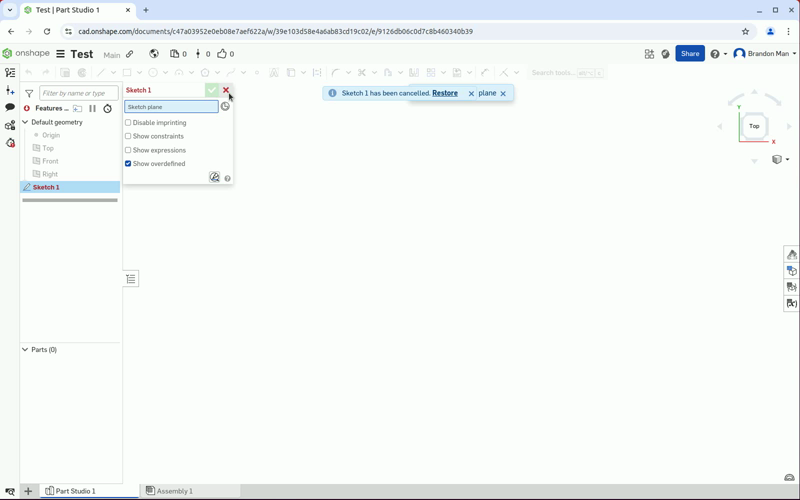
mouse_move(73, 150)
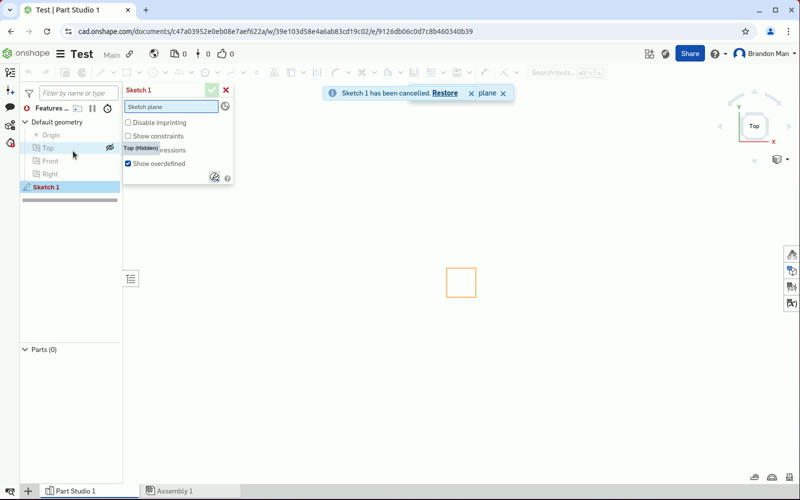
click(73, 150)
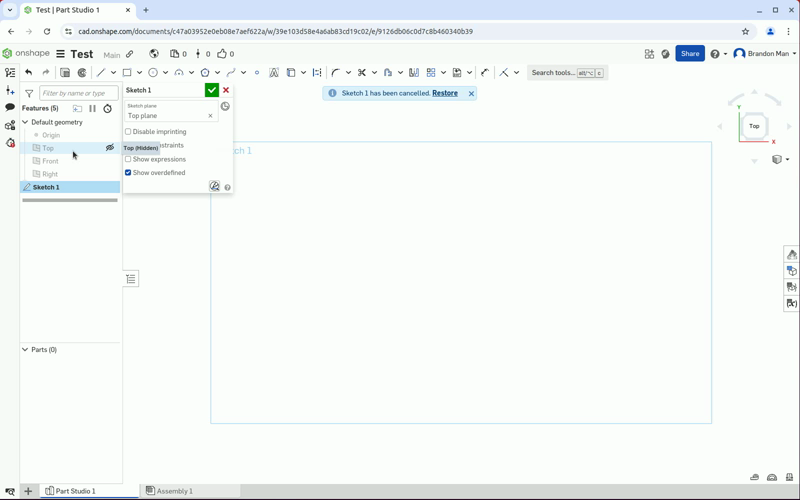
mouse_move(73, 352)
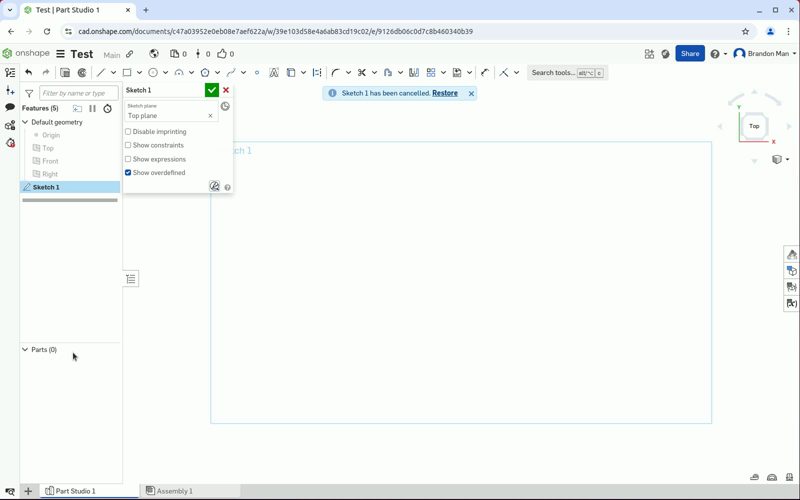
key(y)
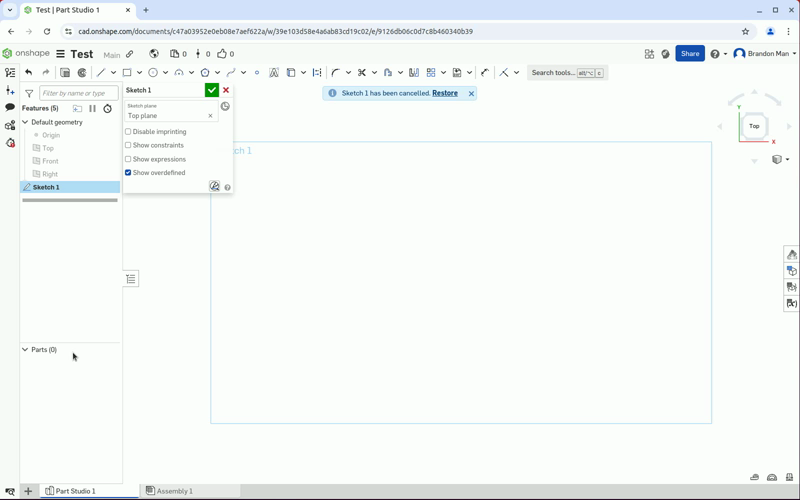
key(l)
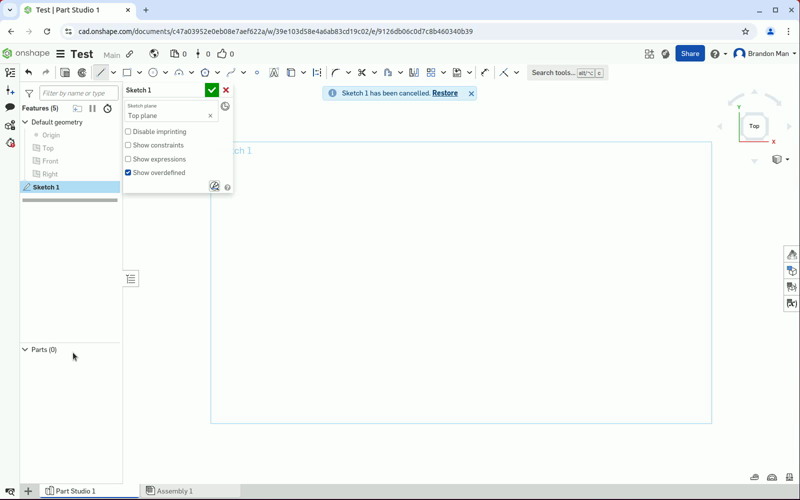
key_down(shift)
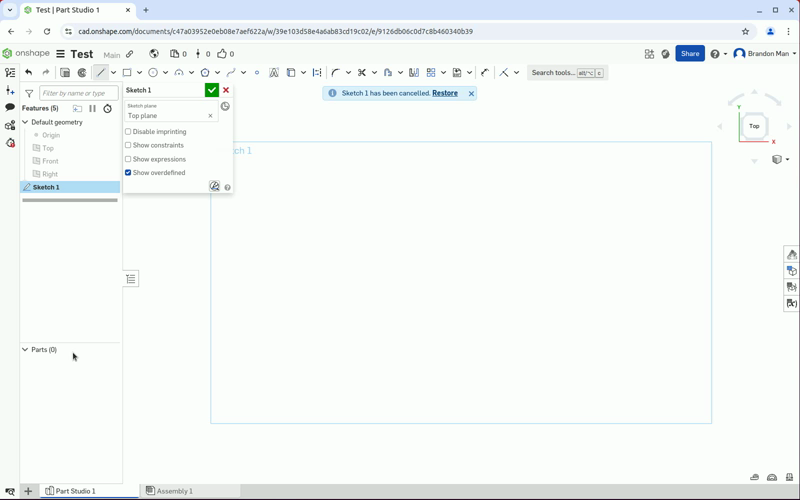
mouse_move(351, 335)
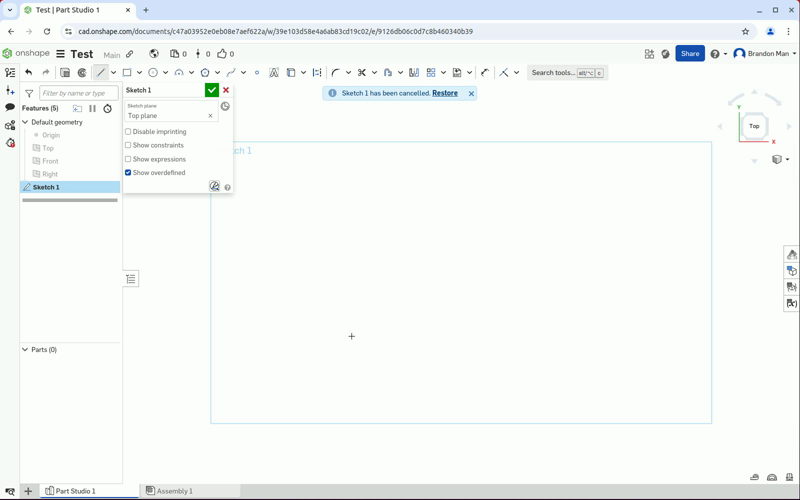
click(351, 335)
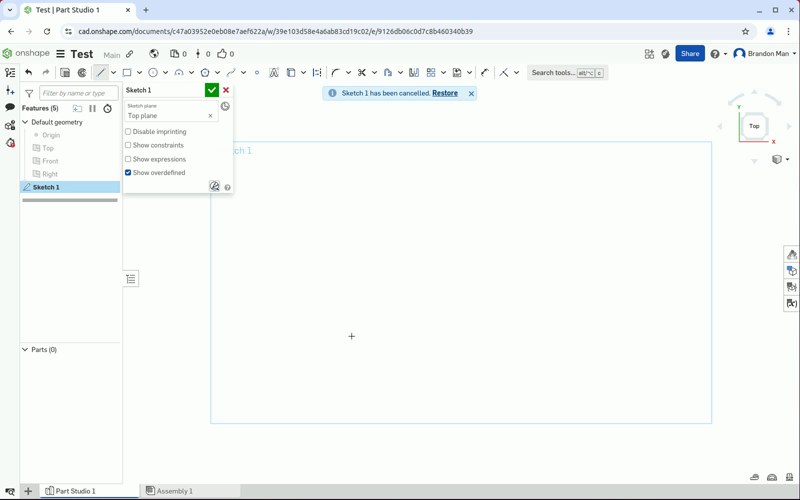
key_up(shift)
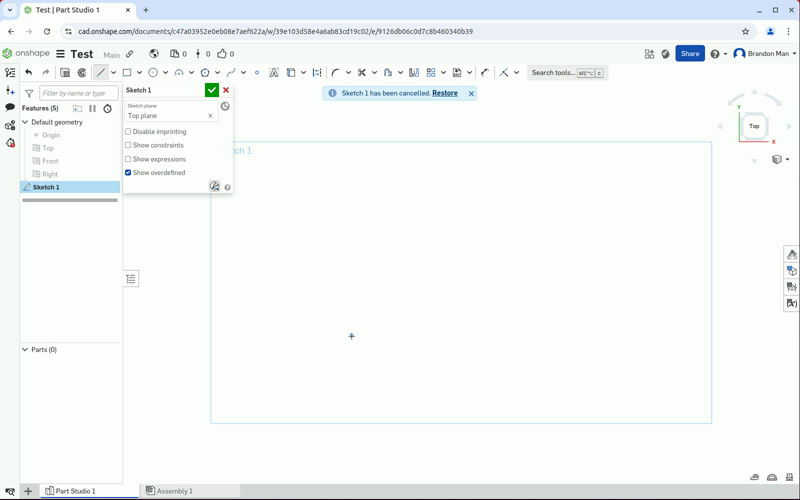
key_down(shift)
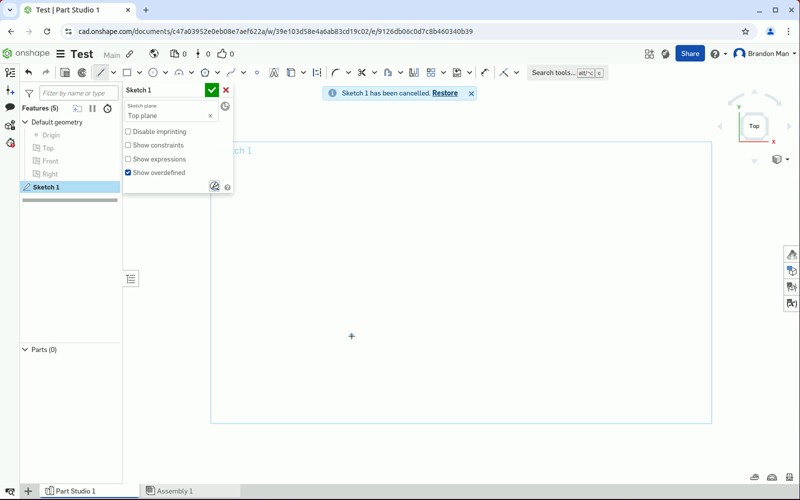
mouse_move(569, 335)
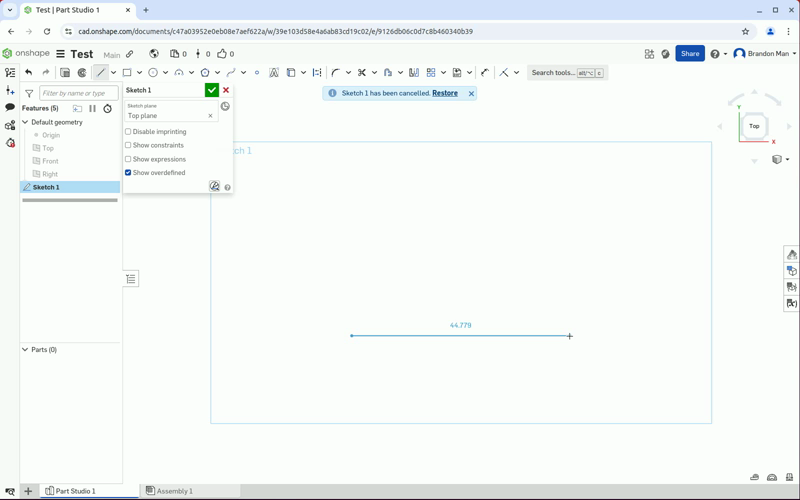
click(569, 335)
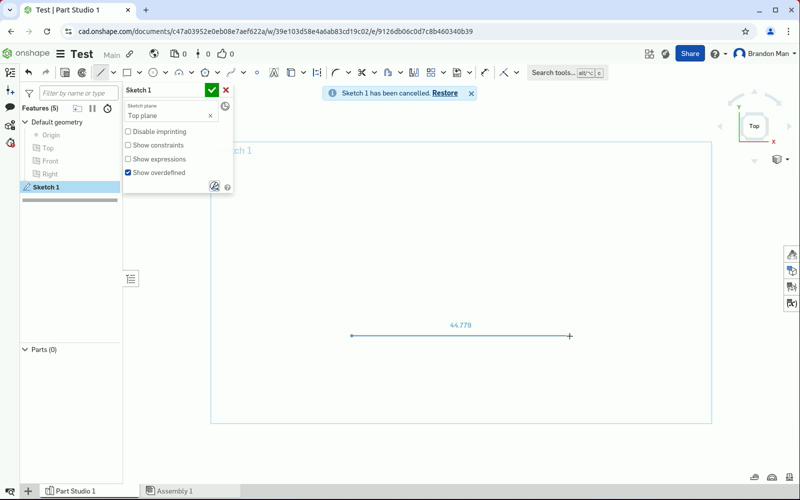
key_up(shift)
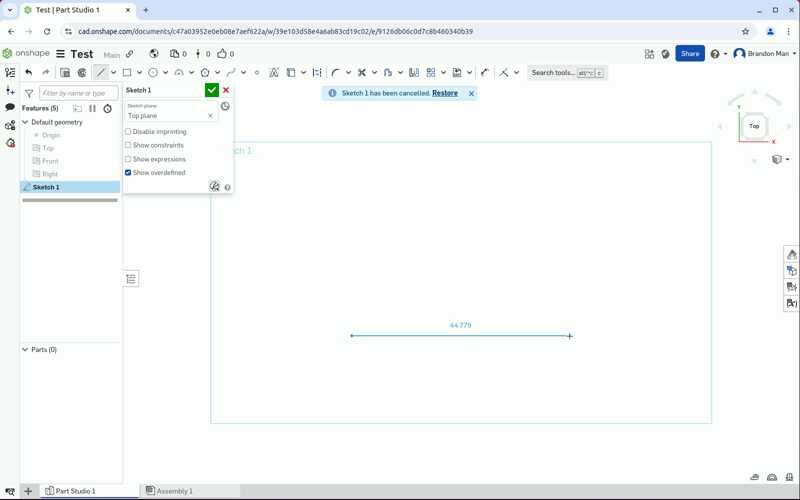
key_down(shift)
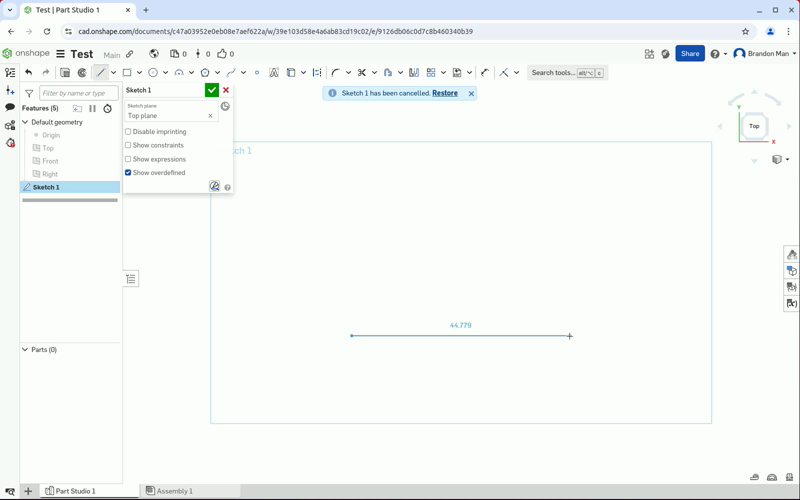
mouse_move(569, 230)
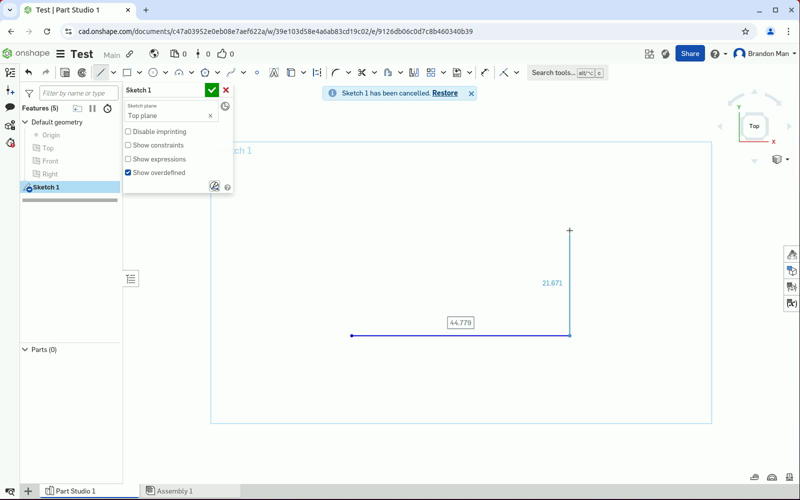
click(569, 230)
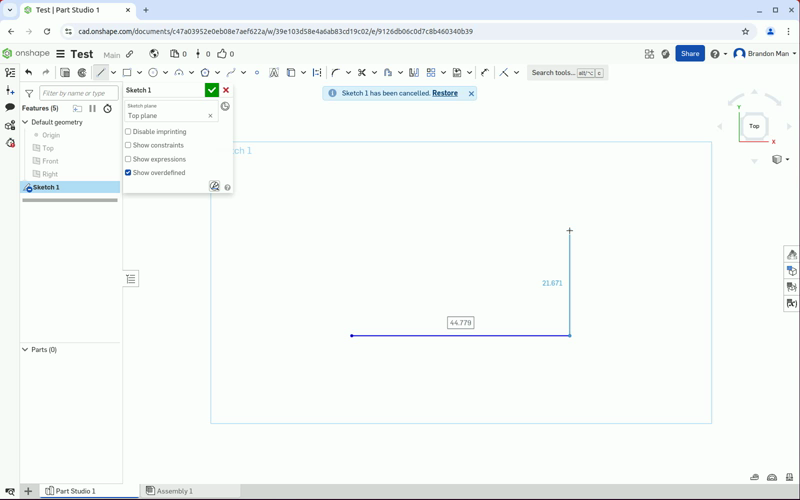
key_up(shift)
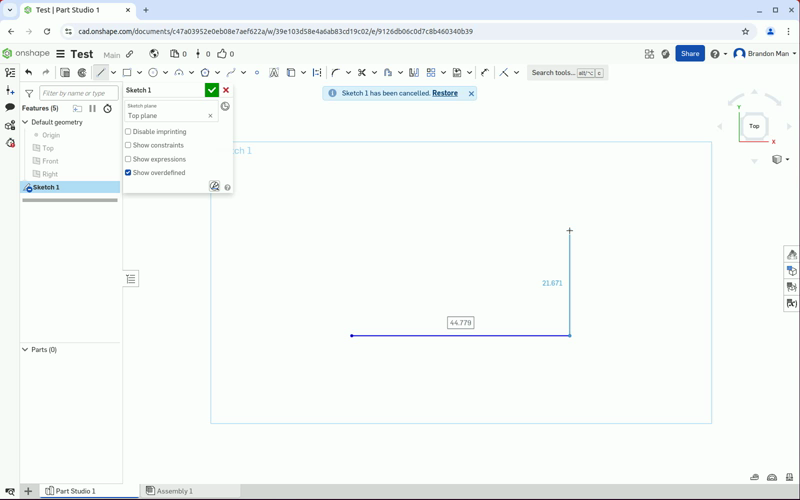
key_down(shift)
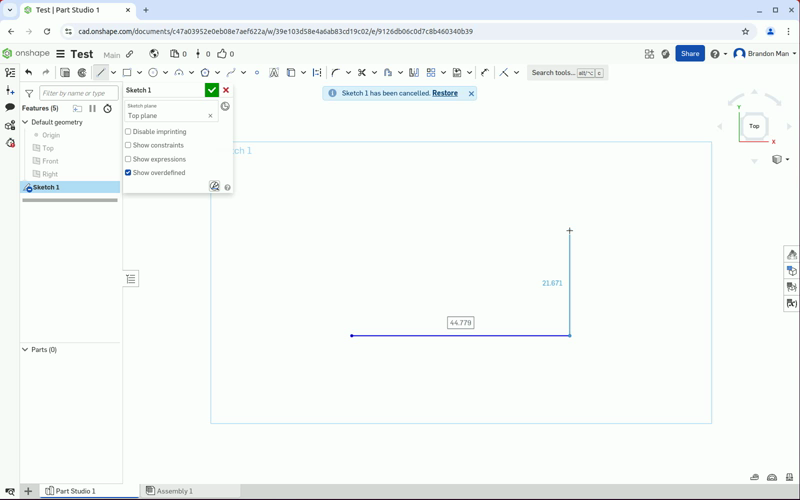
mouse_move(351, 230)
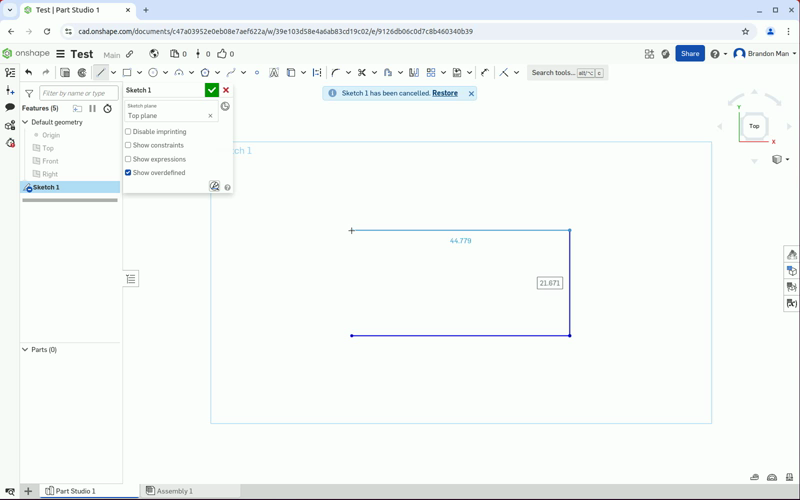
click(351, 230)
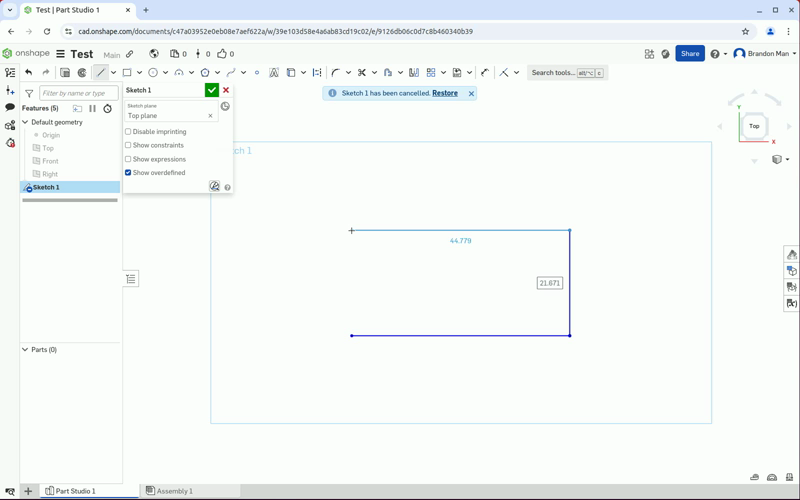
key_up(shift)
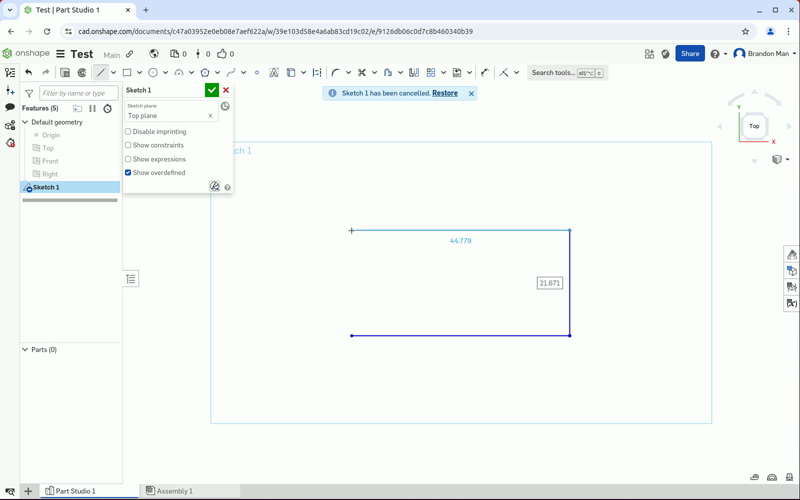
key_down(shift)
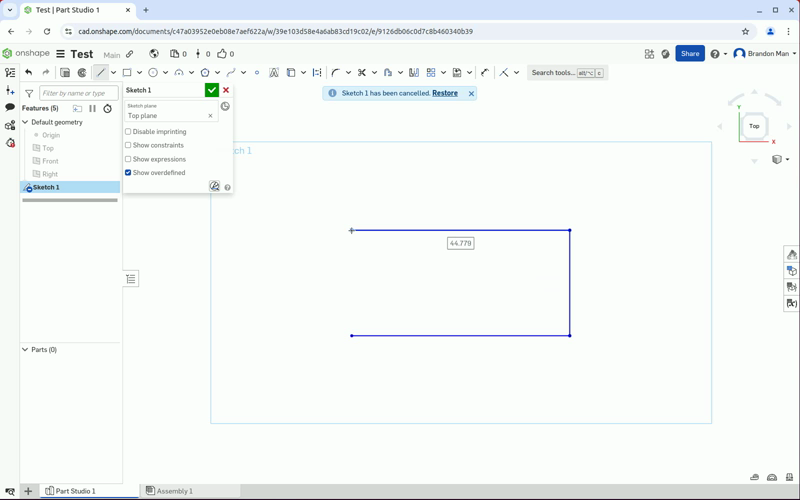
mouse_move(351, 335)
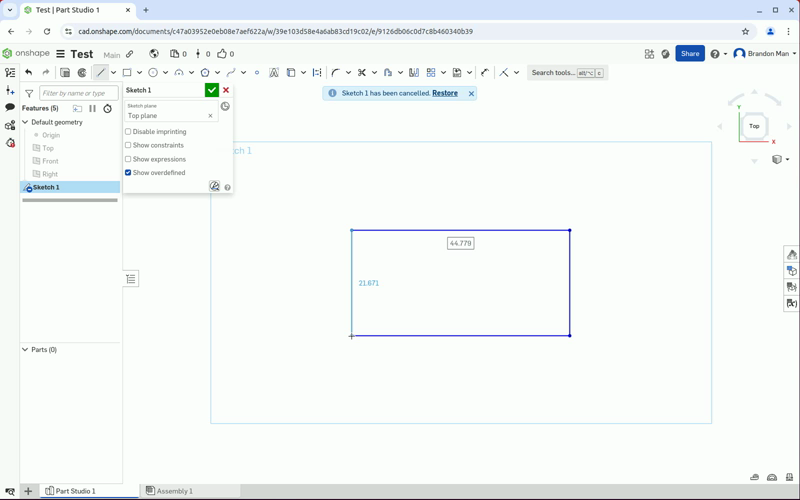
key_up(shift)
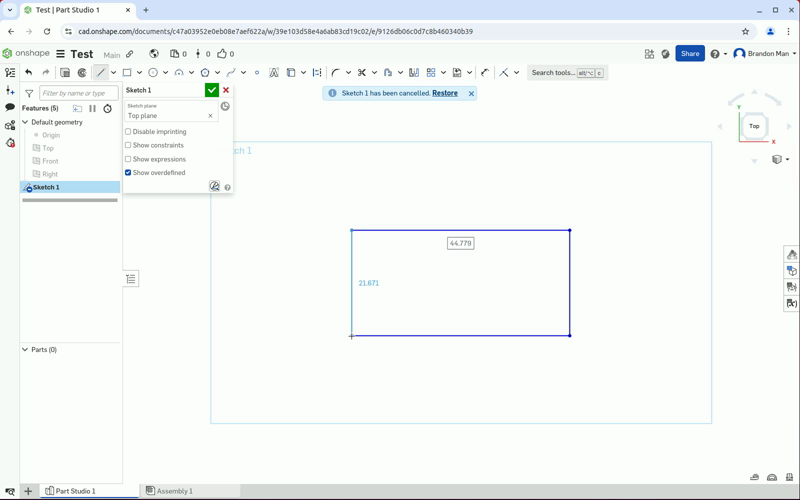
click(351, 335)
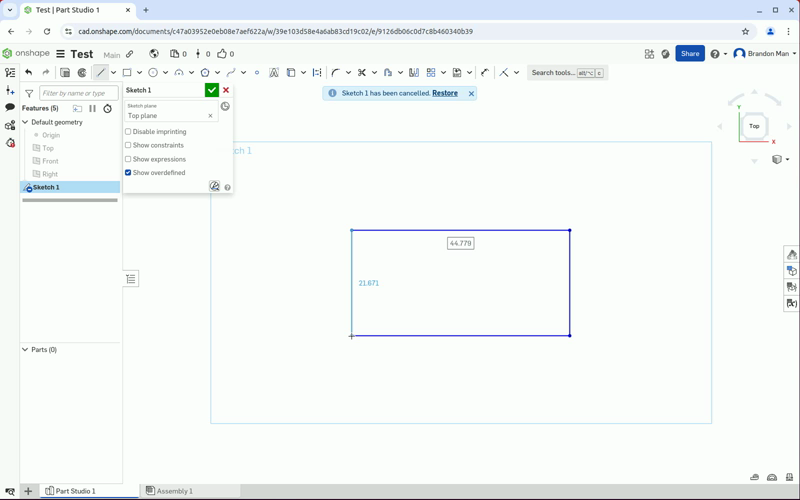
key(esc)
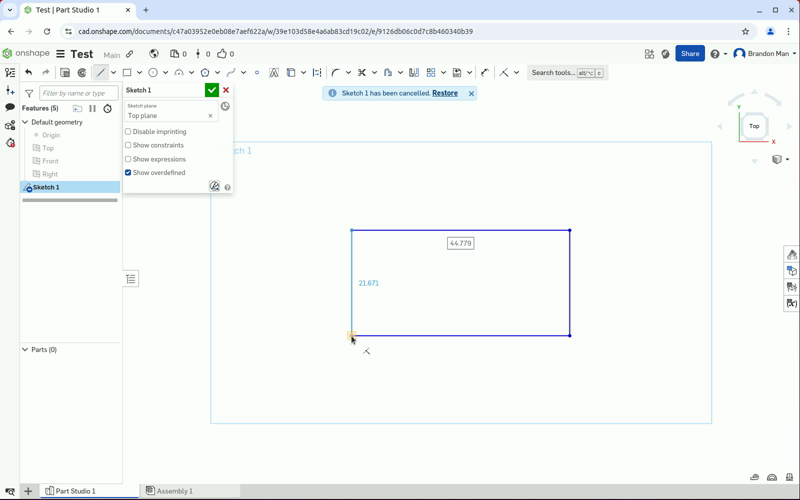
mouse_move(505, 245)
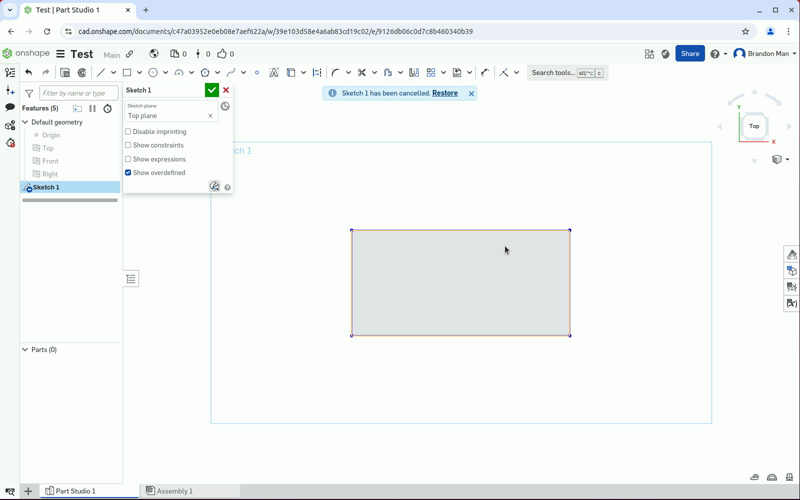
click(505, 245)
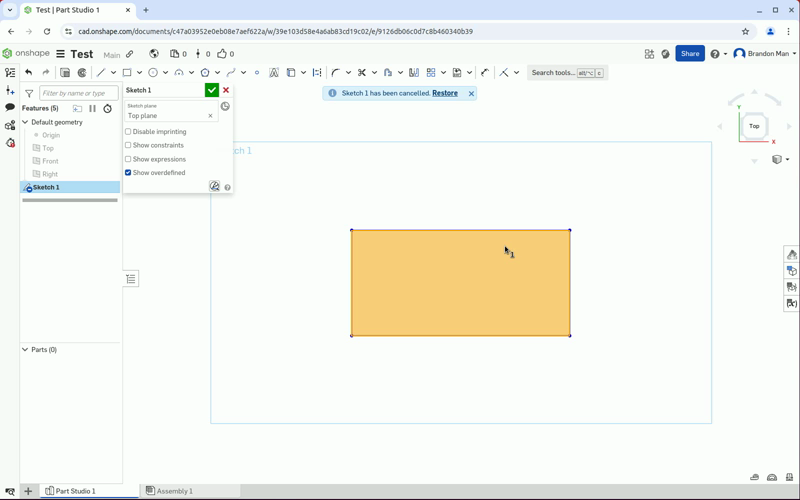
mouse_move(73, 352)
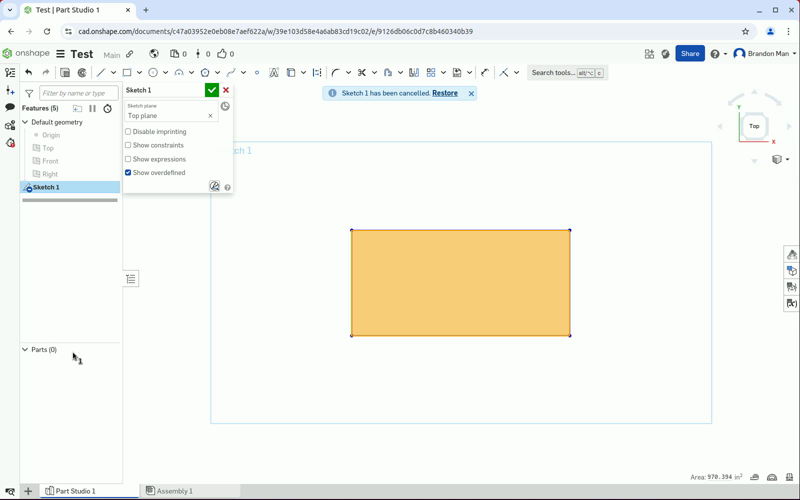
key(shift+y)
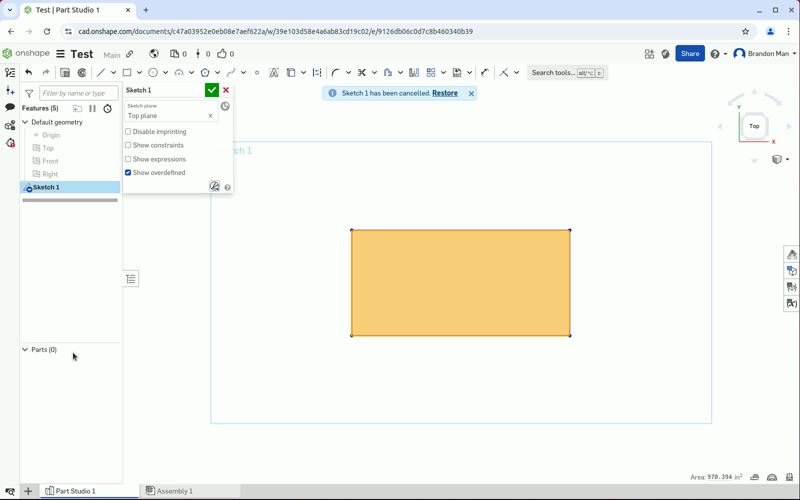
key(shift+e)
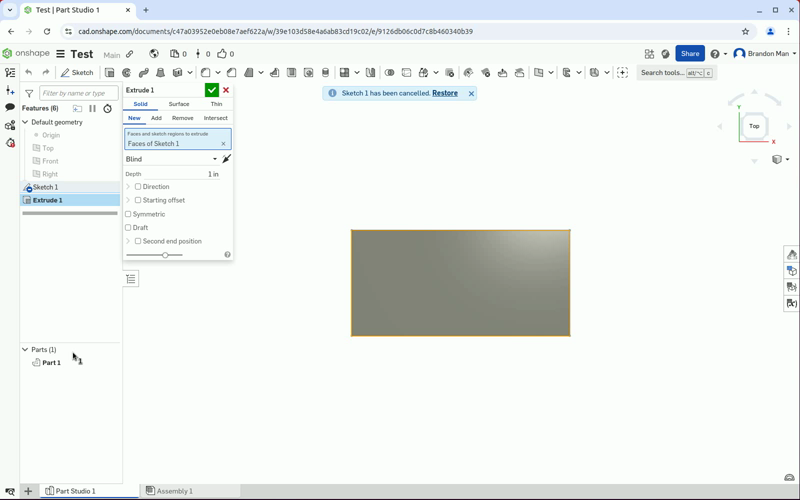
mouse_move(143, 106)
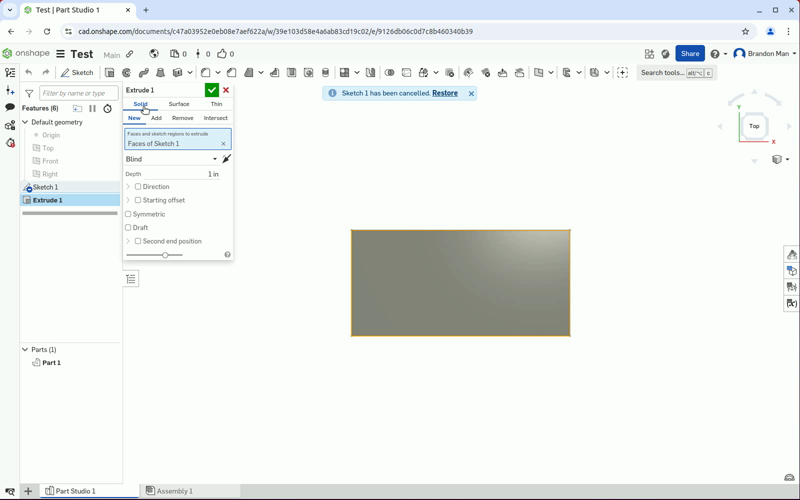
click(143, 106)
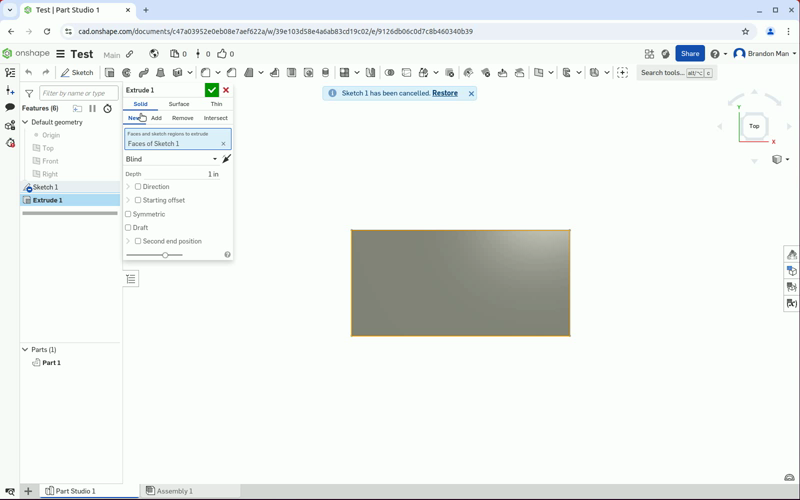
mouse_move(137, 120)
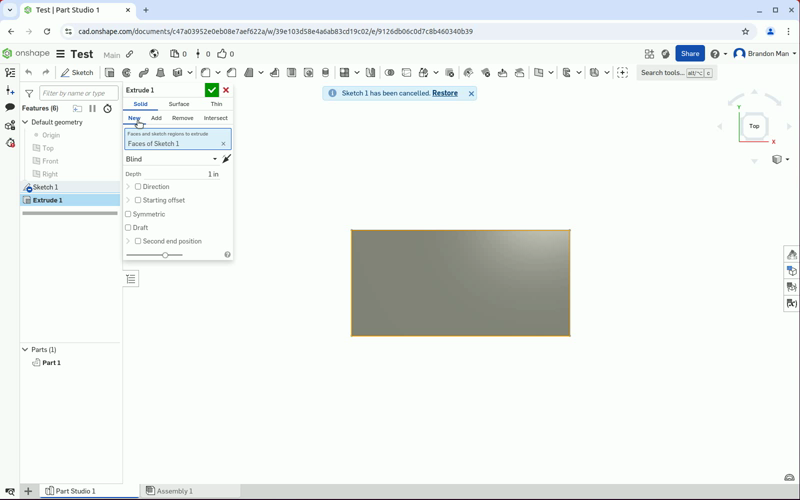
click(137, 120)
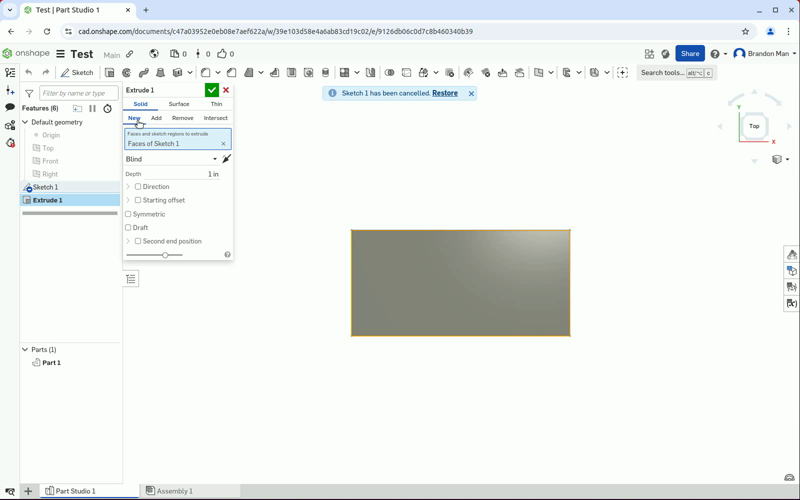
key(tab, 4)
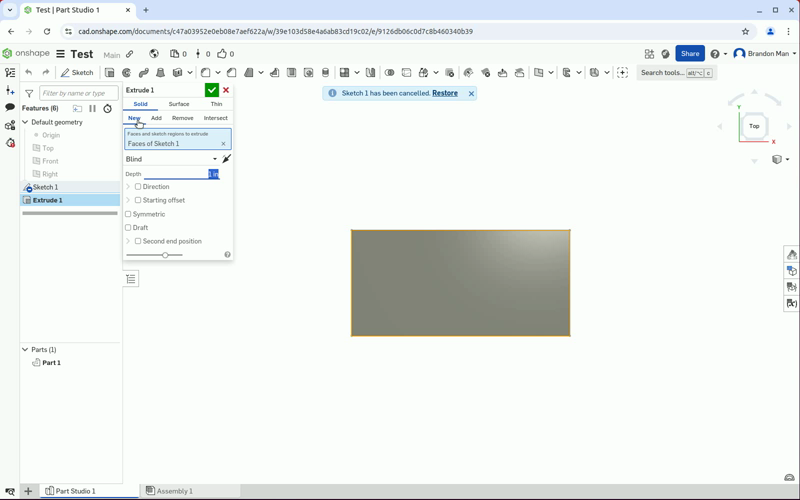
text(4.574)
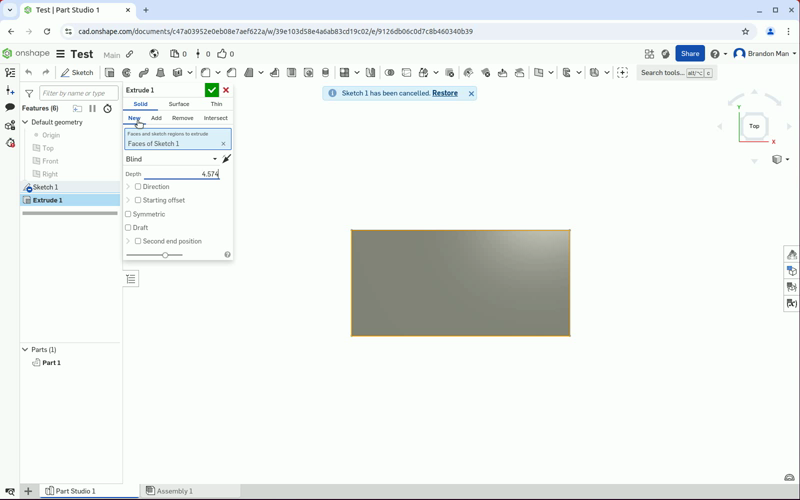
key(enter)
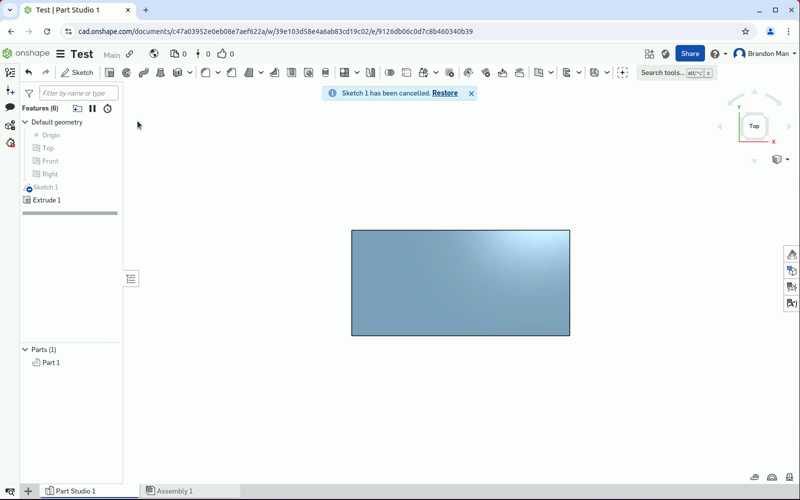
key(shift+h)
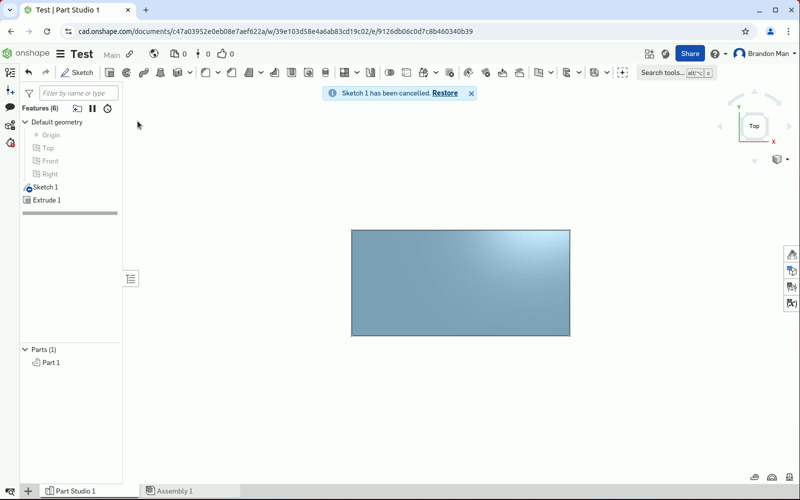
key(shift+h)
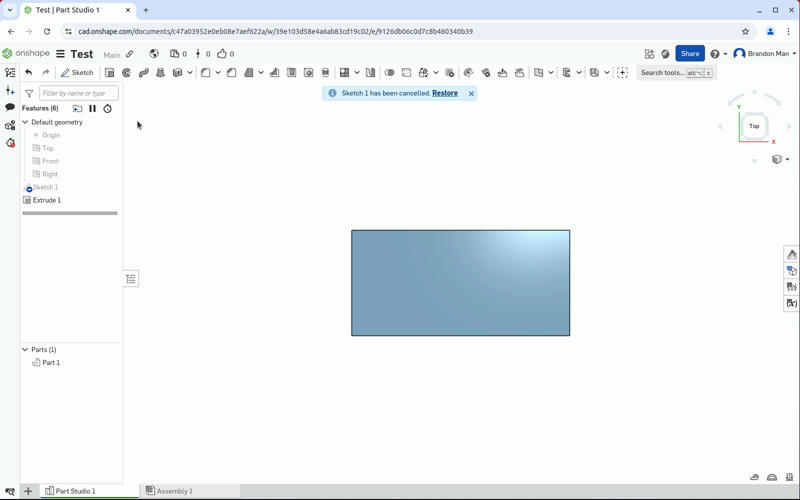
mouse_move(73, 189)
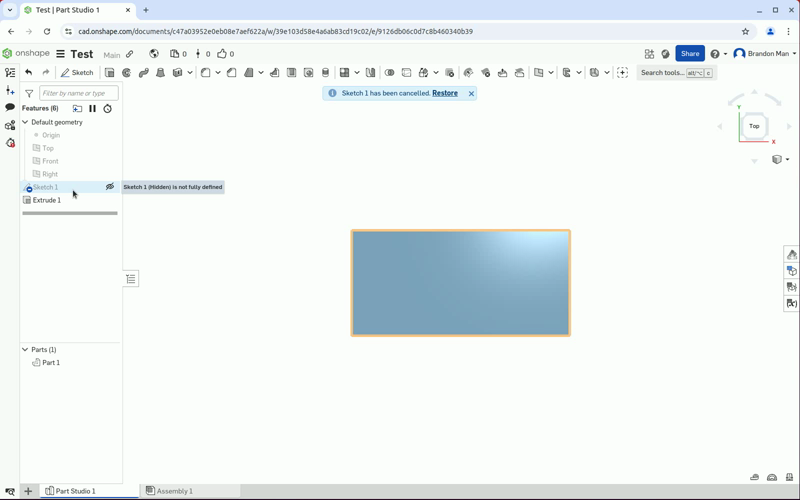
click(73, 189)
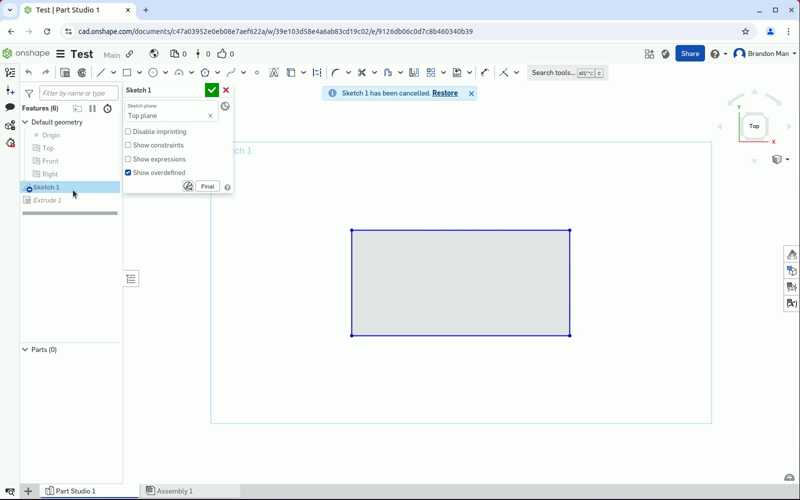
mouse_move(229, 92)
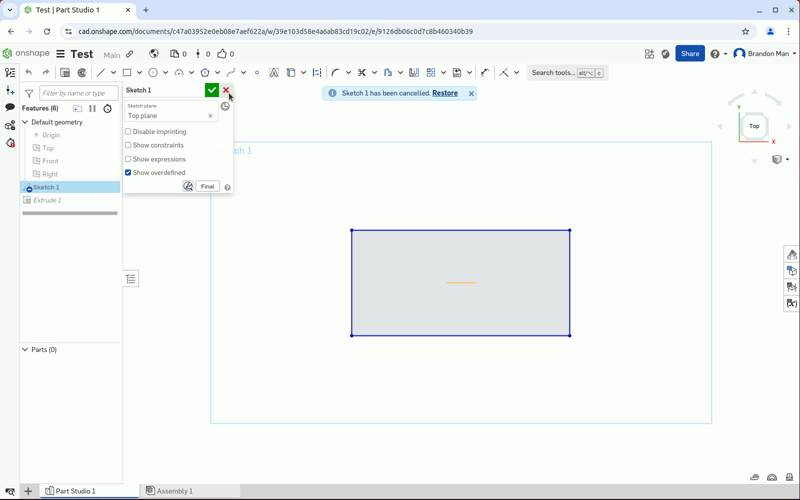
click(229, 92)
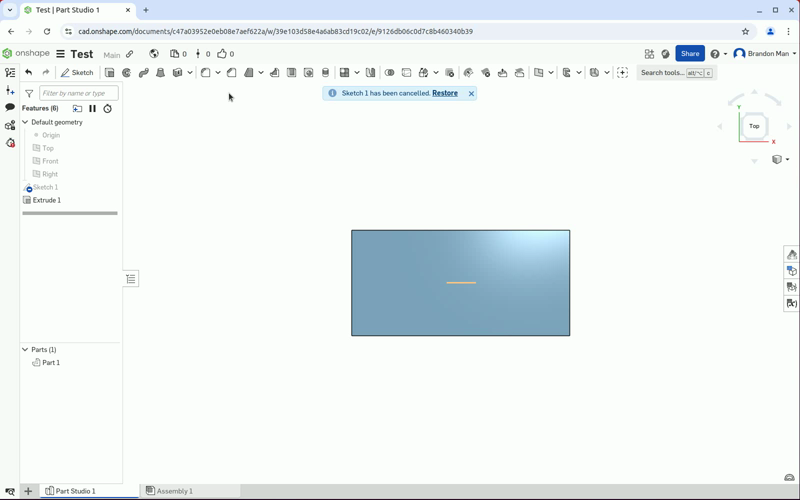
mouse_move(73, 352)
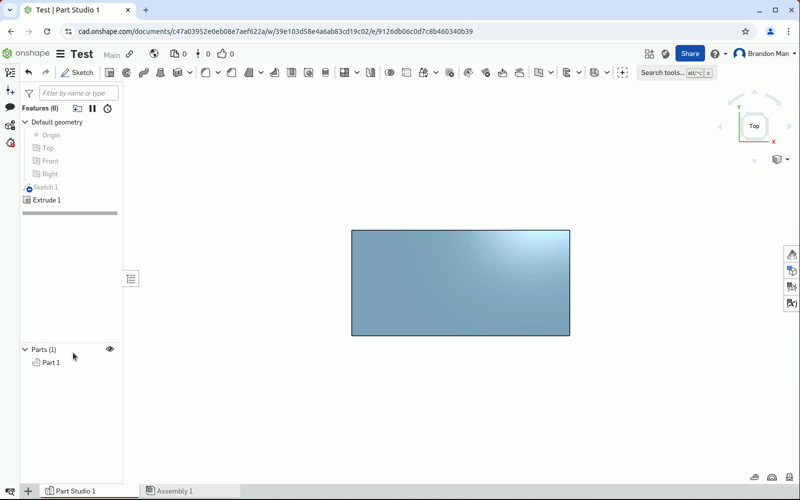
key(y)
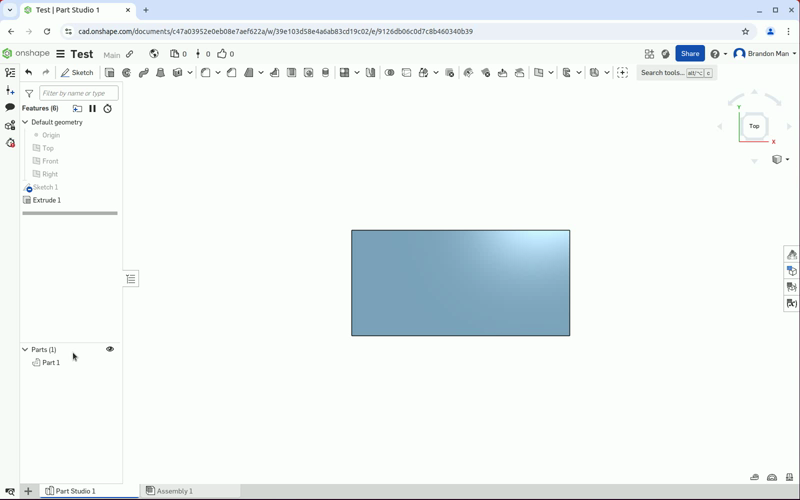
key(shift+p)
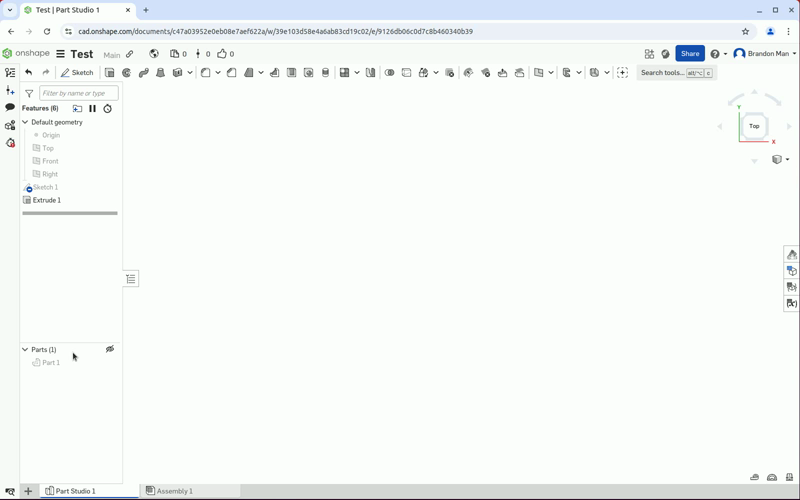
key(space)
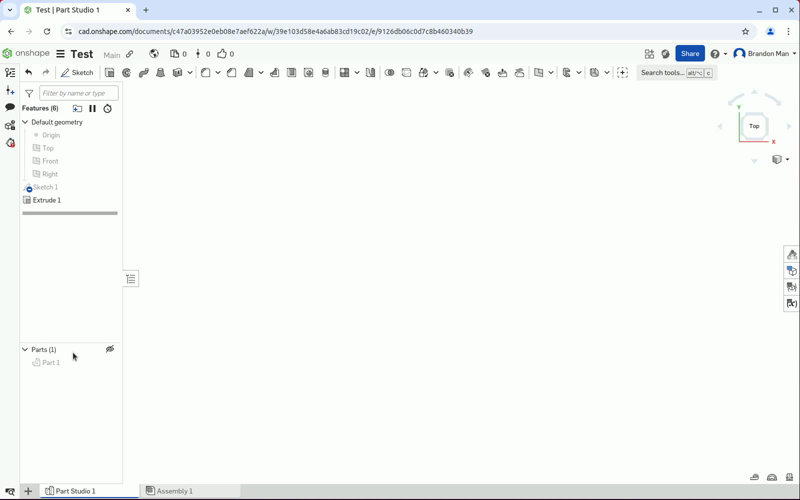
key_down(shift)
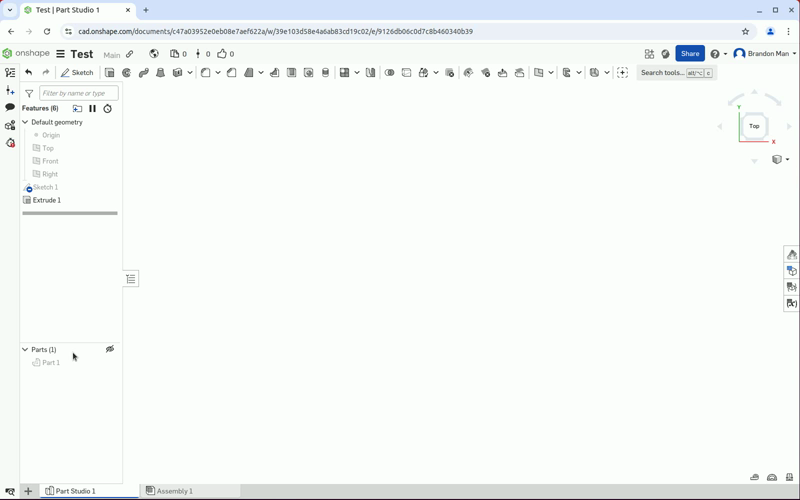
key(up)
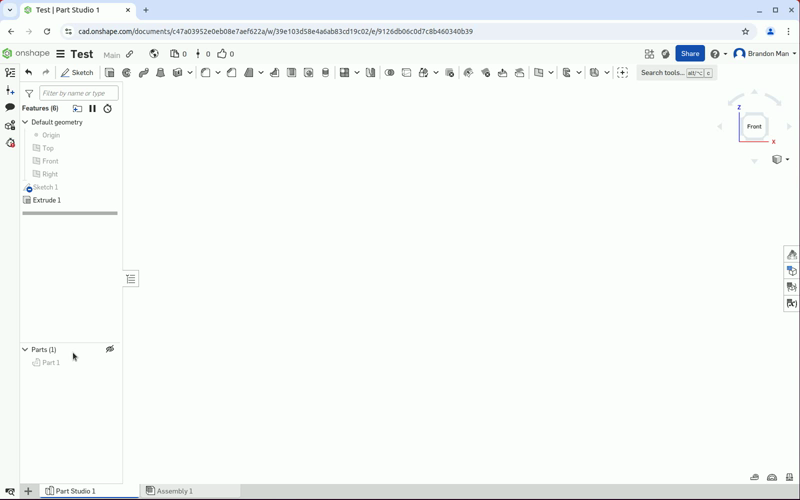
key_up(shift)
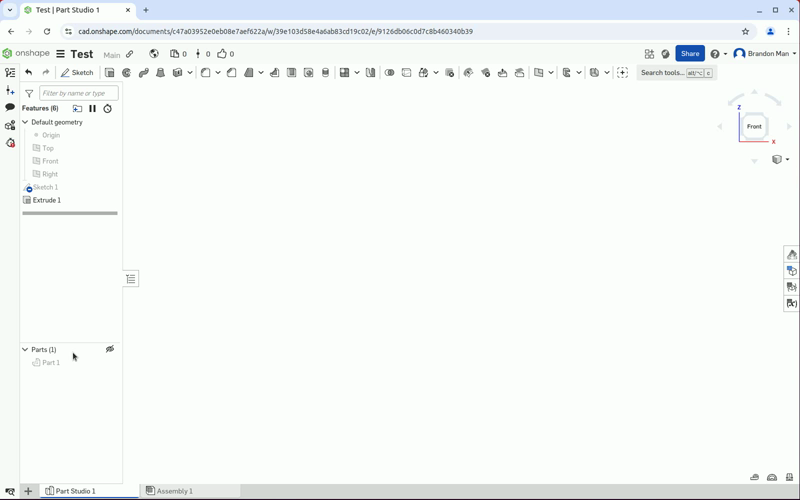
key(space)
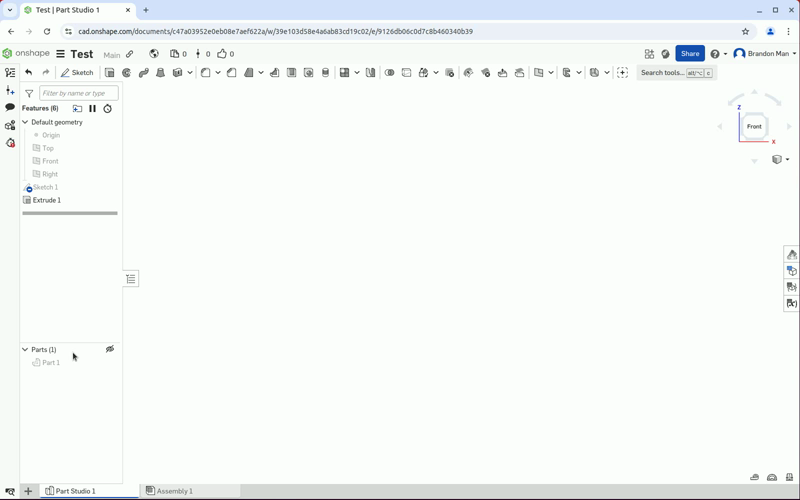
key_down(shift)
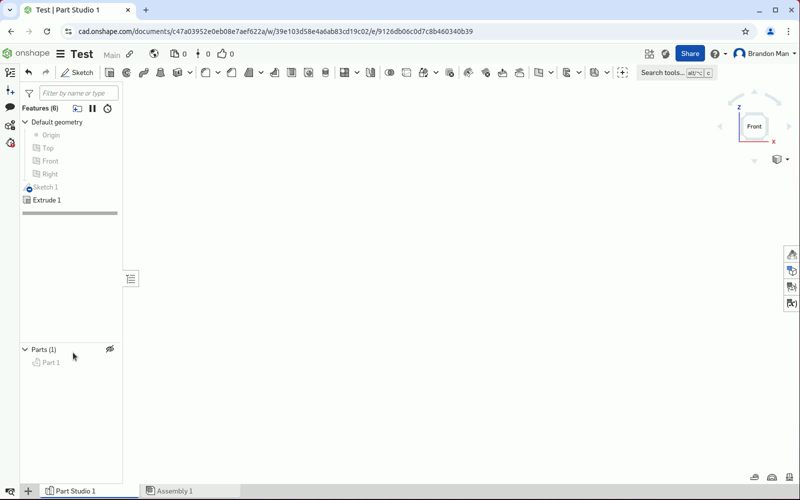
key(left)
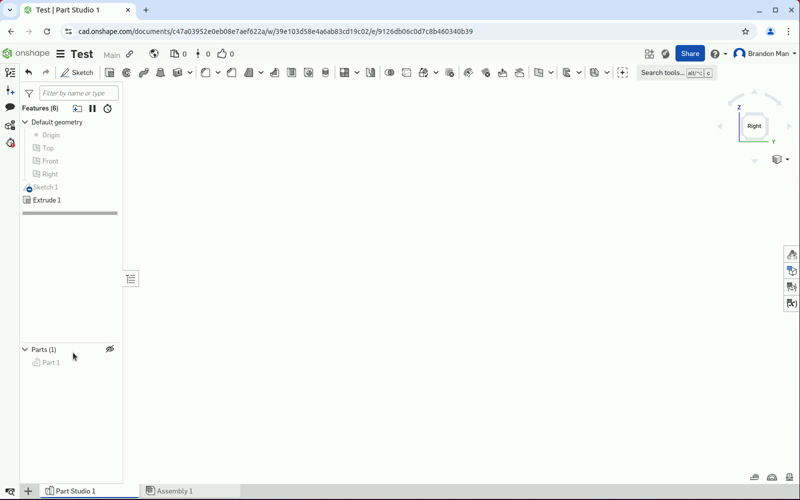
key_up(shift)
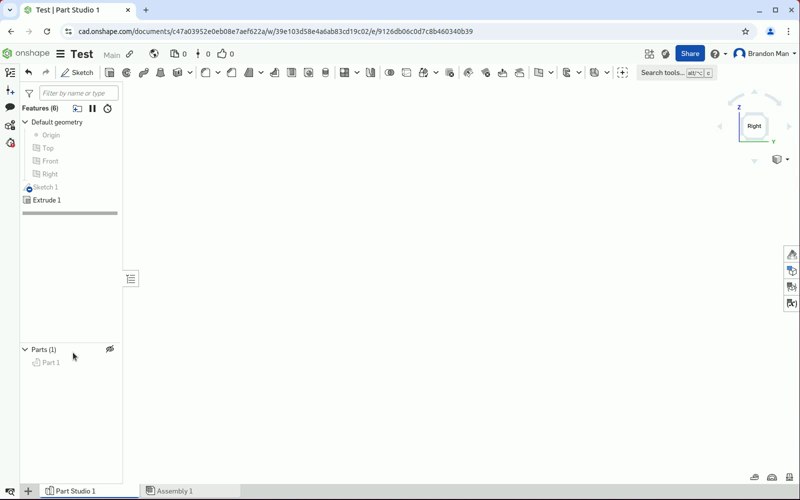
mouse_move(73, 352)
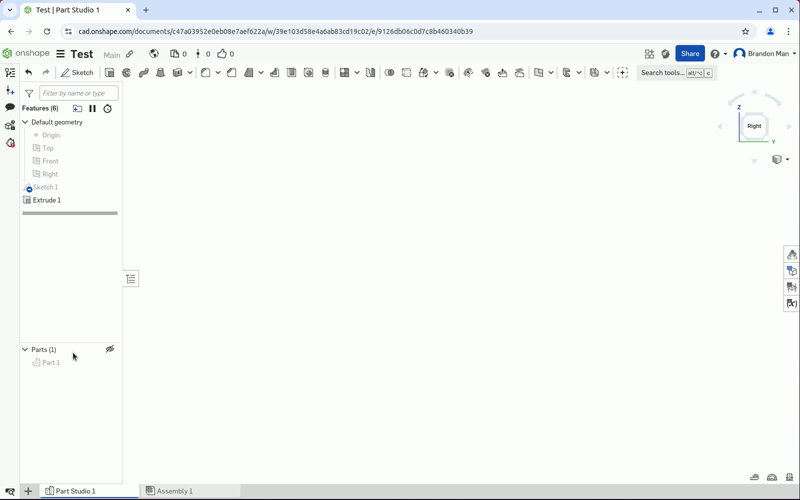
key(shift+y)
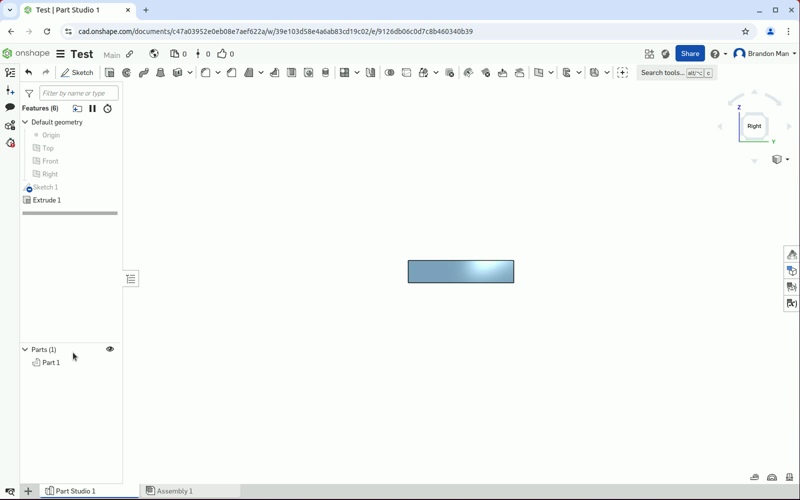
mouse_move(541, 75)
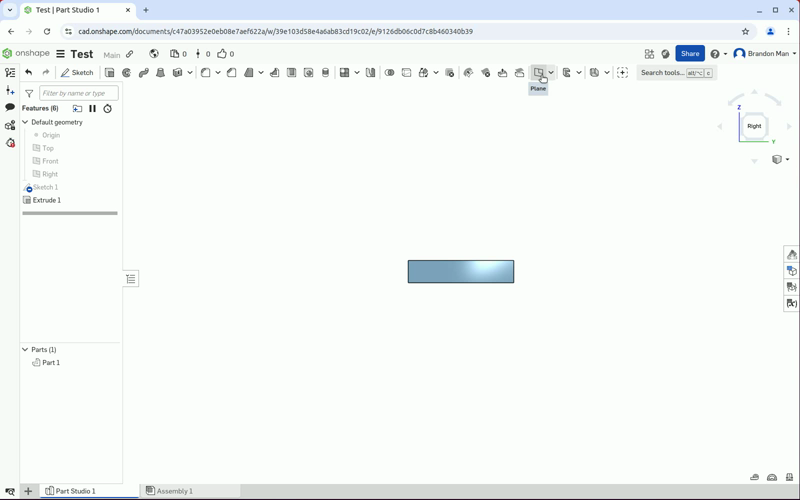
click(541, 75)
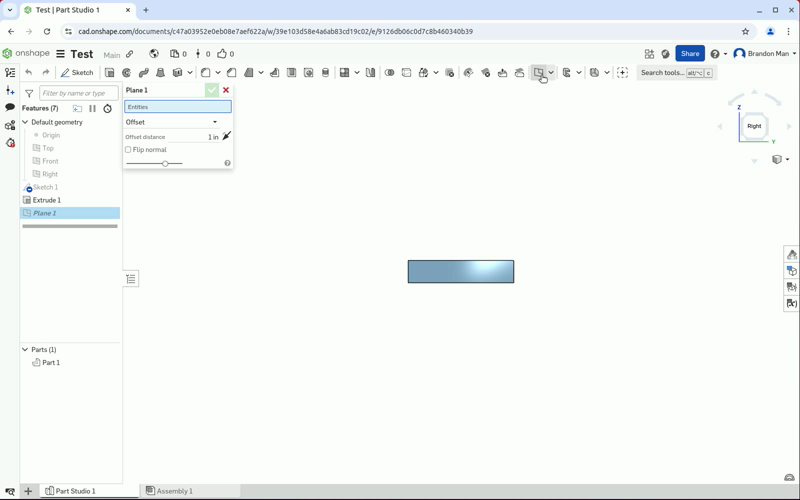
mouse_move(73, 176)
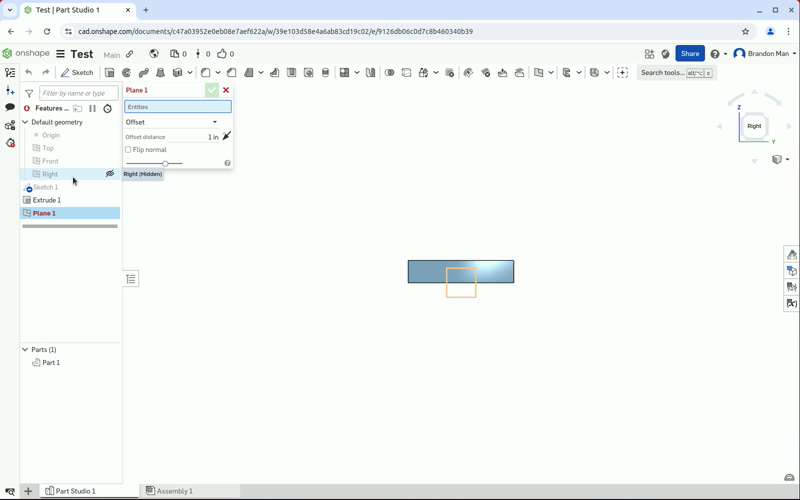
click(73, 176)
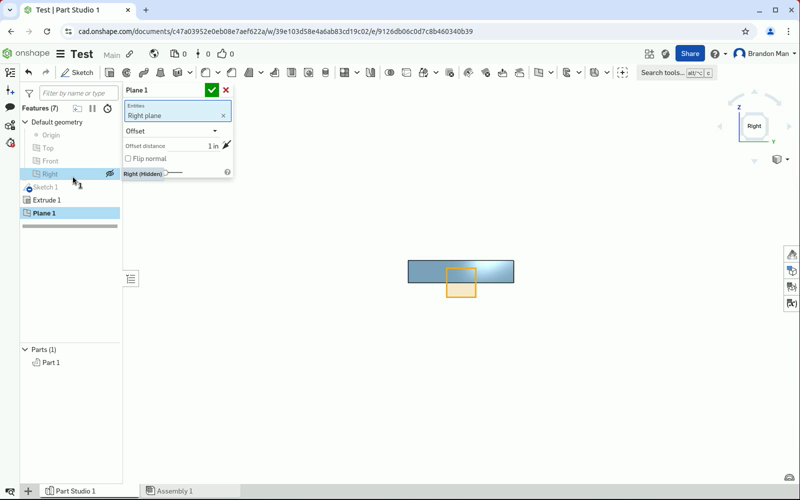
key(tab, 2)
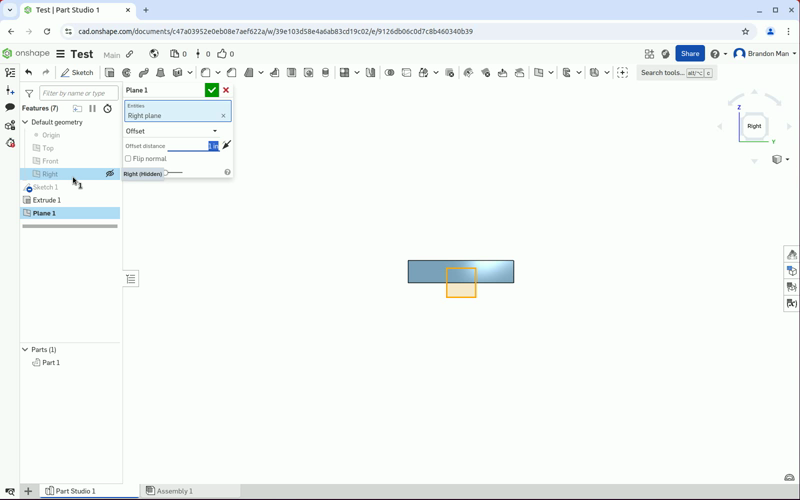
text(22.4)
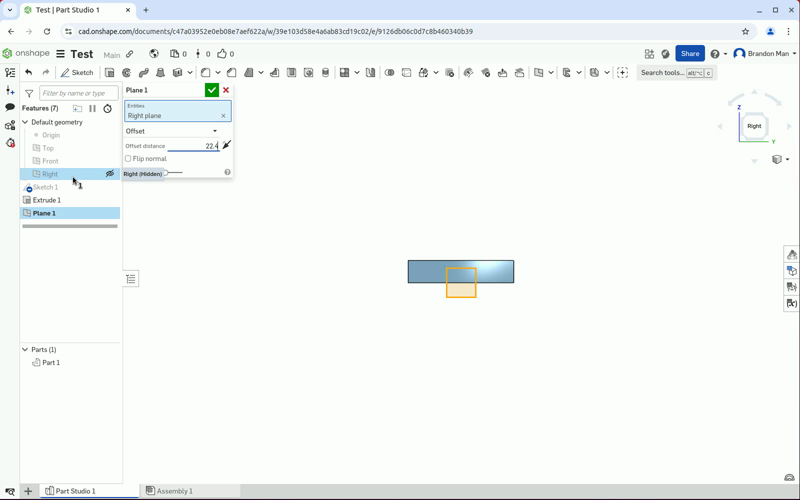
key(enter, 2)
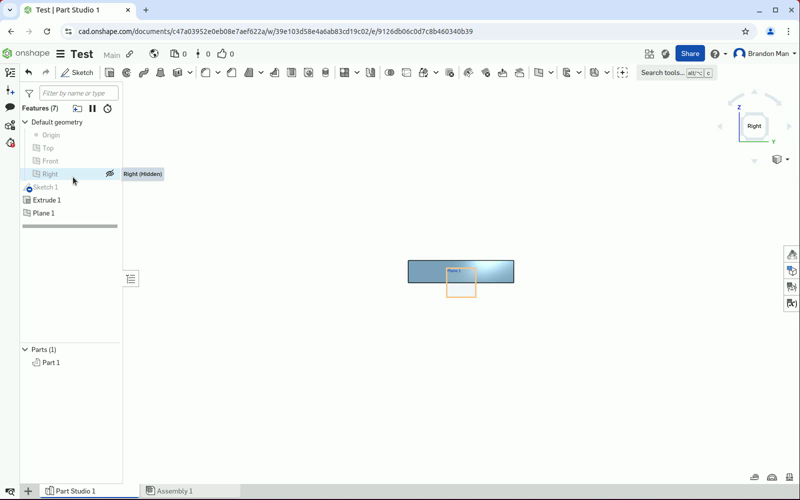
key(shift+s)
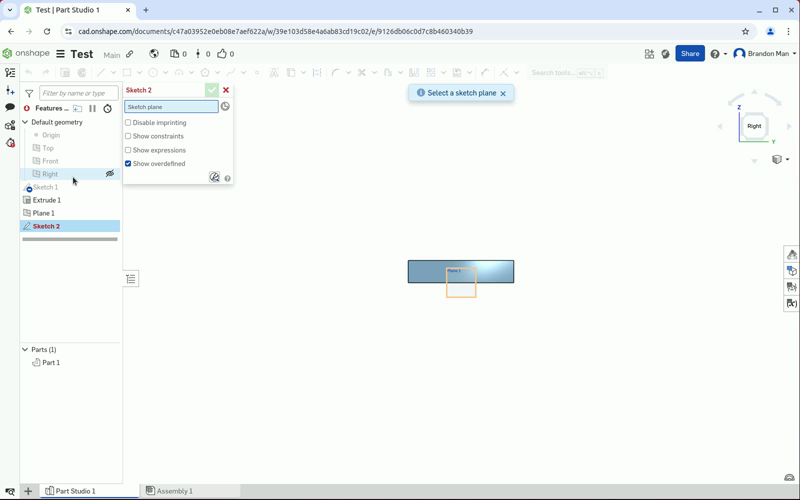
mouse_move(73, 215)
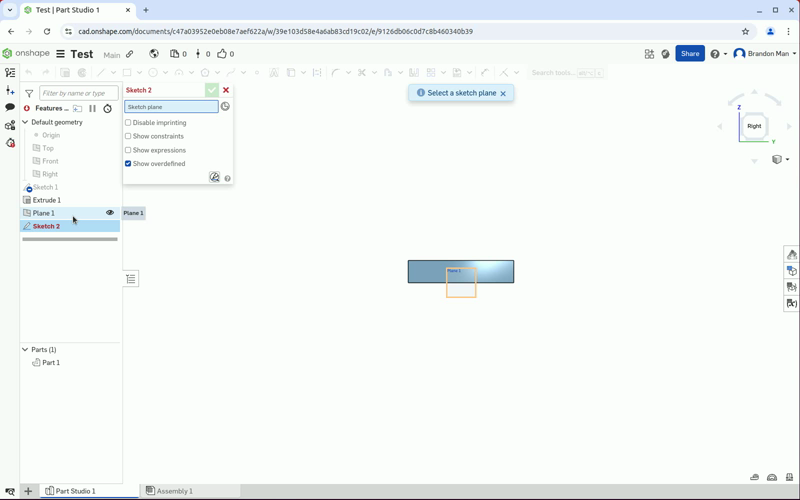
click(73, 215)
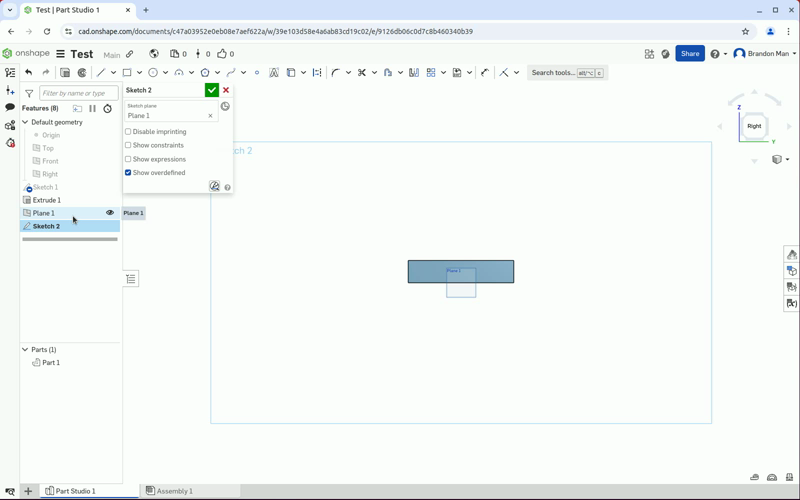
mouse_move(73, 352)
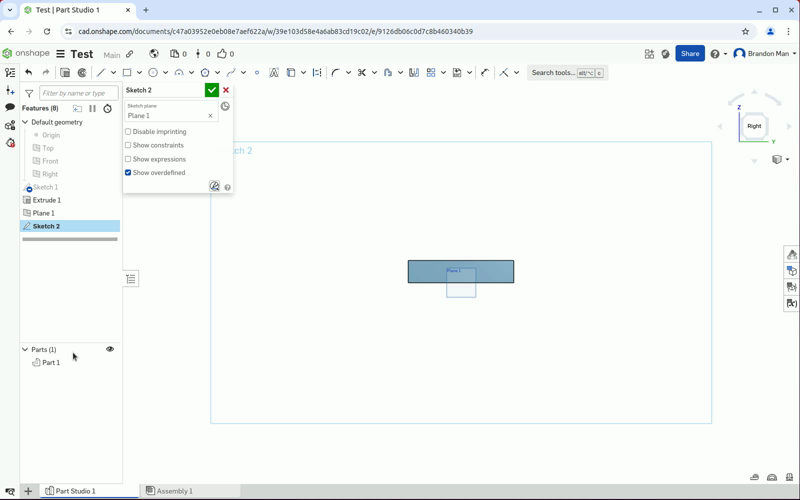
key(y)
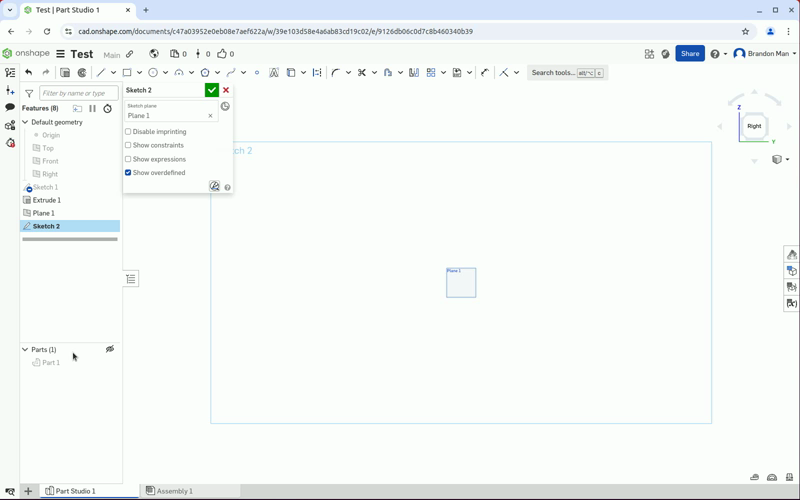
key(l)
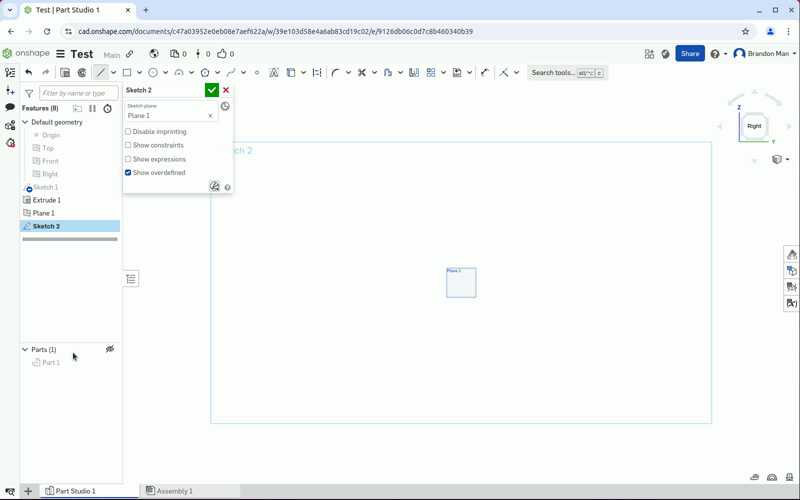
key_down(shift)
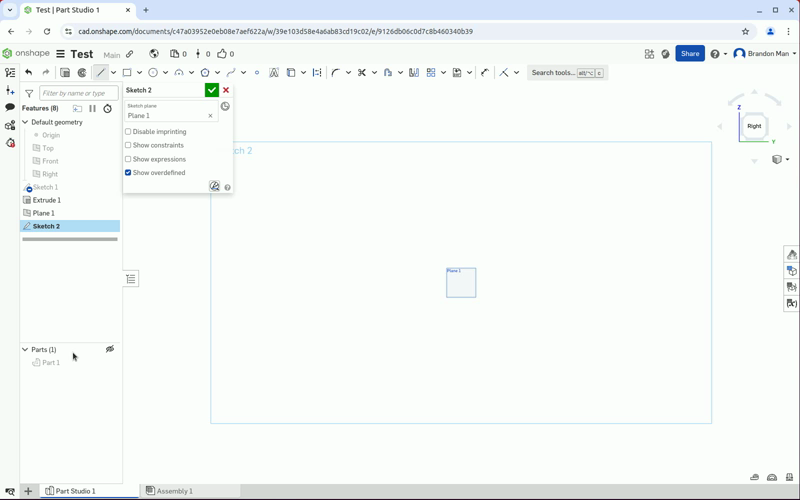
mouse_move(407, 282)
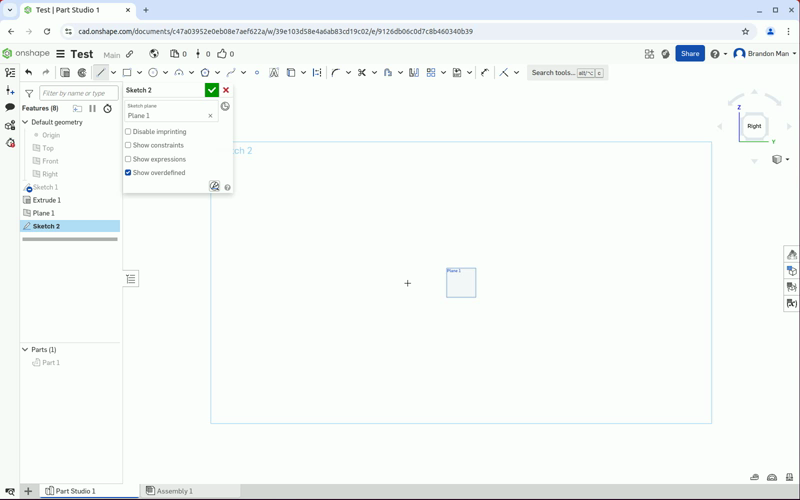
click(407, 282)
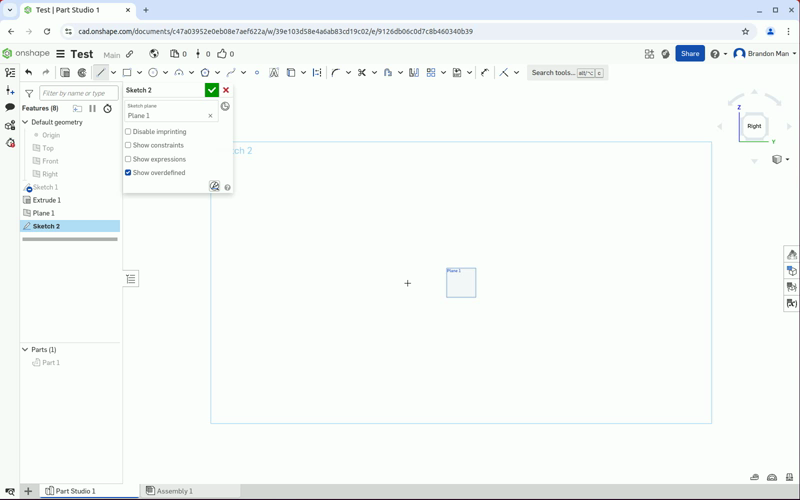
key_up(shift)
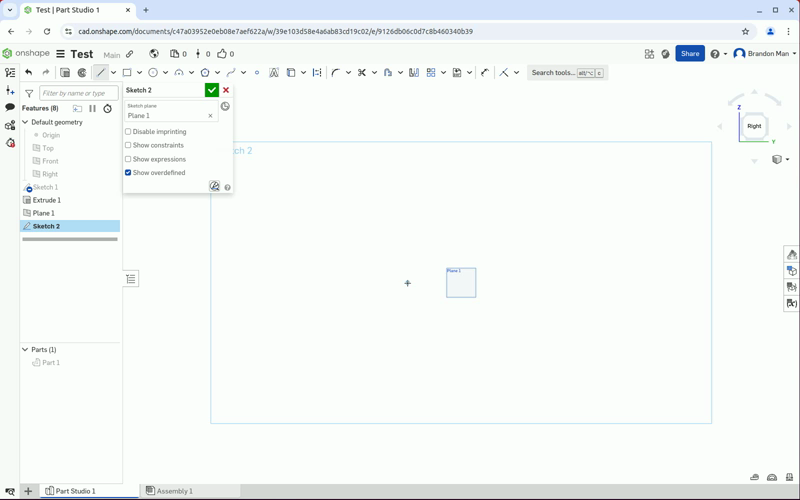
key_down(shift)
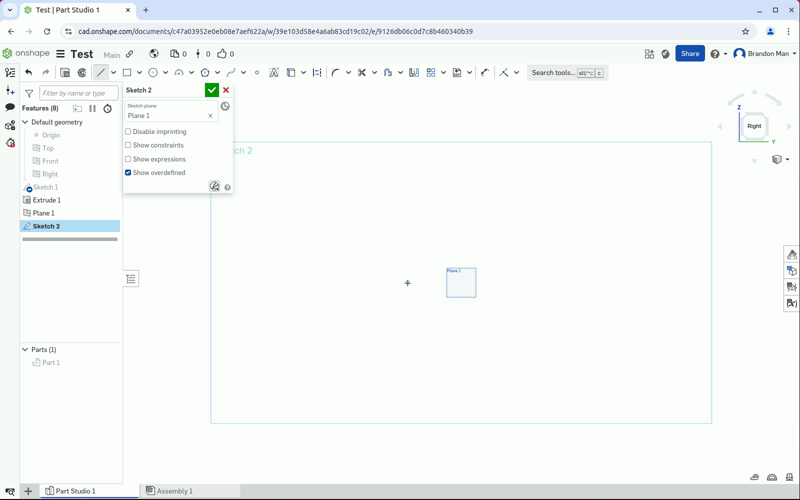
mouse_move(513, 282)
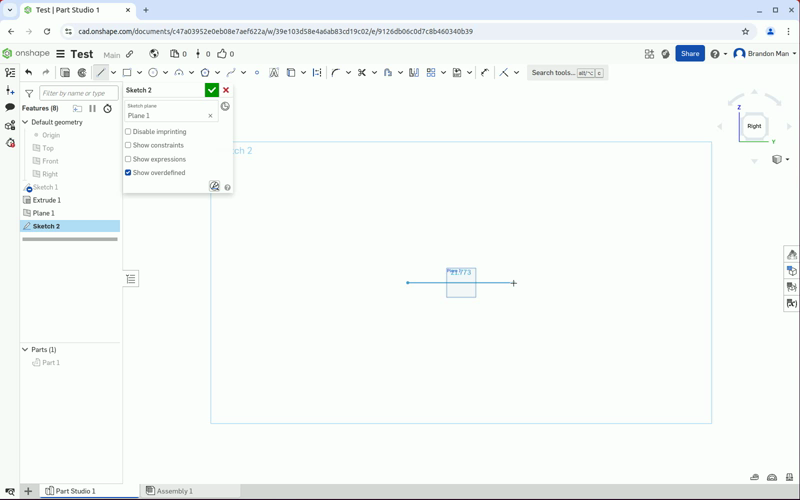
click(513, 282)
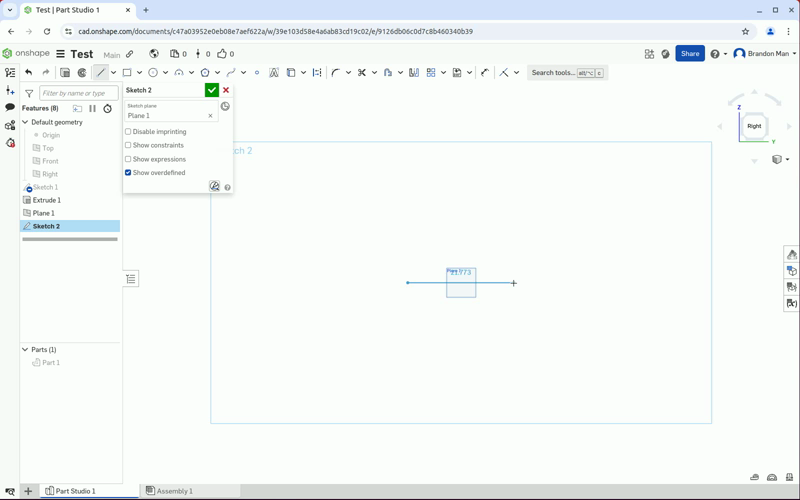
key_up(shift)
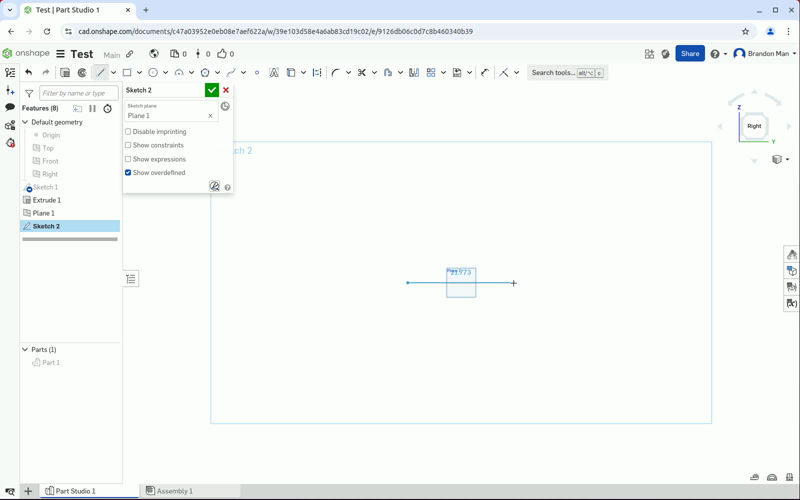
key_down(shift)
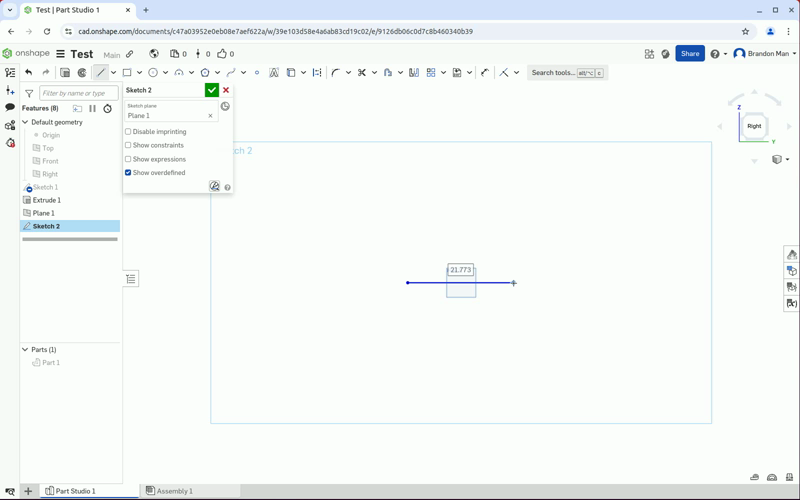
mouse_move(543, 282)
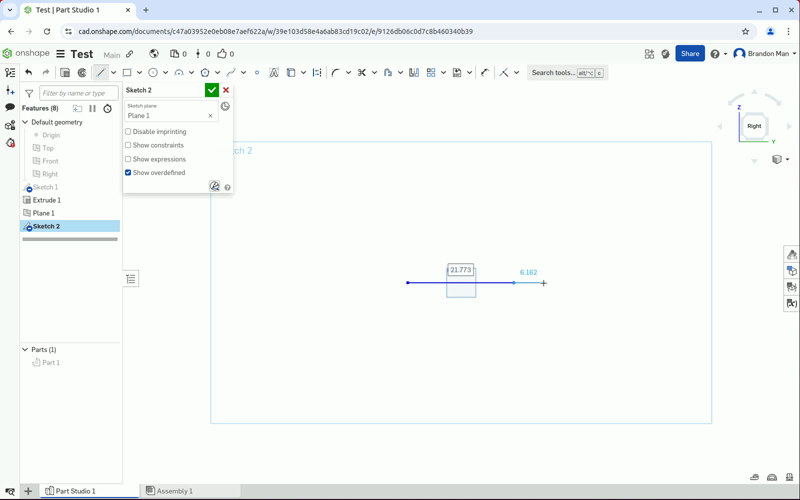
mouse_move(513, 260)
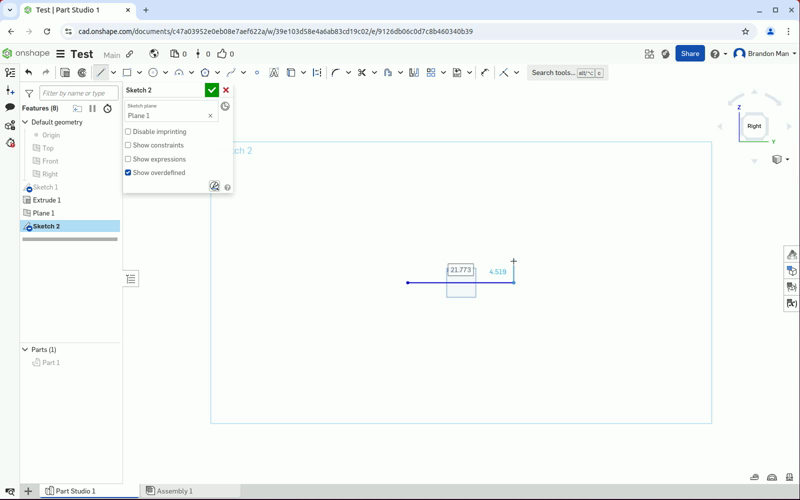
click(513, 260)
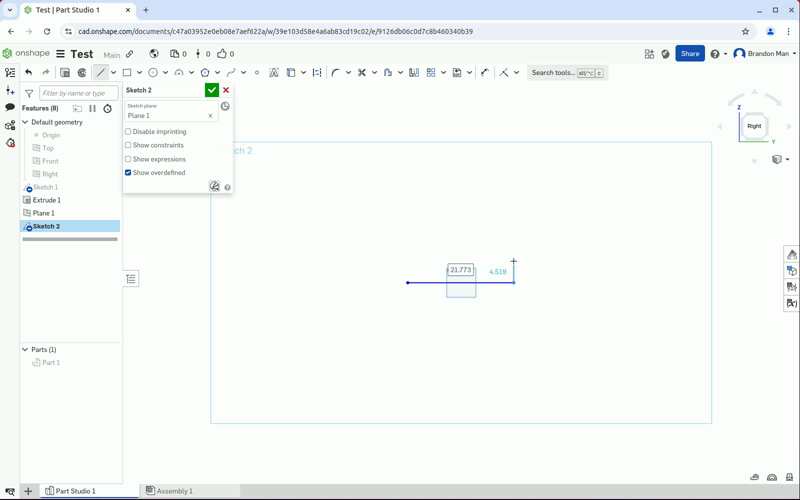
key_up(shift)
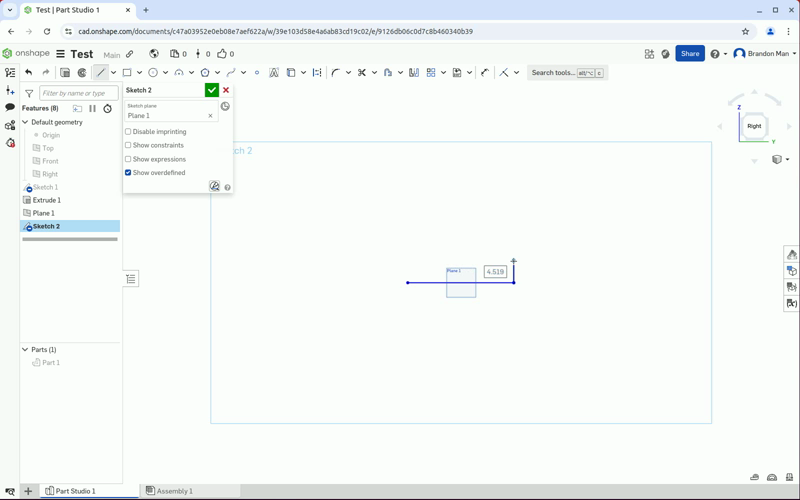
key_down(shift)
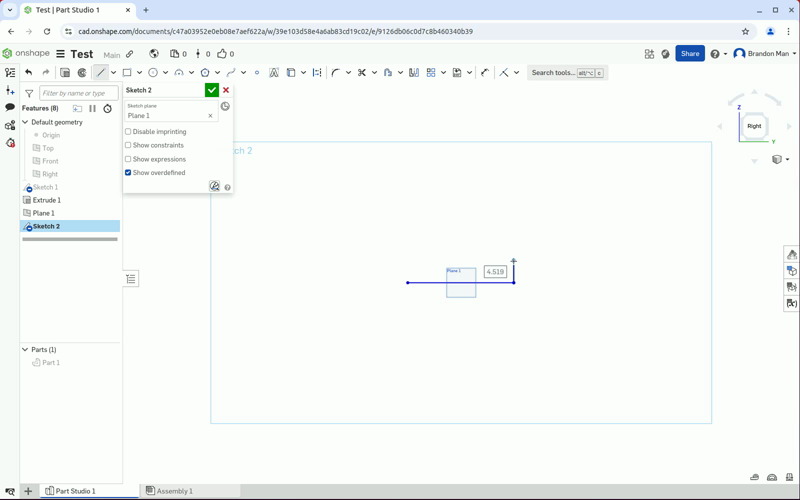
mouse_move(407, 260)
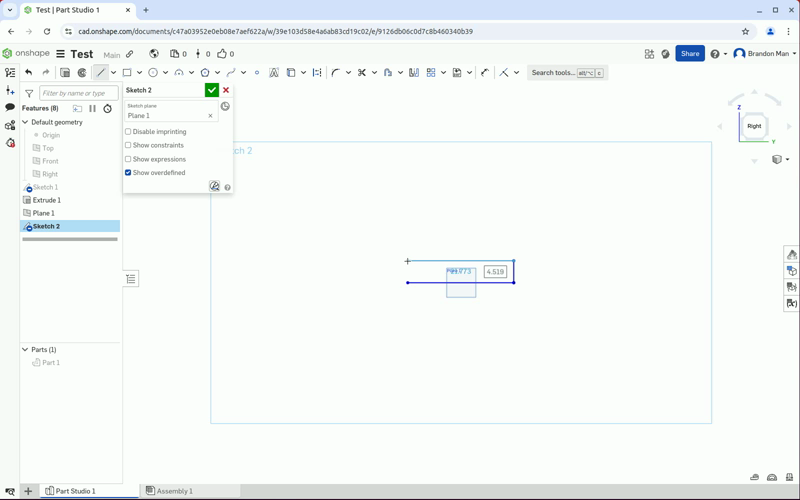
click(407, 260)
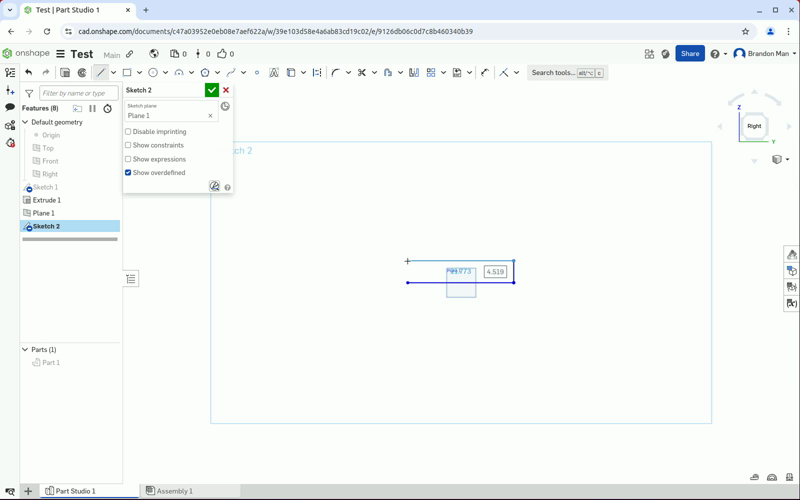
key_up(shift)
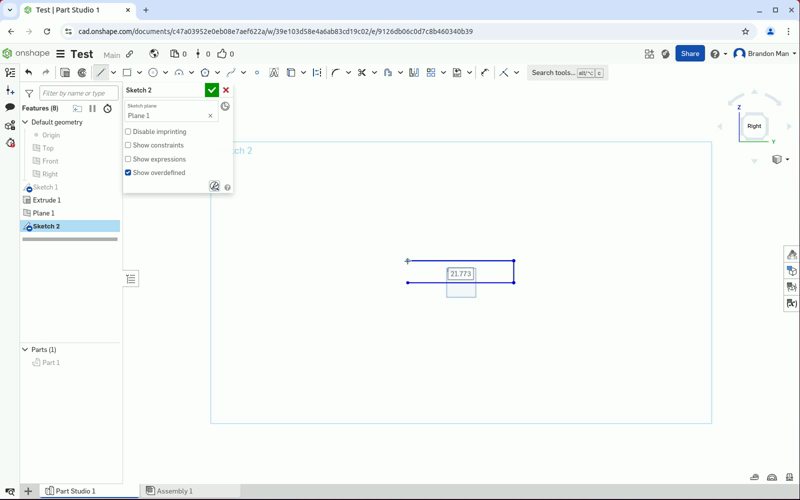
mouse_move(437, 260)
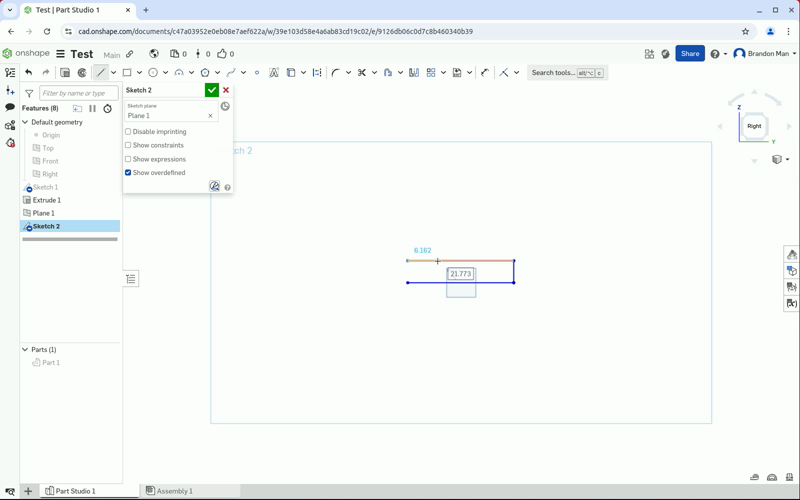
key_down(shift)
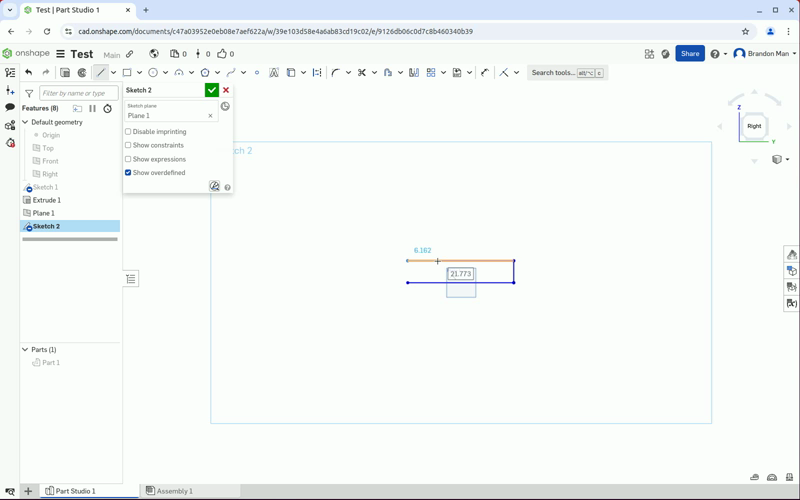
mouse_move(407, 282)
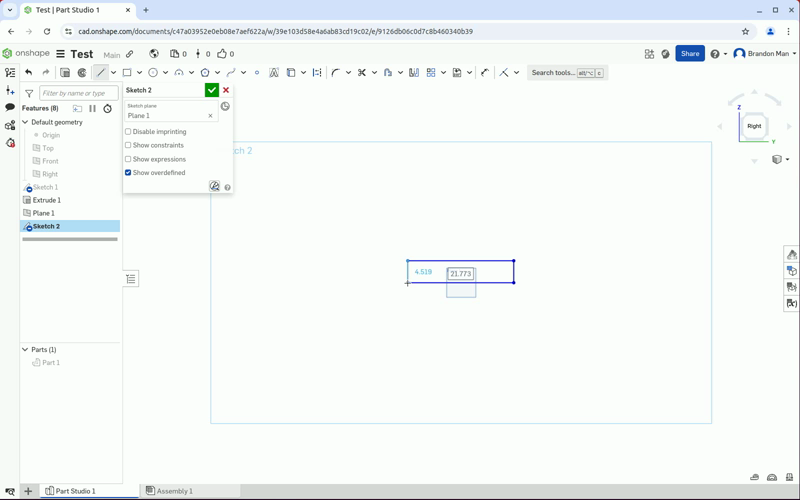
key_up(shift)
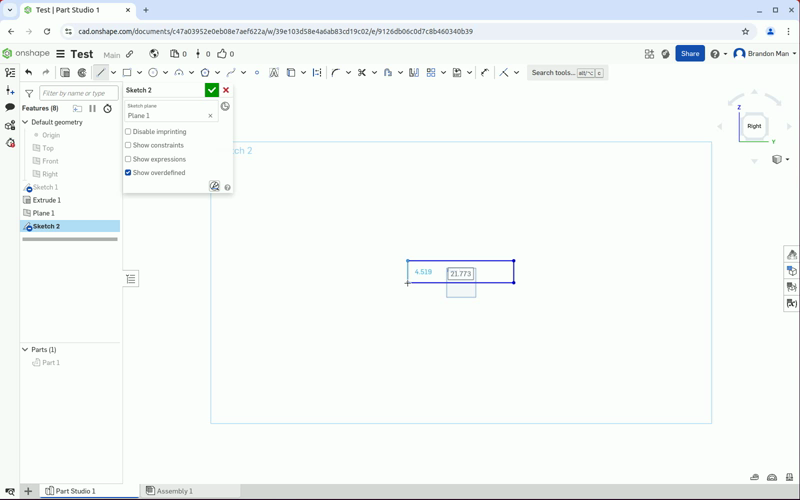
click(407, 282)
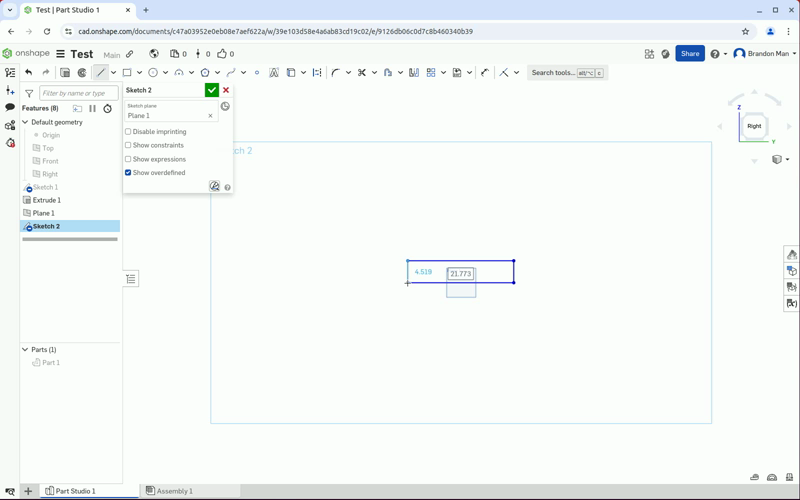
key(esc)
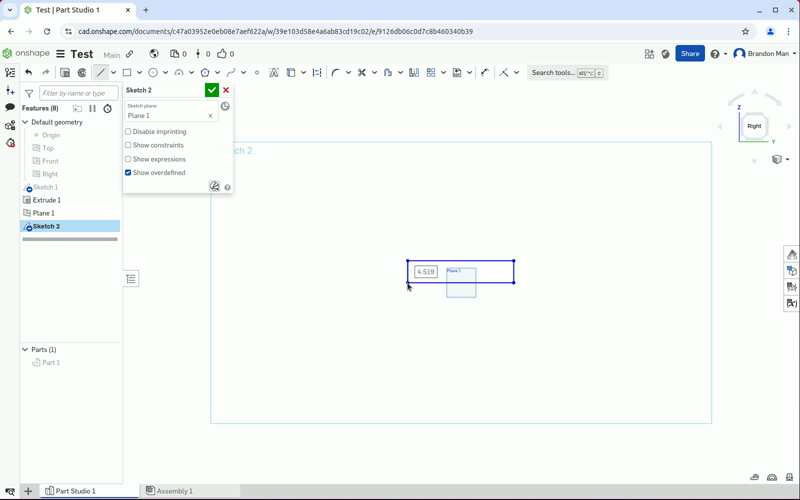
mouse_move(501, 270)
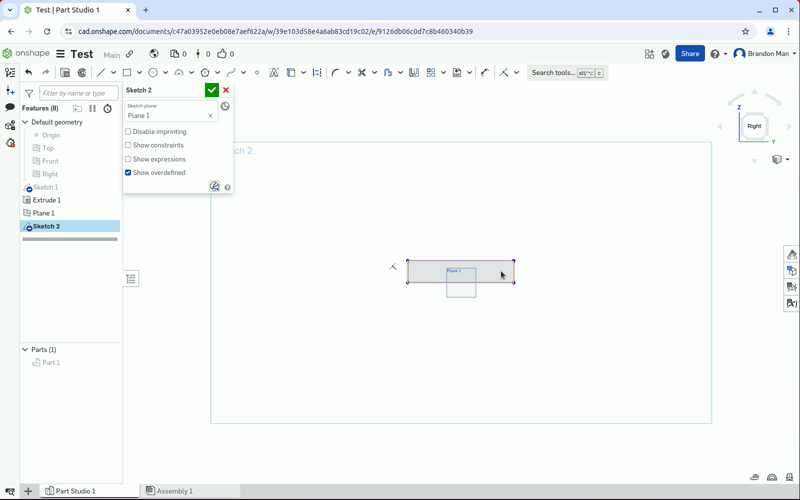
click(501, 270)
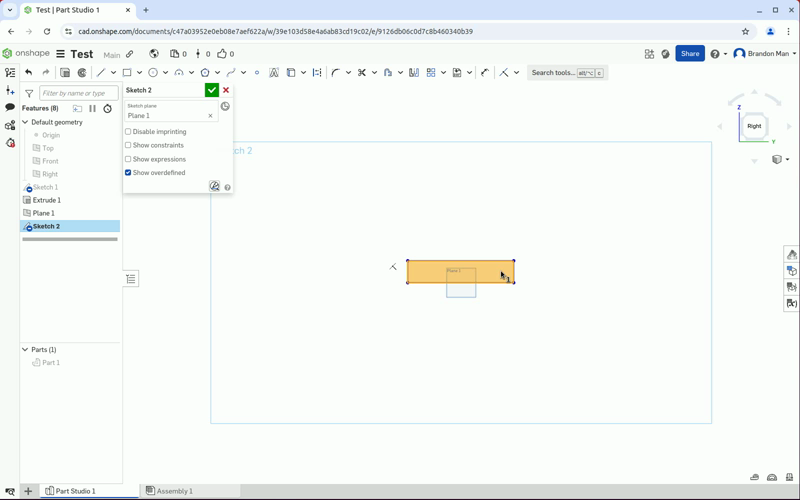
mouse_move(73, 352)
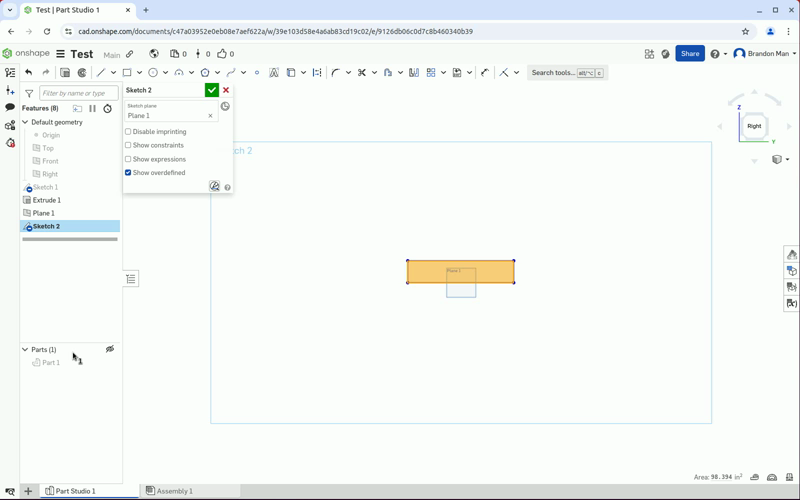
key(shift+y)
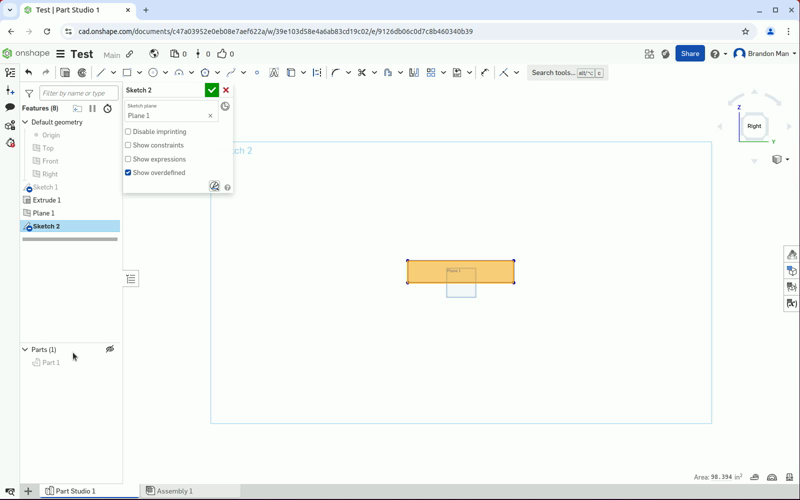
key(shift+e)
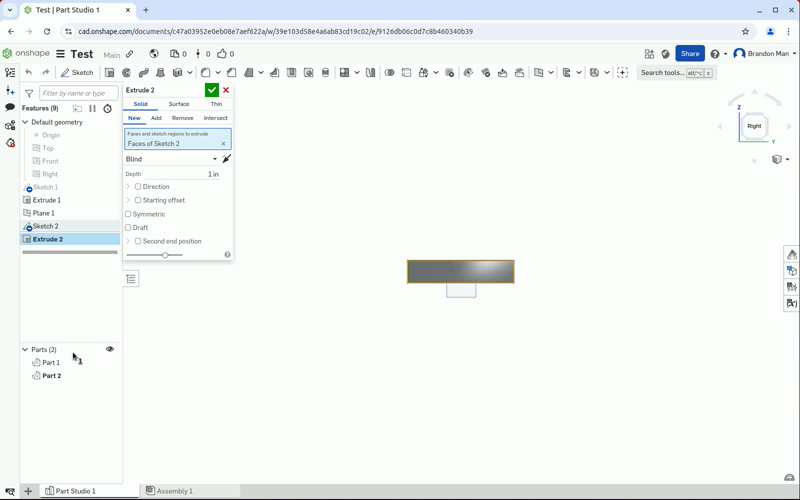
mouse_move(143, 106)
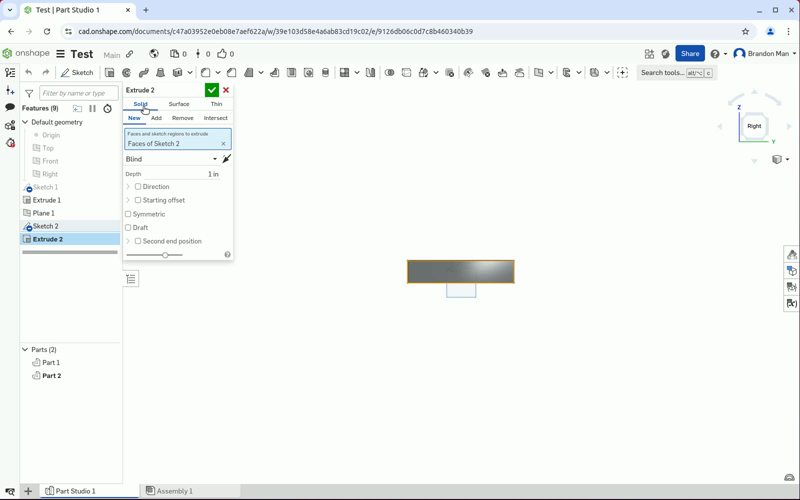
click(143, 106)
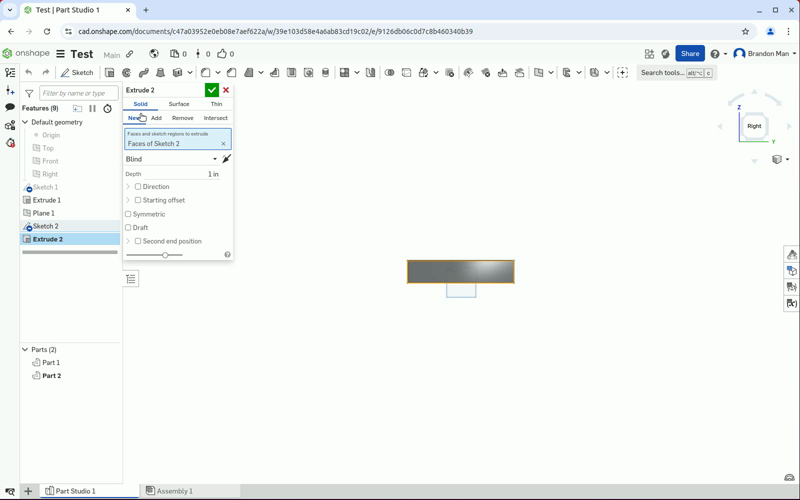
mouse_move(137, 120)
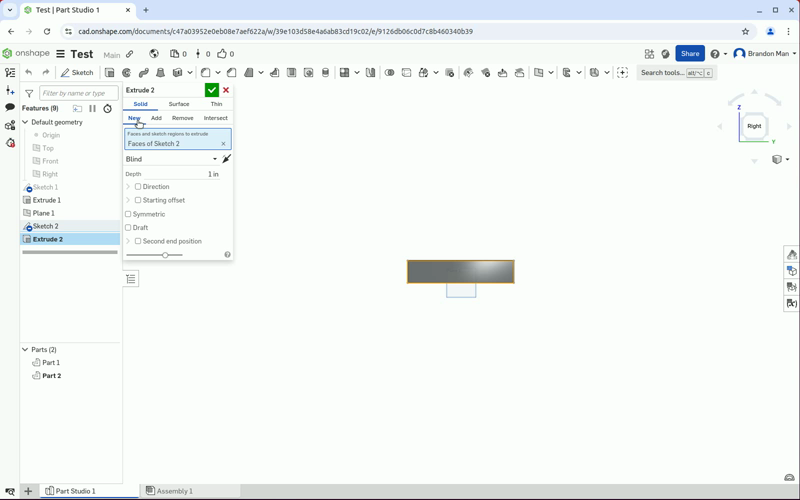
click(137, 120)
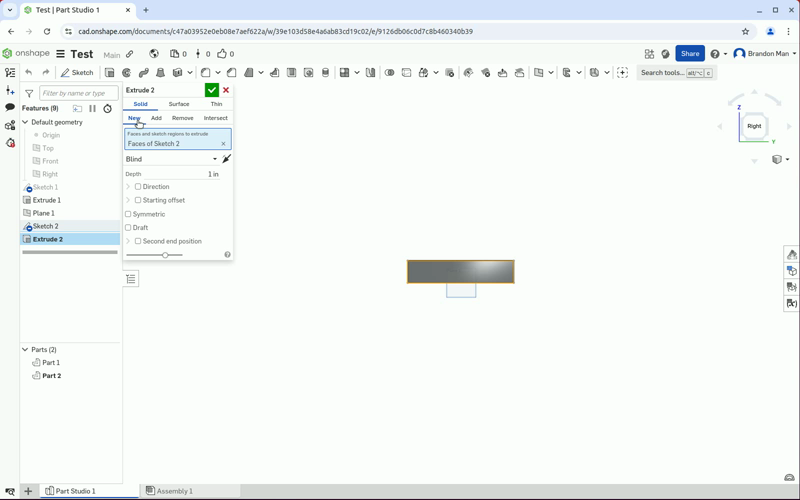
key(tab, 4)
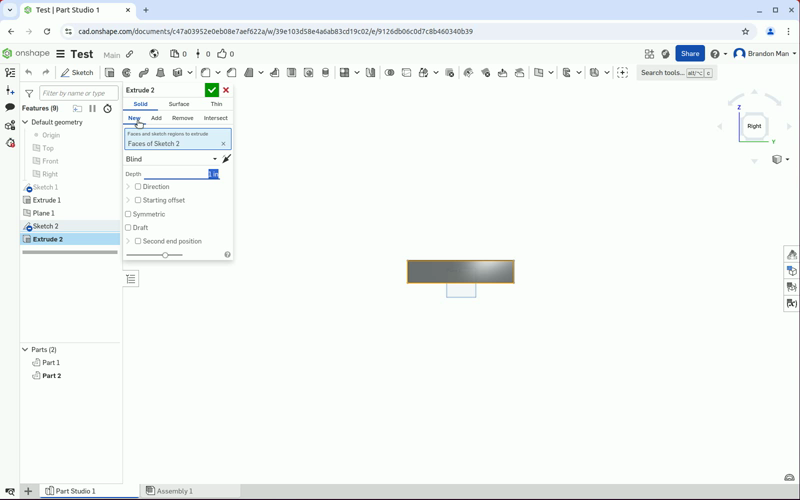
text(0.722)
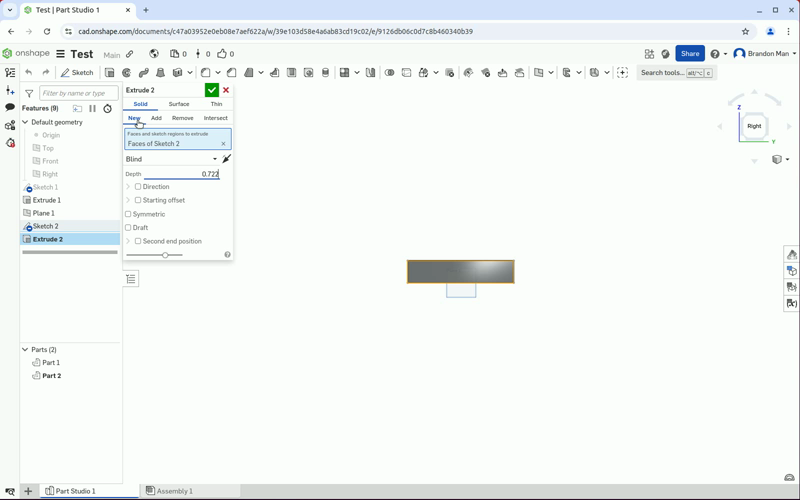
key(enter)
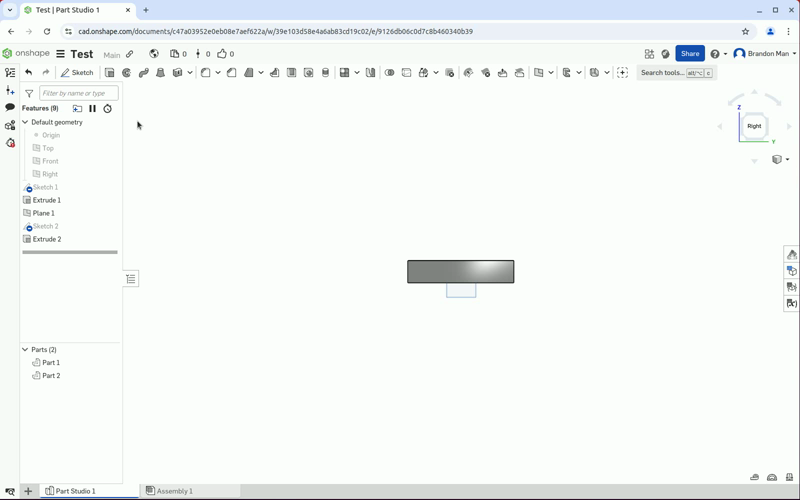
key(shift+h)
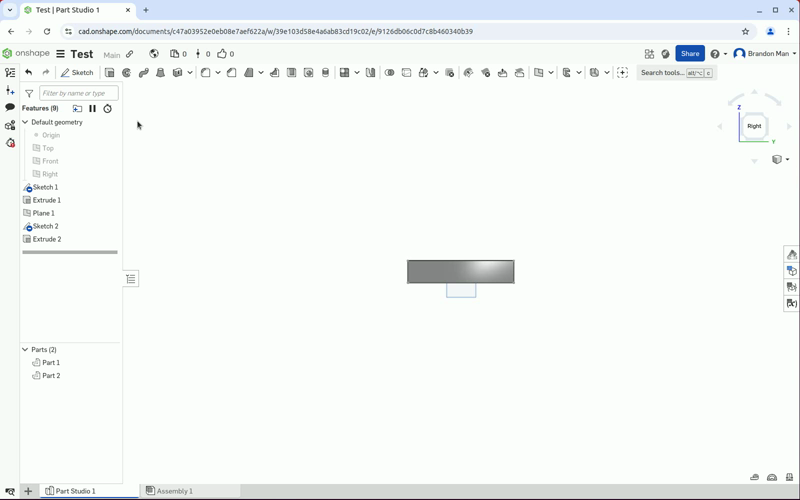
key(shift+h)
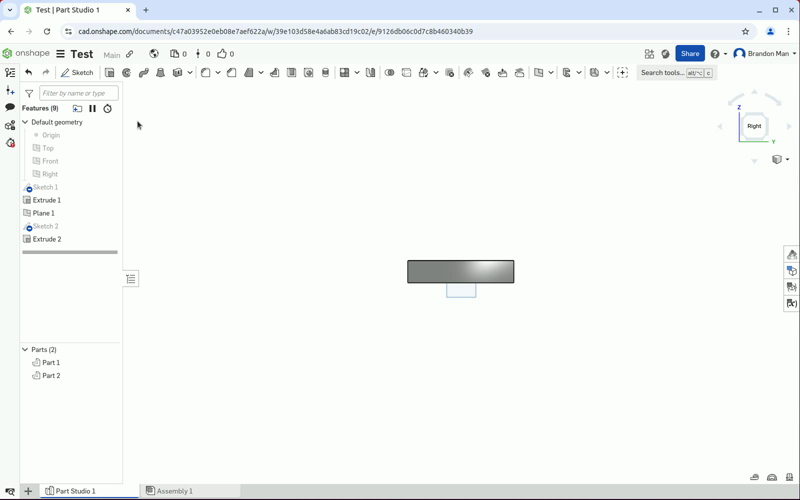
mouse_move(73, 189)
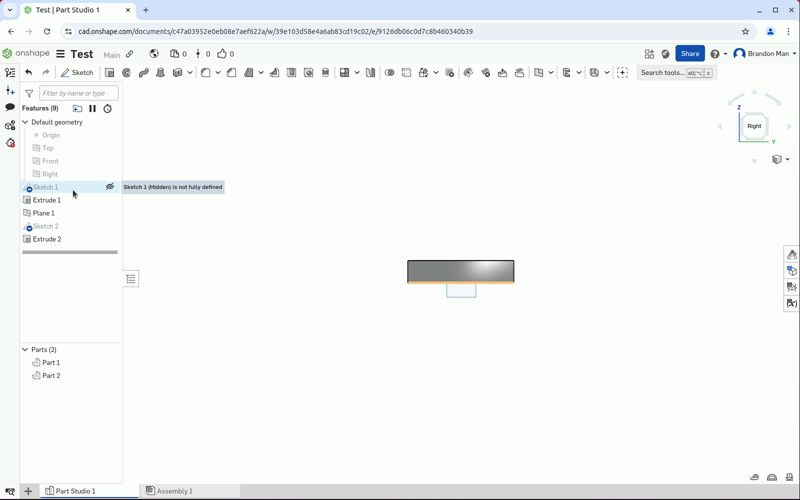
click(73, 189)
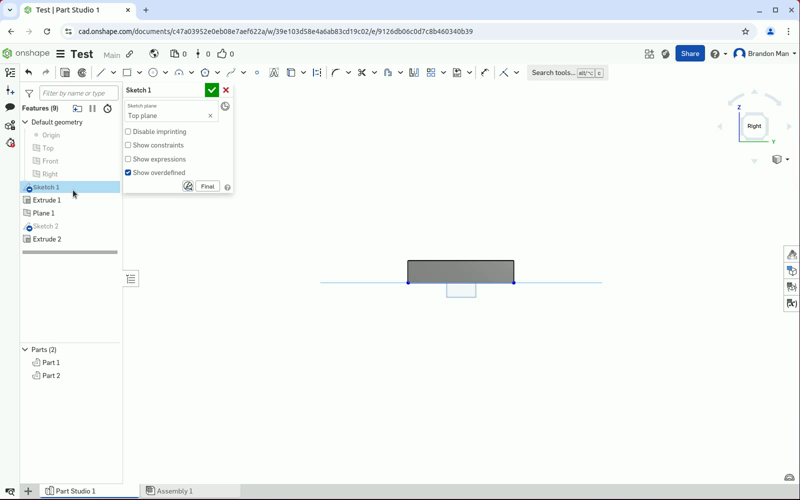
mouse_move(229, 92)
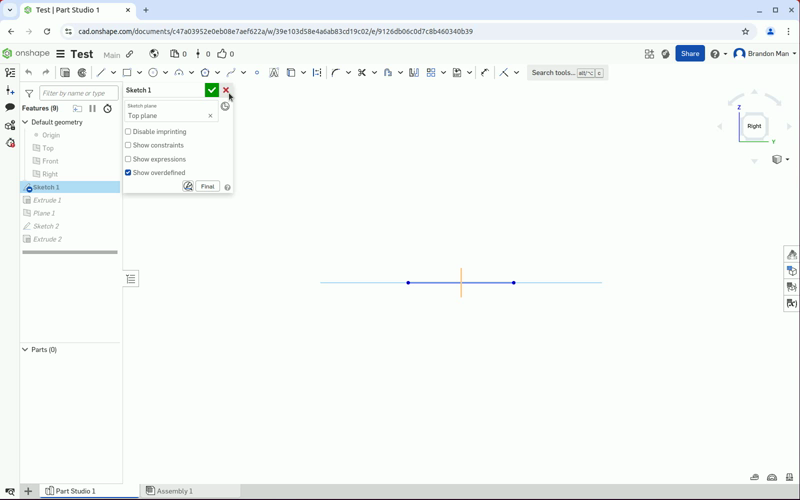
click(229, 92)
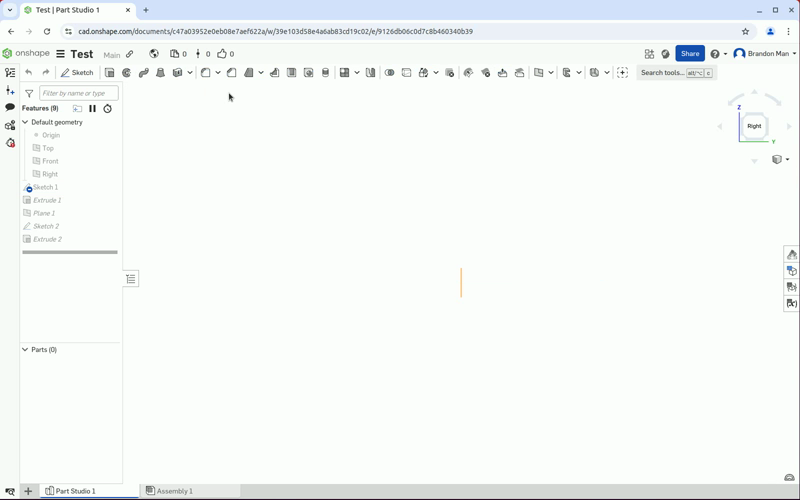
key(shift+s)
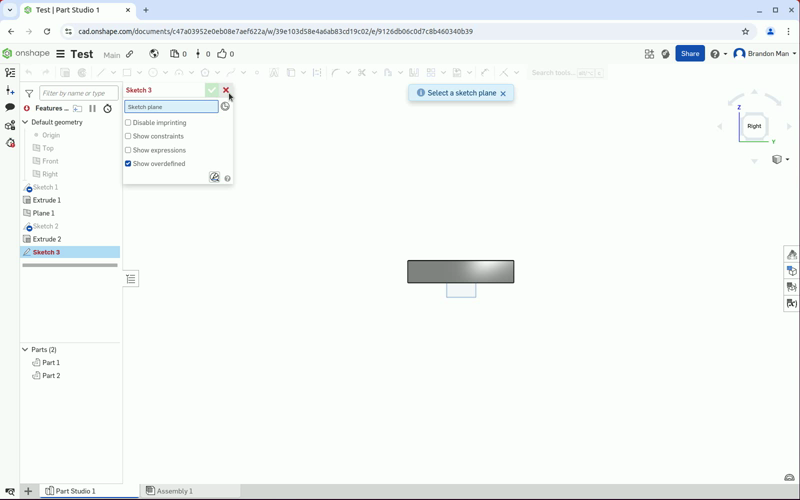
mouse_move(73, 215)
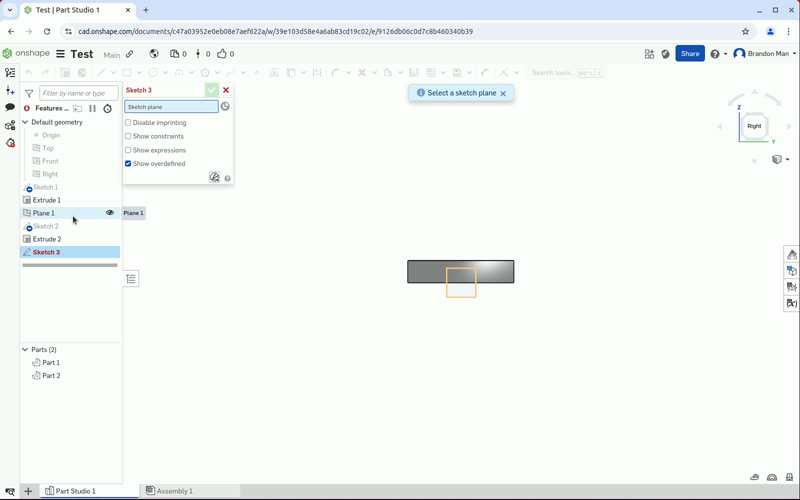
click(73, 215)
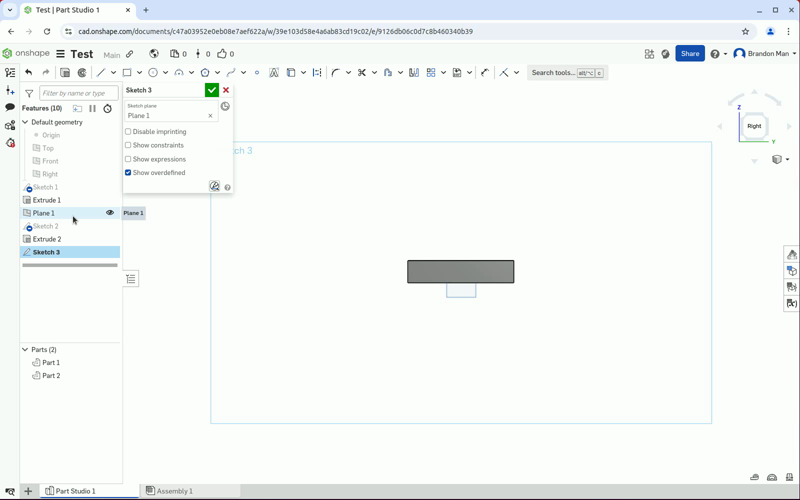
mouse_move(73, 352)
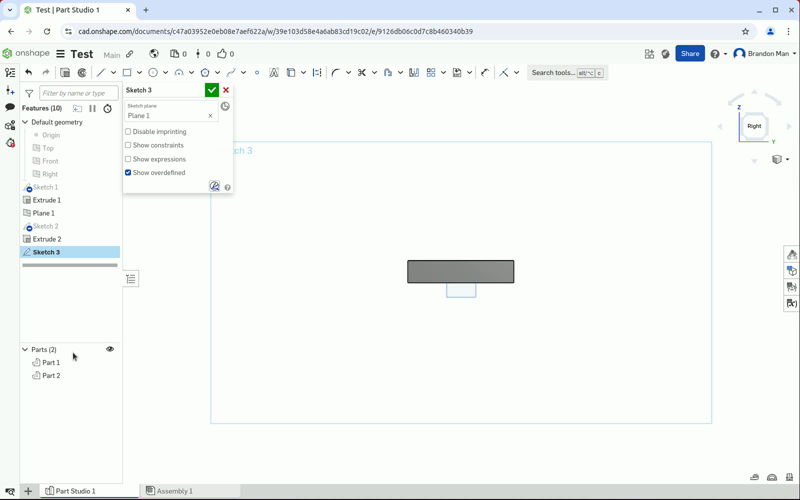
key(y)
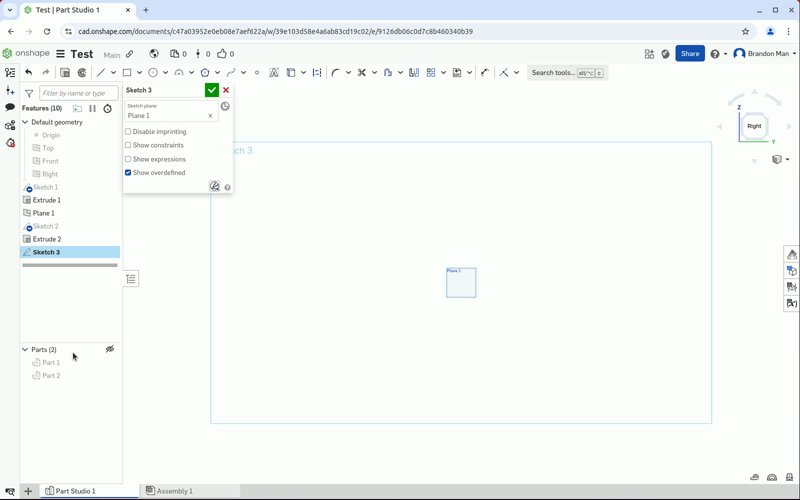
key(l)
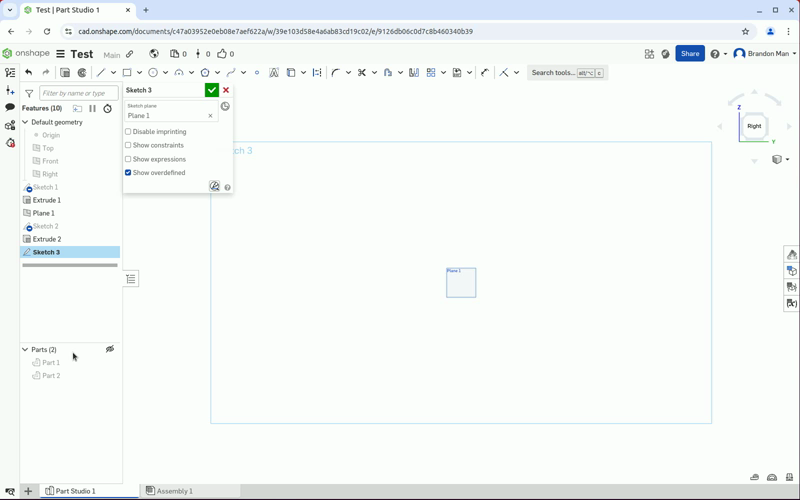
key_down(shift)
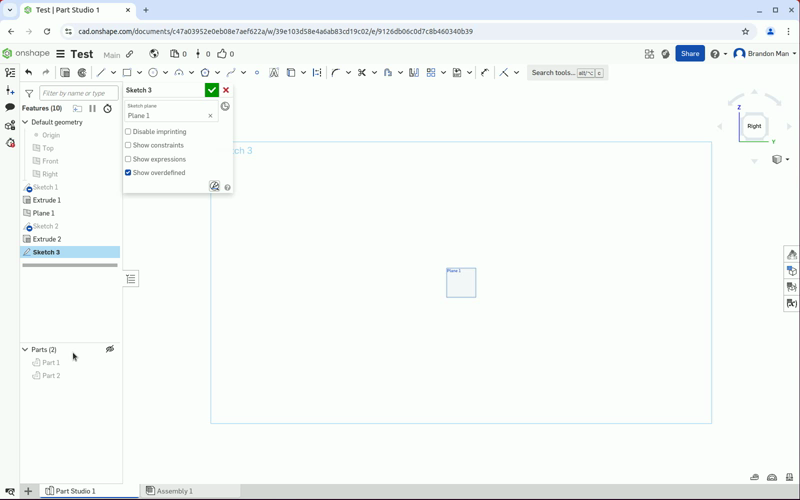
mouse_move(407, 260)
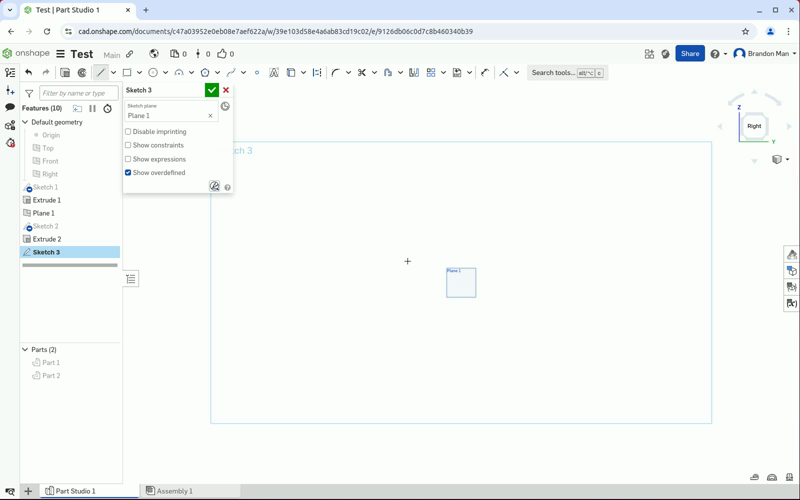
click(407, 260)
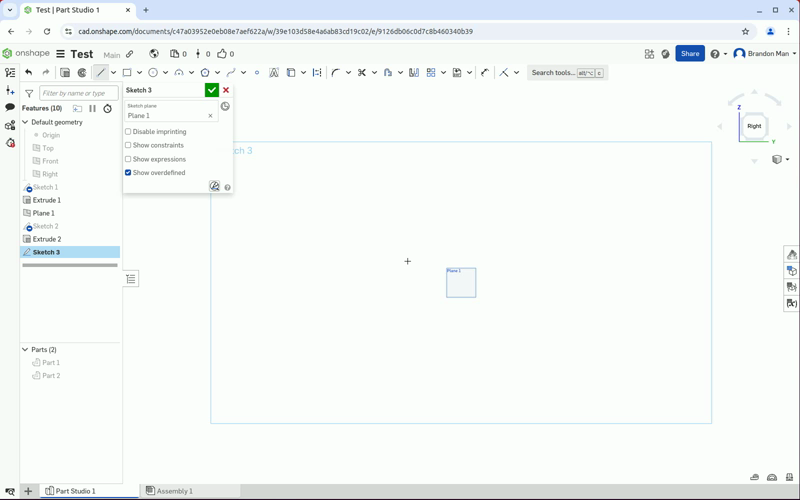
key_up(shift)
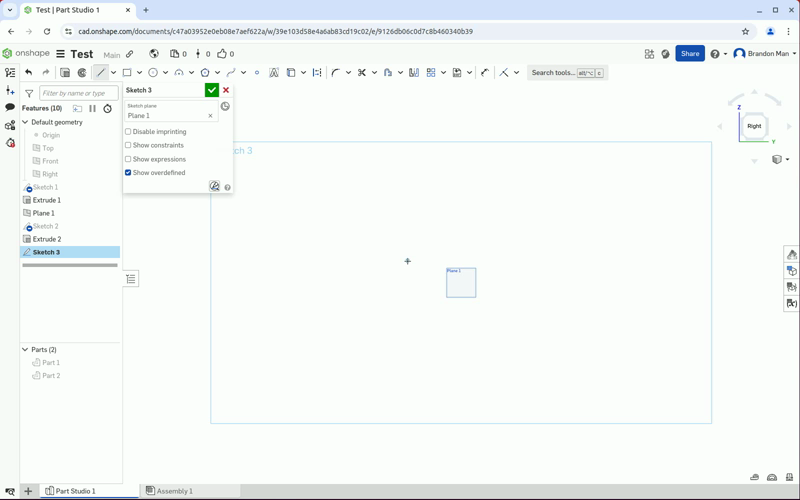
key_down(shift)
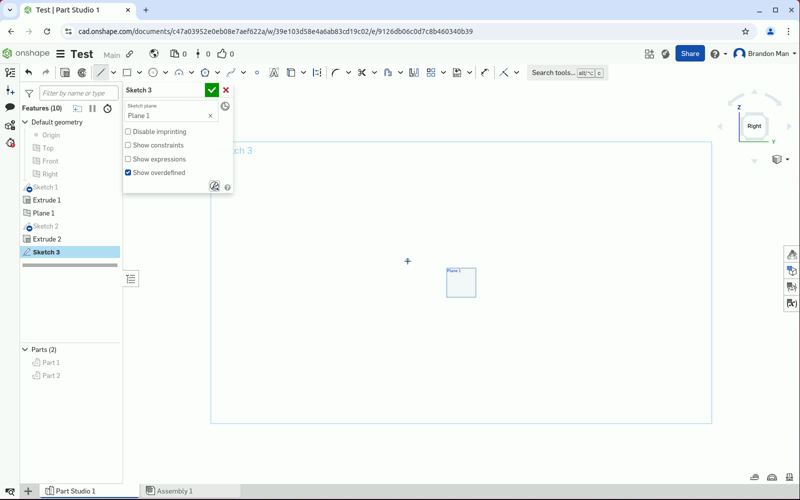
mouse_move(513, 260)
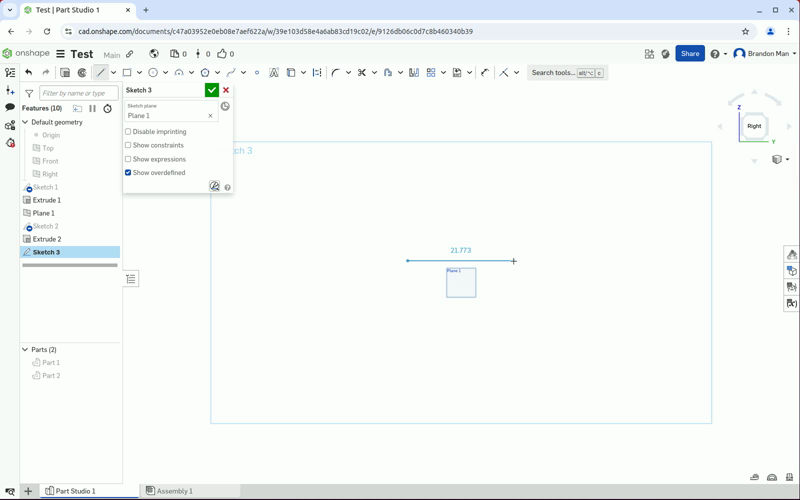
click(513, 260)
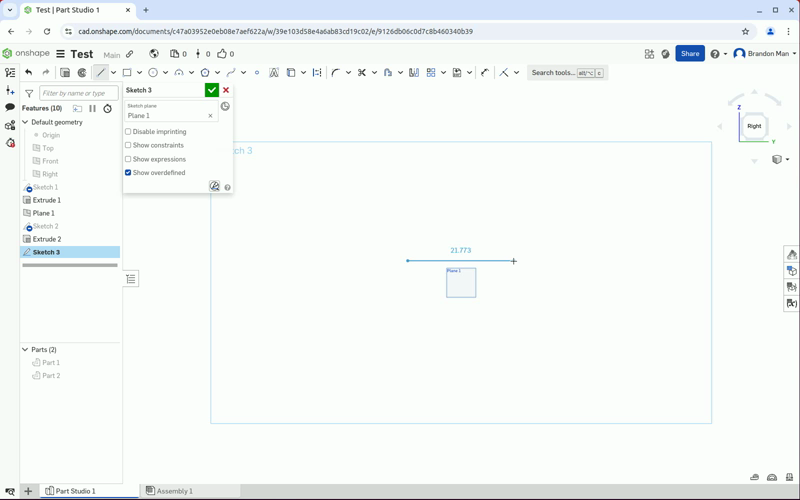
key_up(shift)
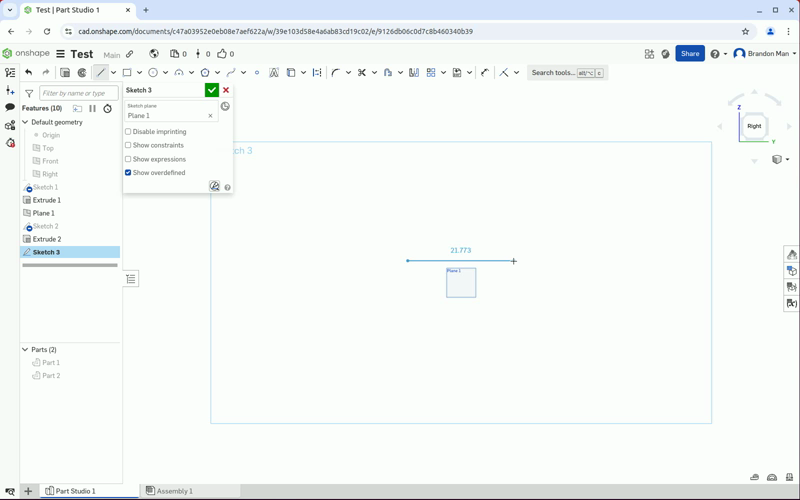
key_down(shift)
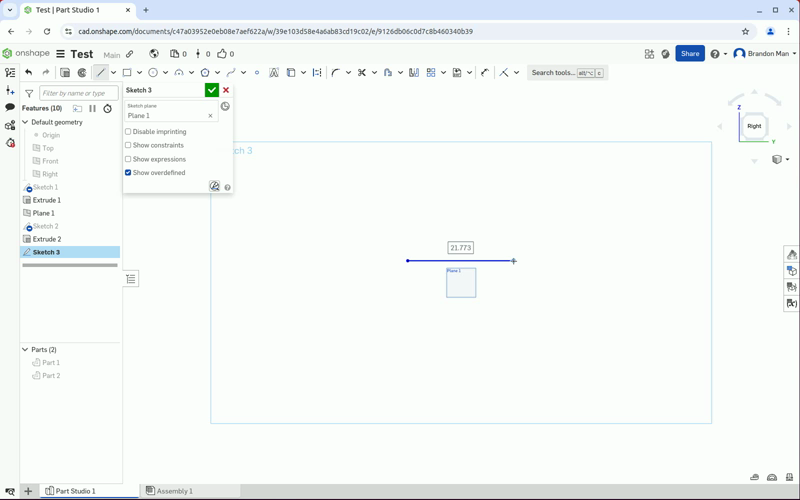
mouse_move(543, 260)
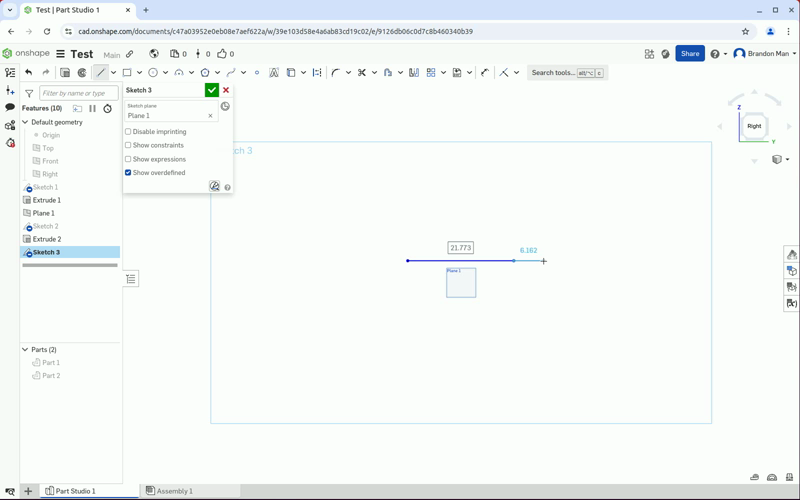
mouse_move(513, 257)
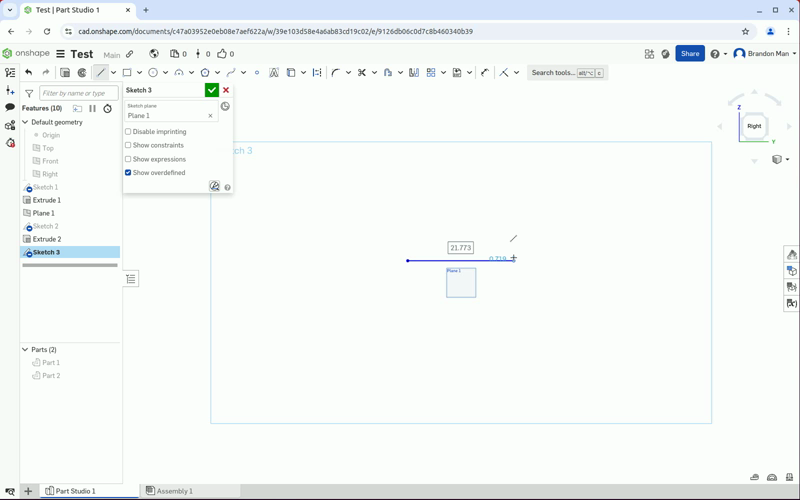
scroll(6)
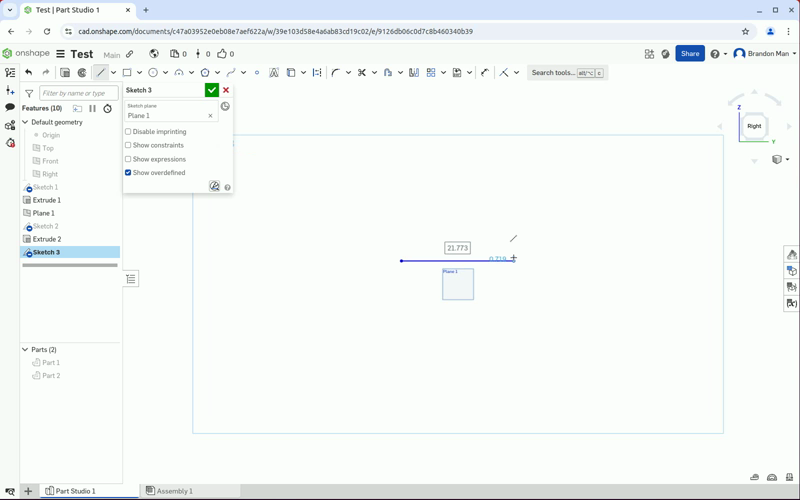
scroll(6)
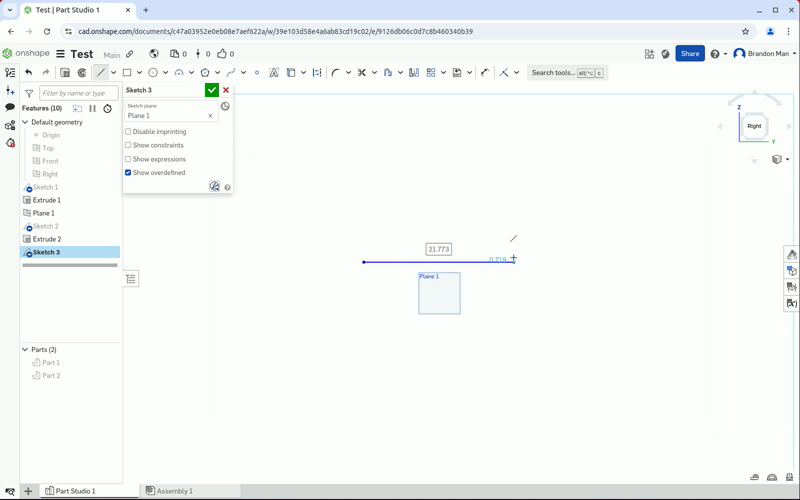
scroll(6)
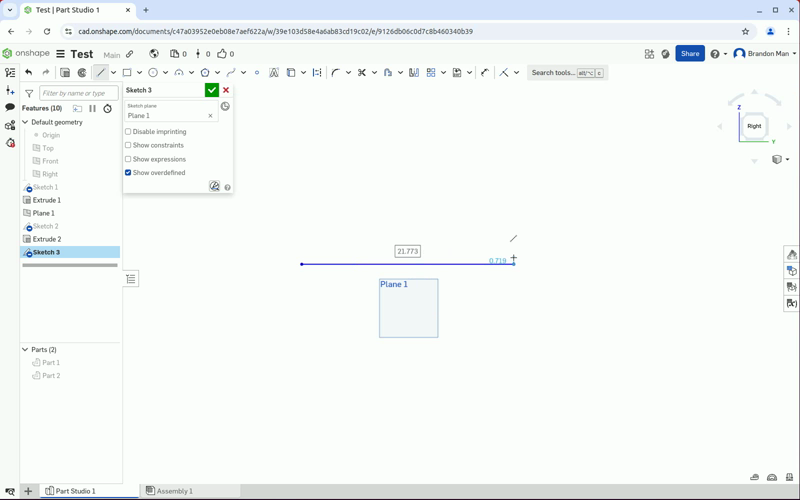
scroll(6)
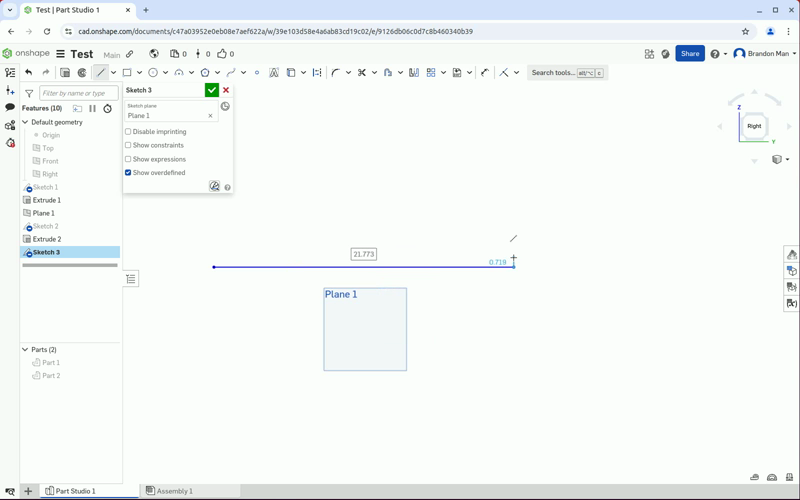
scroll(6)
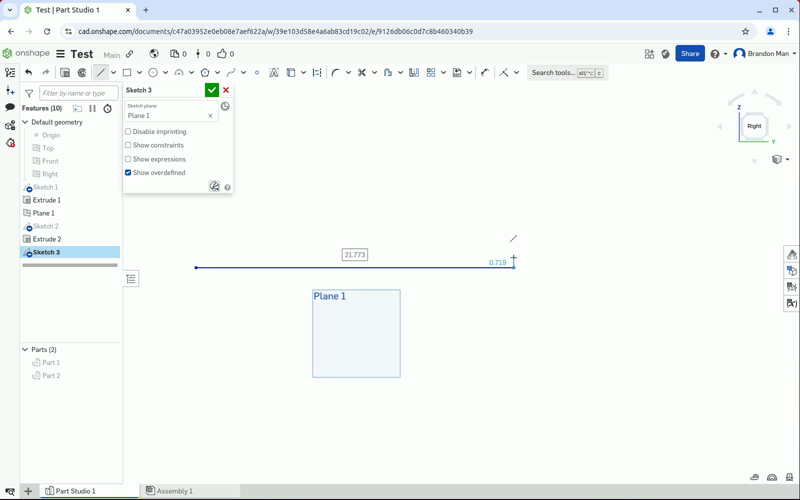
scroll(6)
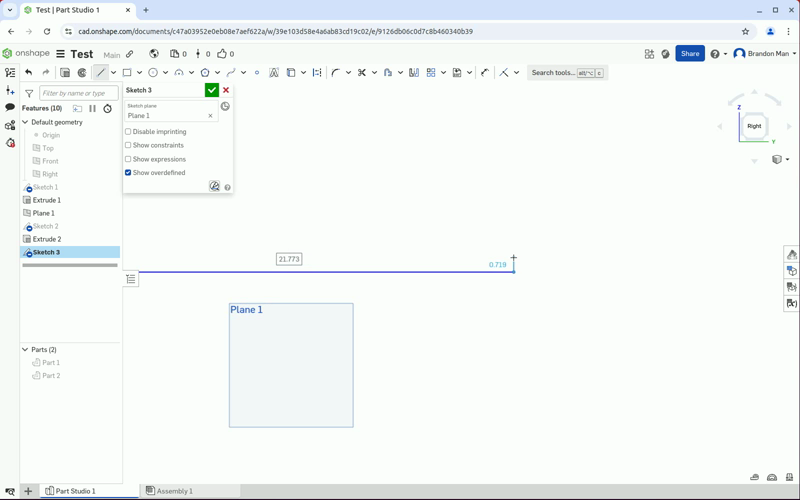
scroll(6)
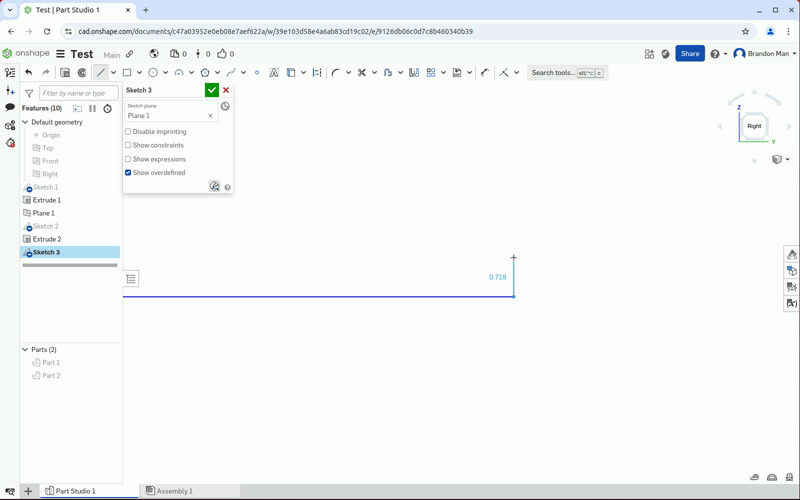
click(513, 257)
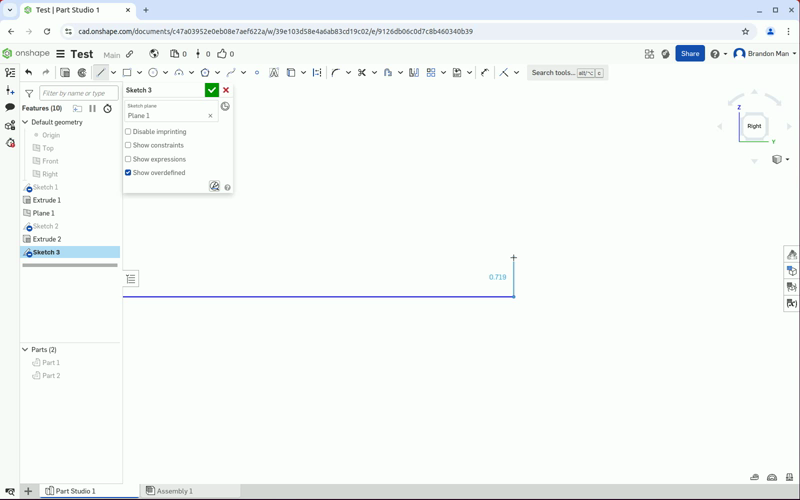
scroll(-6)
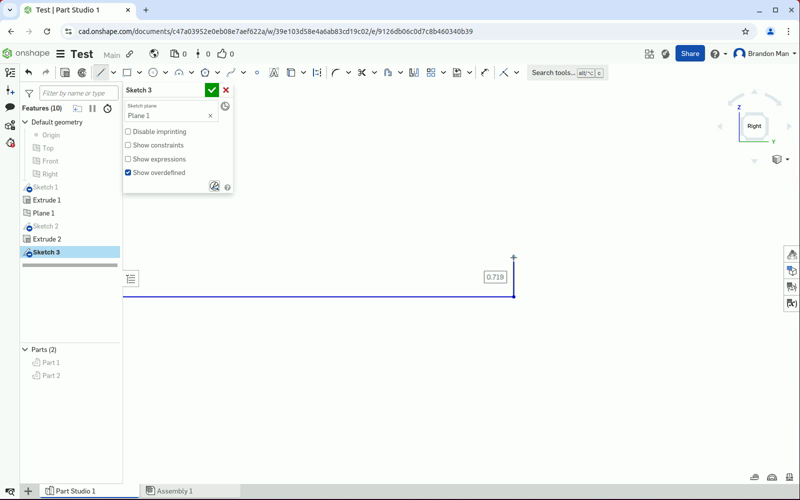
scroll(-6)
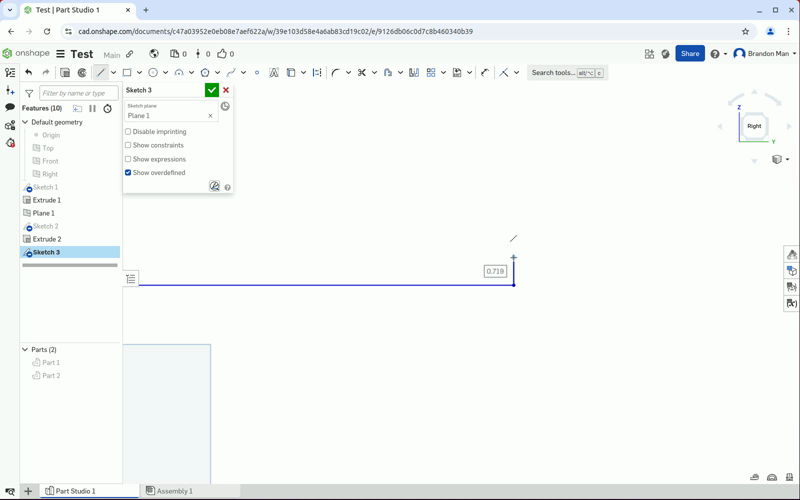
scroll(-6)
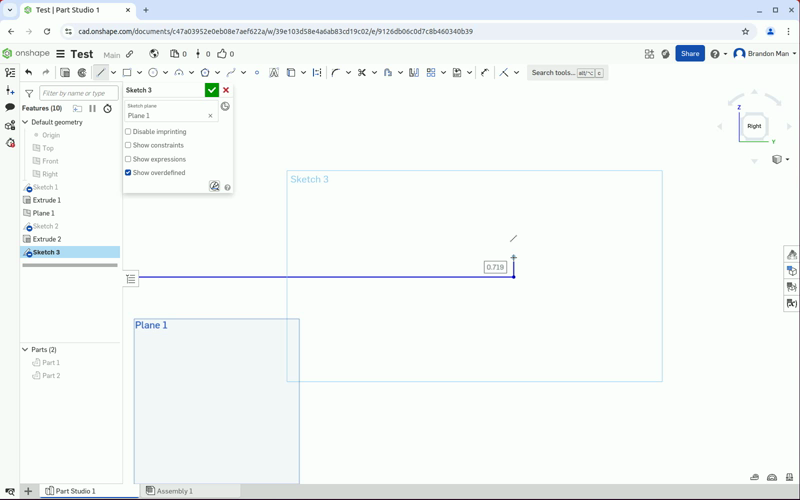
scroll(-6)
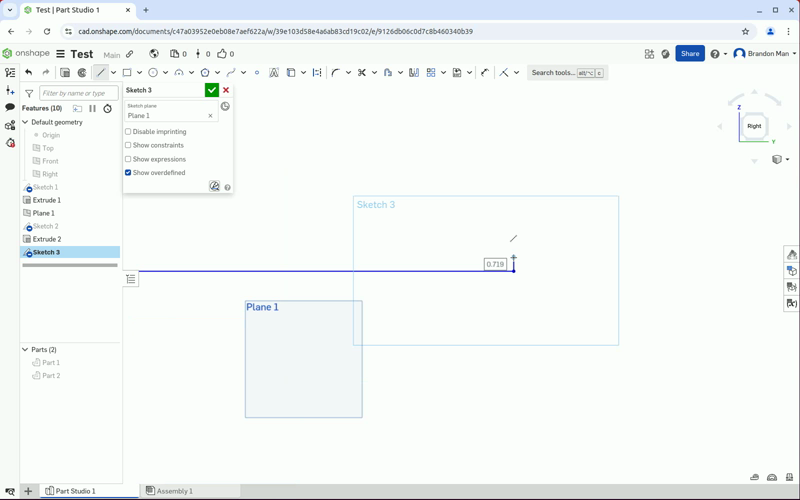
scroll(-6)
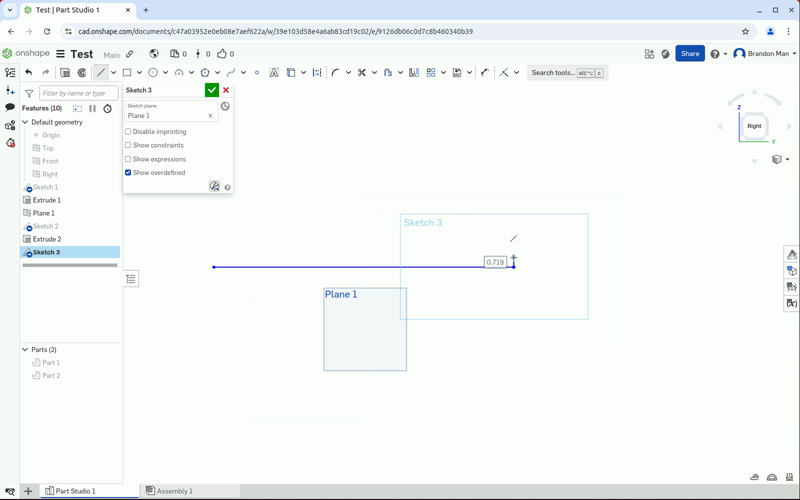
scroll(-6)
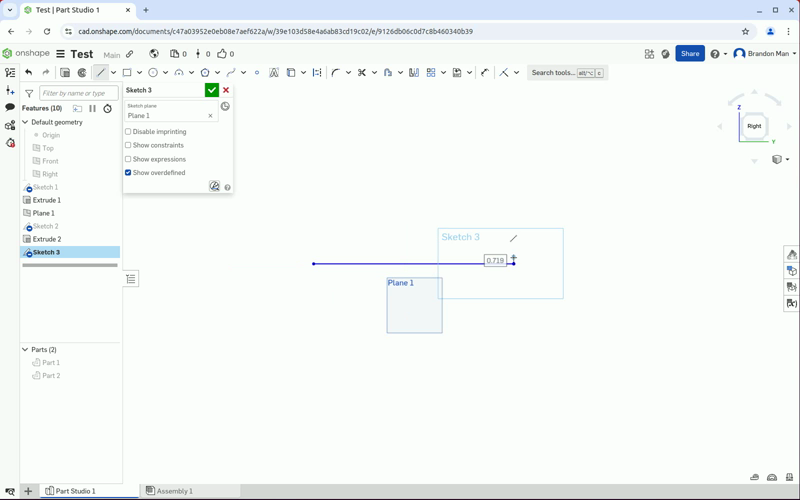
scroll(-6)
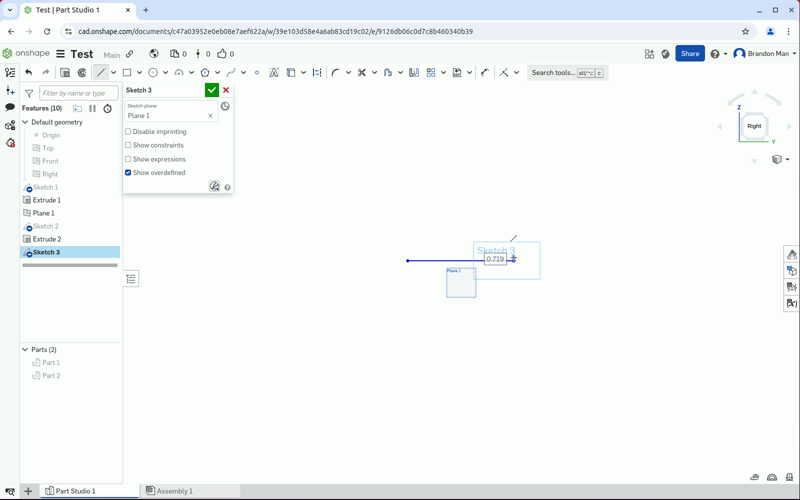
key_up(shift)
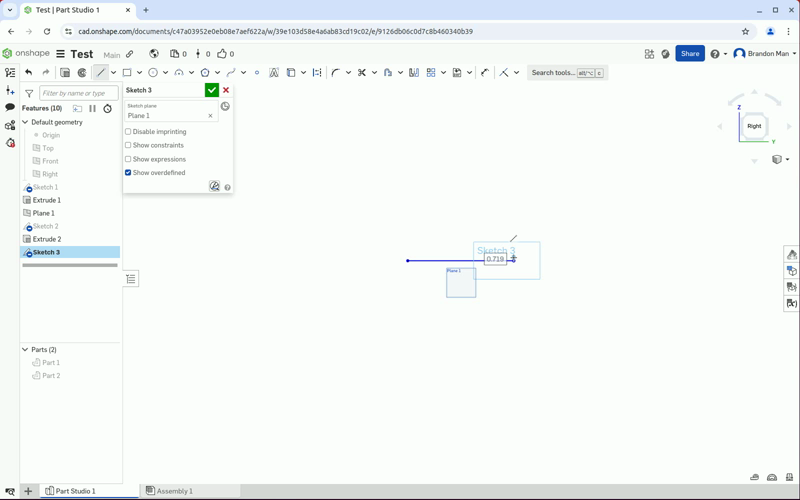
key_down(shift)
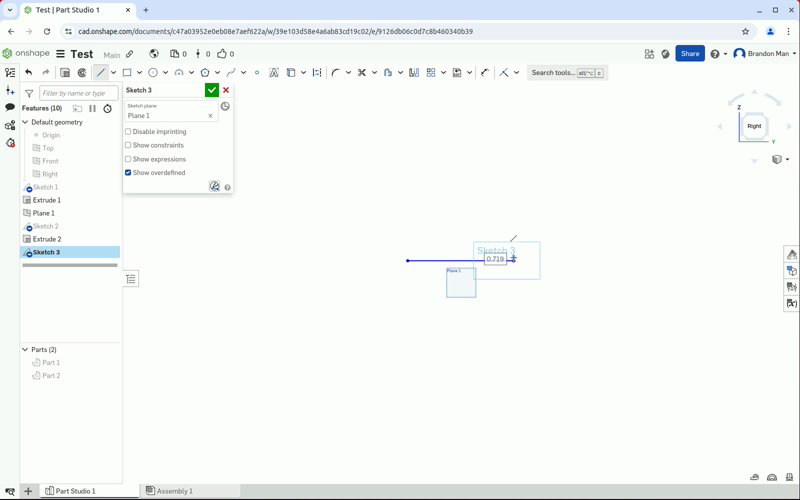
mouse_move(407, 257)
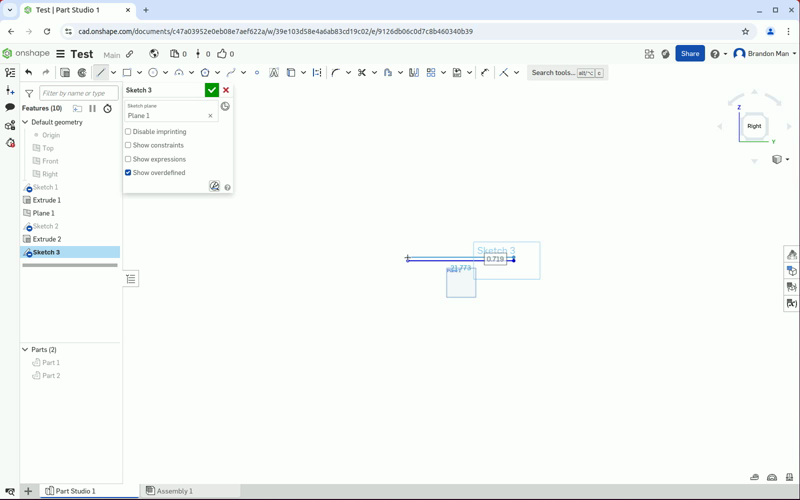
scroll(6)
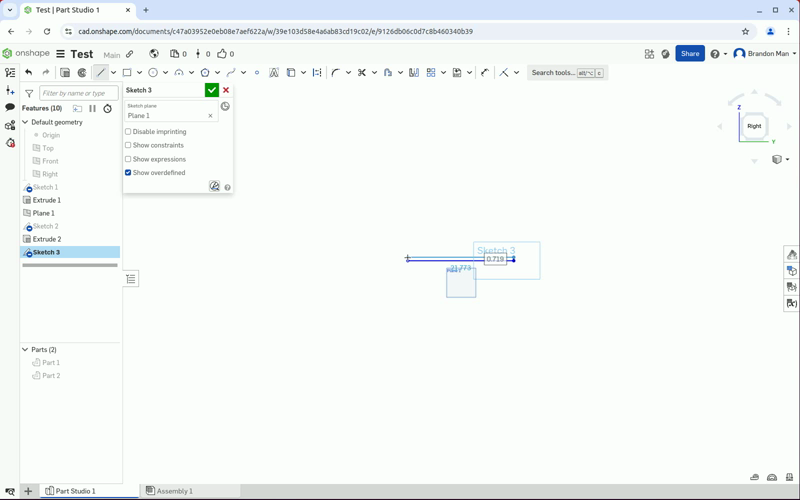
scroll(6)
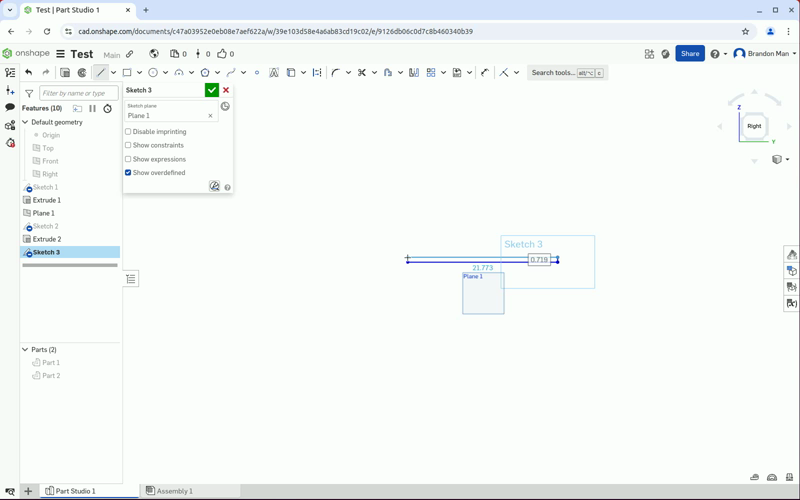
scroll(6)
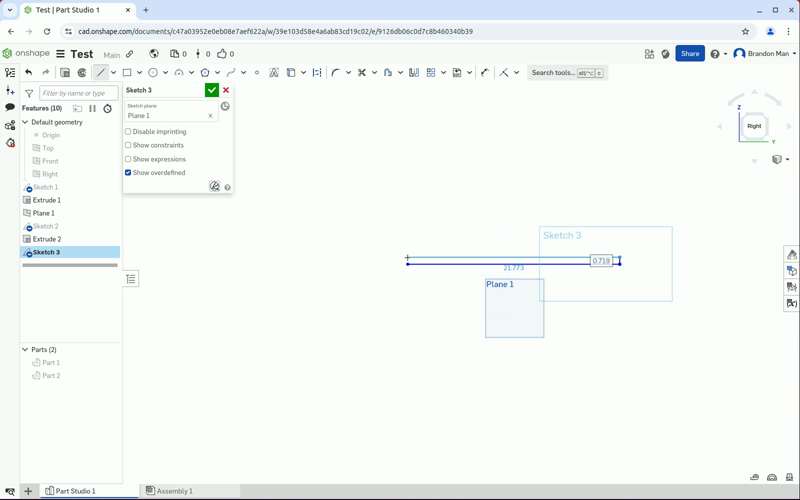
scroll(6)
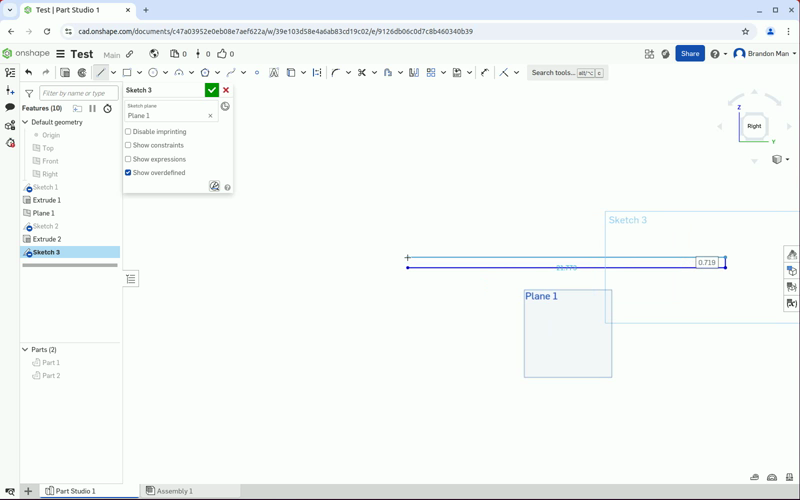
scroll(6)
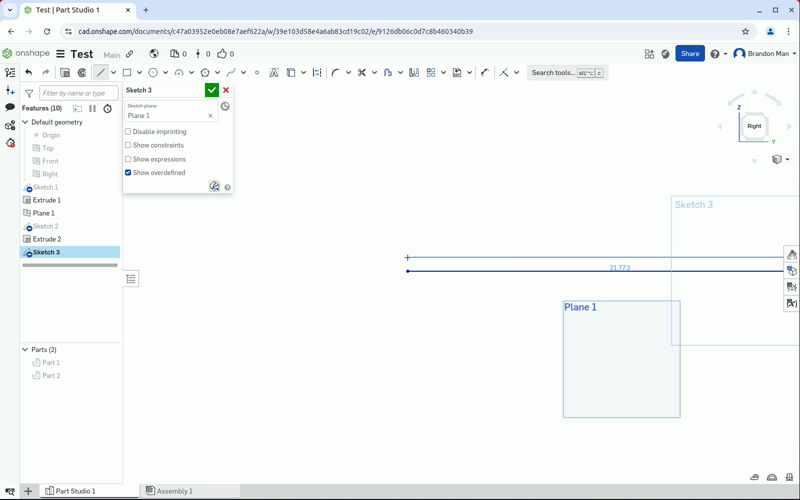
scroll(6)
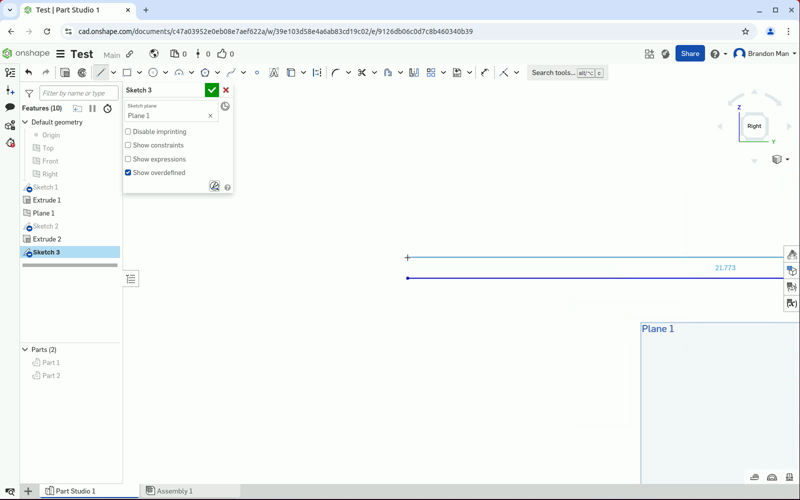
scroll(6)
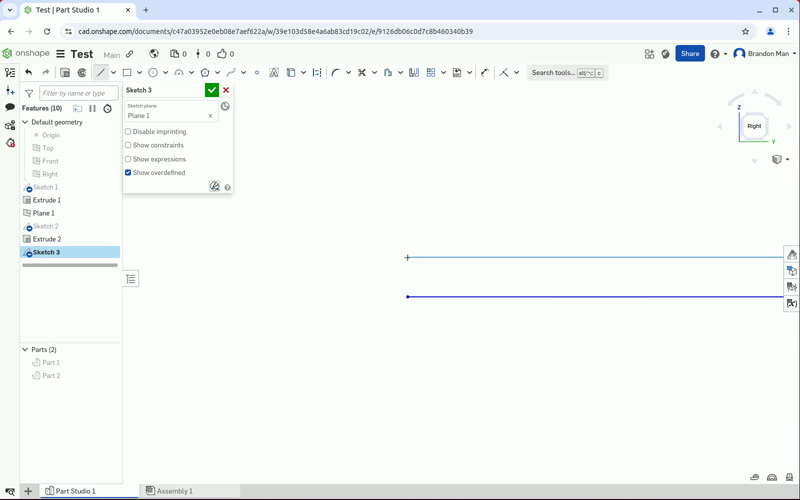
click(407, 257)
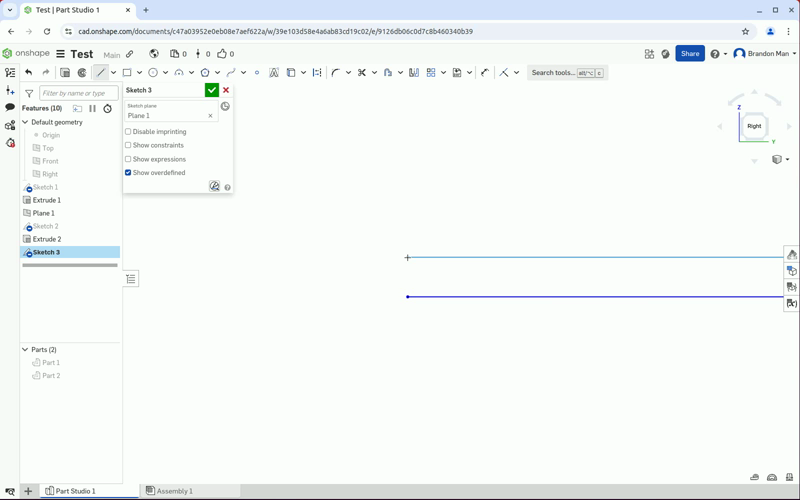
scroll(-6)
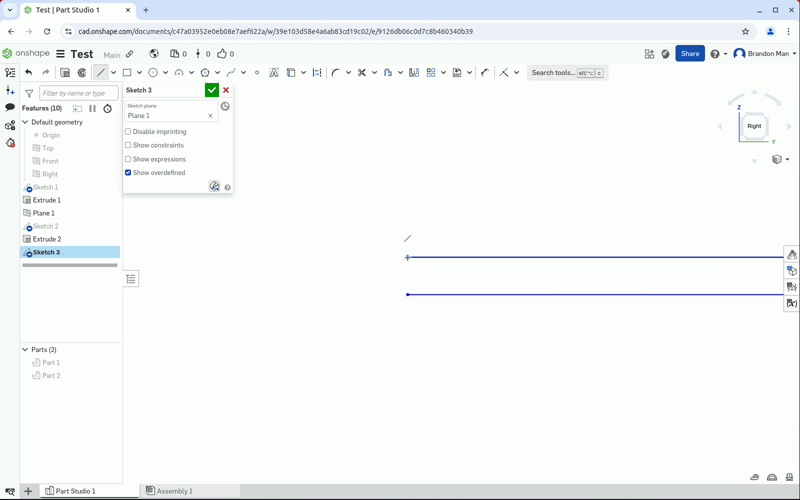
scroll(-6)
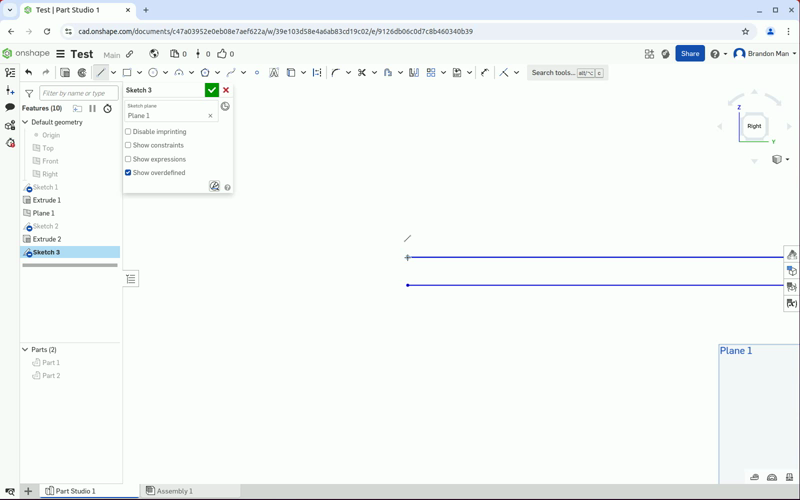
scroll(-6)
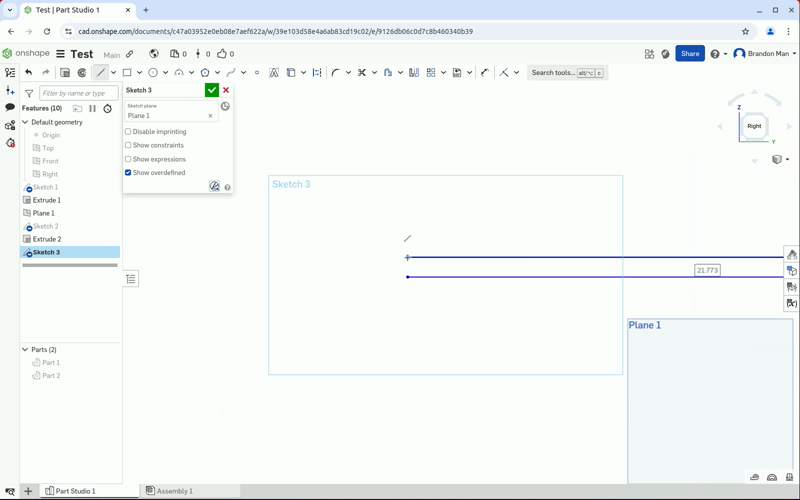
scroll(-6)
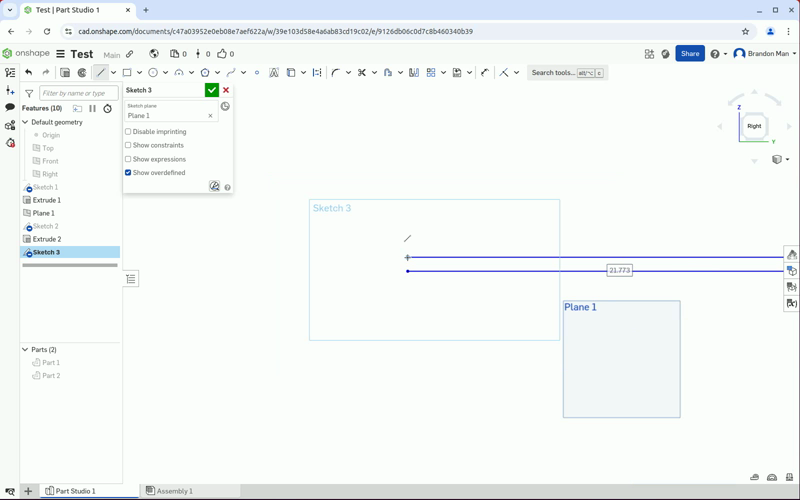
scroll(-6)
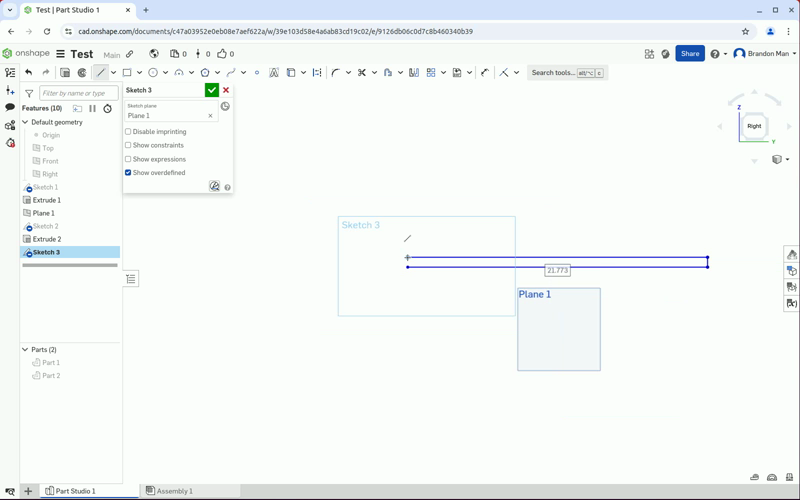
scroll(-6)
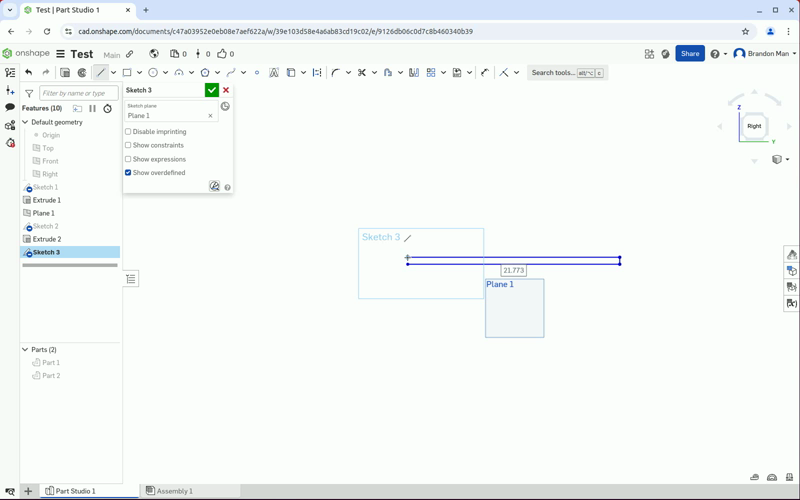
scroll(-6)
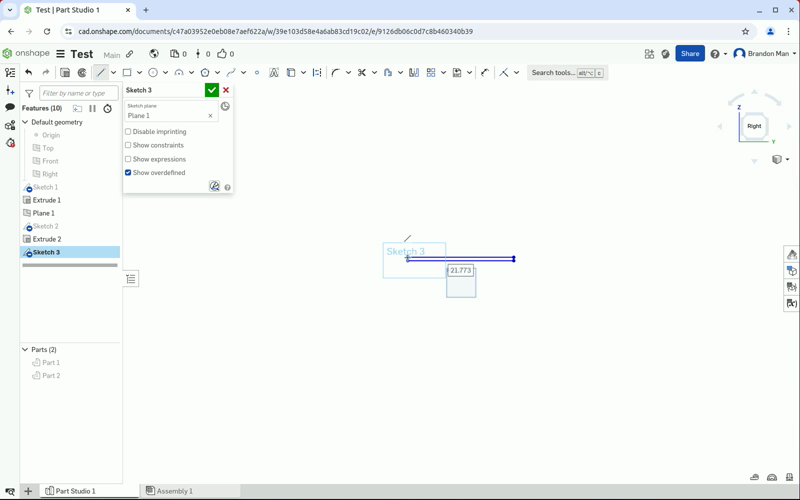
key_up(shift)
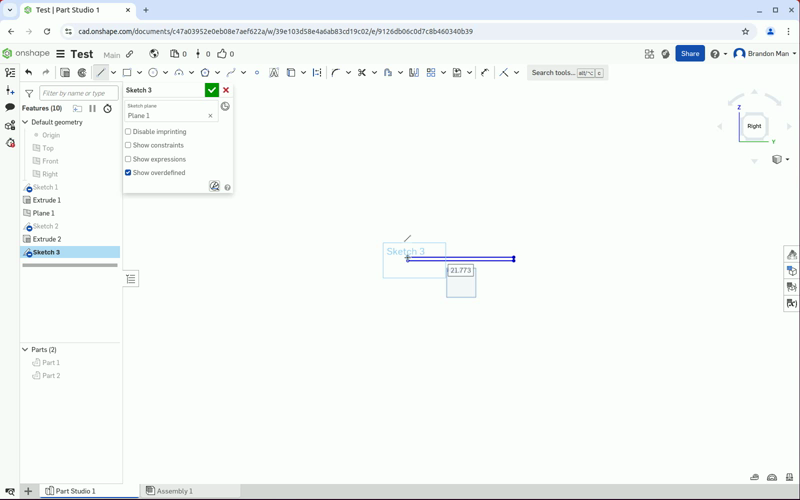
mouse_move(437, 257)
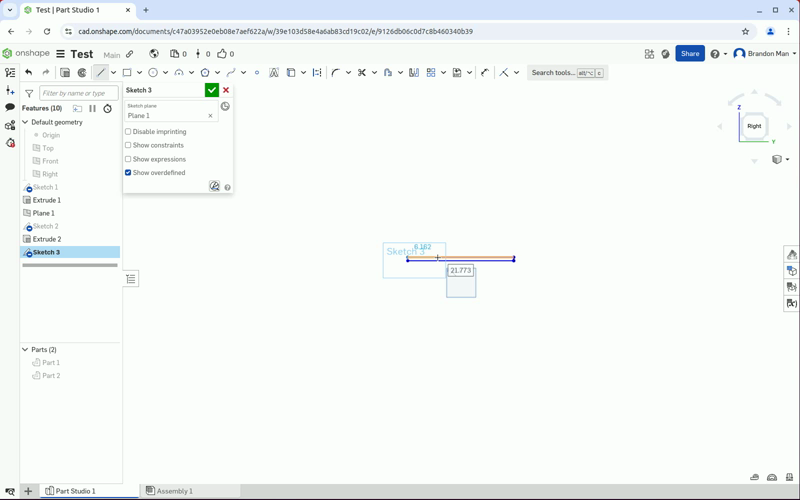
key_down(shift)
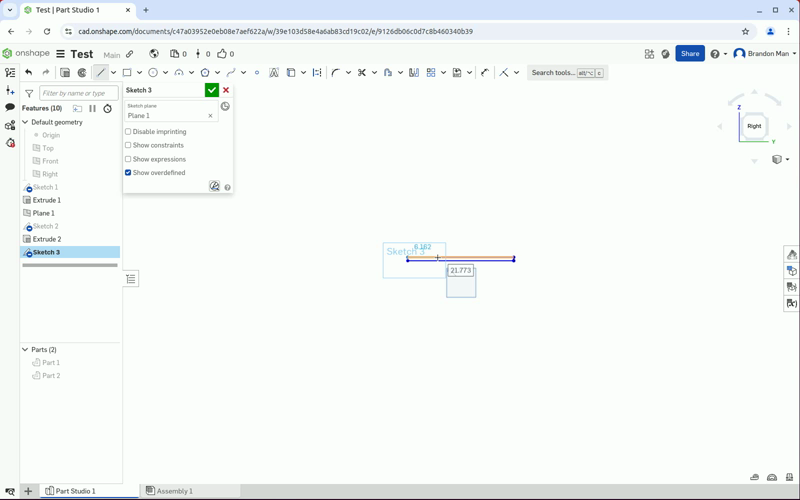
mouse_move(407, 260)
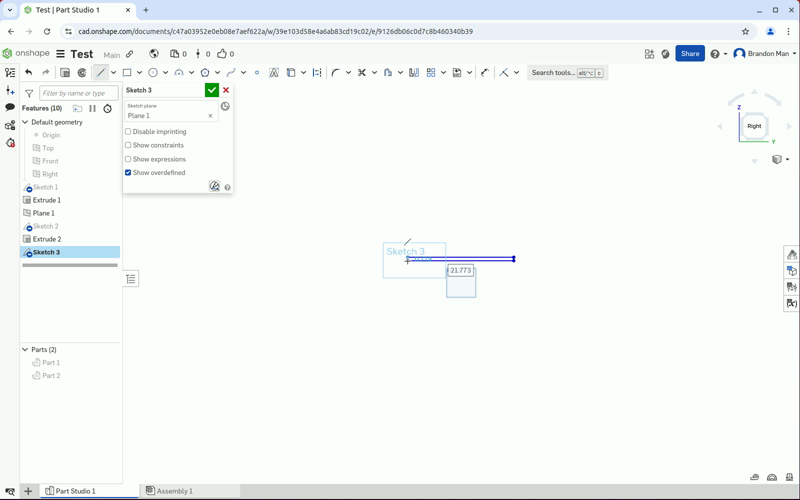
scroll(6)
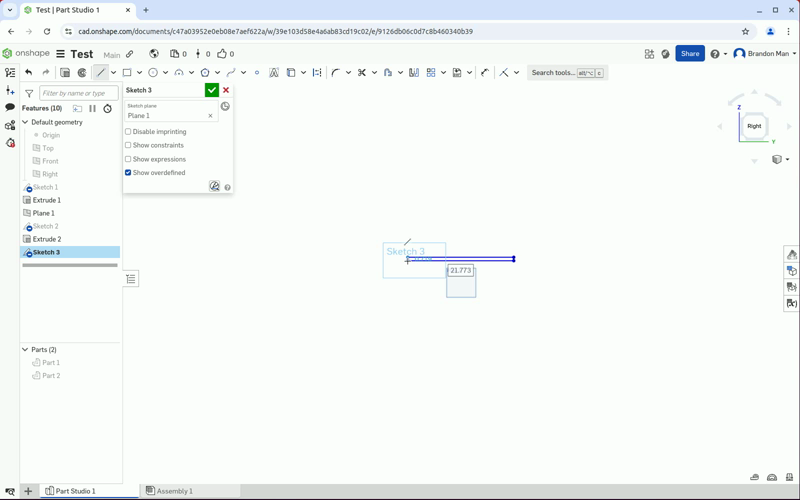
scroll(6)
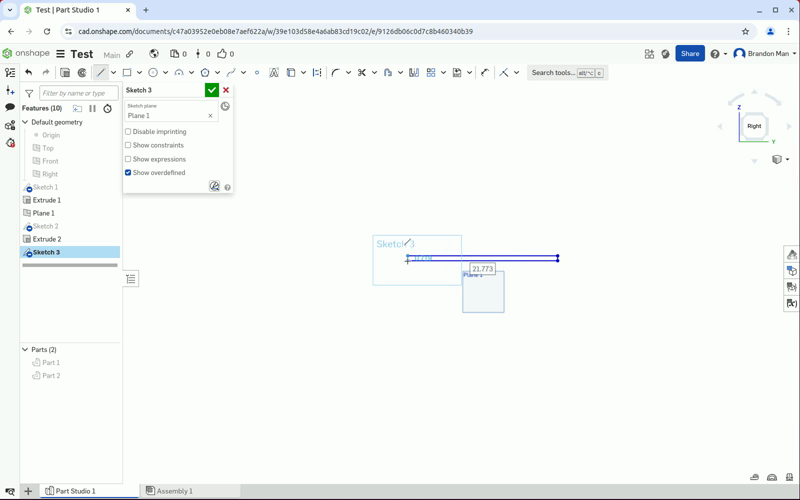
scroll(6)
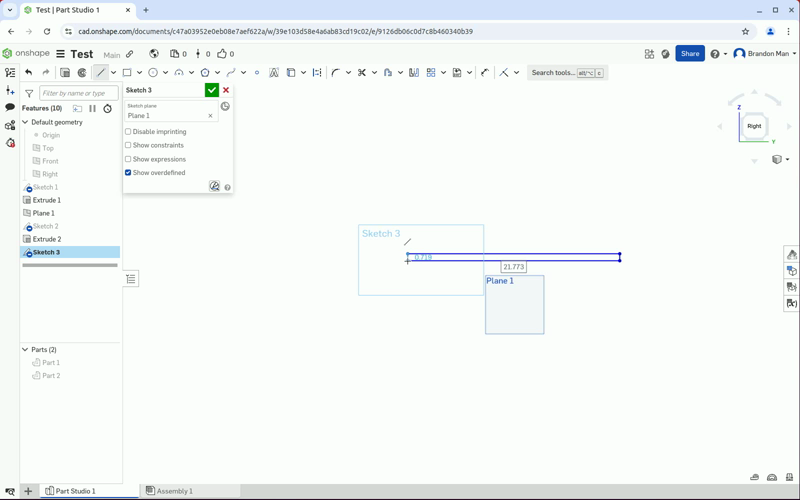
scroll(6)
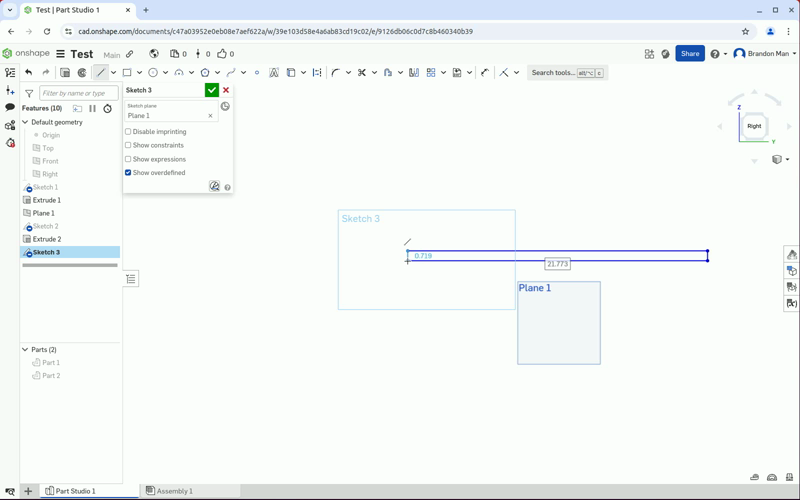
scroll(6)
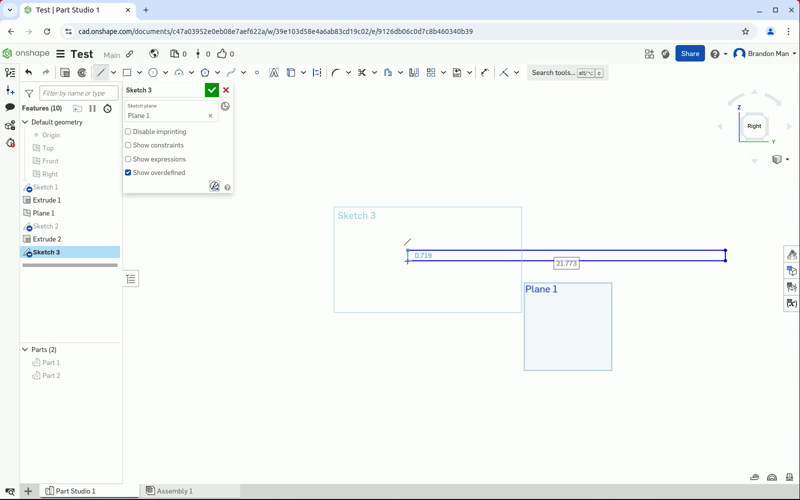
scroll(6)
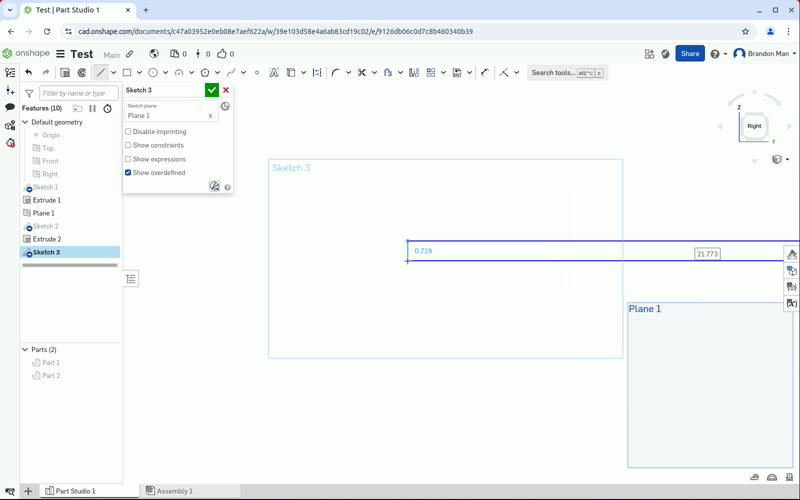
scroll(6)
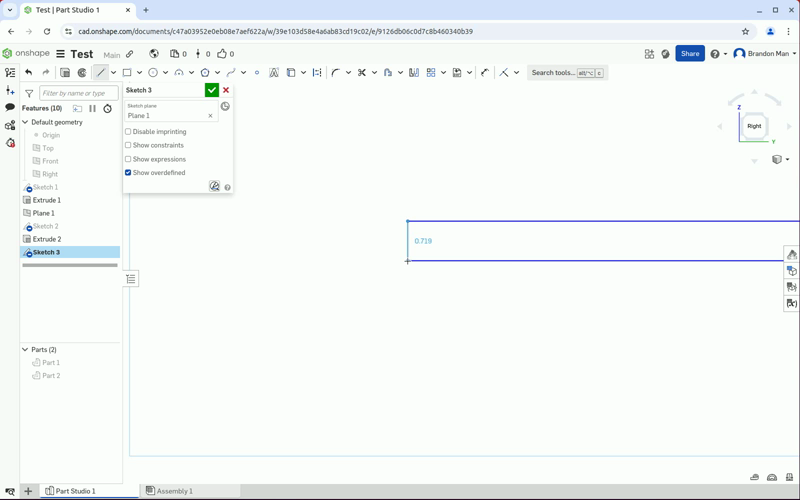
key_up(shift)
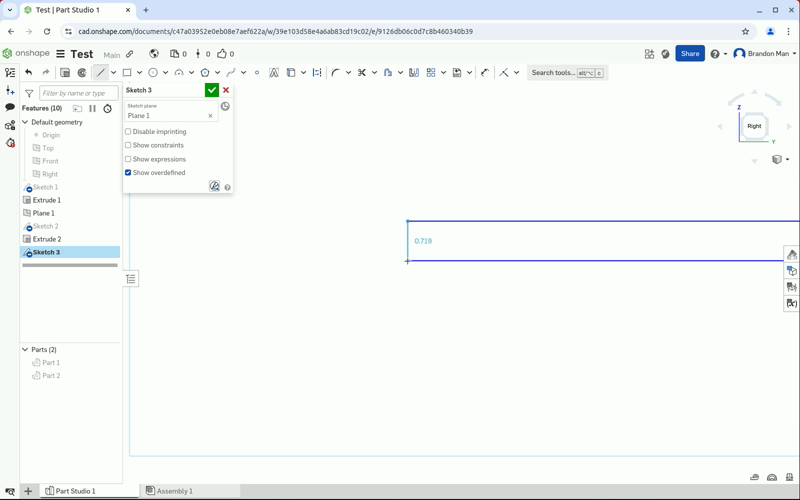
click(407, 260)
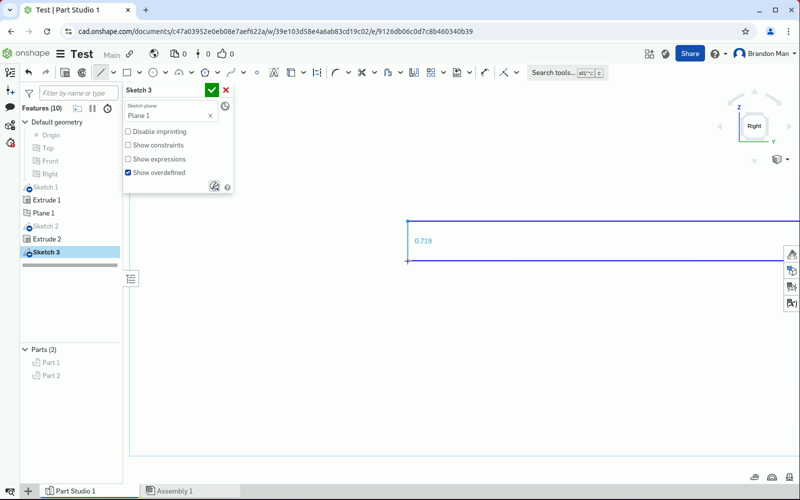
scroll(-6)
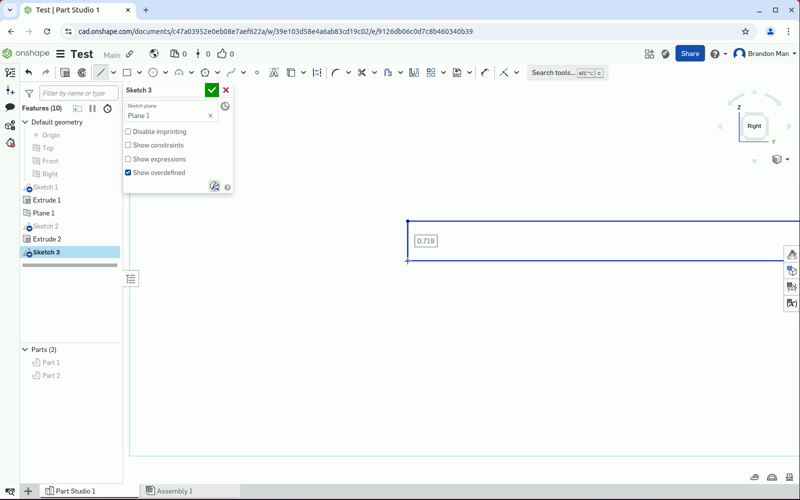
scroll(-6)
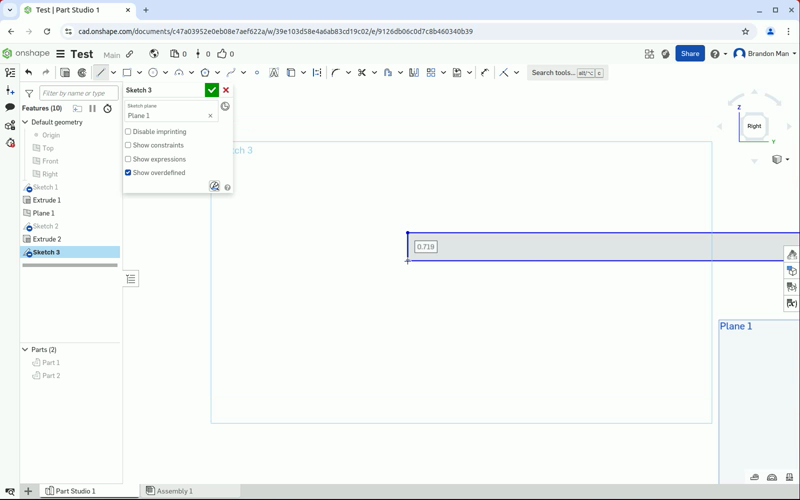
scroll(-6)
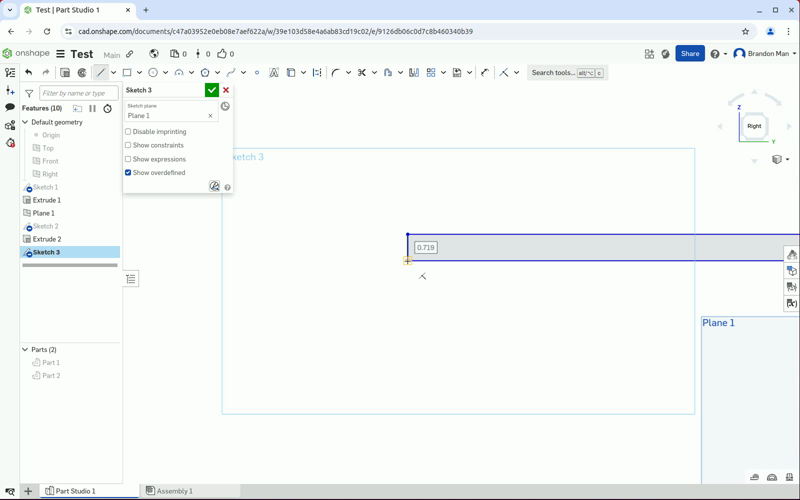
scroll(-6)
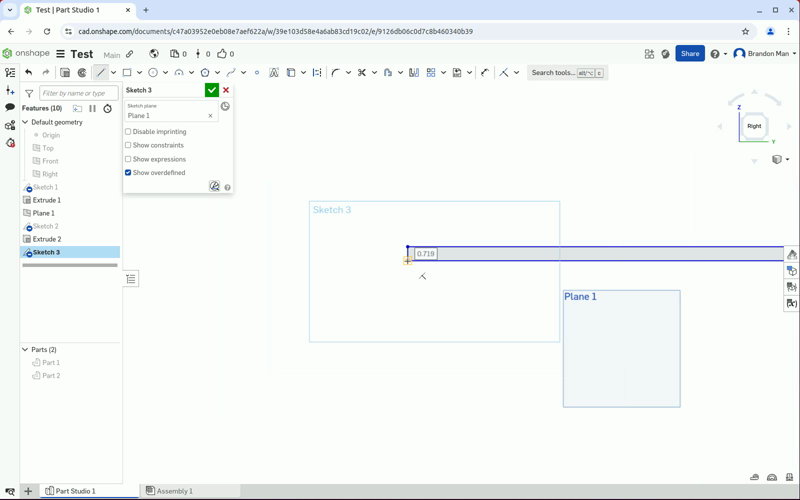
scroll(-6)
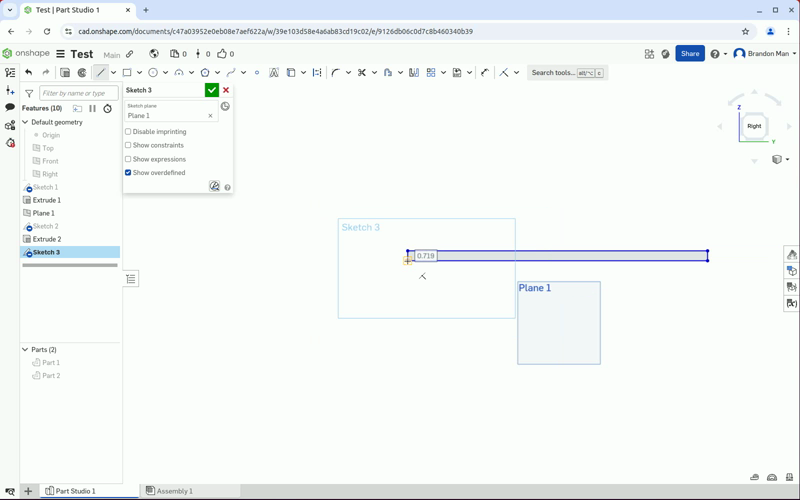
scroll(-6)
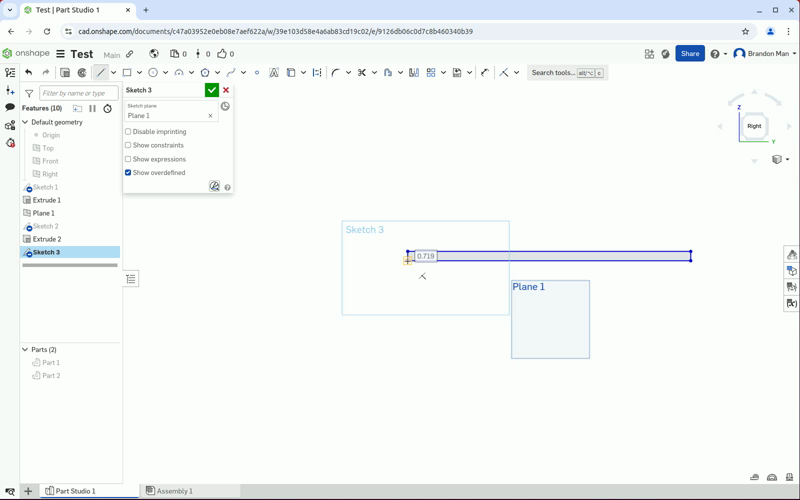
scroll(-6)
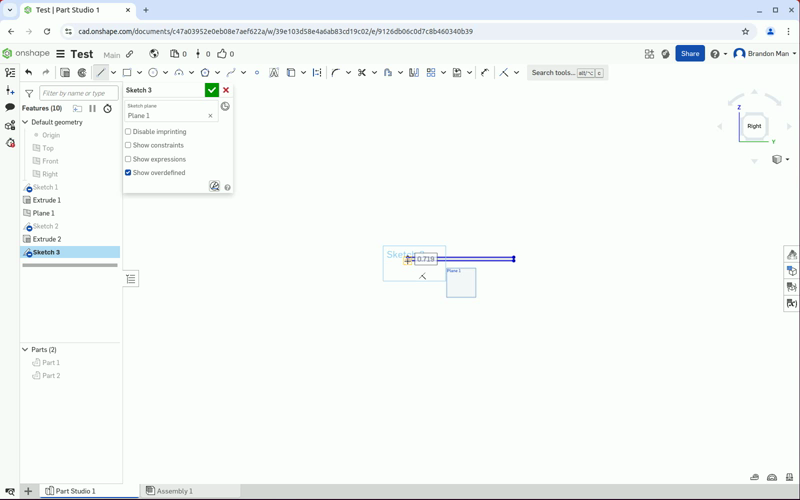
key(esc)
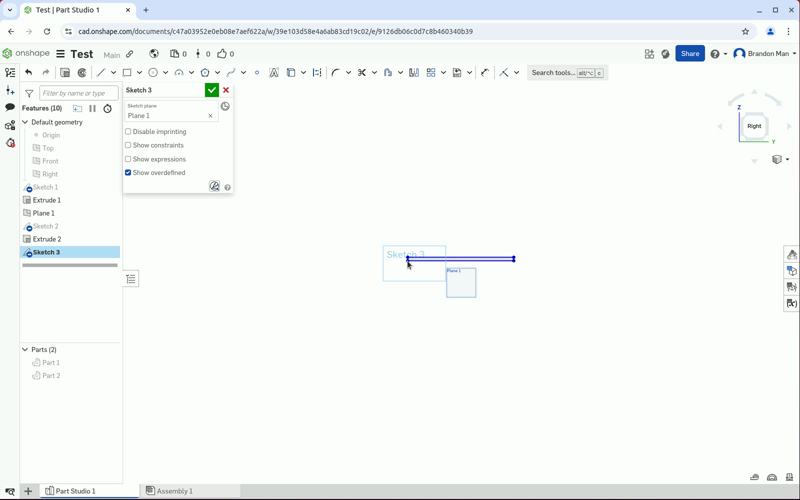
mouse_move(428, 260)
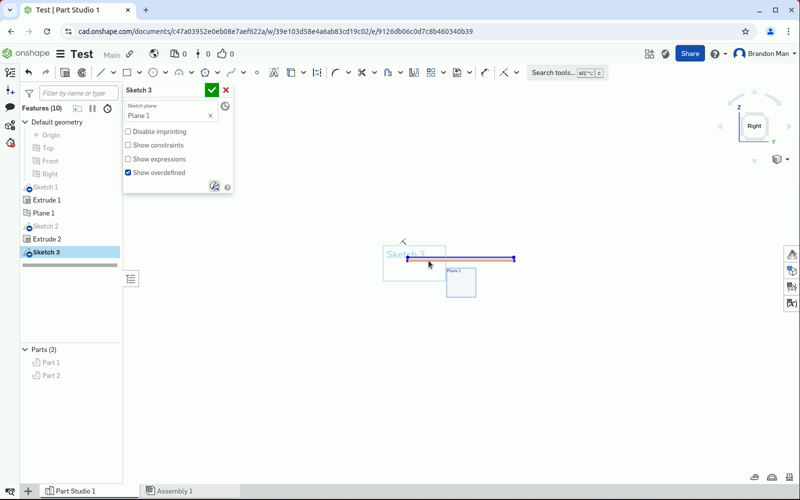
scroll(6)
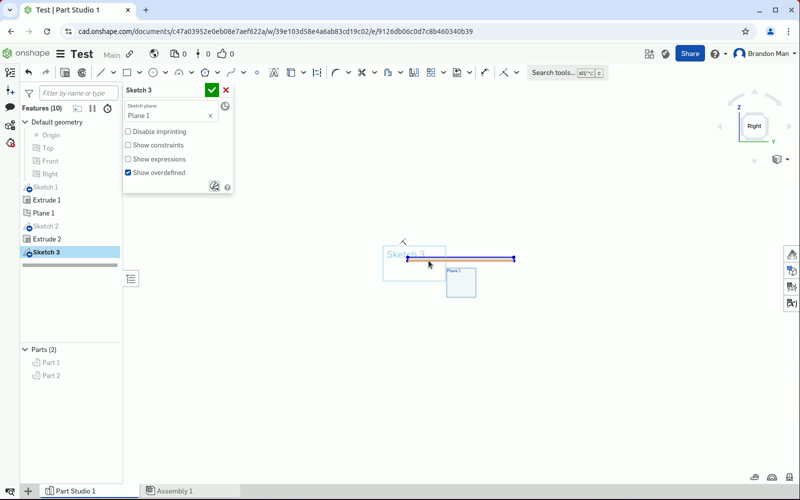
scroll(6)
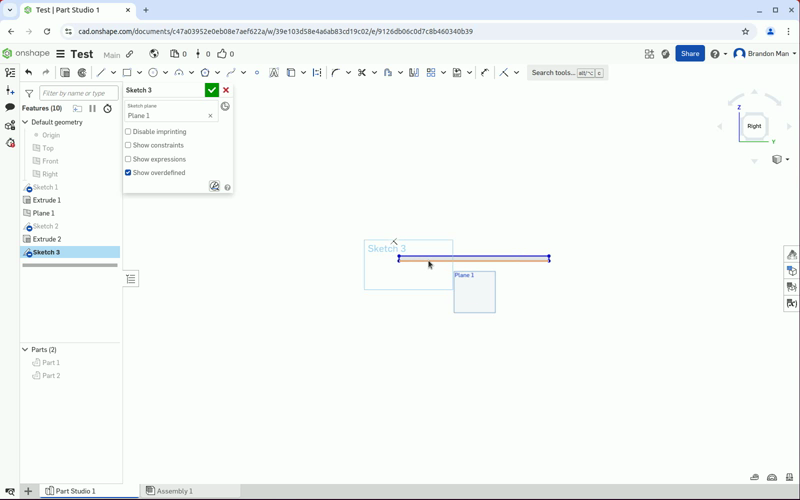
scroll(6)
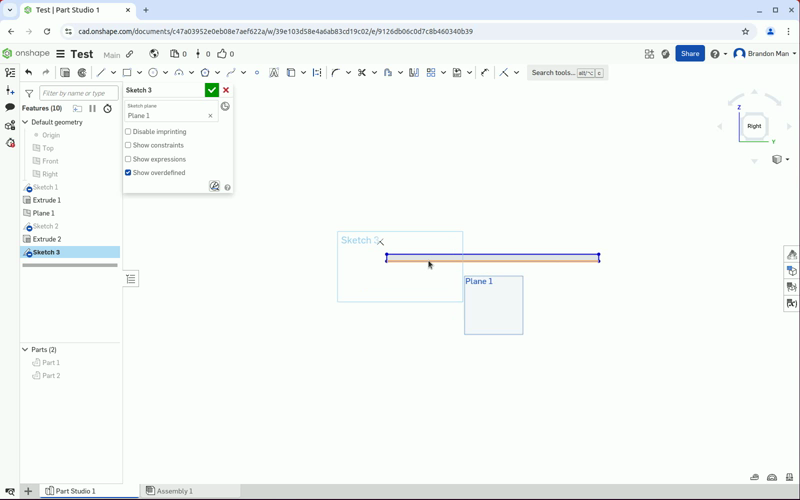
scroll(6)
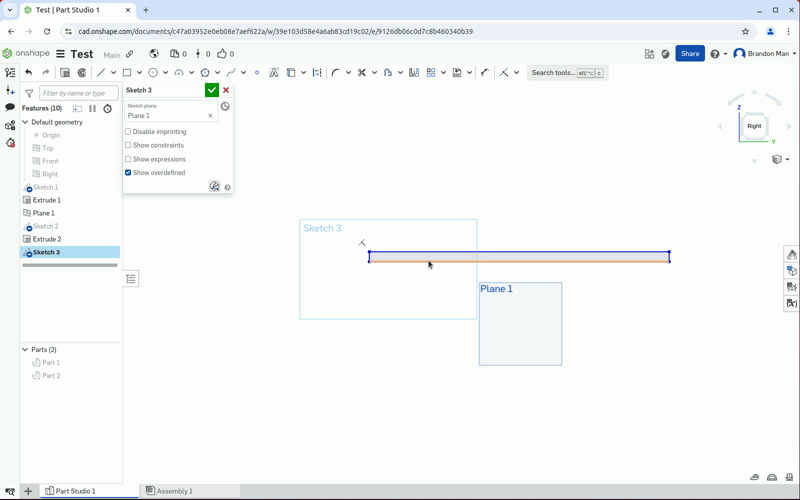
scroll(6)
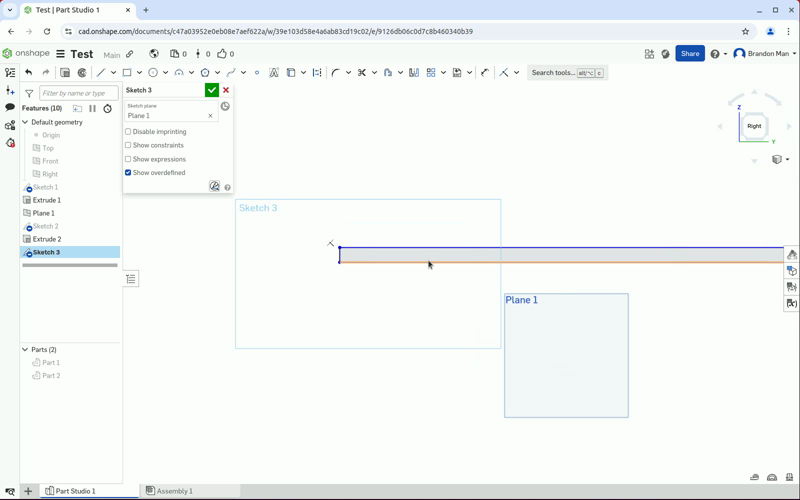
scroll(6)
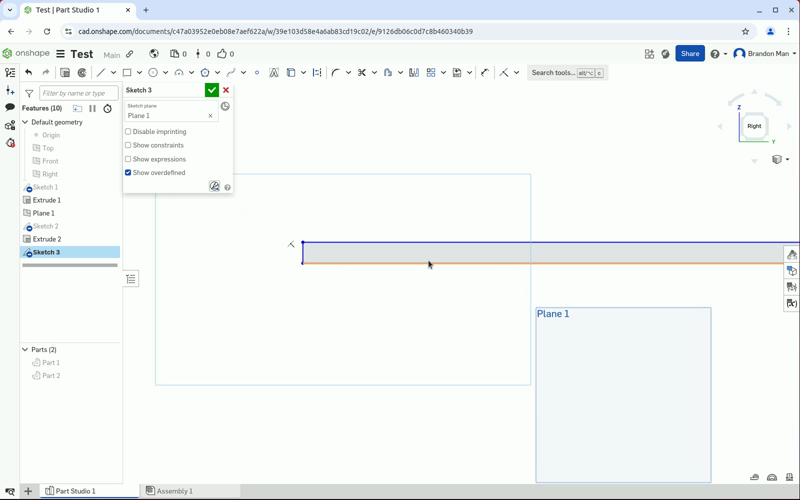
scroll(6)
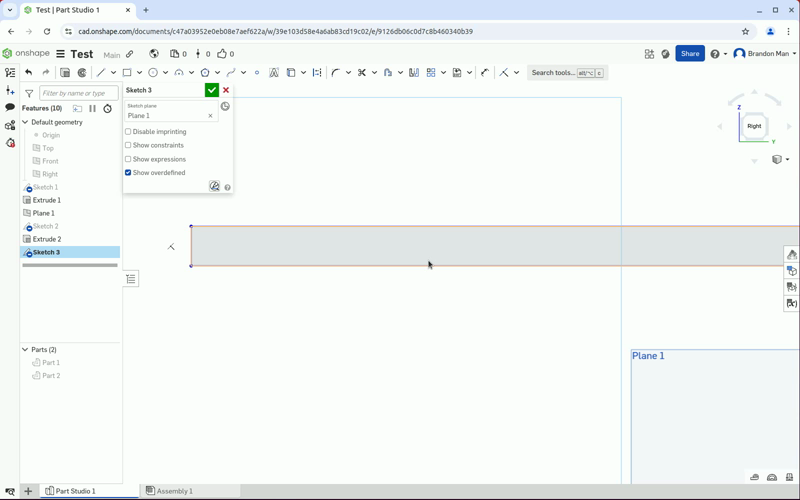
click(428, 260)
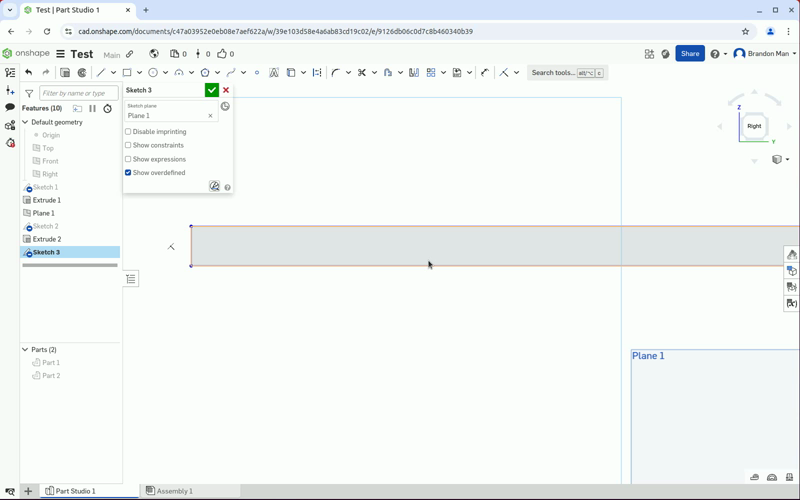
scroll(-6)
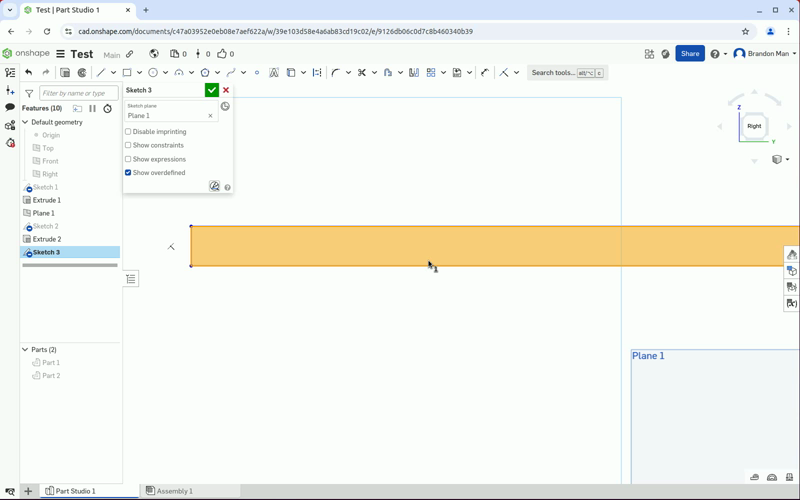
scroll(-6)
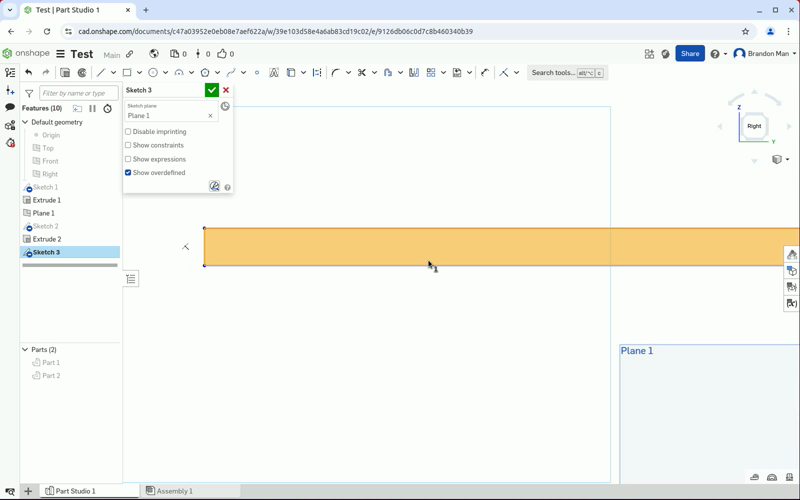
scroll(-6)
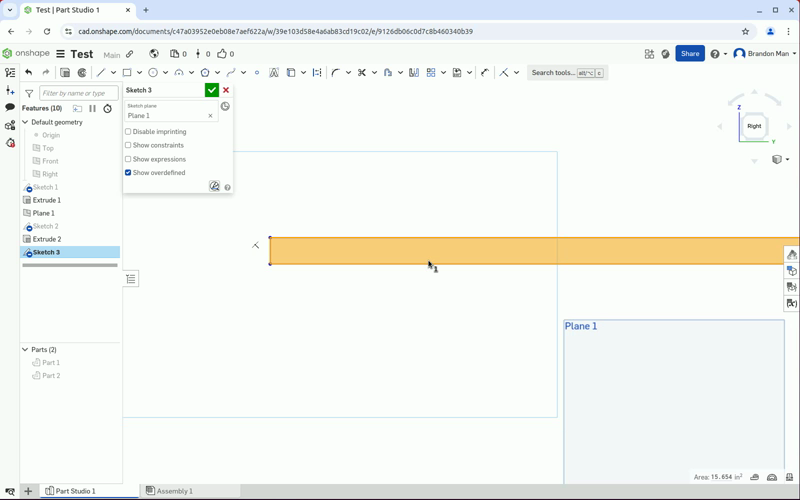
scroll(-6)
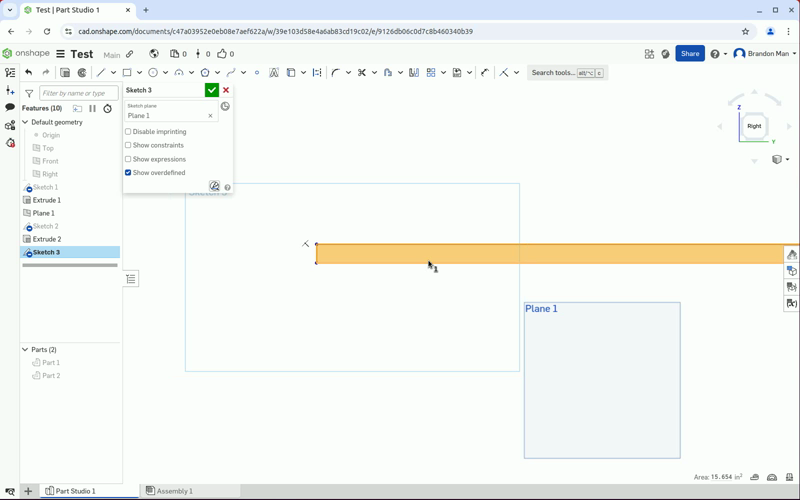
scroll(-6)
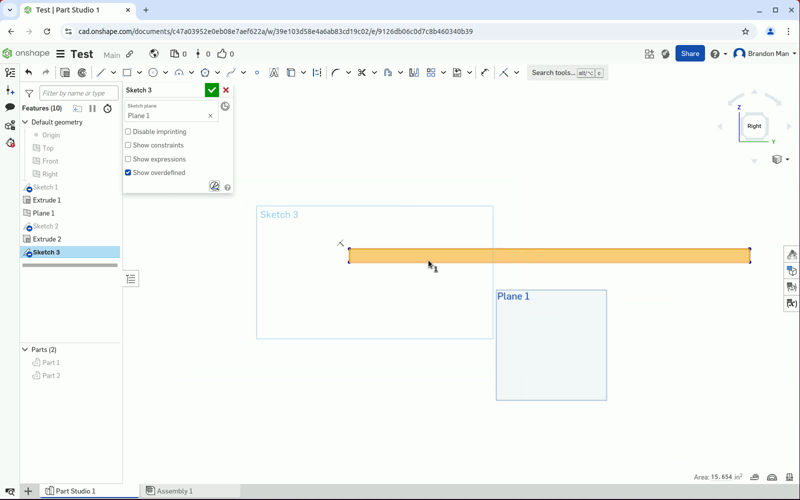
scroll(-6)
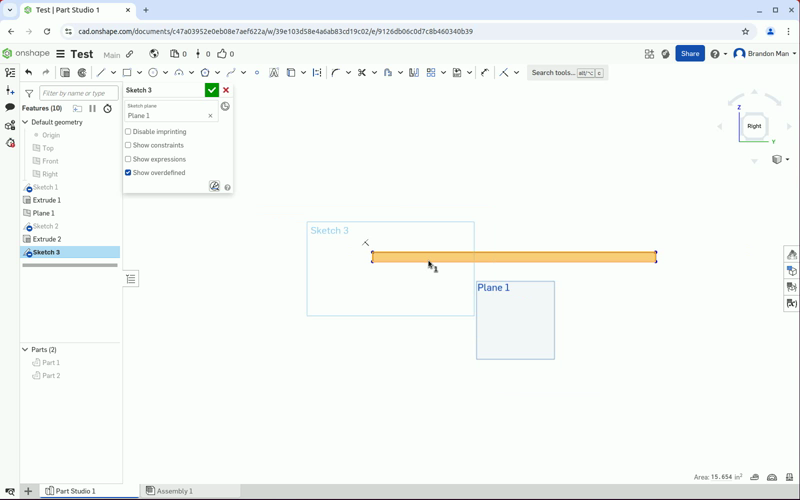
scroll(-6)
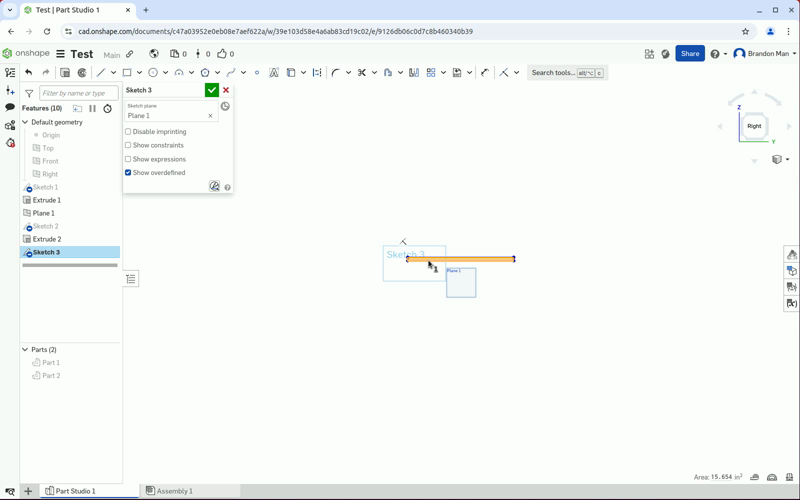
mouse_move(73, 352)
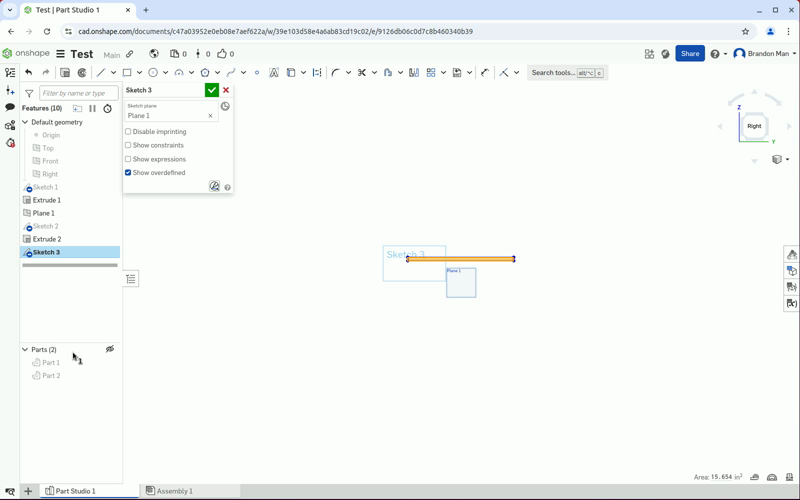
key(shift+y)
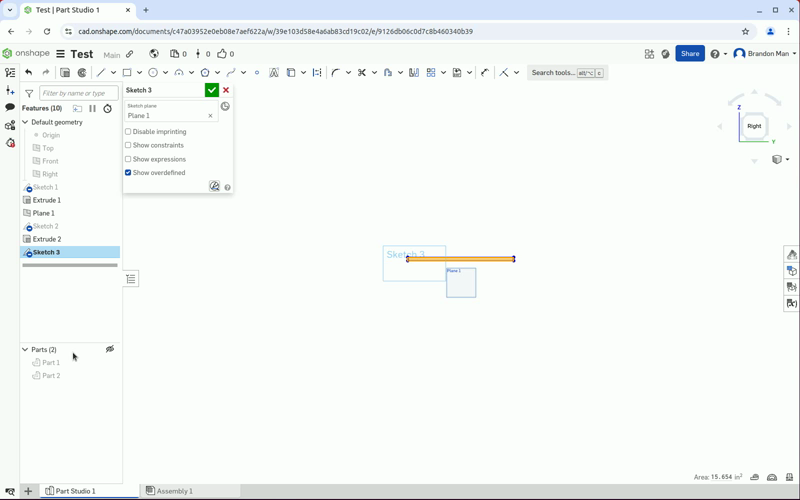
key(shift+e)
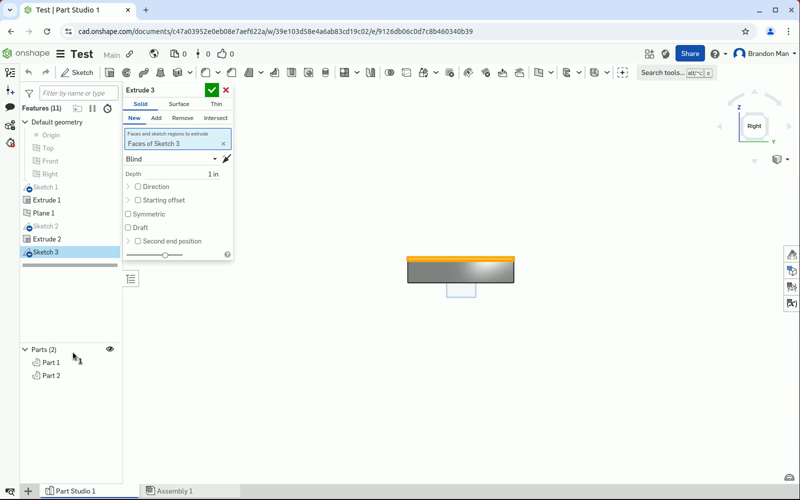
mouse_move(143, 106)
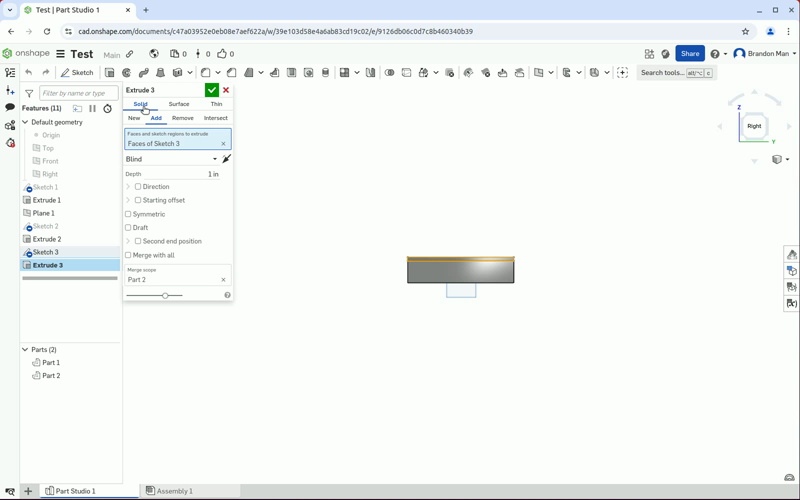
click(143, 106)
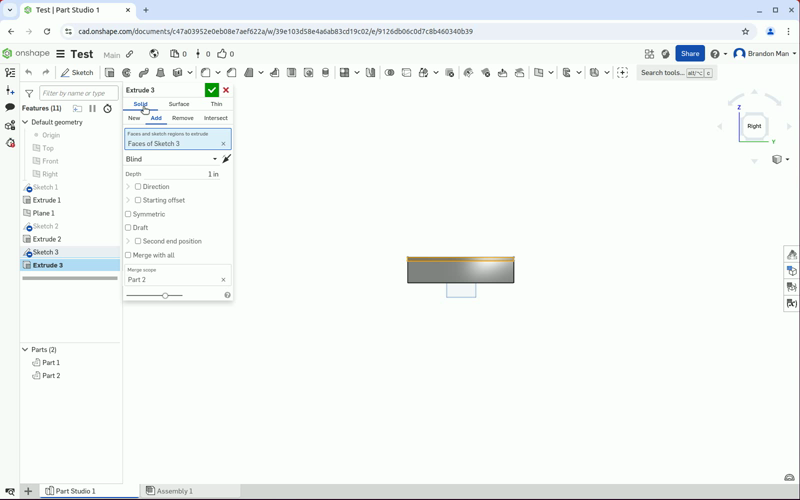
mouse_move(137, 120)
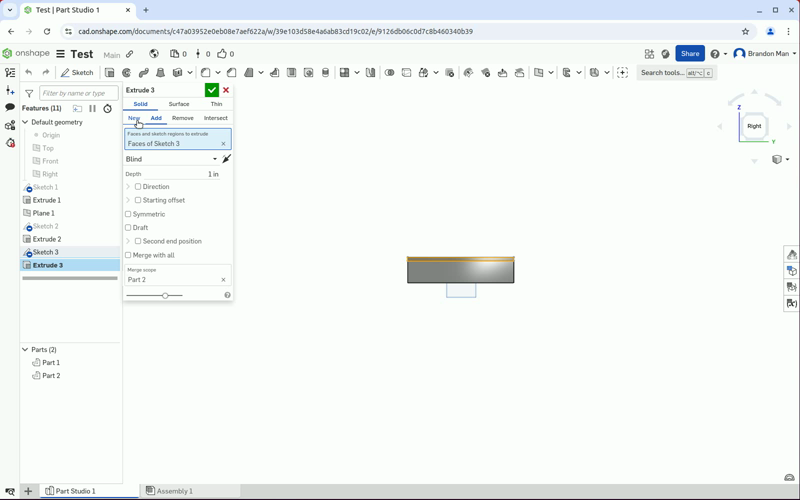
click(137, 120)
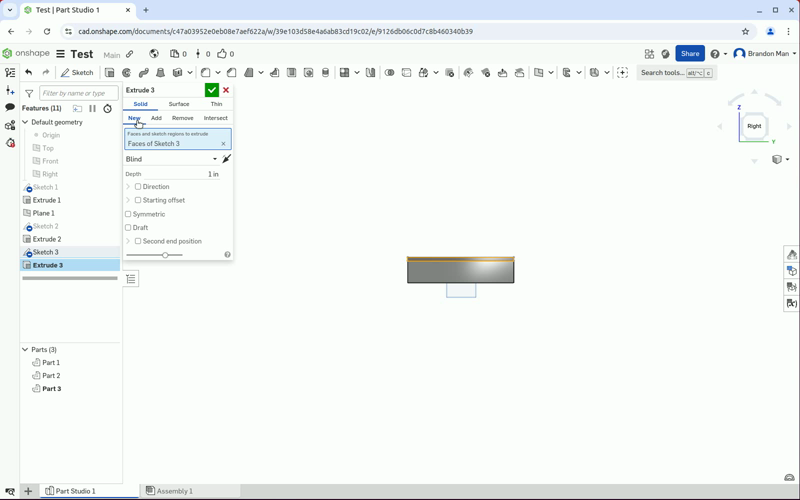
key(tab, 4)
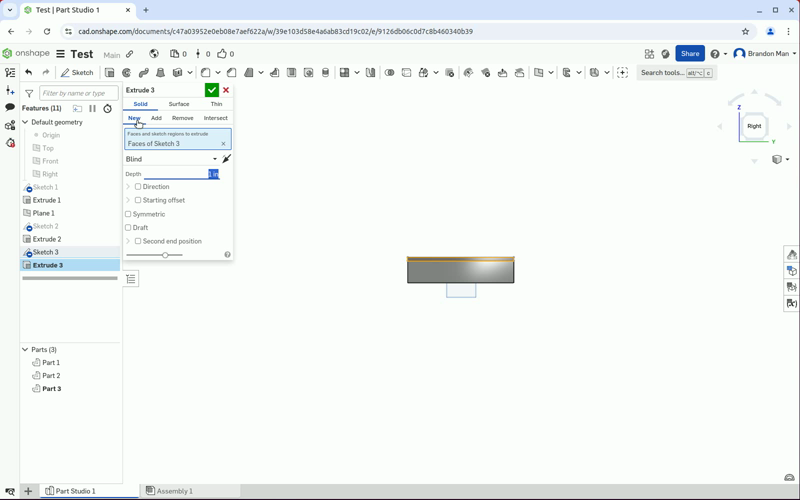
text(0.722)
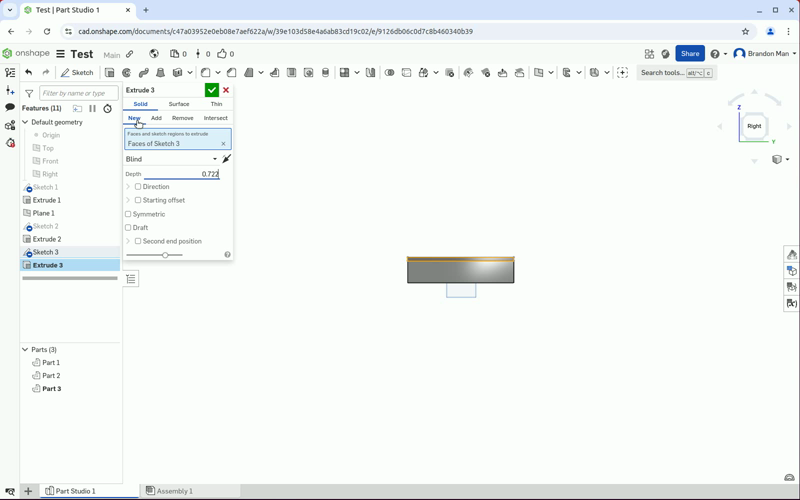
key(enter)
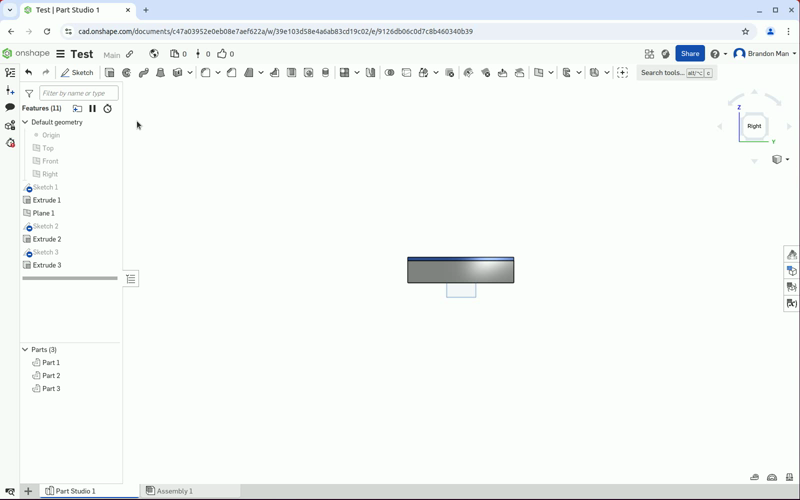
key(shift+h)
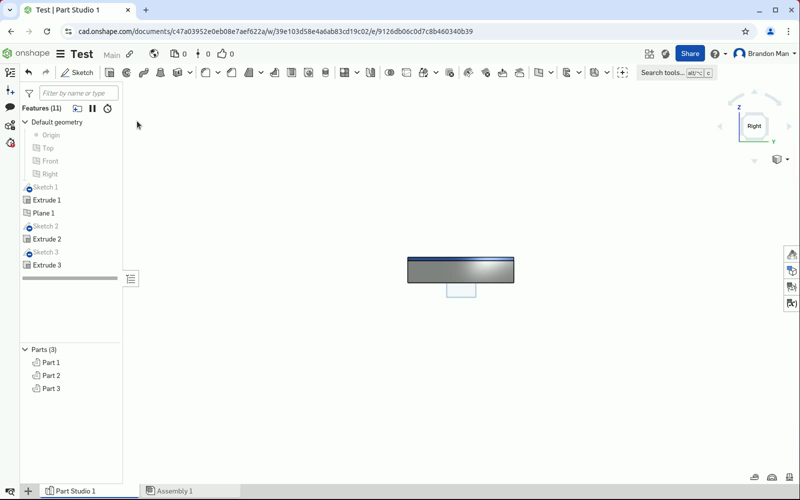
key(shift+h)
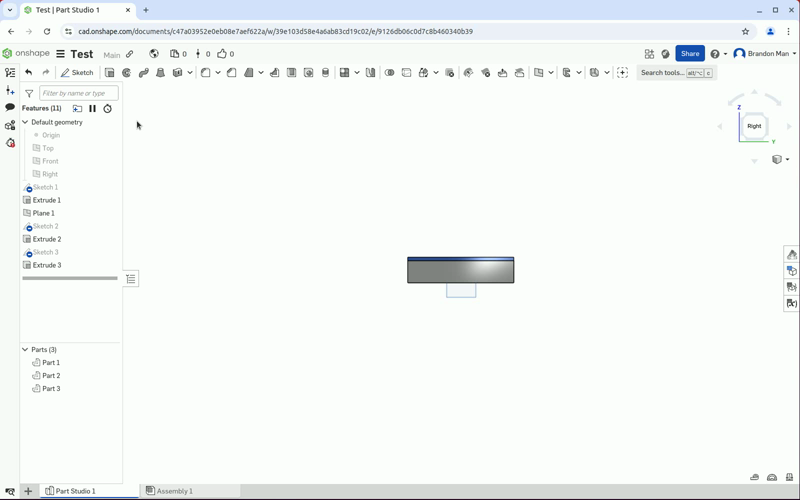
mouse_move(73, 189)
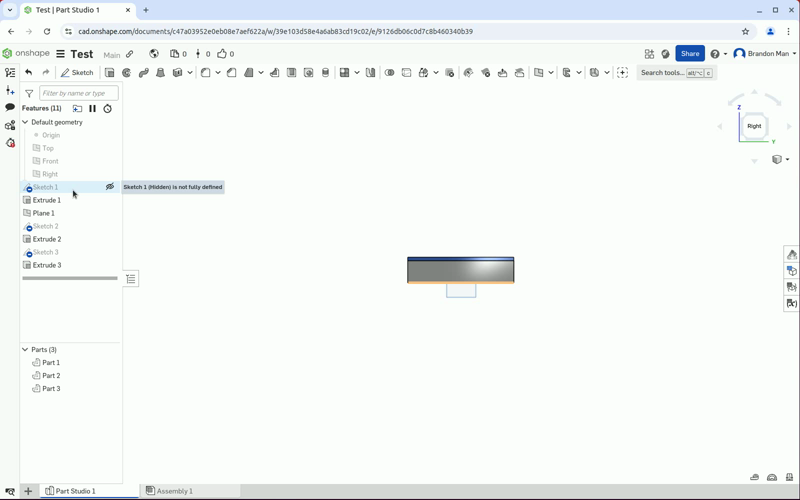
click(73, 189)
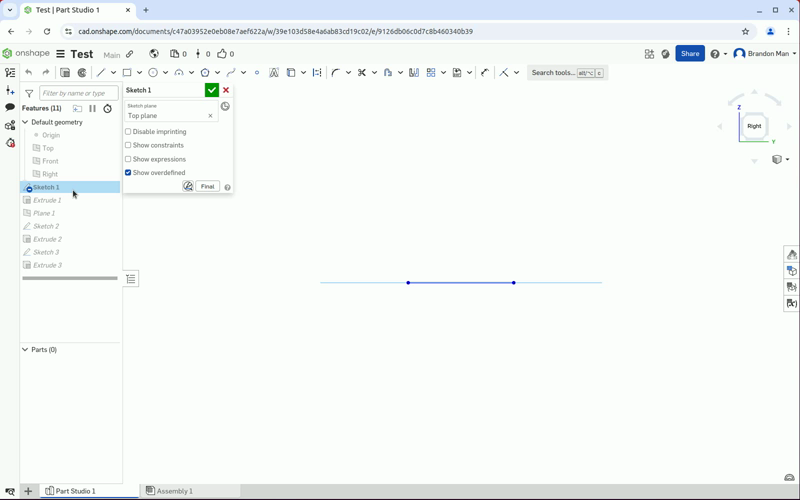
mouse_move(229, 92)
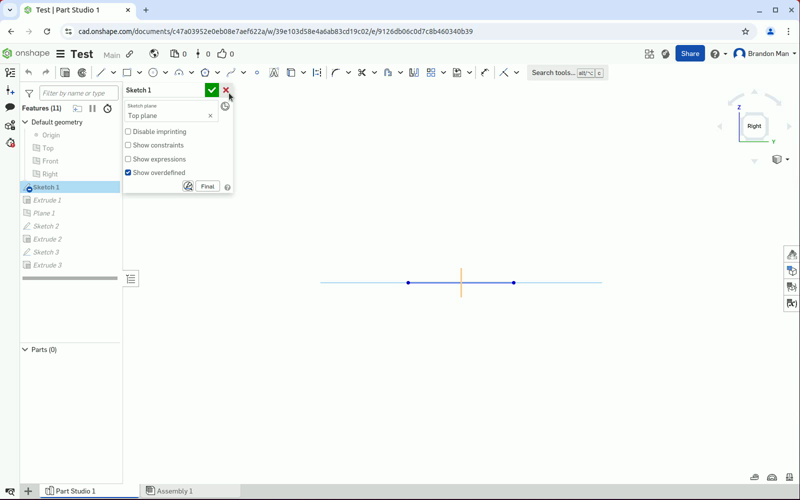
click(229, 92)
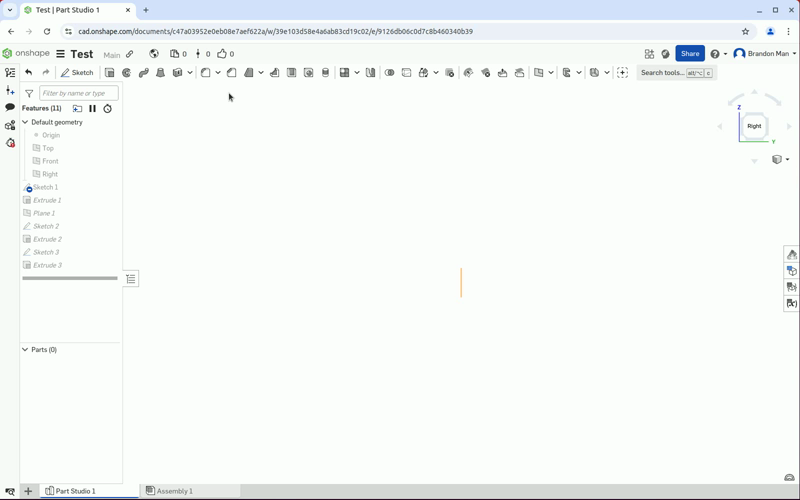
mouse_move(73, 352)
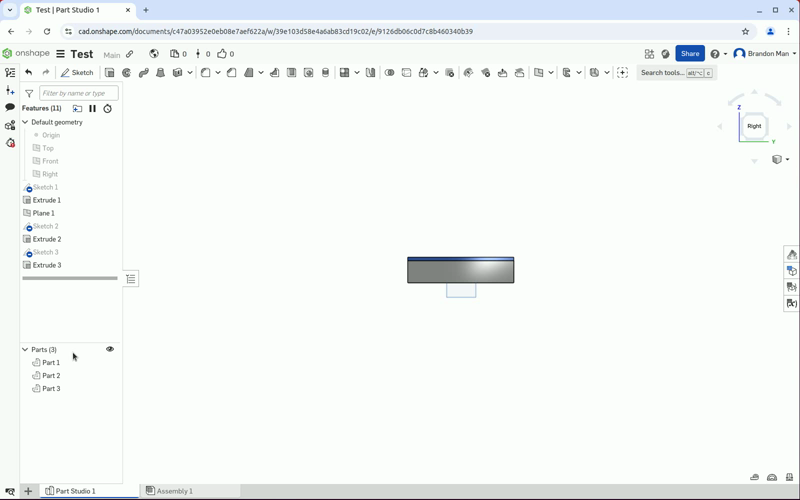
key(y)
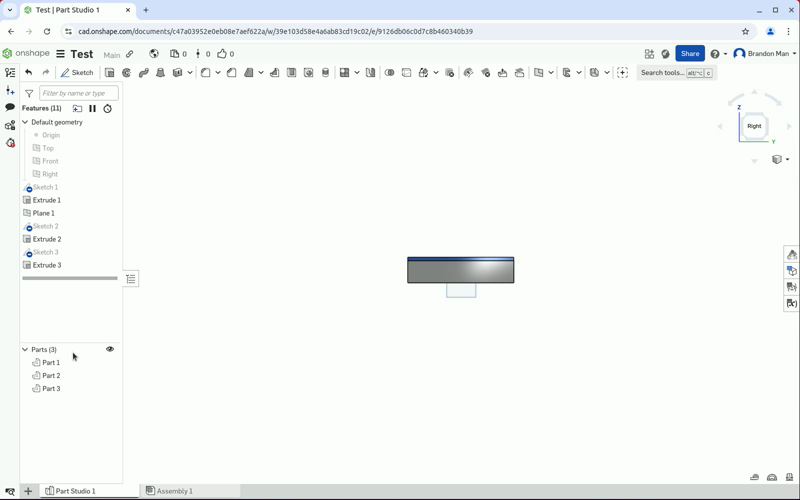
key(shift+p)
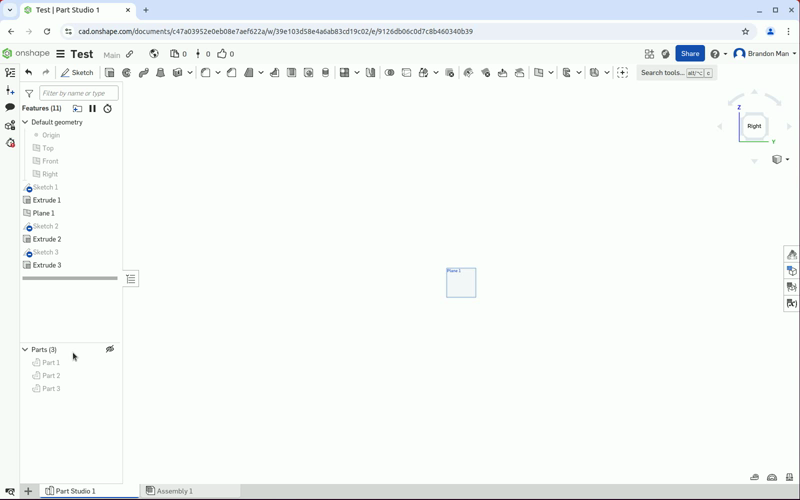
key(space)
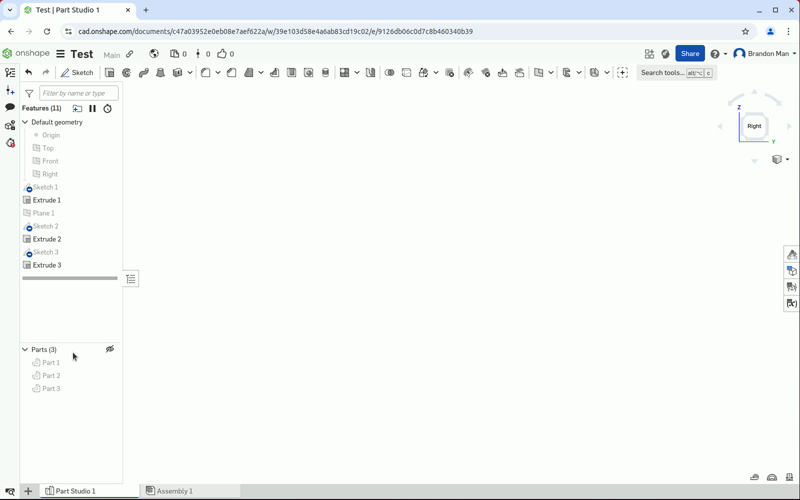
key_down(shift)
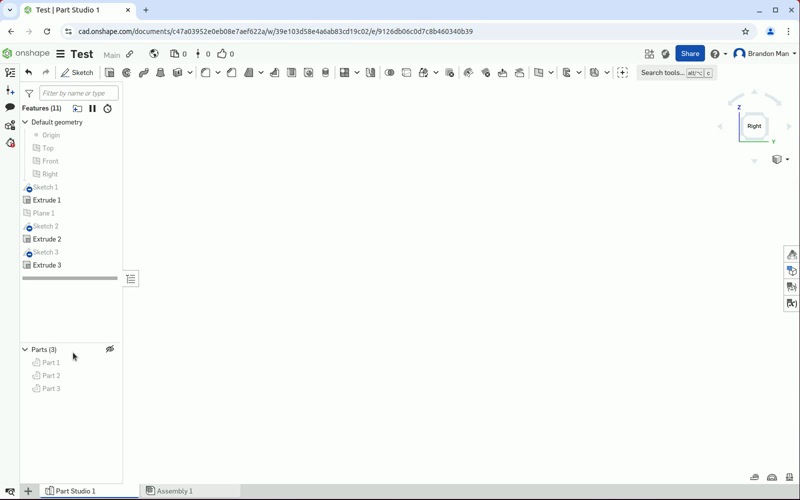
key(right)
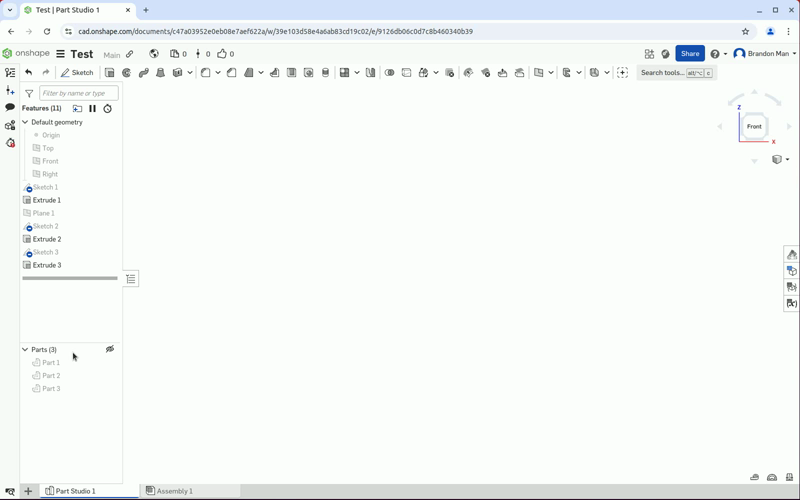
key_up(shift)
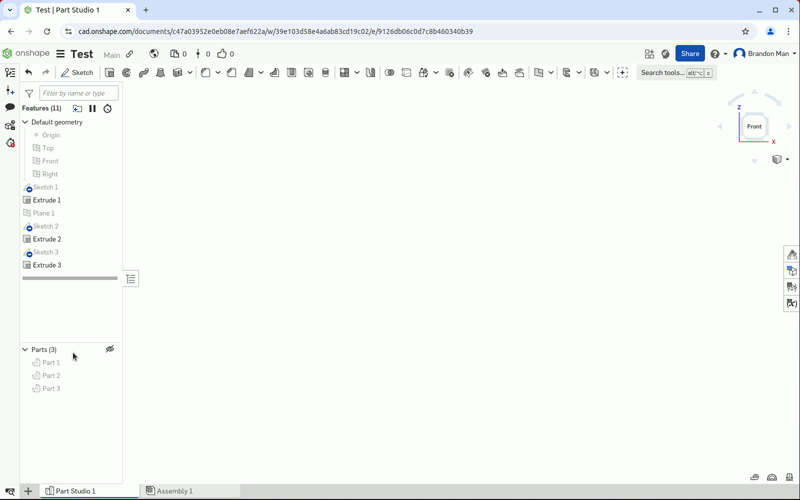
mouse_move(73, 352)
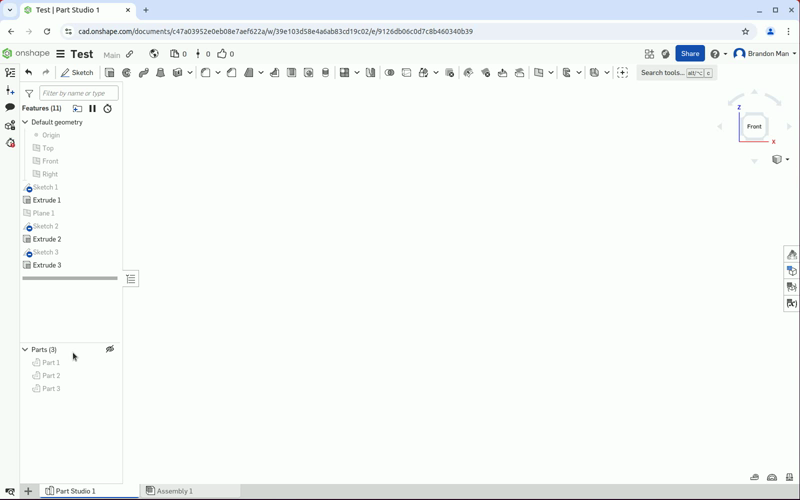
key(shift+y)
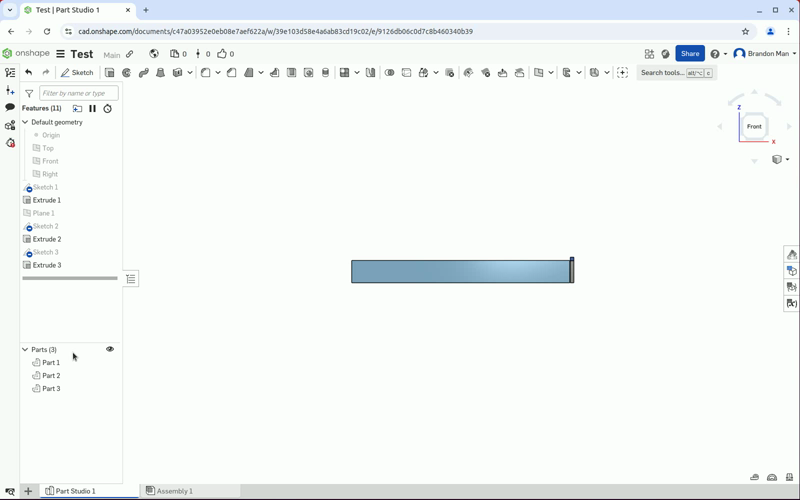
mouse_move(541, 75)
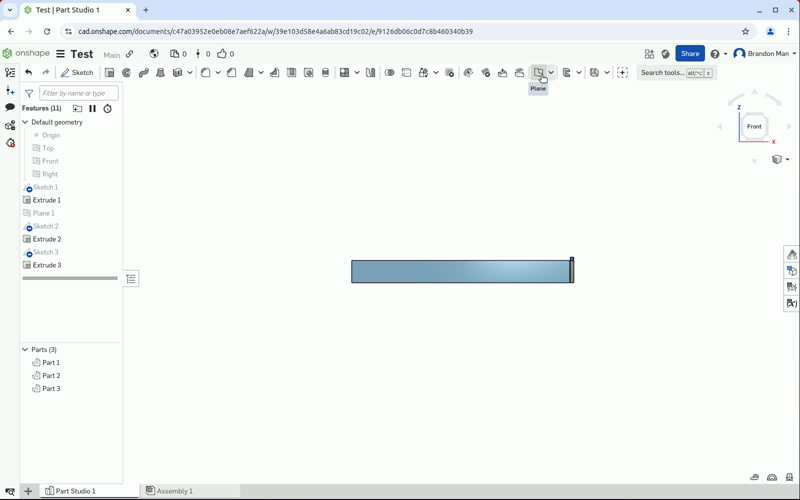
click(541, 75)
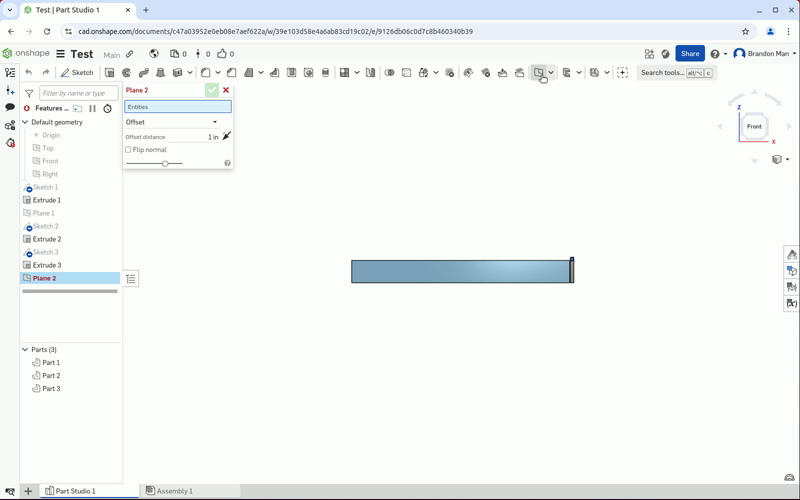
mouse_move(73, 163)
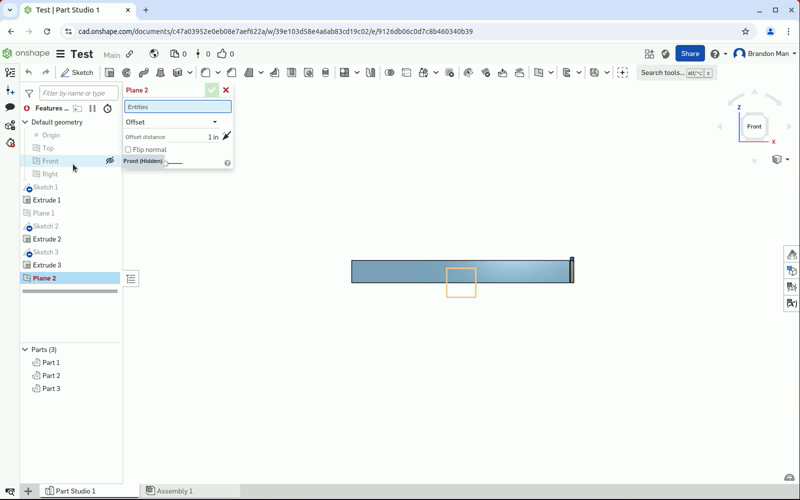
click(73, 163)
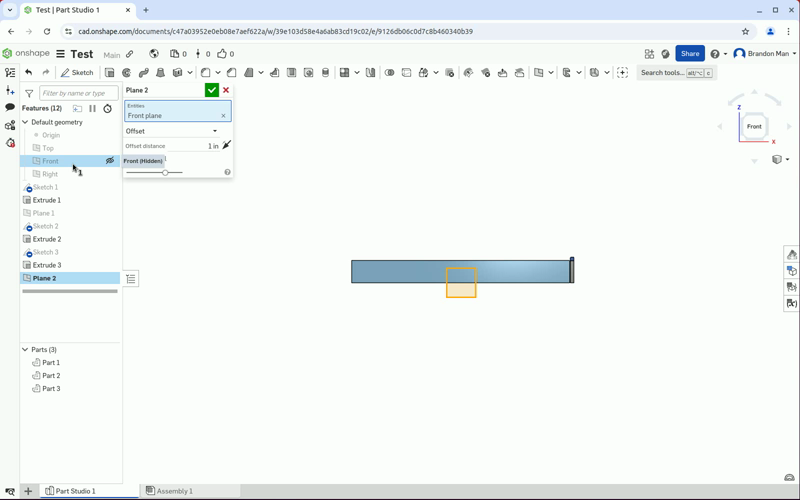
key(tab, 2)
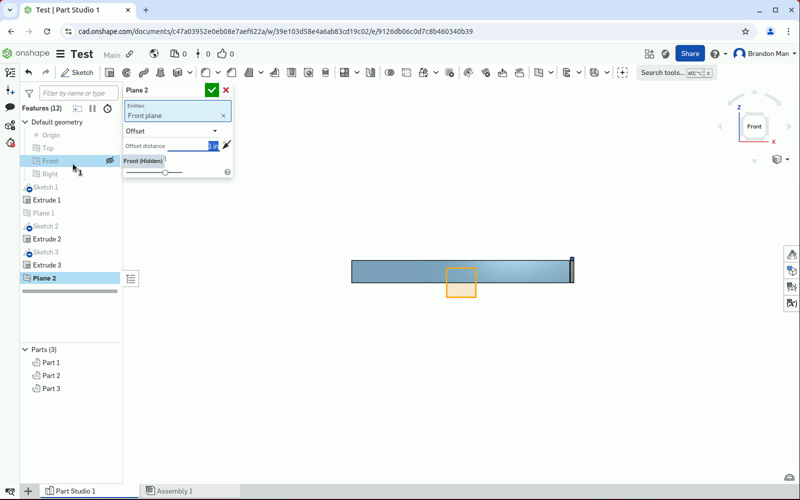
text(10.845)
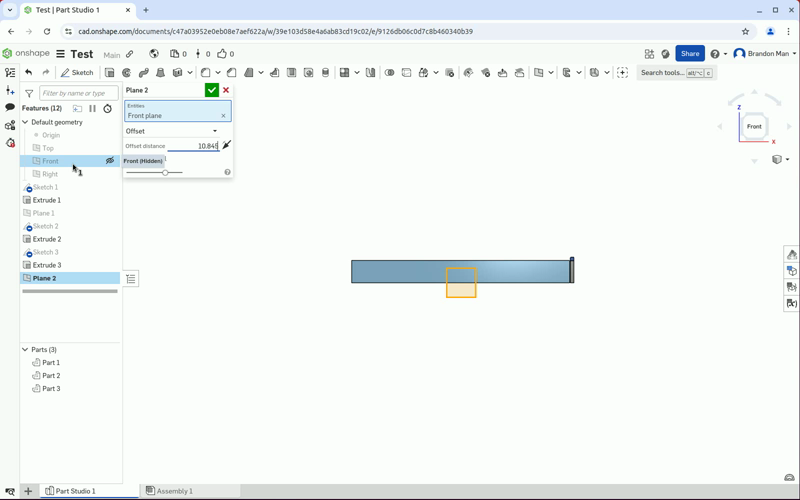
key(enter, 2)
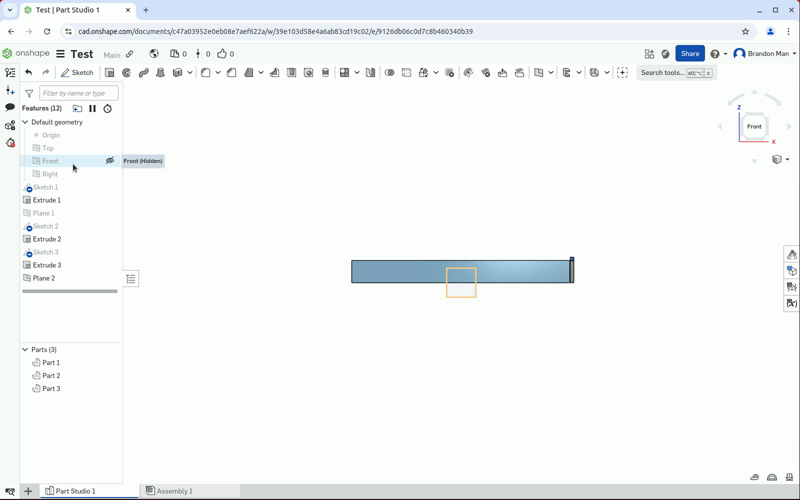
key(shift+s)
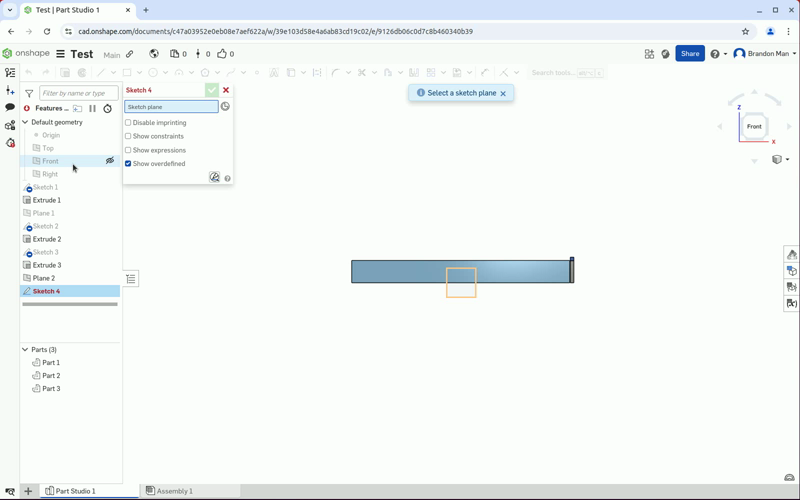
mouse_move(73, 280)
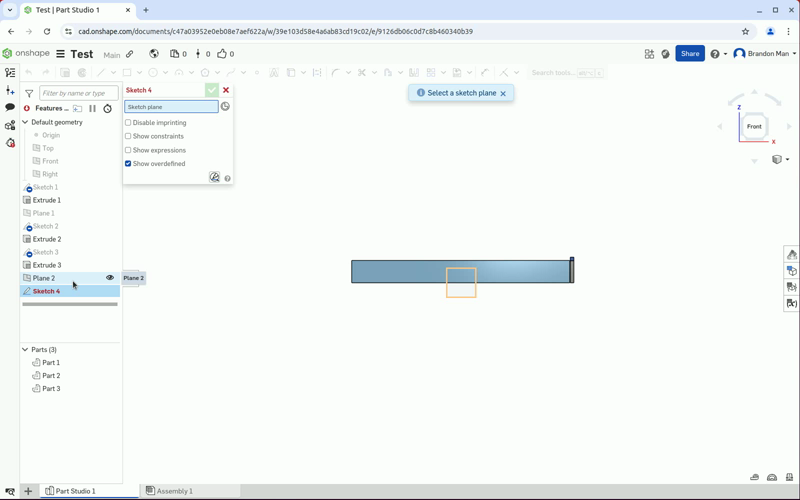
click(73, 280)
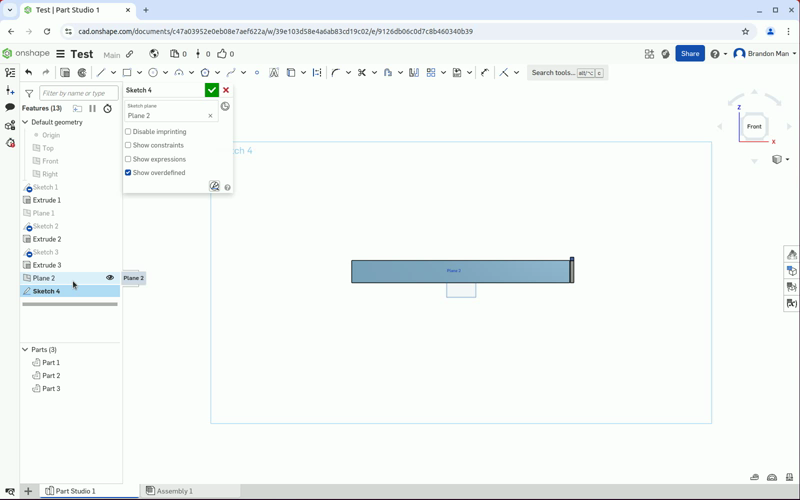
mouse_move(73, 352)
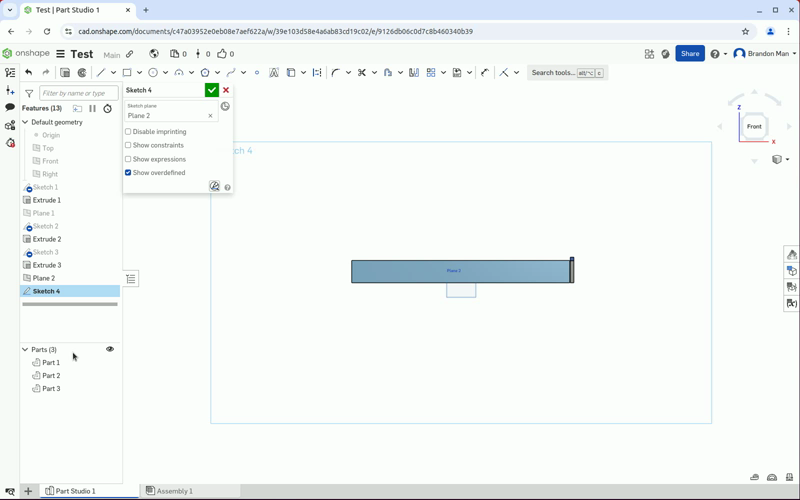
key(y)
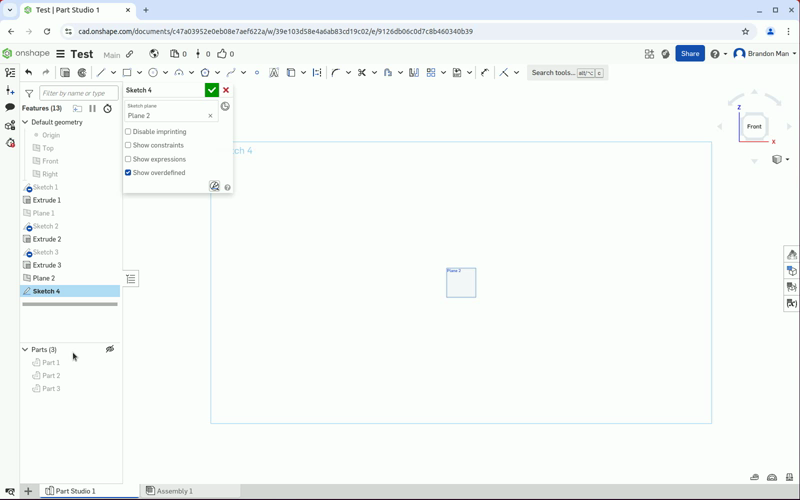
key(l)
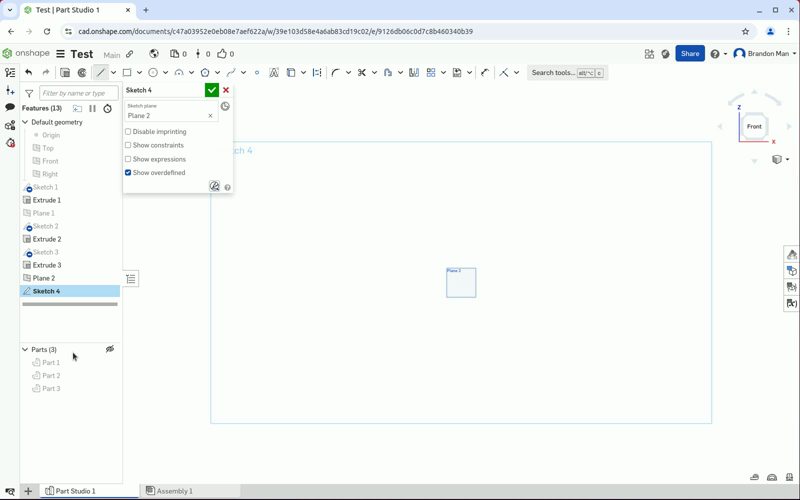
key_down(shift)
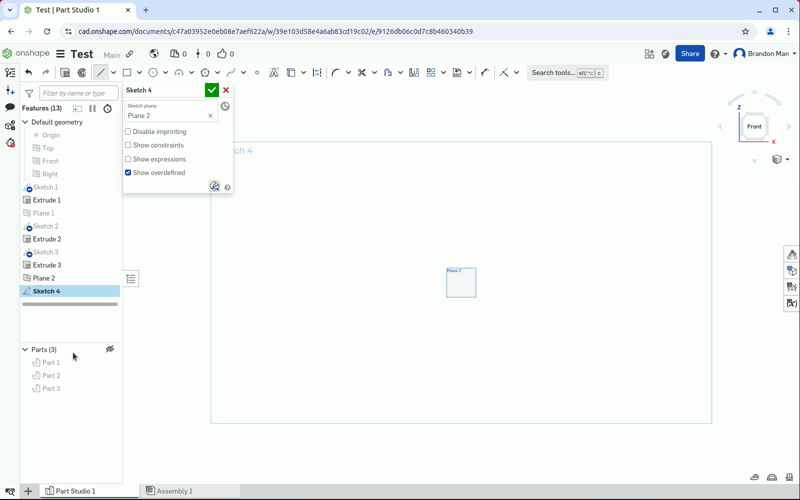
mouse_move(348, 282)
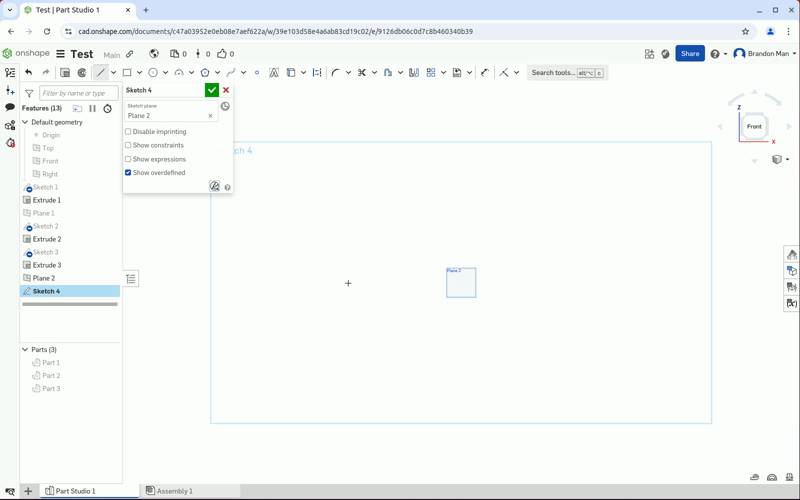
click(348, 282)
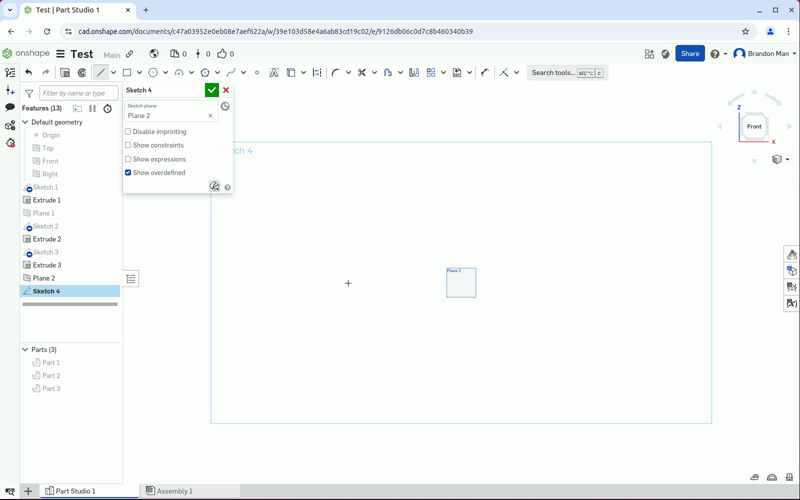
key_up(shift)
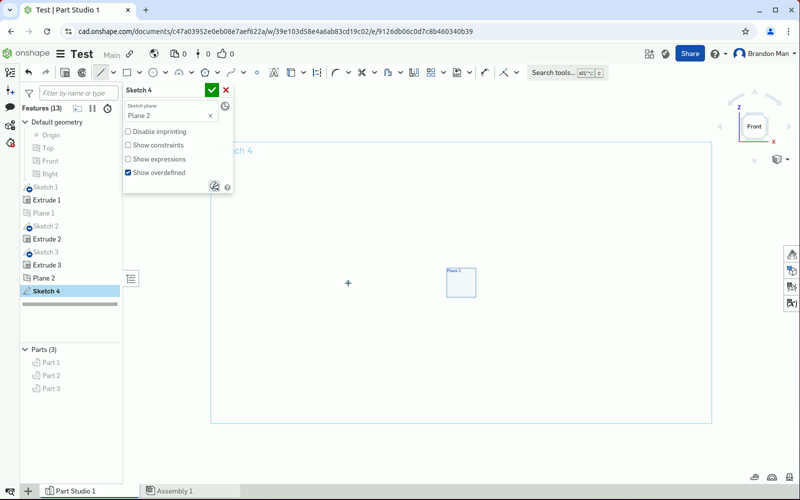
key_down(shift)
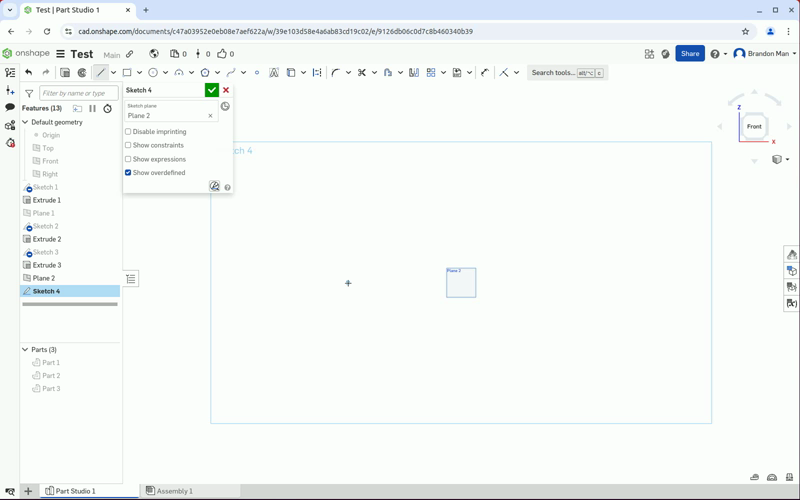
mouse_move(378, 282)
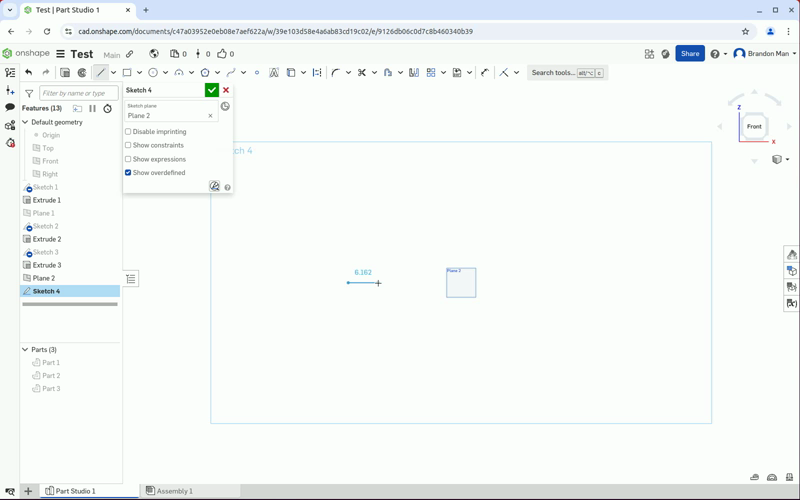
mouse_move(350, 282)
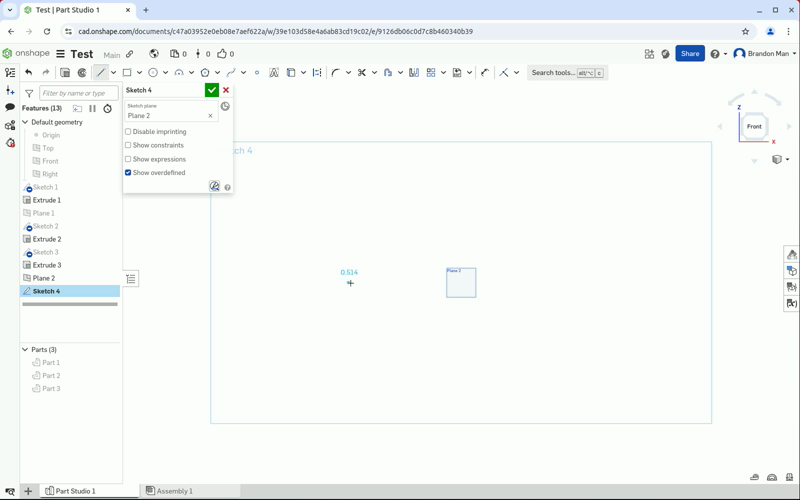
scroll(6)
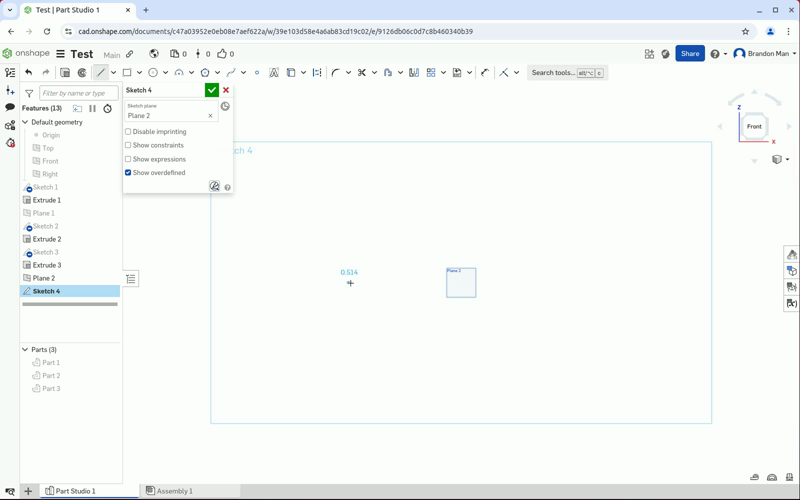
scroll(6)
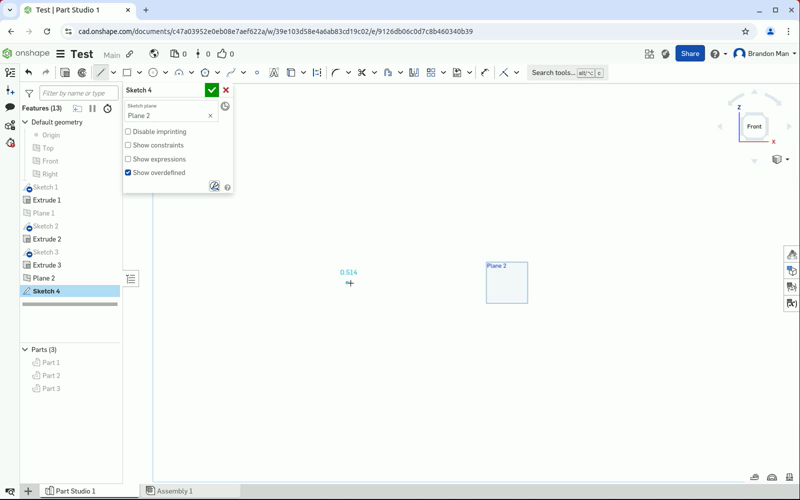
scroll(6)
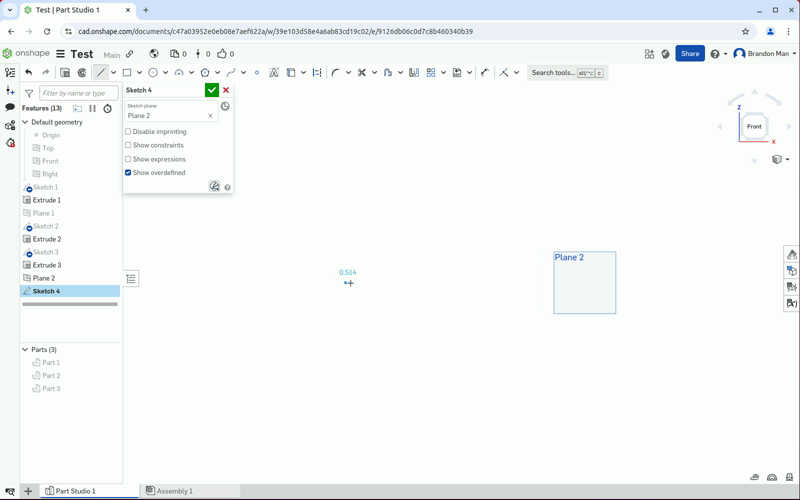
scroll(6)
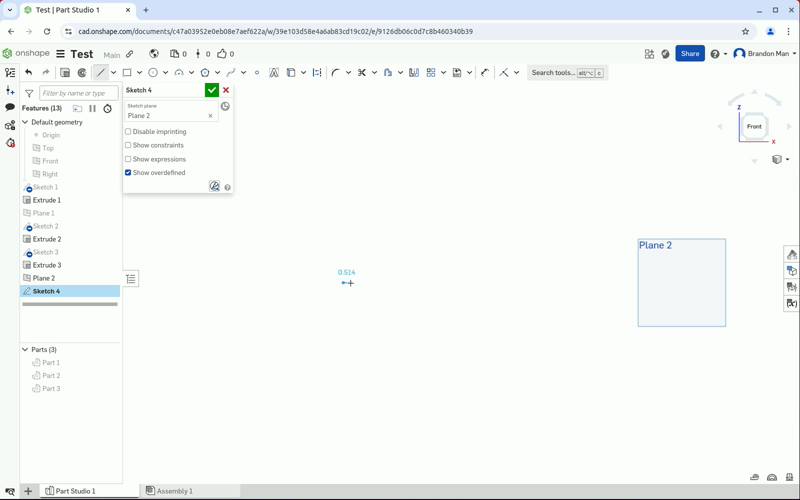
scroll(6)
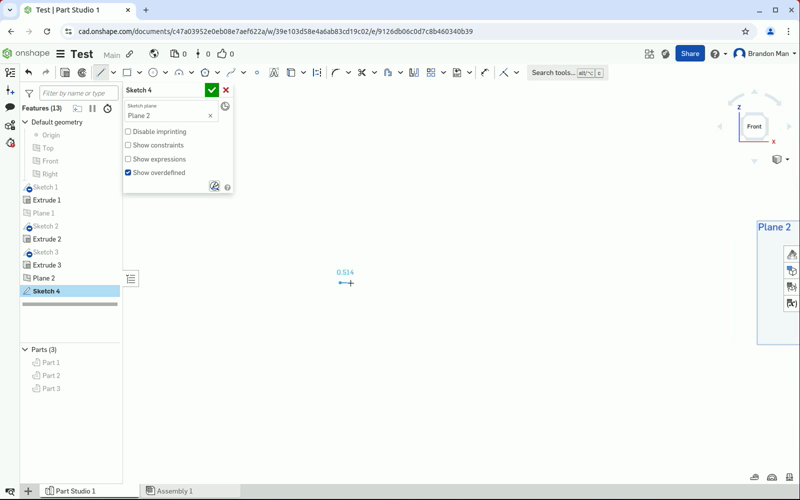
scroll(6)
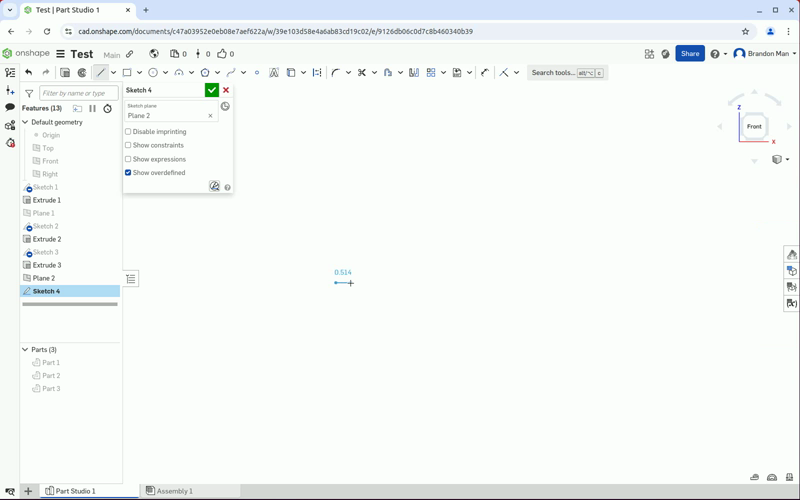
scroll(6)
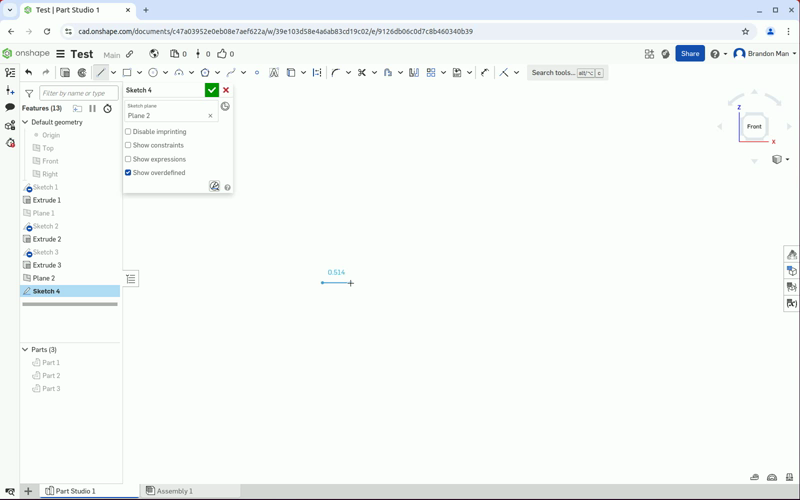
click(350, 282)
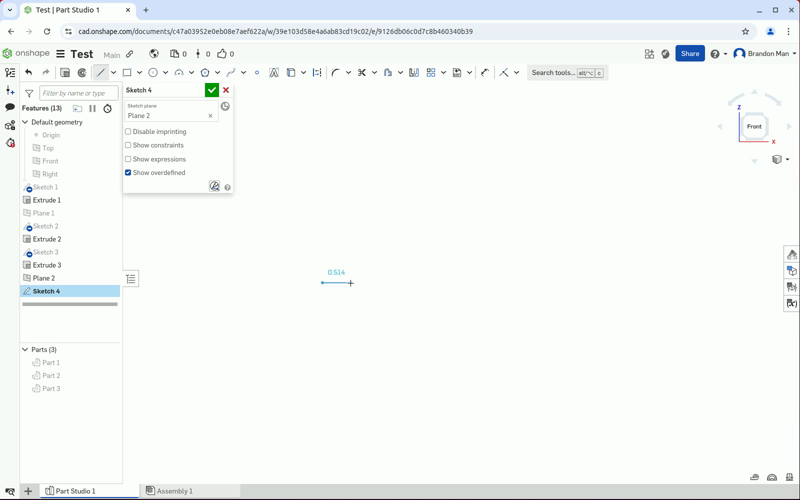
scroll(-6)
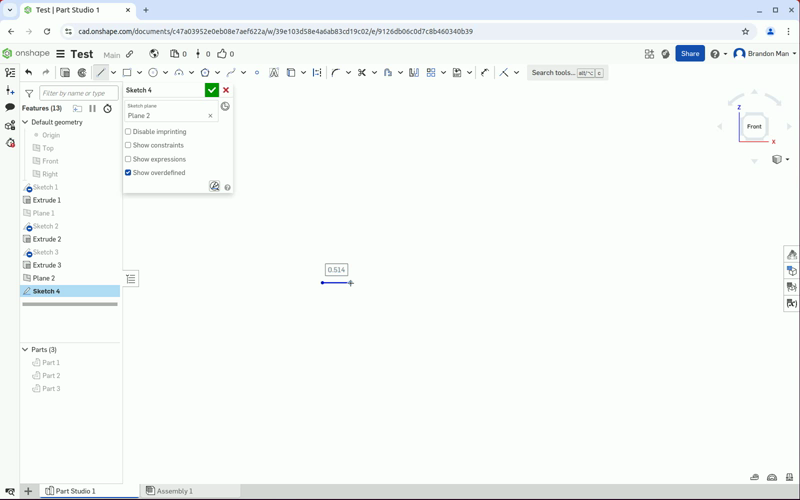
scroll(-6)
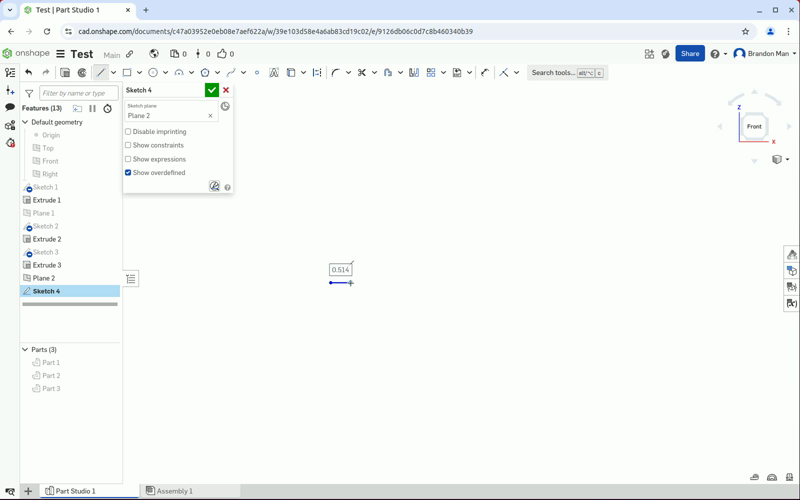
scroll(-6)
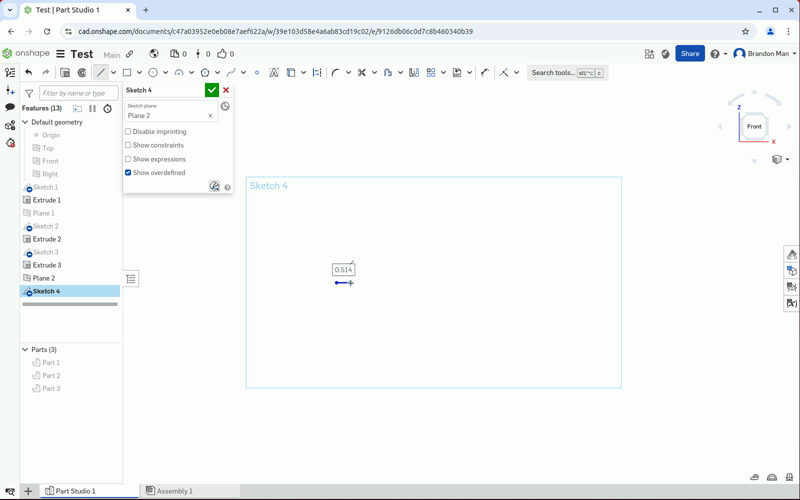
scroll(-6)
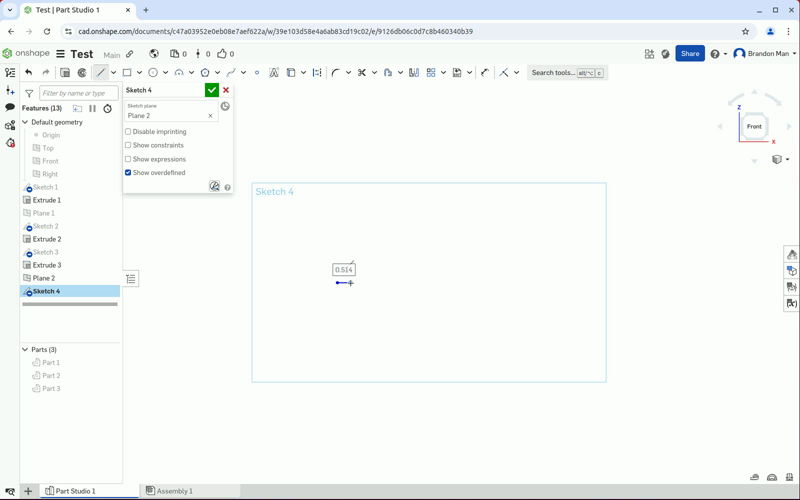
scroll(-6)
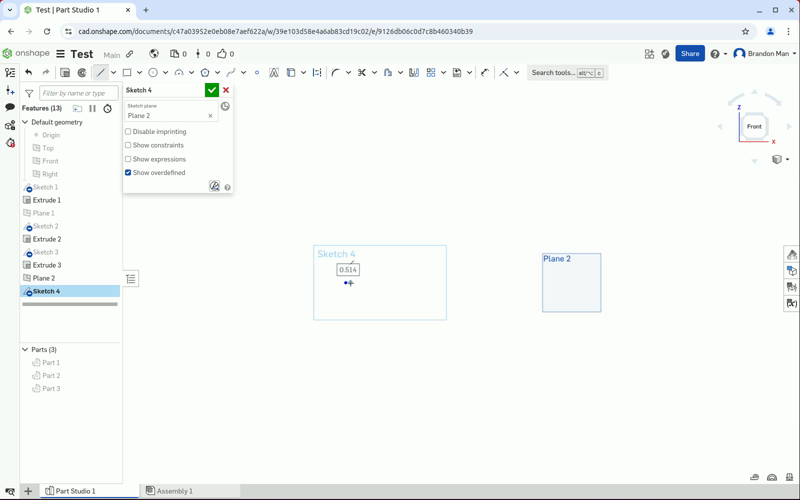
scroll(-6)
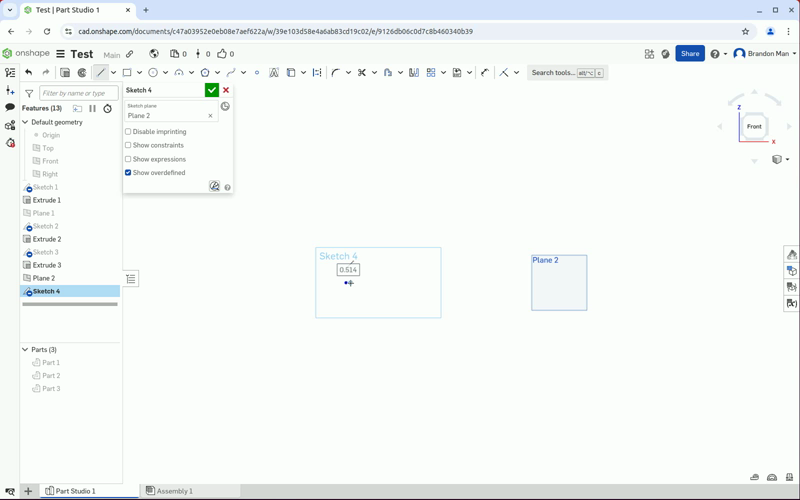
scroll(-6)
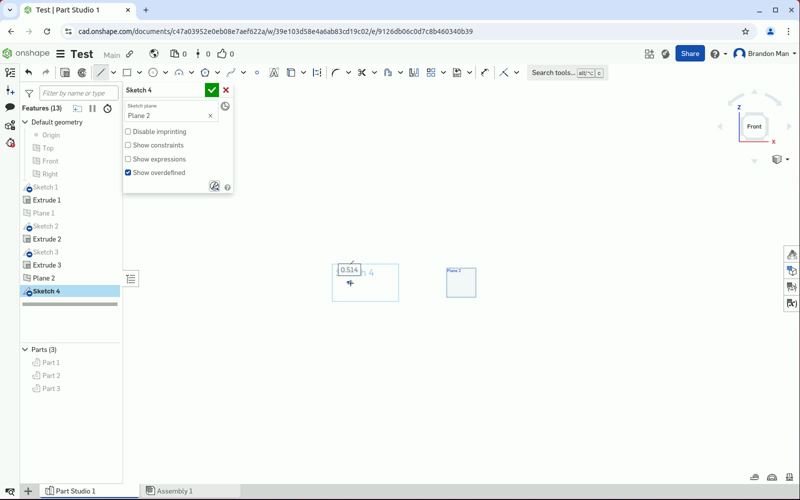
key_up(shift)
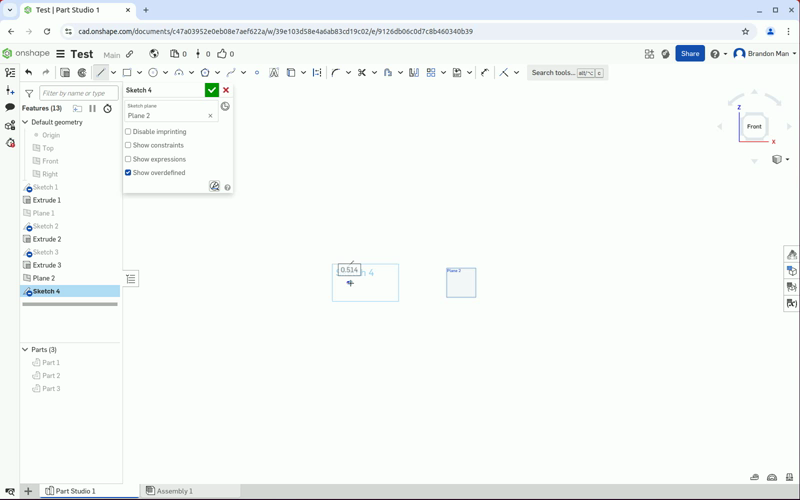
key_down(shift)
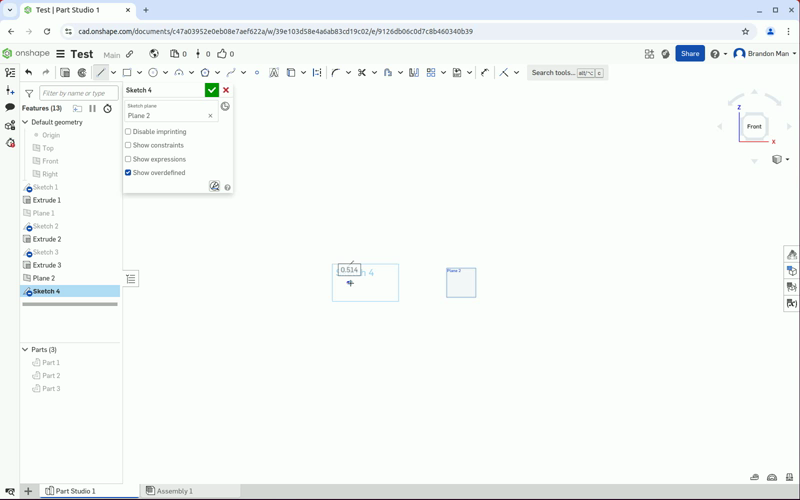
mouse_move(380, 282)
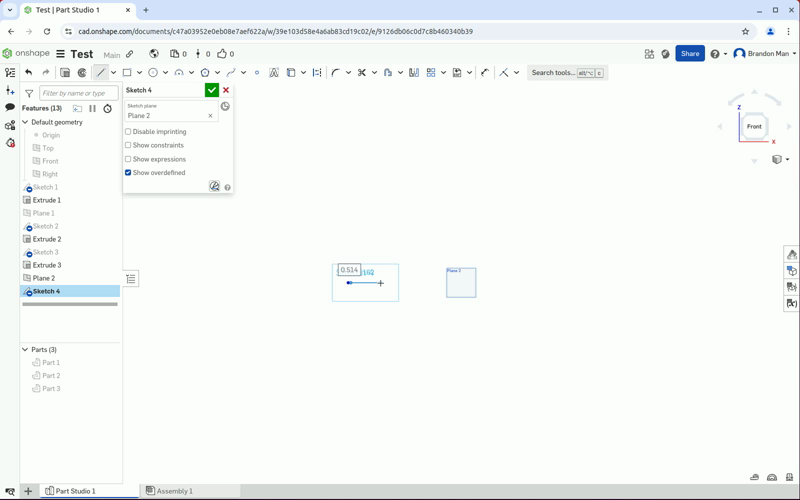
mouse_move(350, 259)
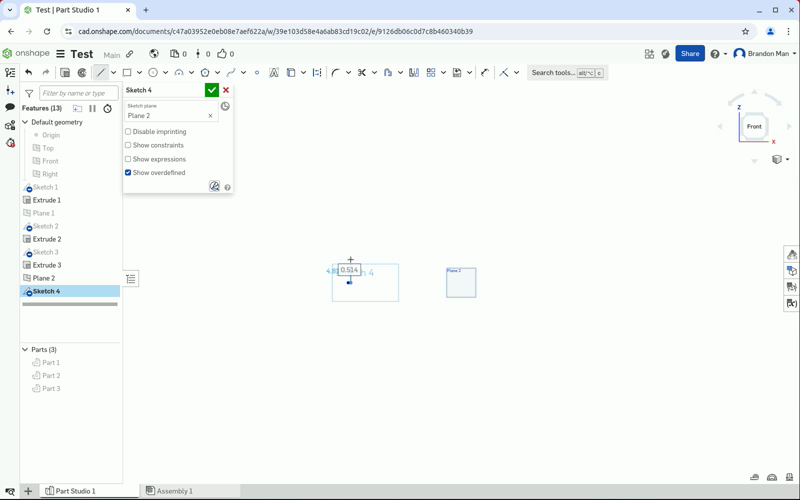
click(350, 259)
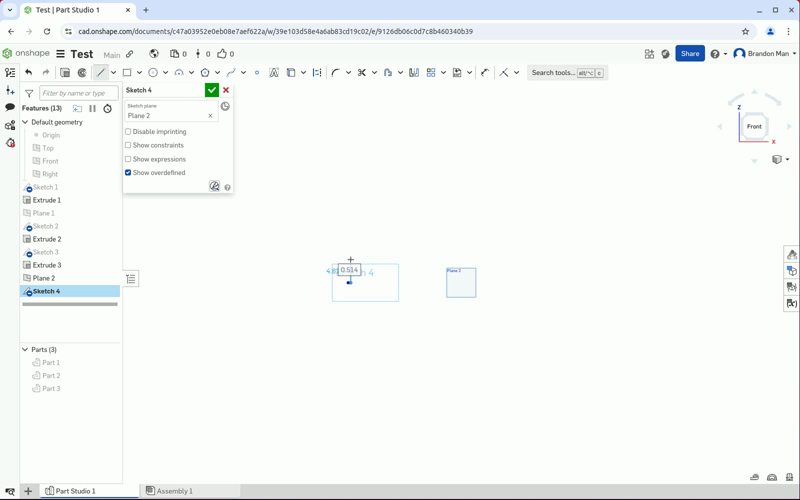
key_up(shift)
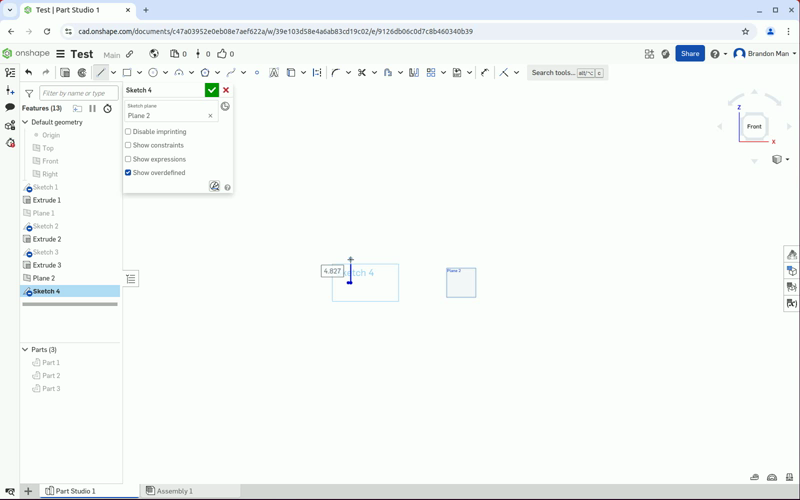
key_down(shift)
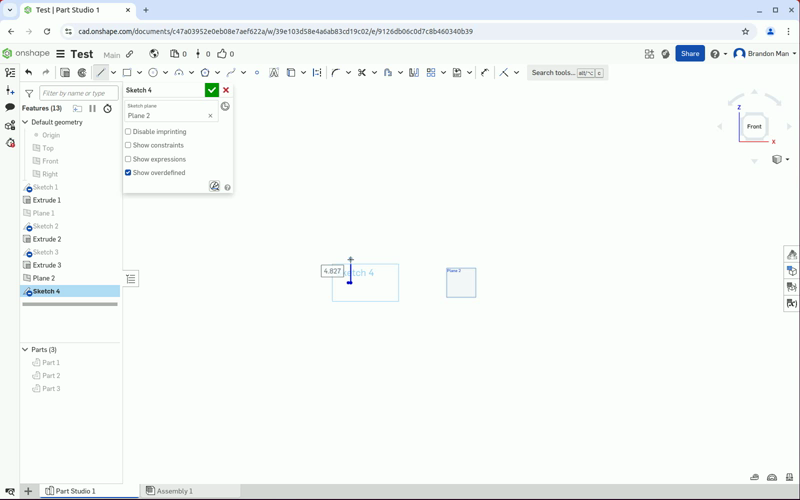
mouse_move(569, 259)
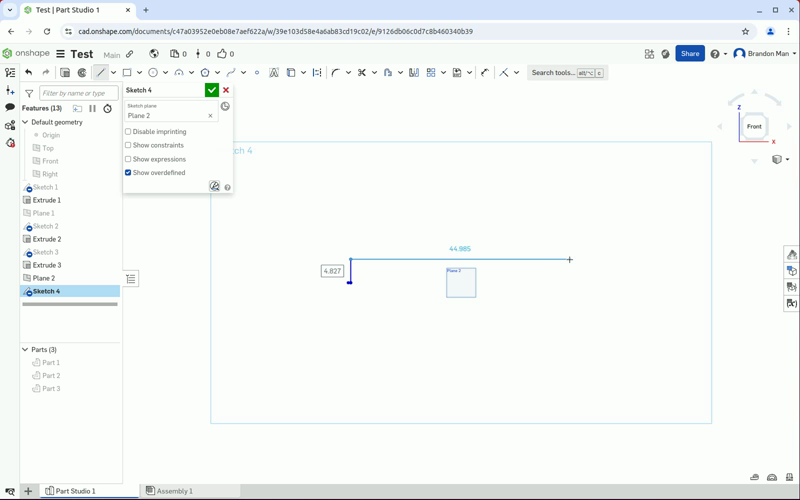
click(569, 259)
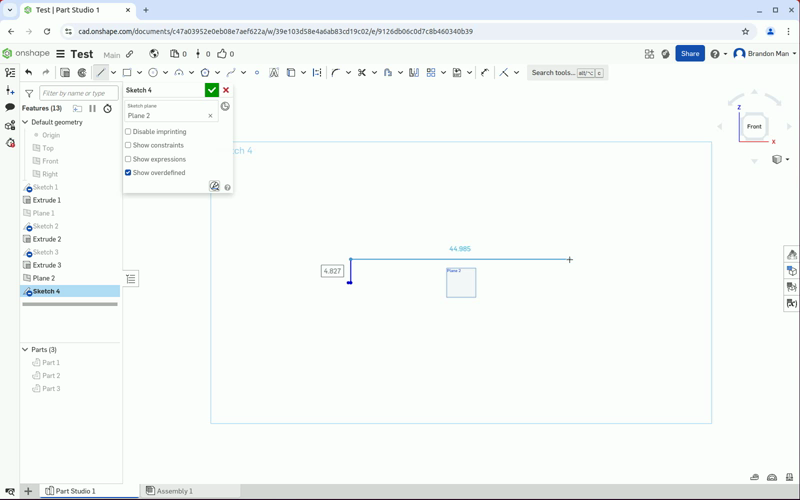
key_up(shift)
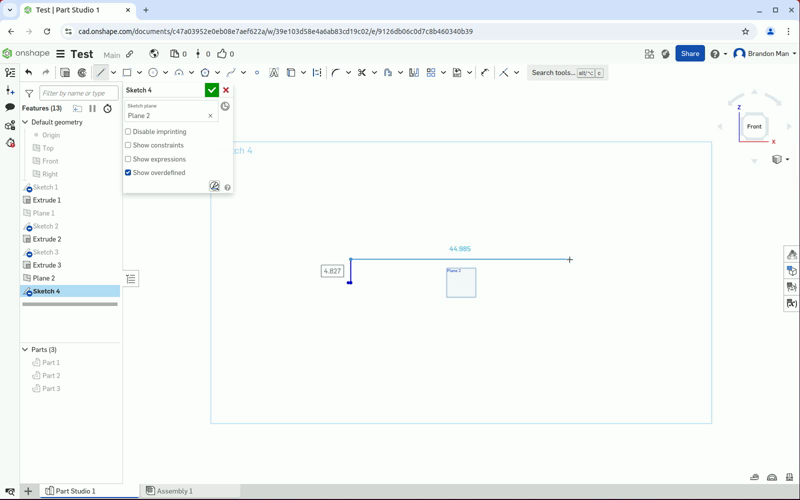
key_down(shift)
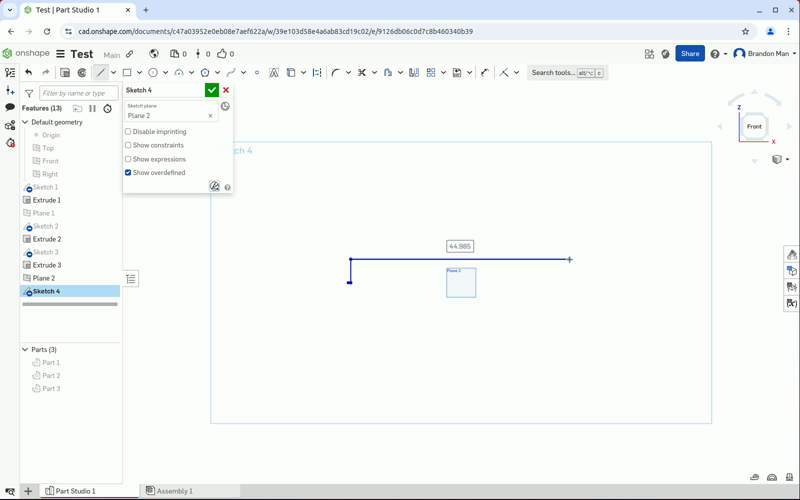
mouse_move(589, 259)
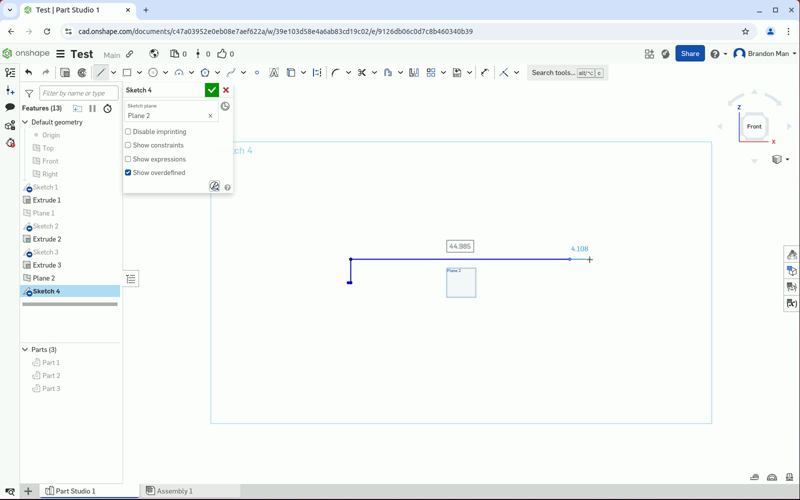
mouse_move(569, 282)
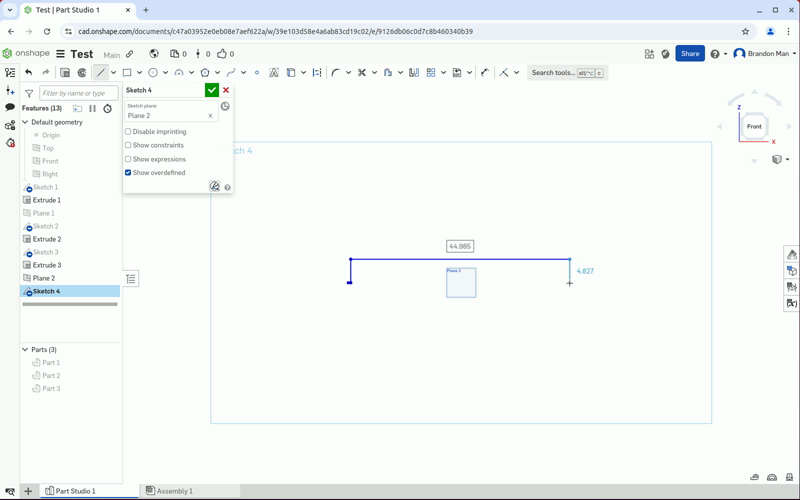
click(569, 282)
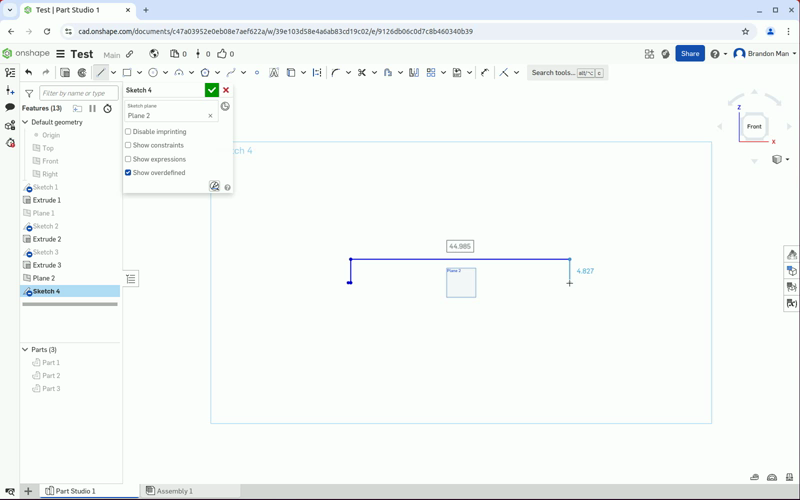
key_up(shift)
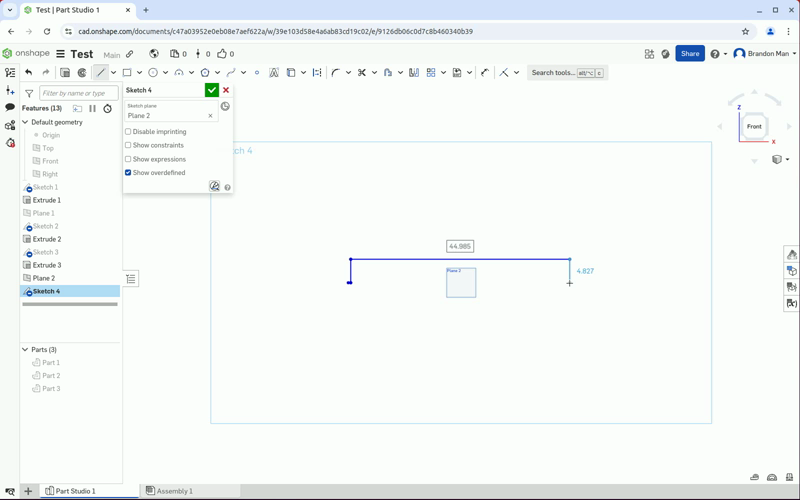
key_down(shift)
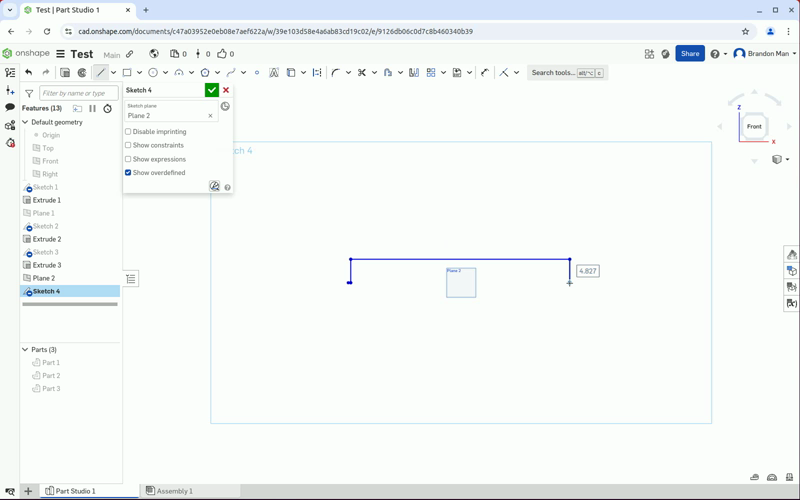
mouse_move(589, 282)
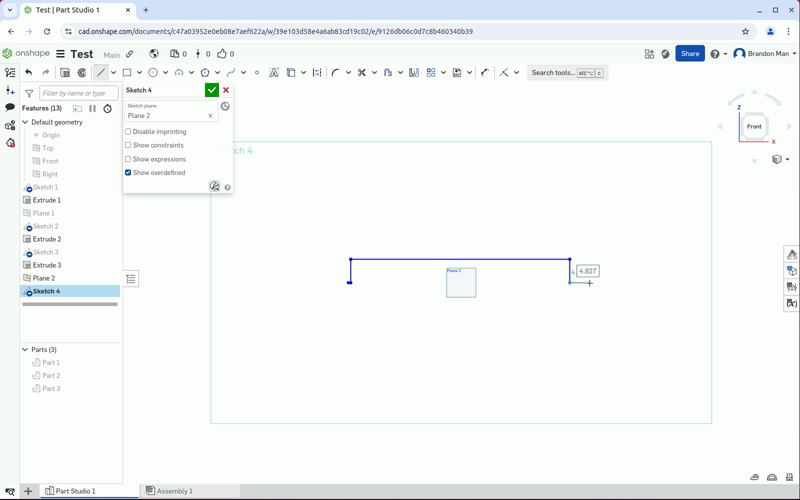
mouse_move(572, 282)
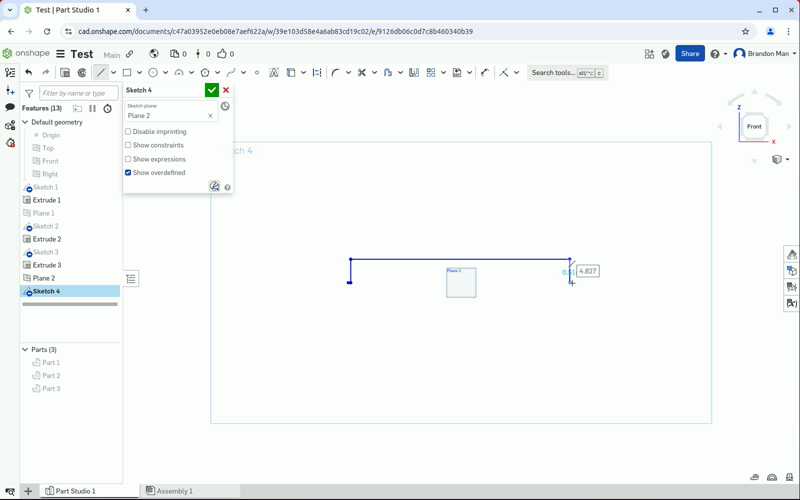
scroll(6)
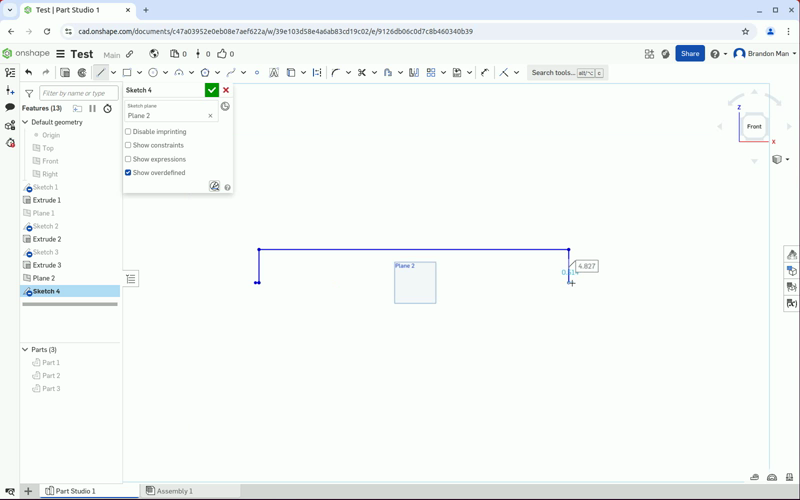
scroll(6)
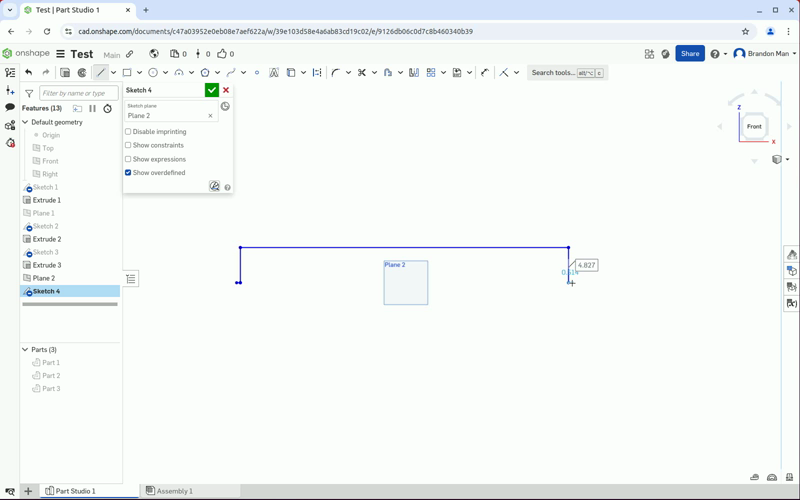
scroll(6)
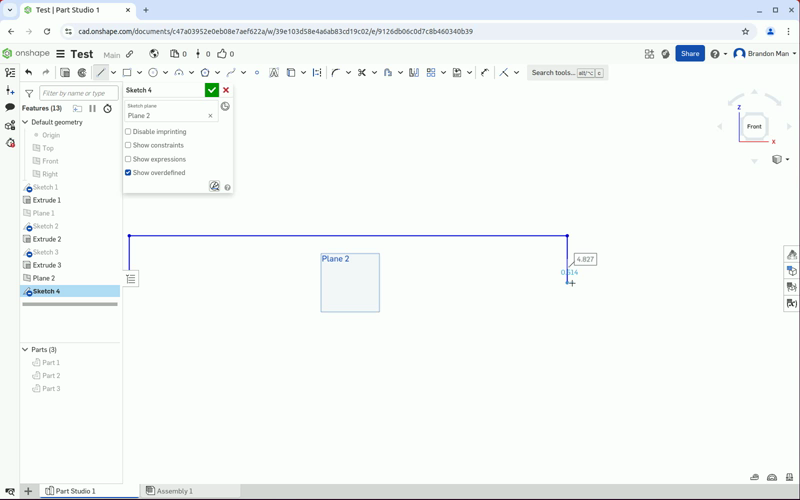
scroll(6)
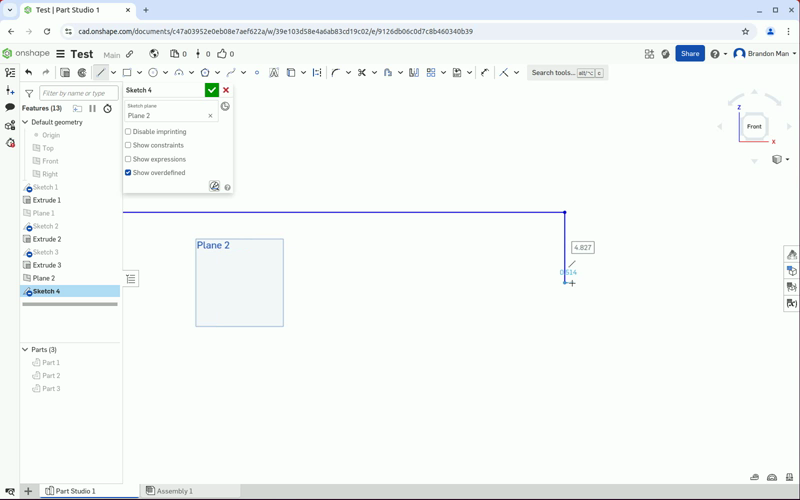
scroll(6)
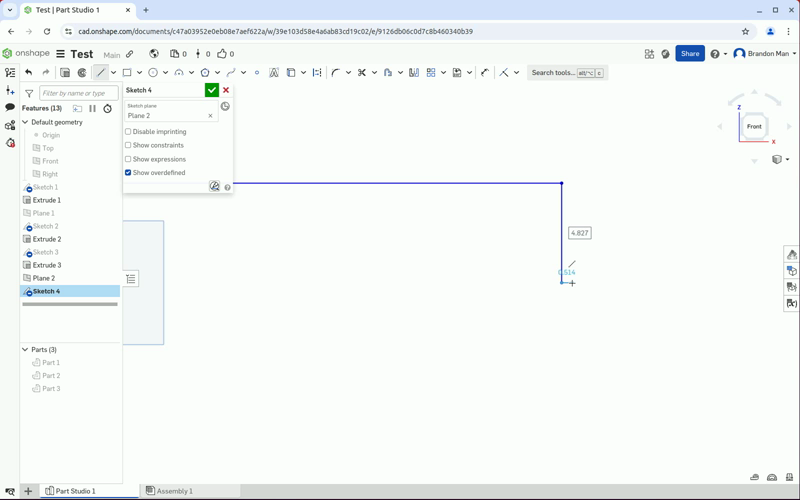
scroll(6)
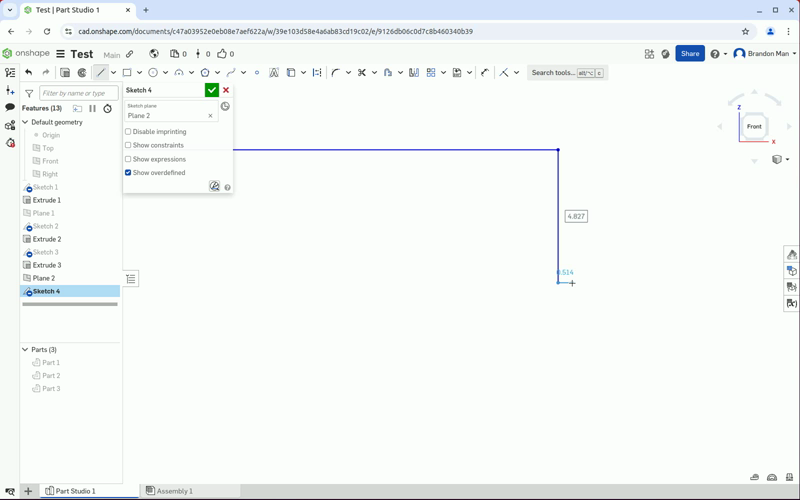
scroll(6)
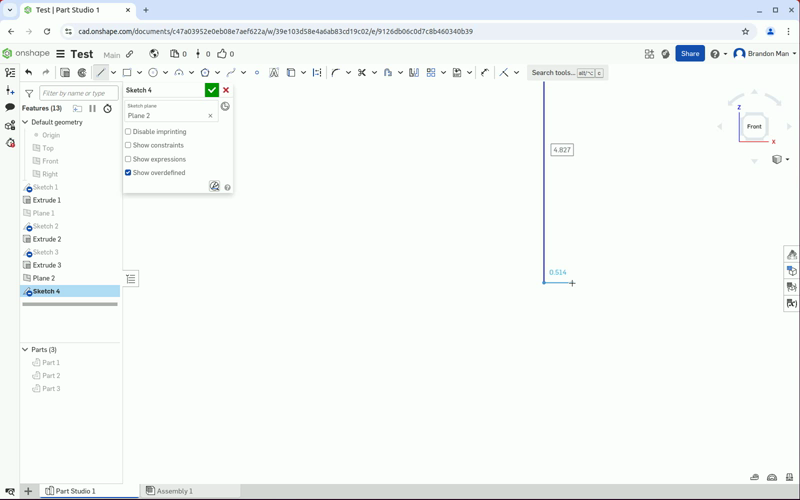
click(572, 282)
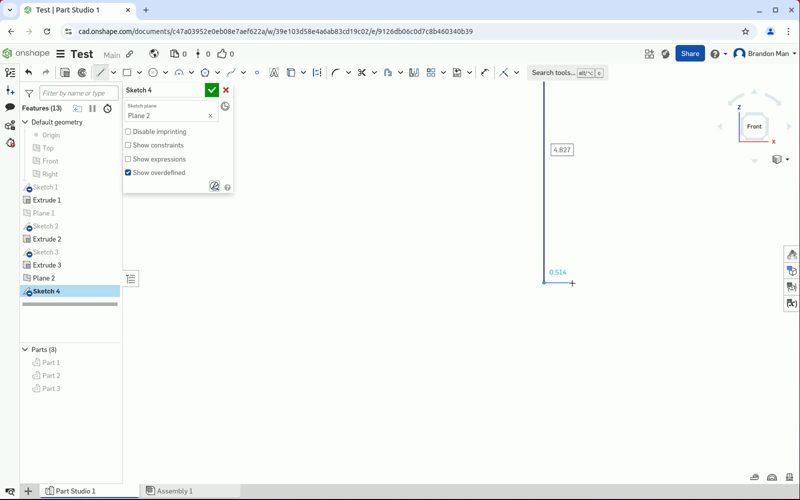
scroll(-6)
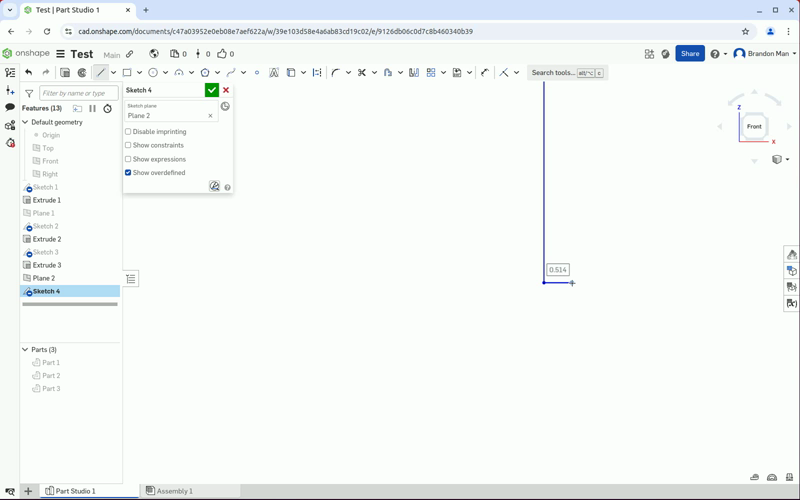
scroll(-6)
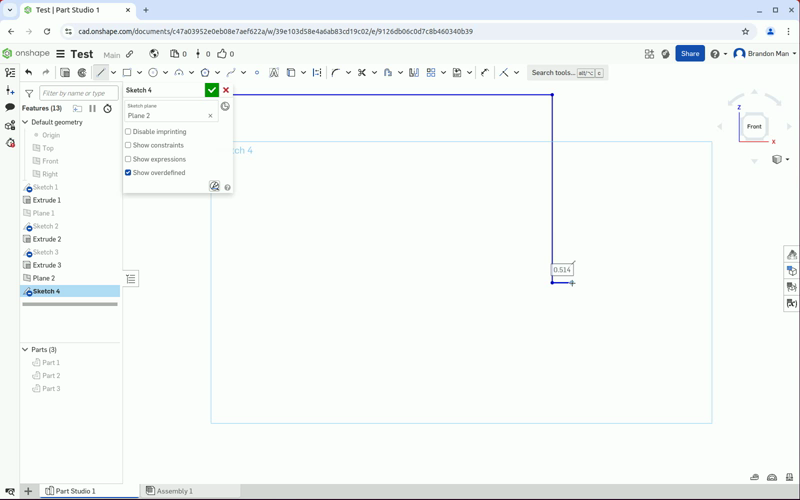
scroll(-6)
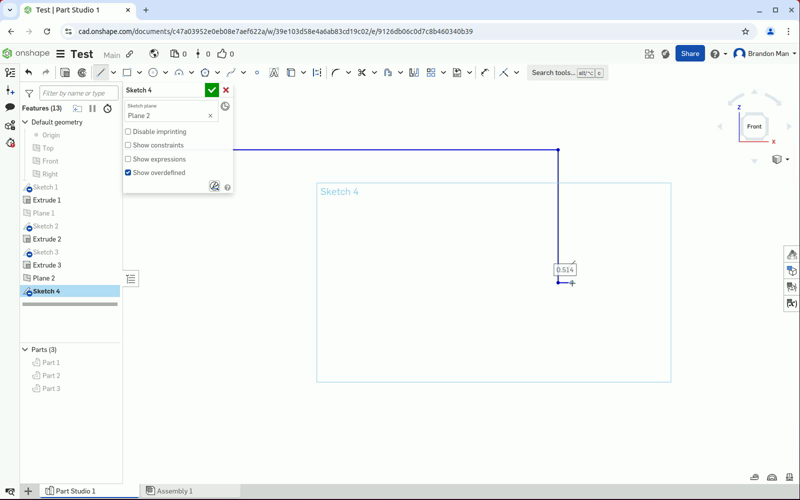
scroll(-6)
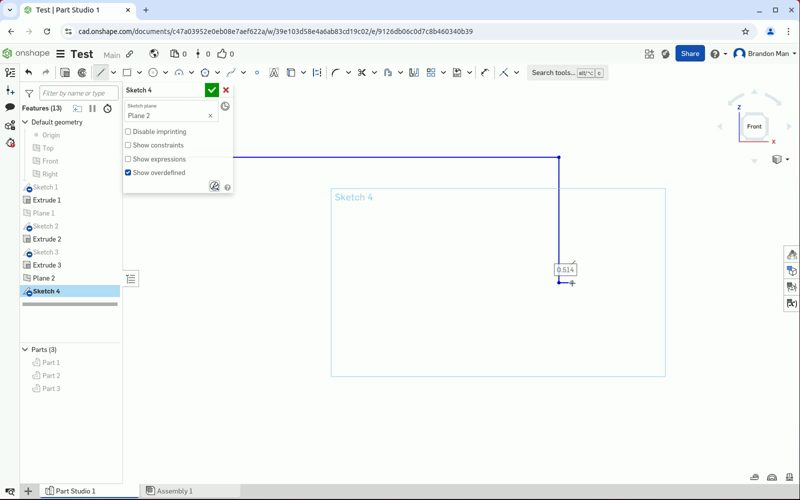
scroll(-6)
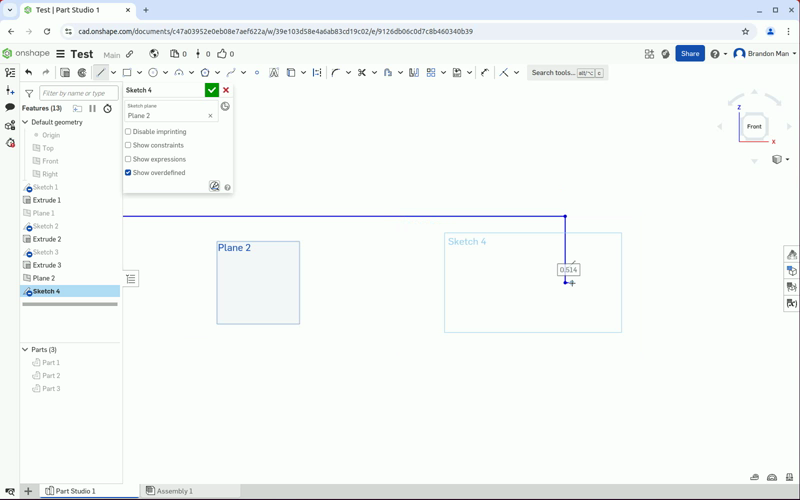
scroll(-6)
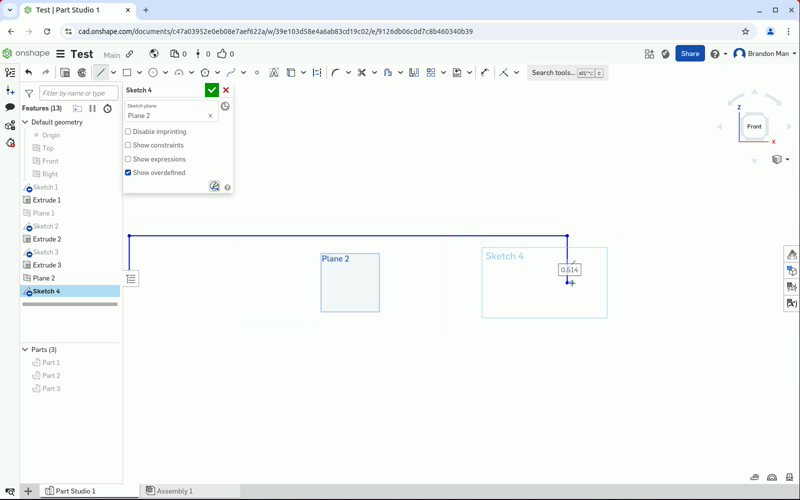
scroll(-6)
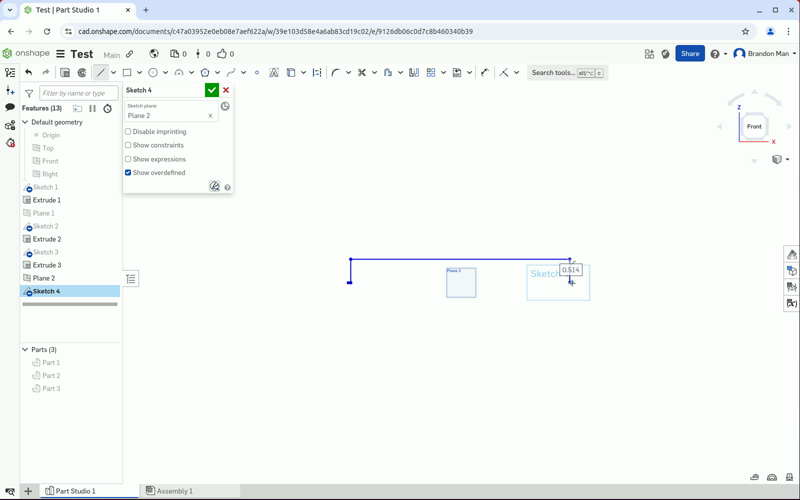
key_up(shift)
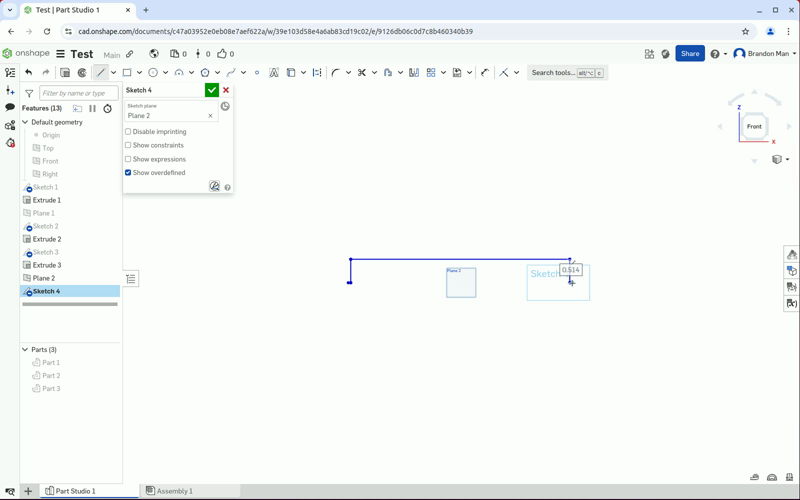
key_down(shift)
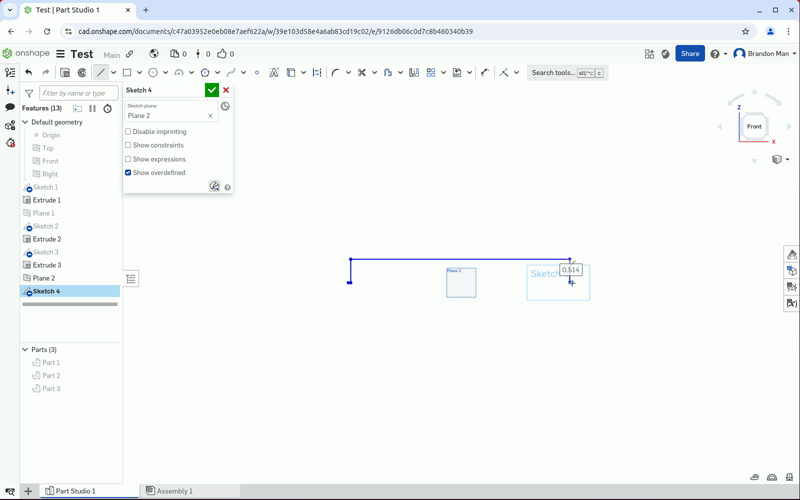
mouse_move(589, 282)
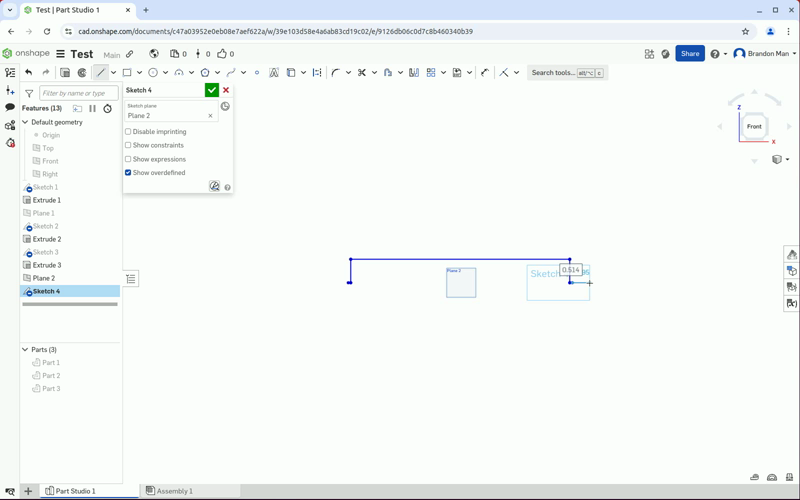
mouse_move(572, 257)
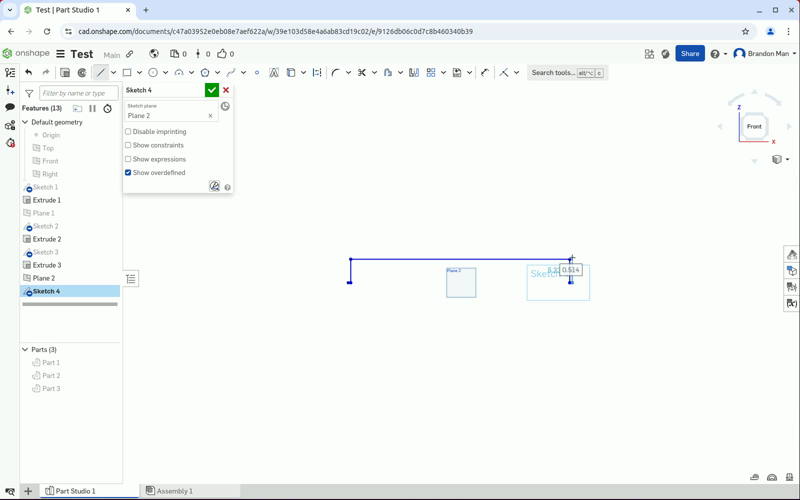
scroll(6)
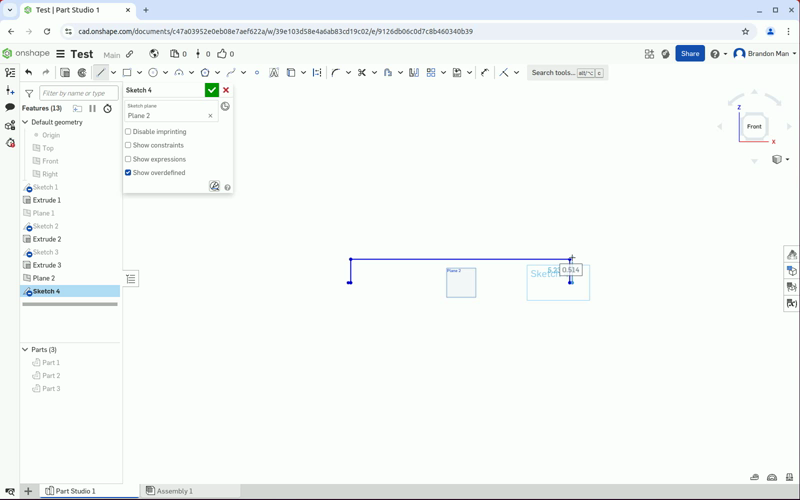
scroll(6)
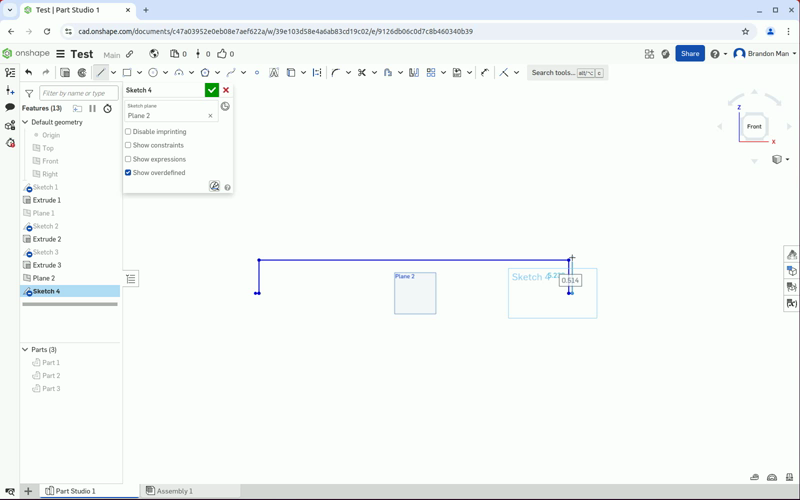
scroll(6)
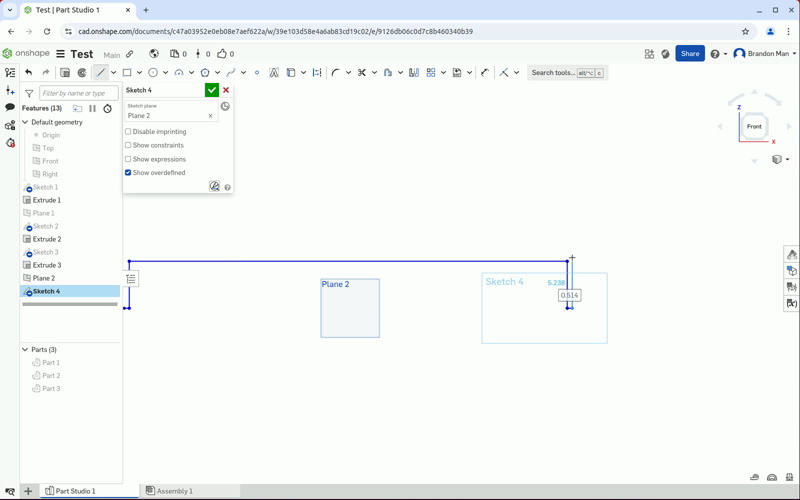
scroll(6)
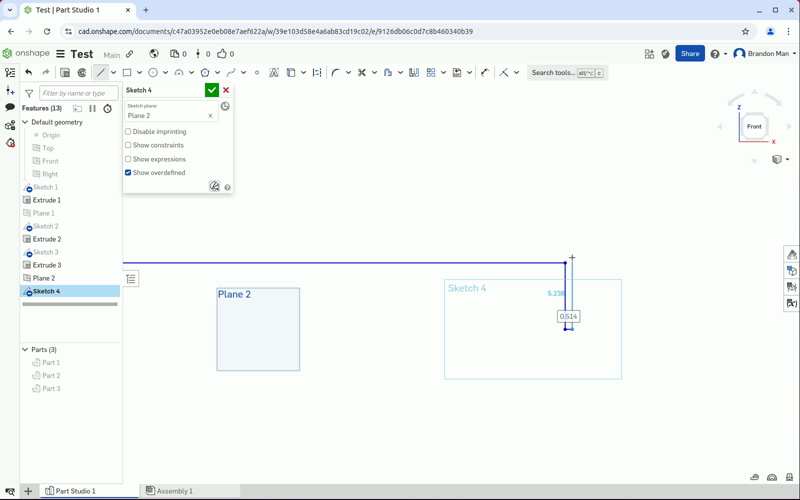
scroll(6)
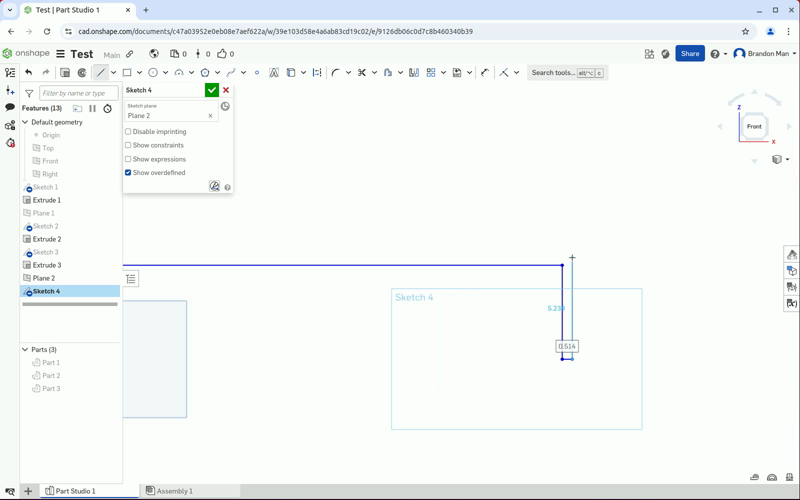
scroll(6)
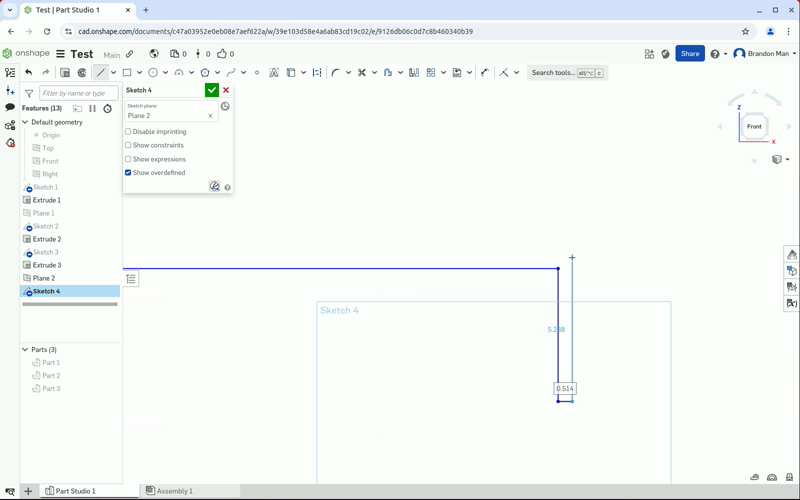
scroll(6)
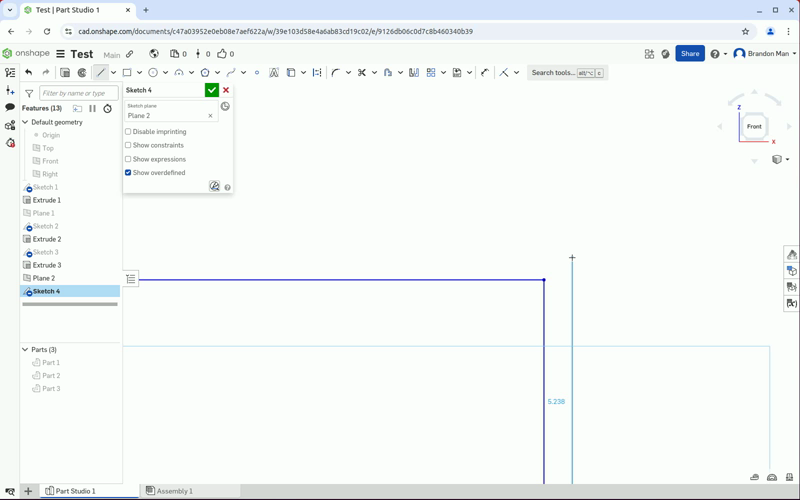
click(572, 257)
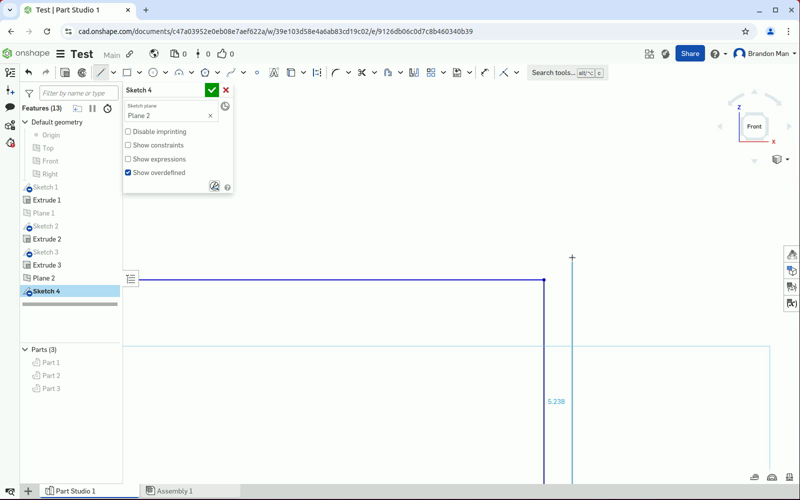
scroll(-6)
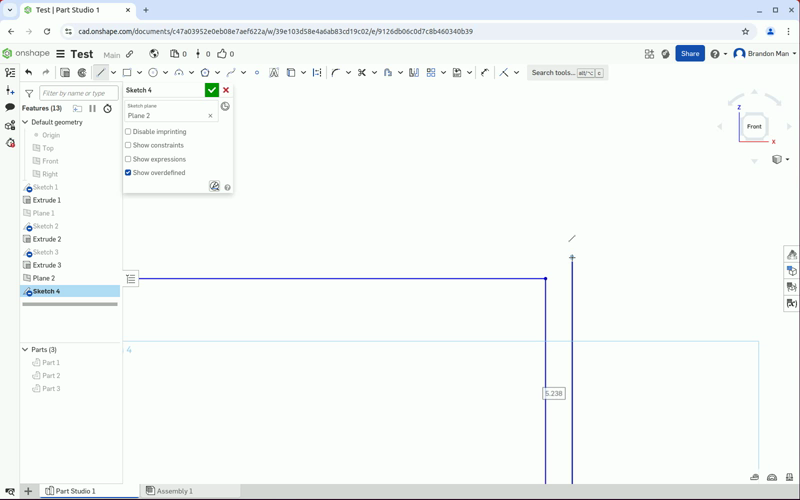
scroll(-6)
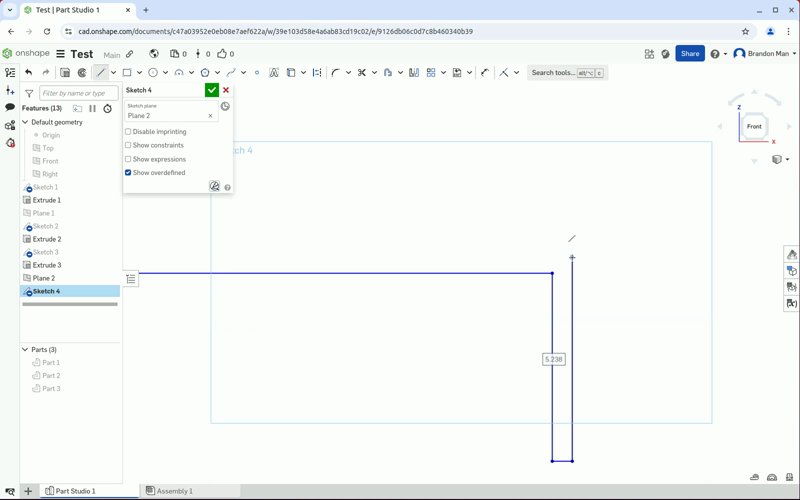
scroll(-6)
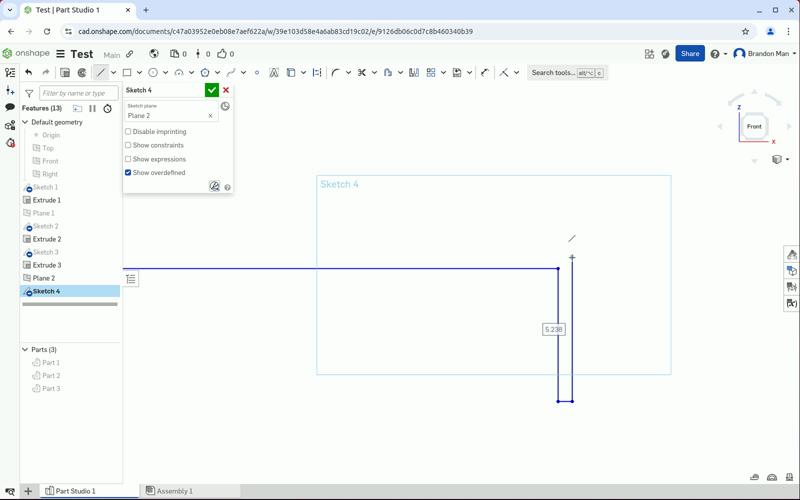
scroll(-6)
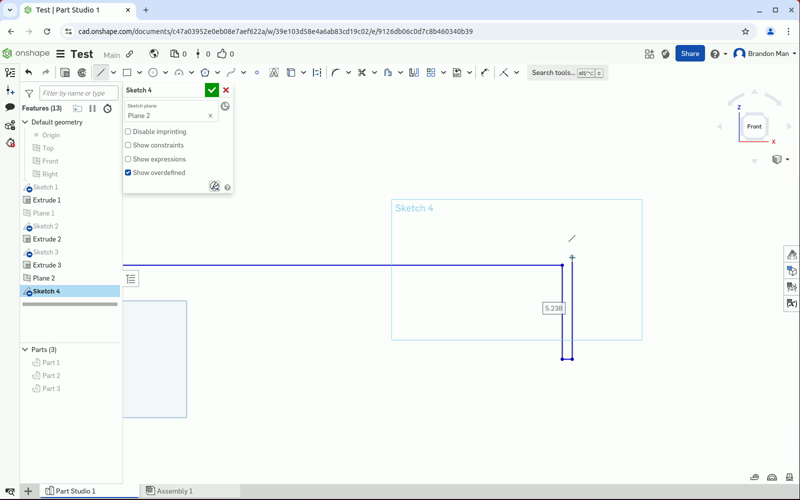
scroll(-6)
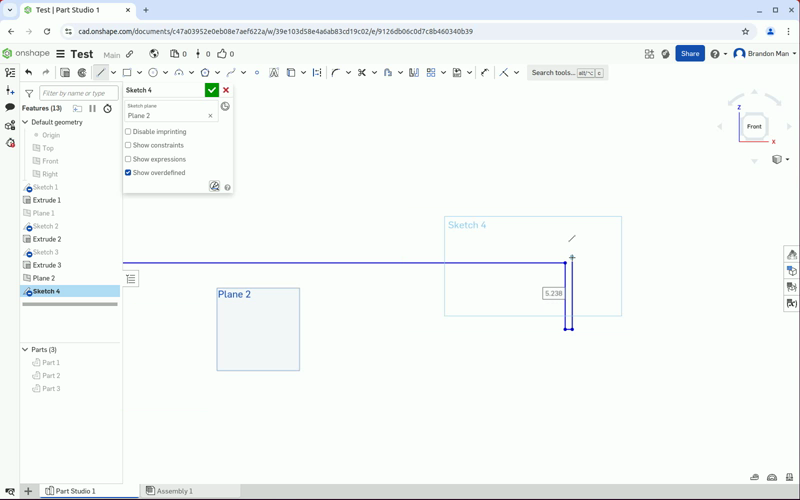
scroll(-6)
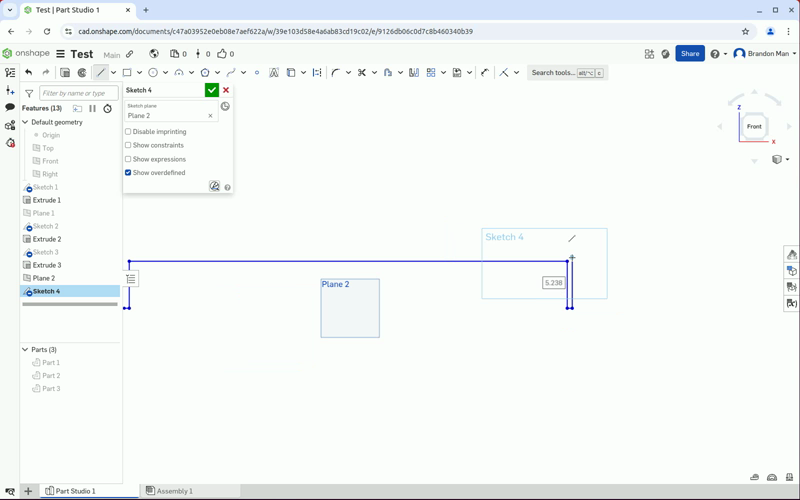
scroll(-6)
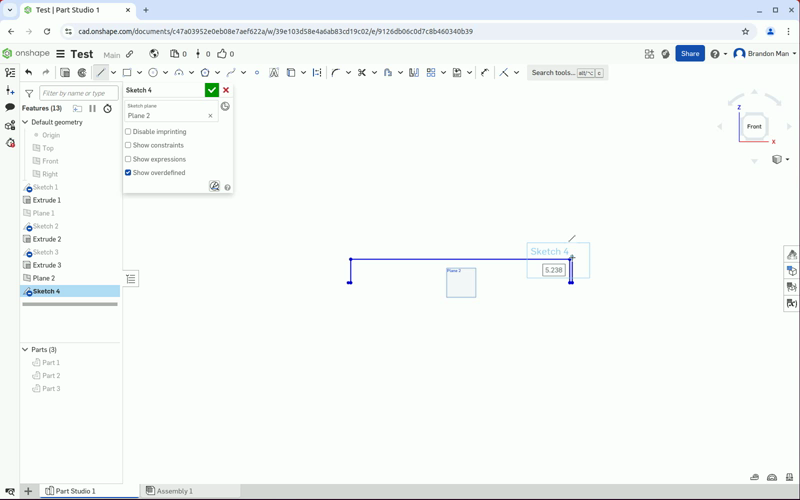
key_up(shift)
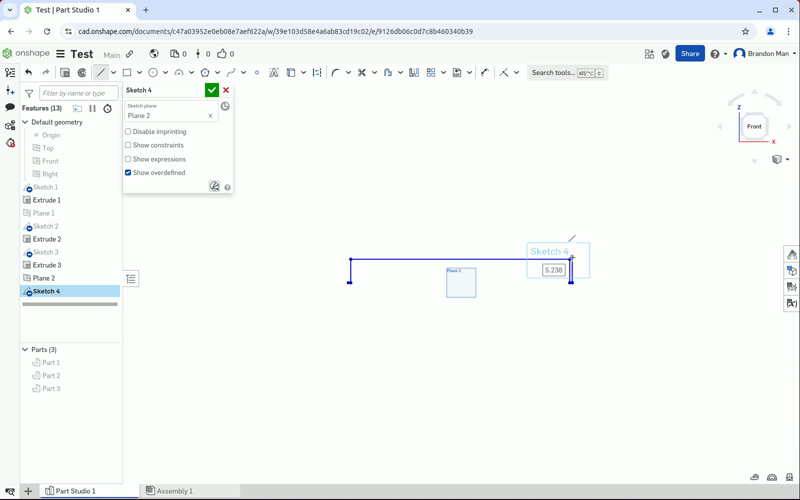
key_down(shift)
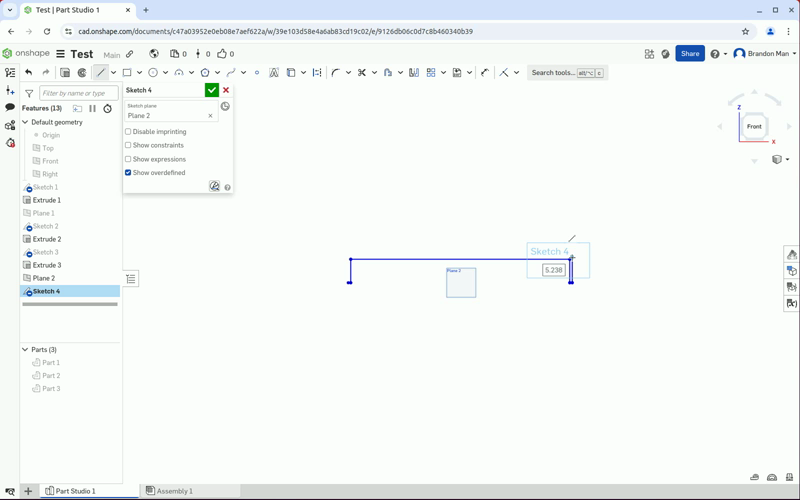
mouse_move(348, 257)
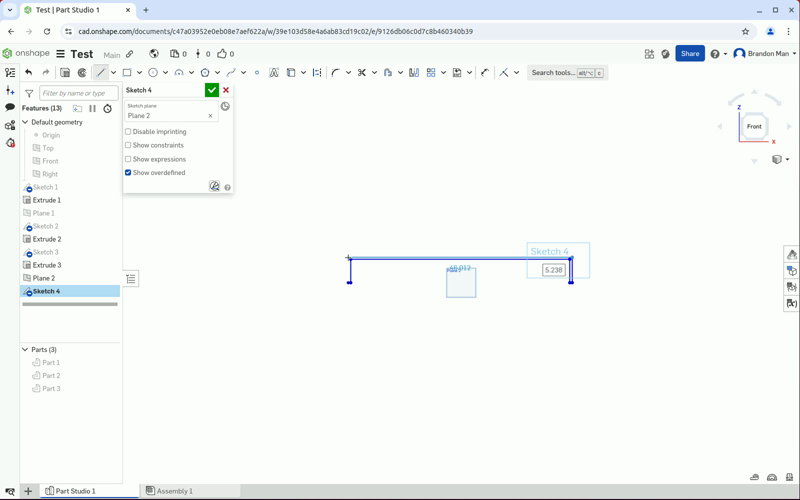
scroll(6)
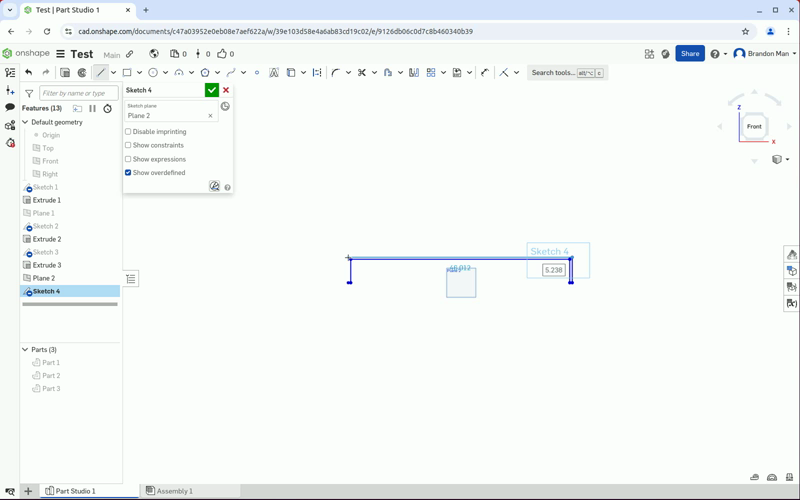
scroll(6)
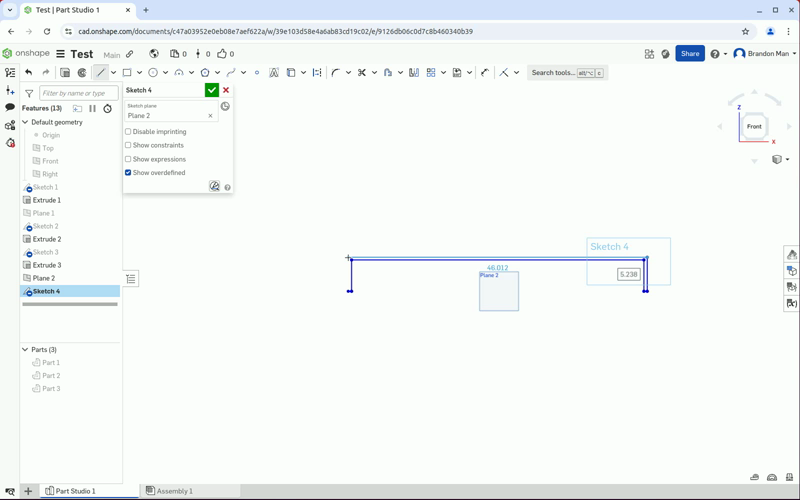
scroll(6)
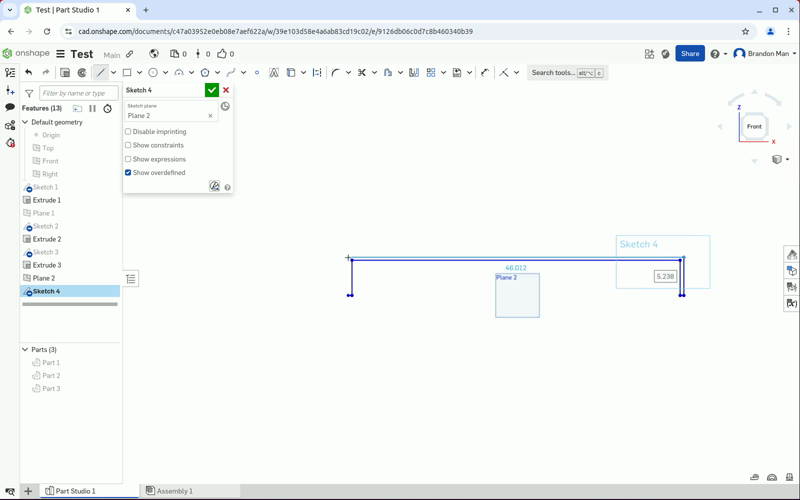
scroll(6)
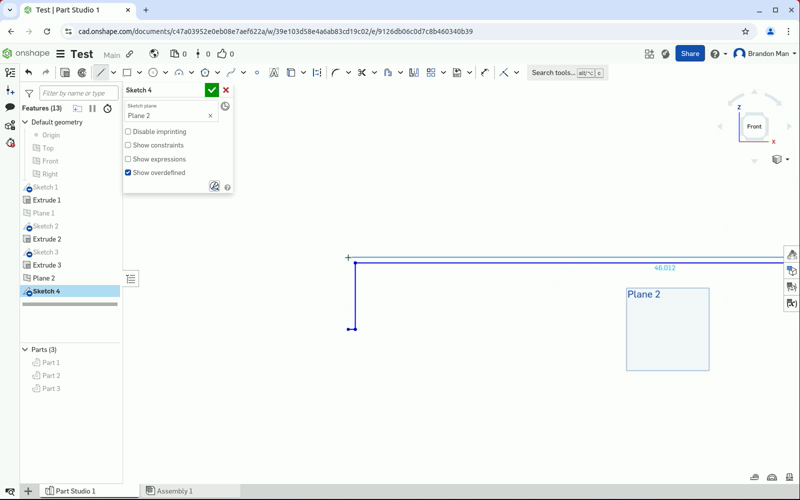
scroll(6)
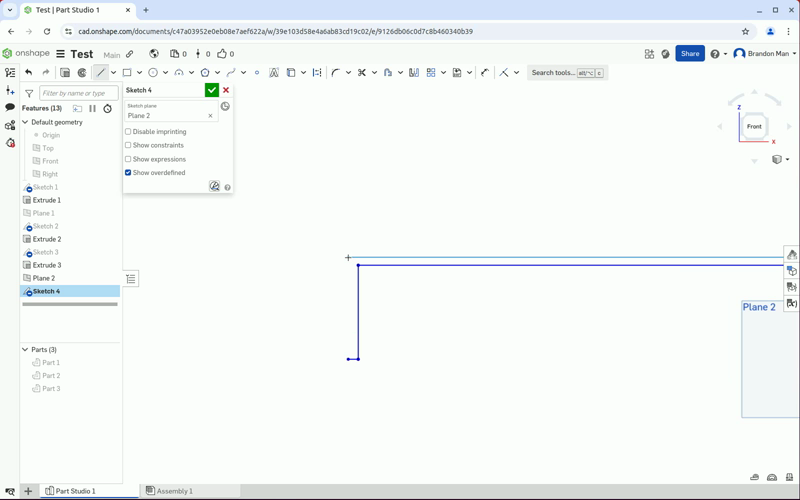
scroll(6)
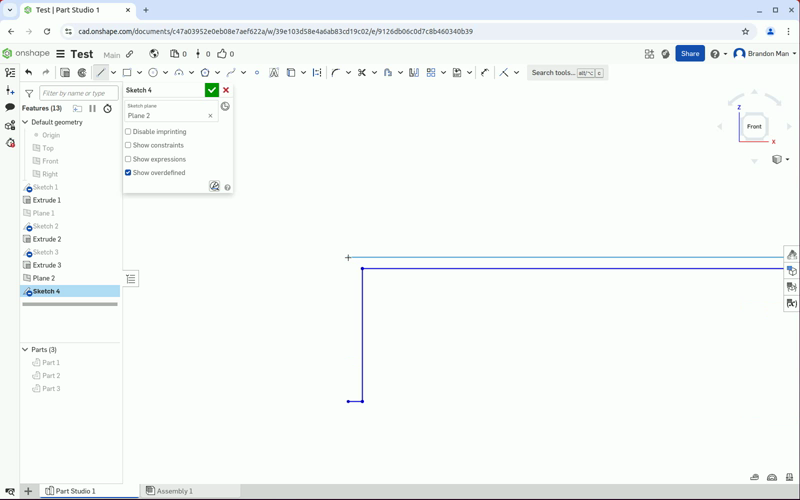
scroll(6)
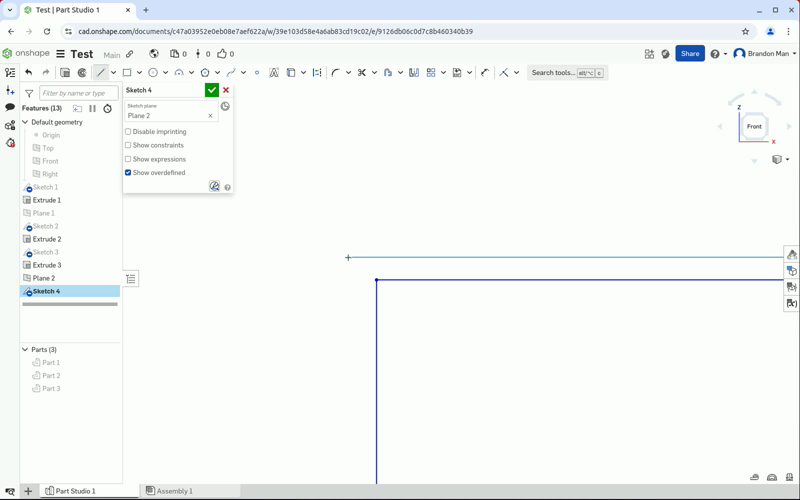
click(348, 257)
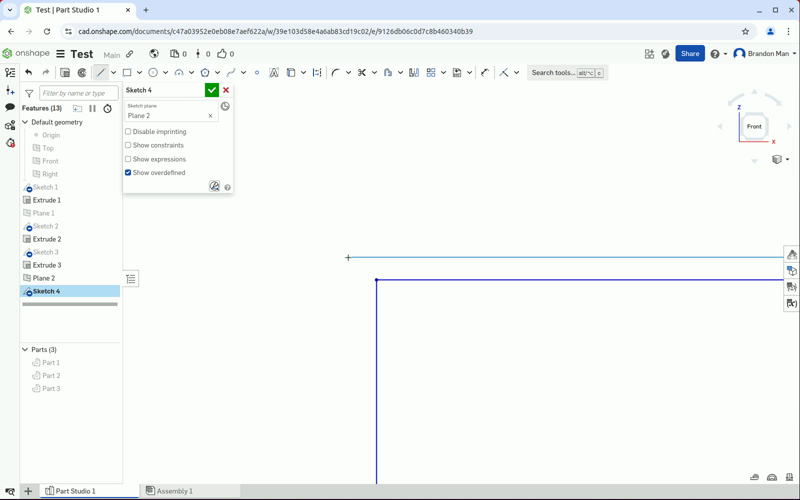
scroll(-6)
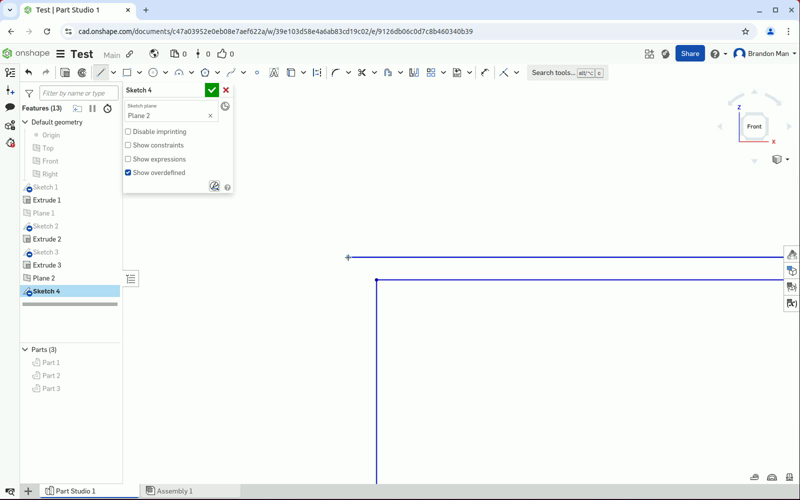
scroll(-6)
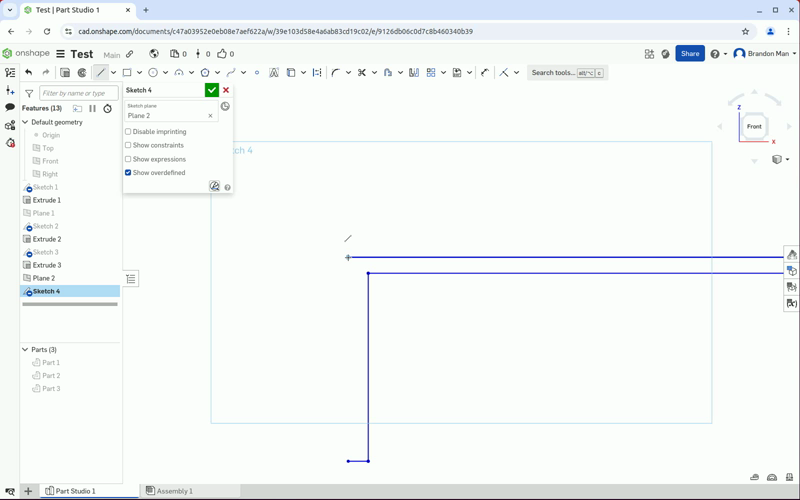
scroll(-6)
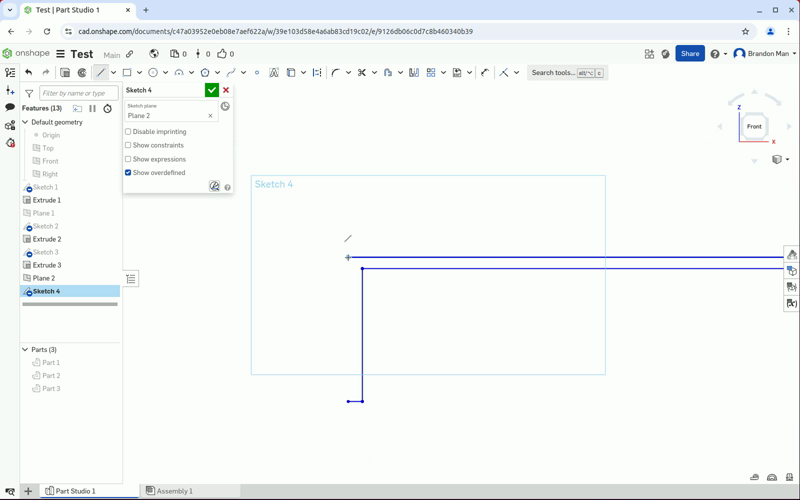
scroll(-6)
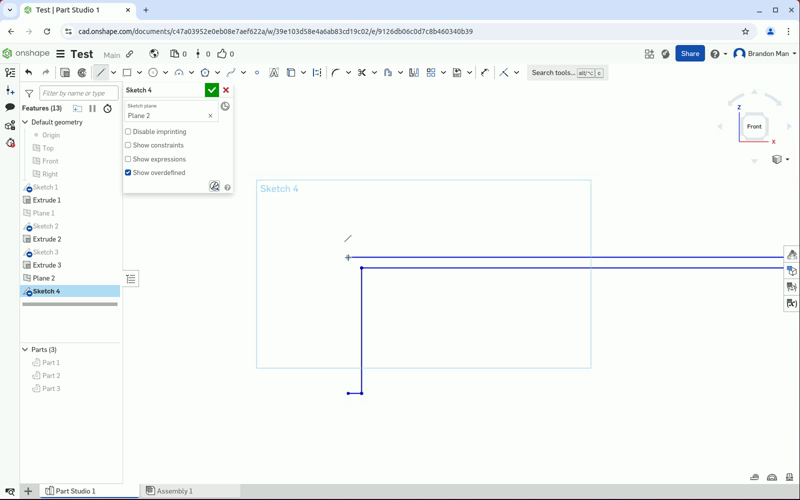
scroll(-6)
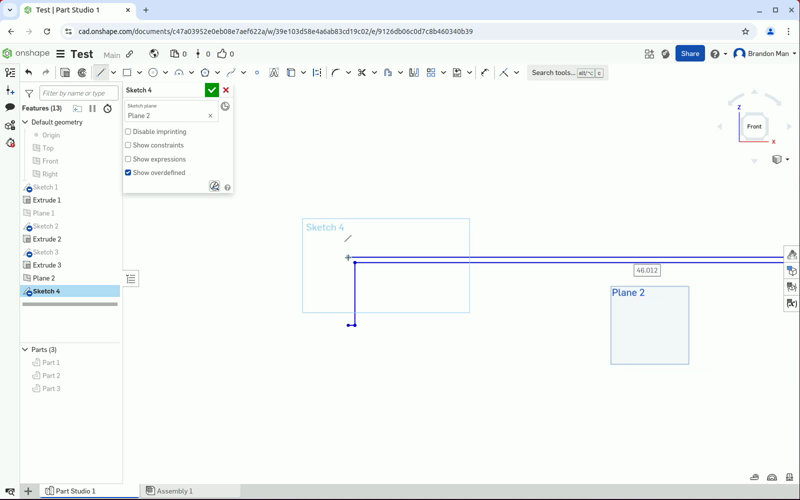
scroll(-6)
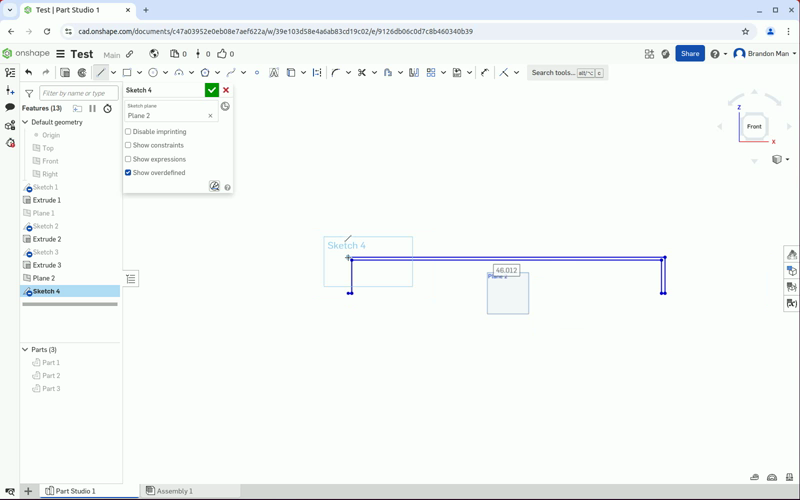
scroll(-6)
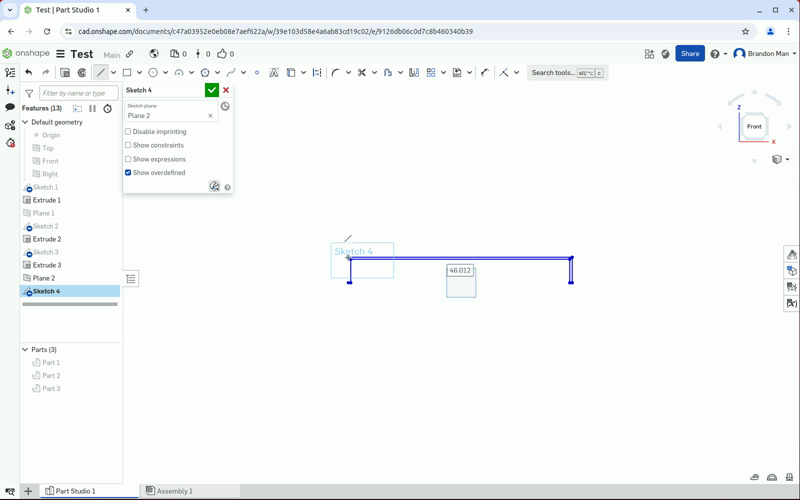
key_up(shift)
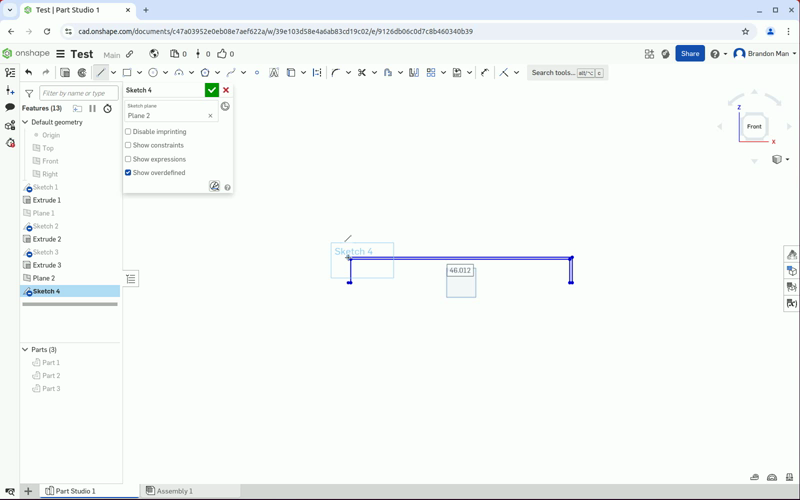
mouse_move(378, 257)
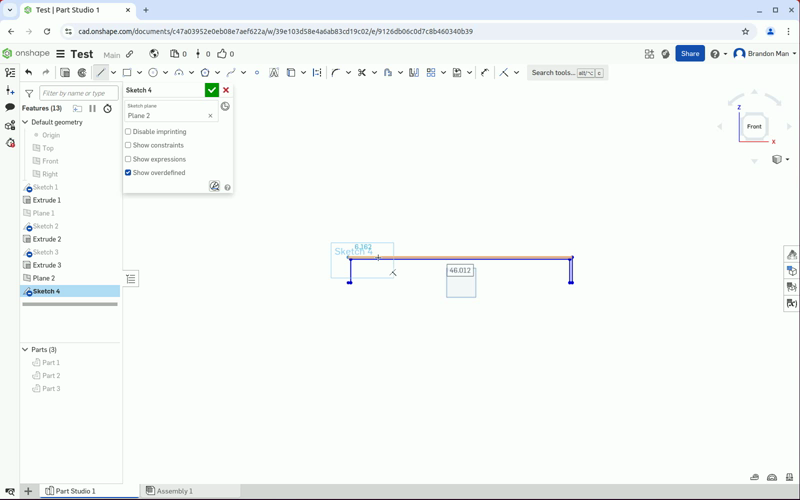
key_down(shift)
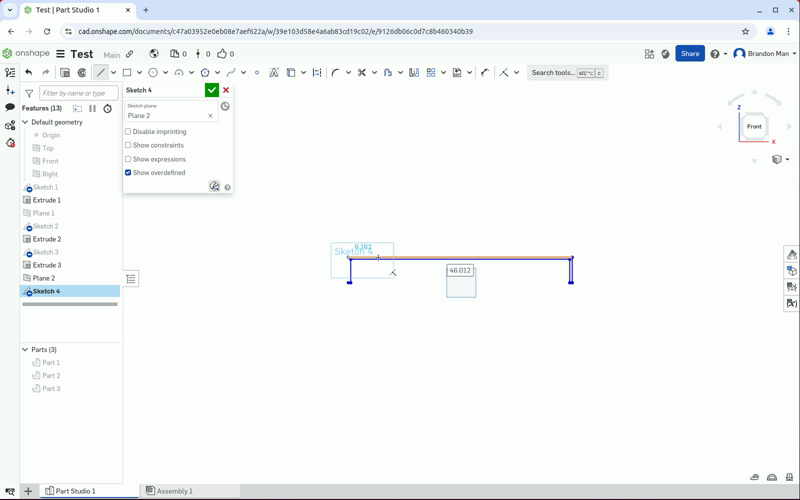
mouse_move(348, 282)
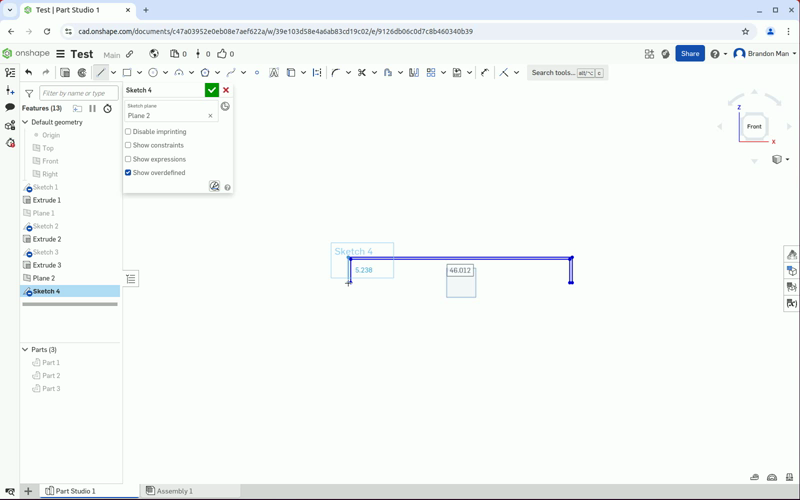
scroll(6)
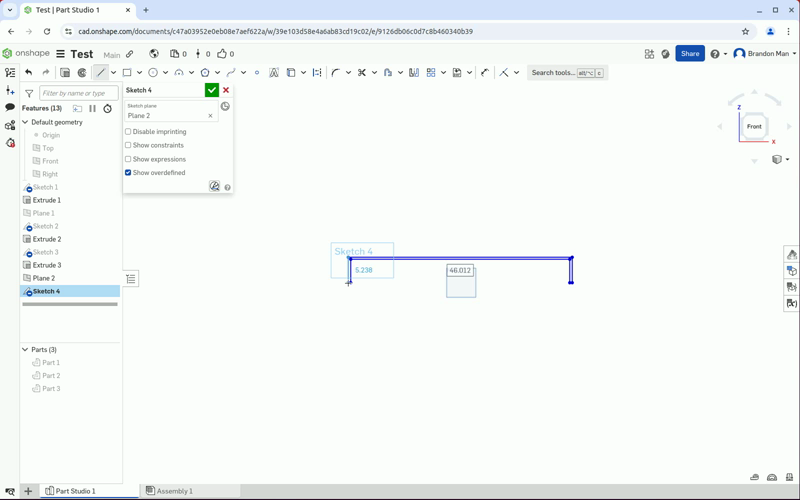
scroll(6)
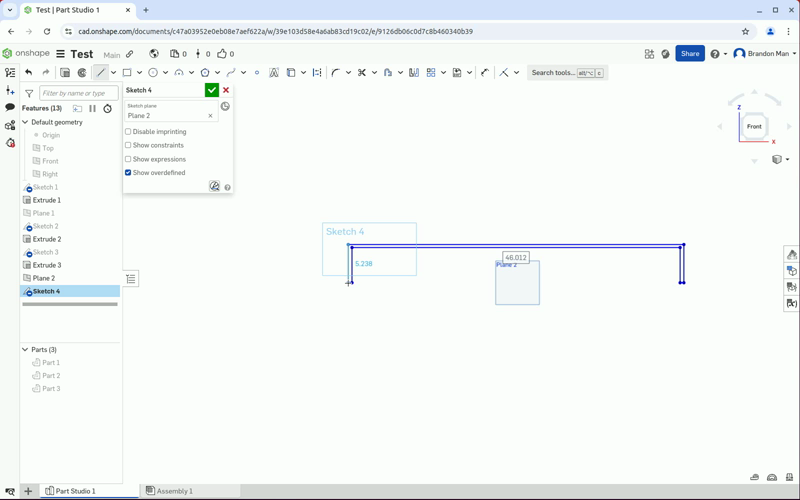
scroll(6)
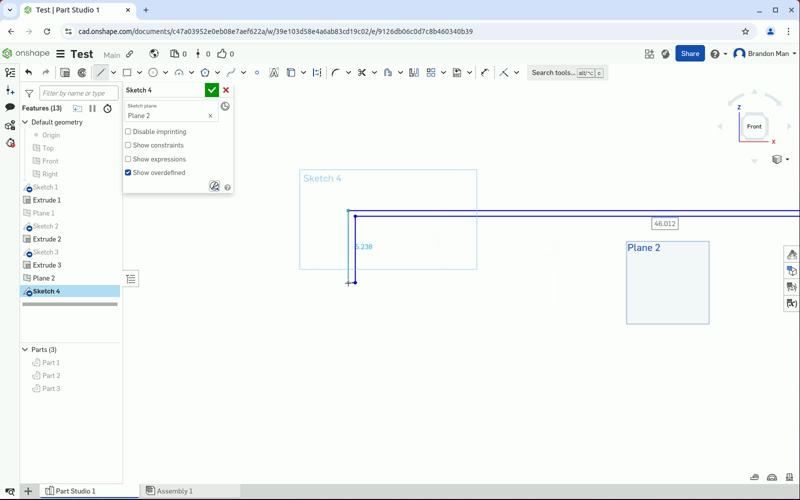
scroll(6)
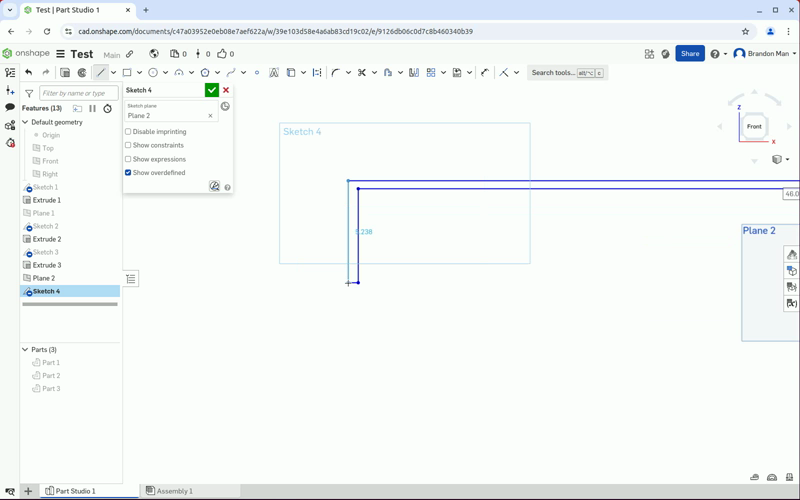
scroll(6)
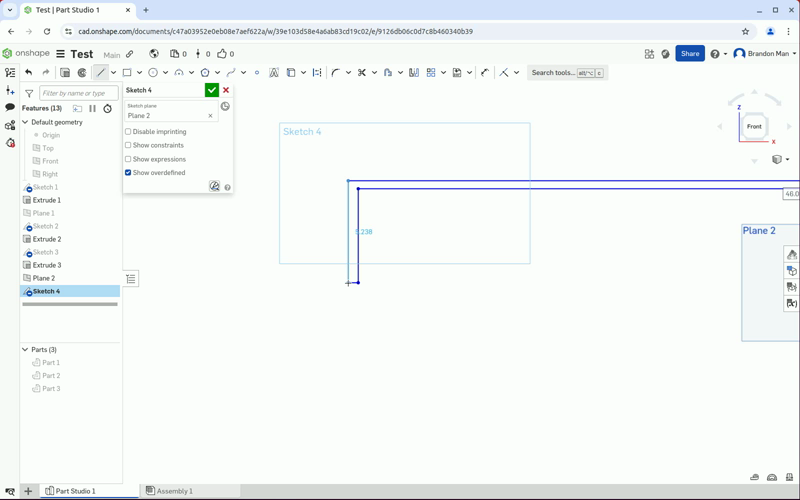
scroll(6)
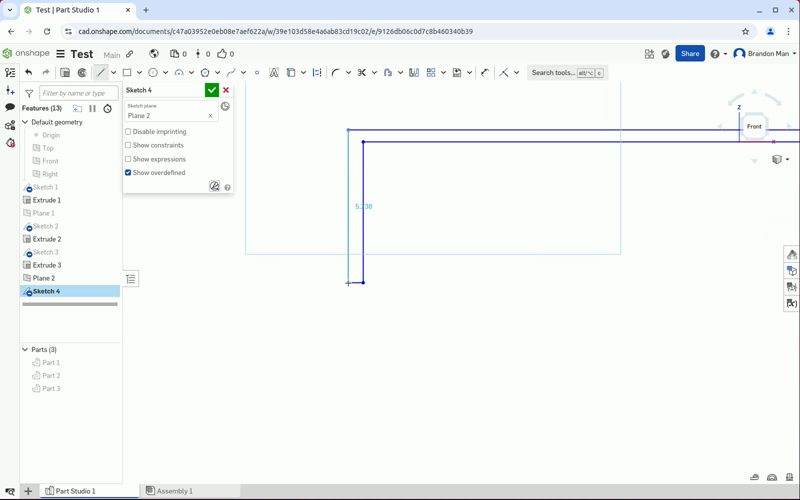
scroll(6)
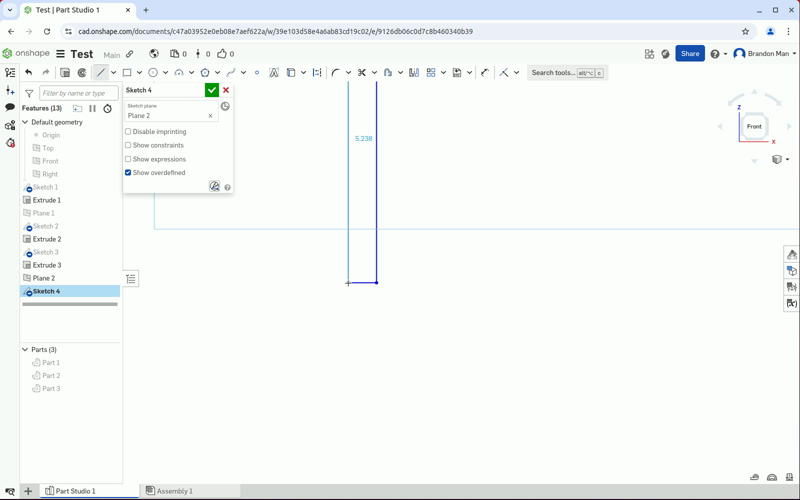
key_up(shift)
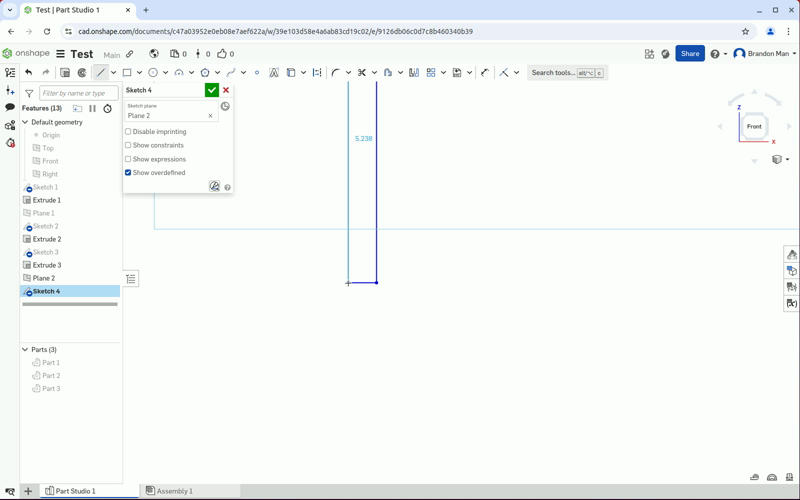
click(348, 282)
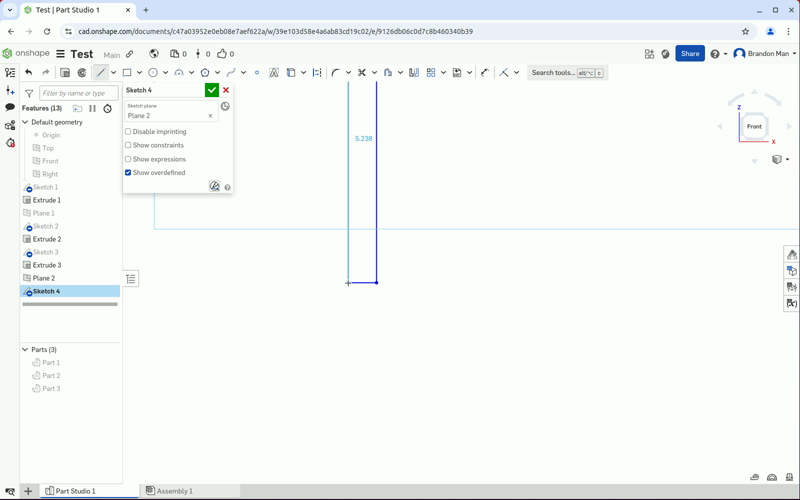
scroll(-6)
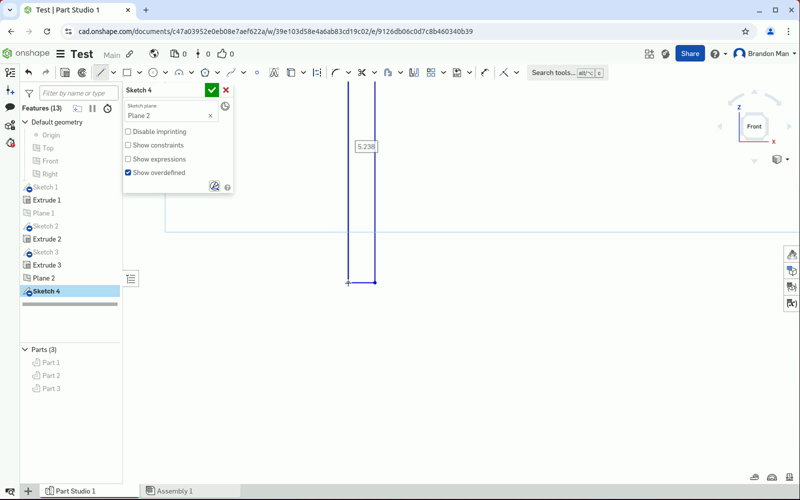
scroll(-6)
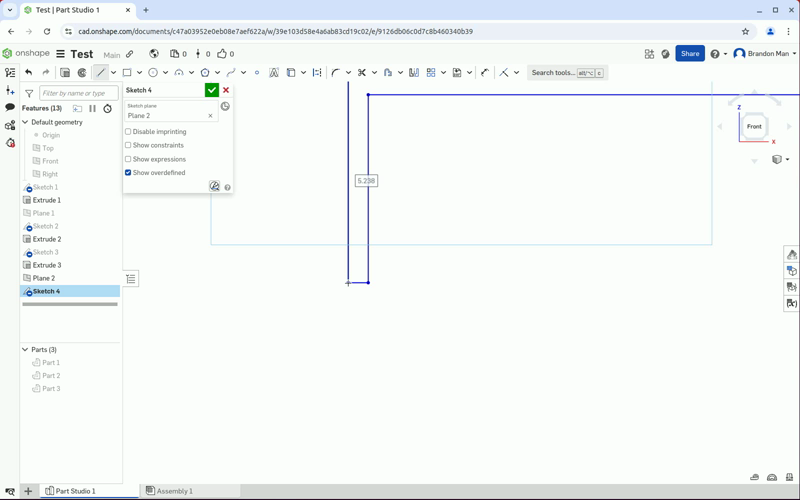
scroll(-6)
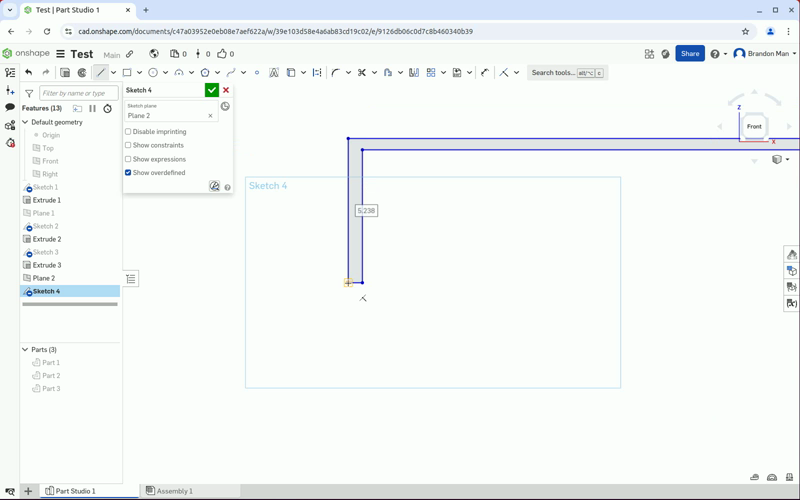
scroll(-6)
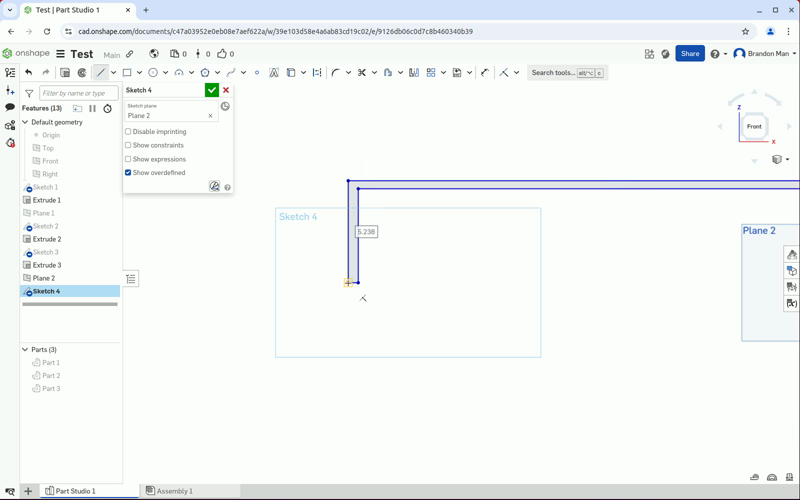
scroll(-6)
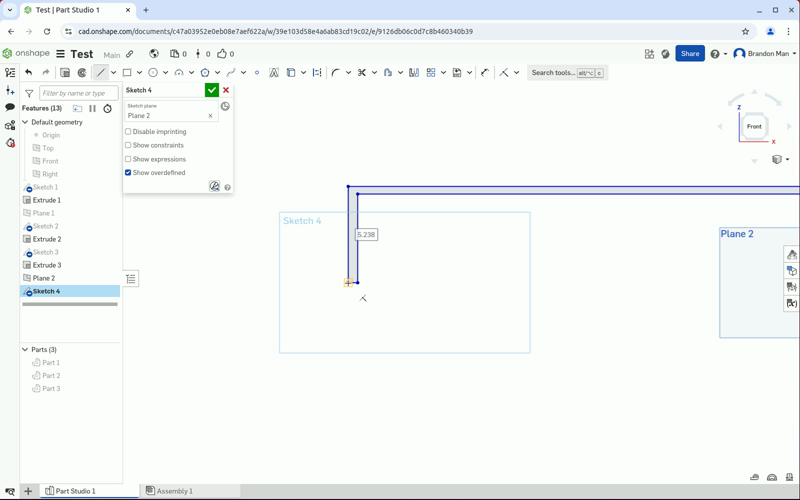
scroll(-6)
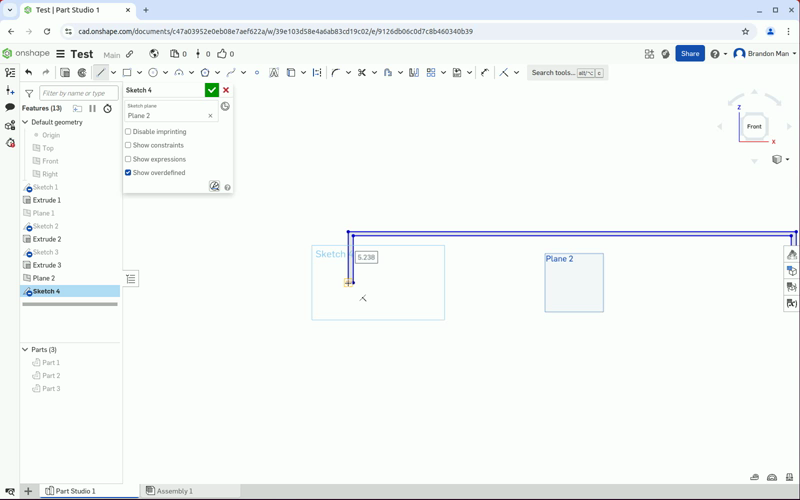
scroll(-6)
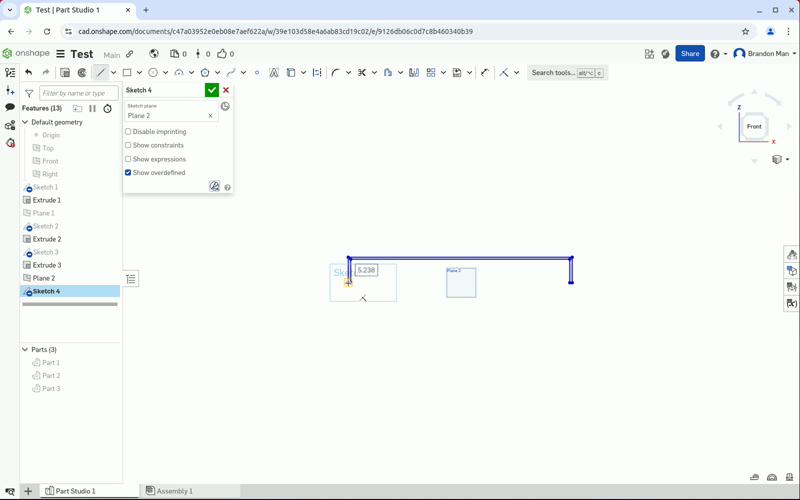
key(esc)
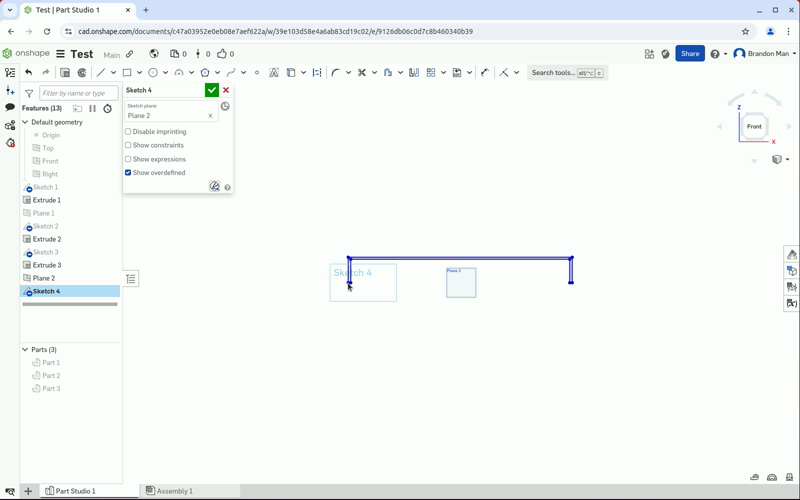
mouse_move(349, 268)
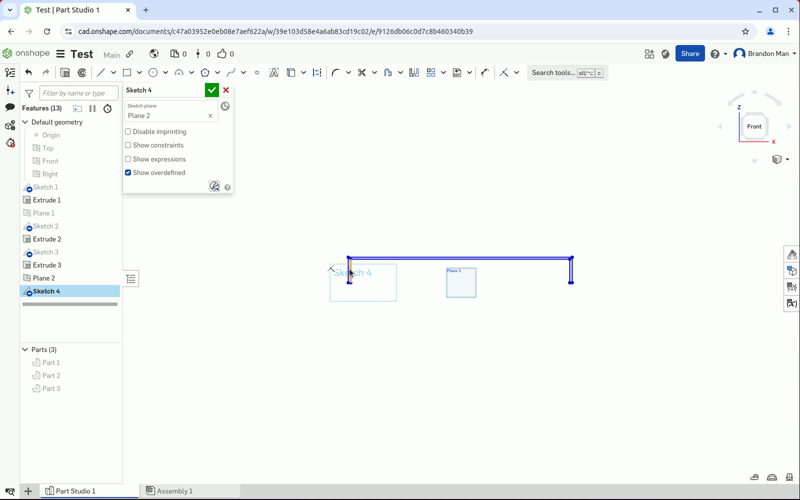
scroll(6)
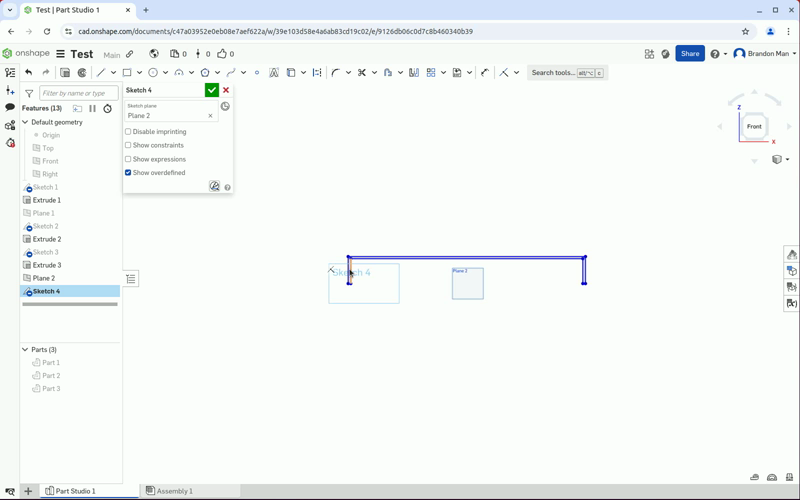
scroll(6)
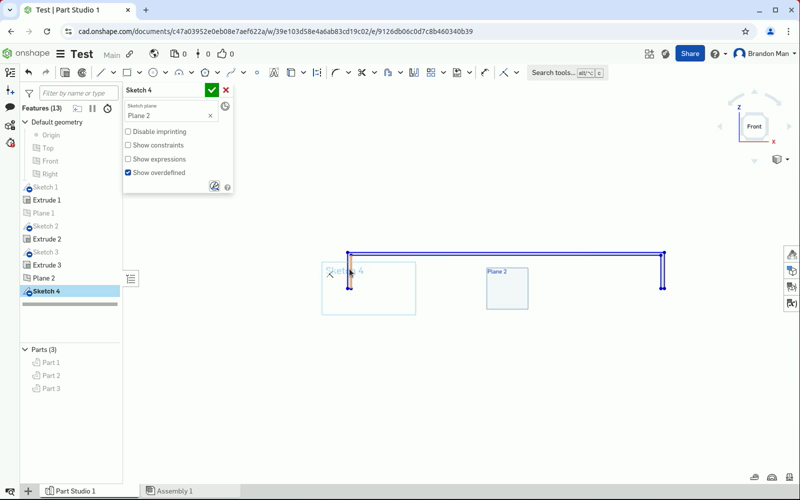
scroll(6)
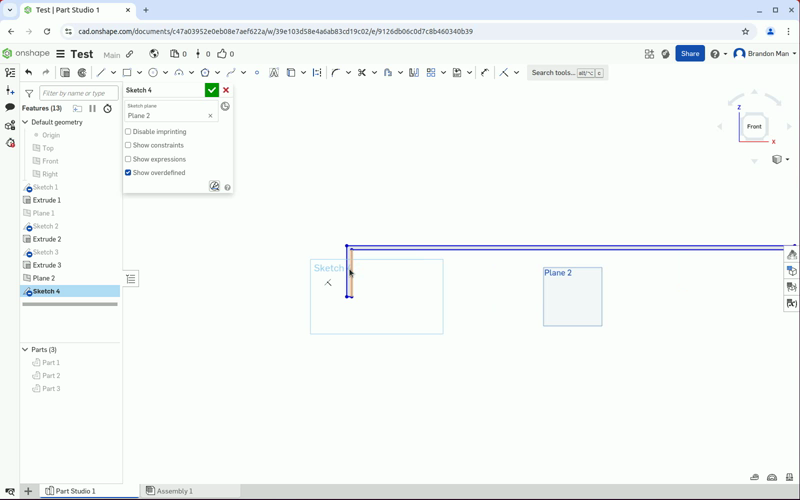
scroll(6)
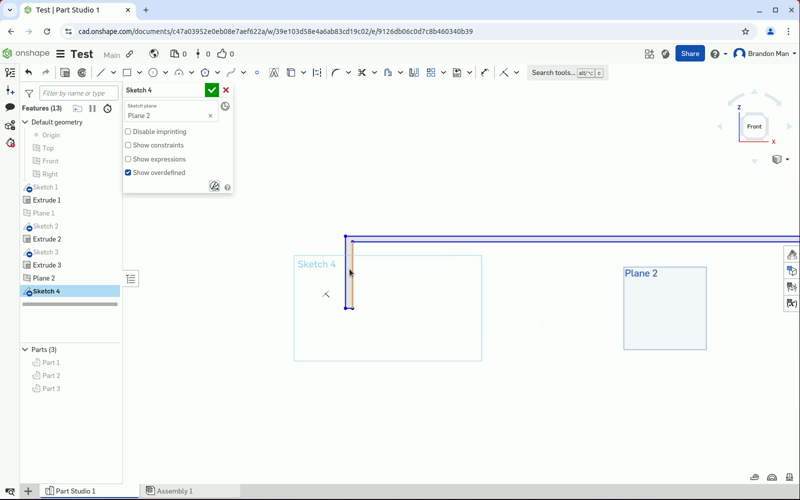
scroll(6)
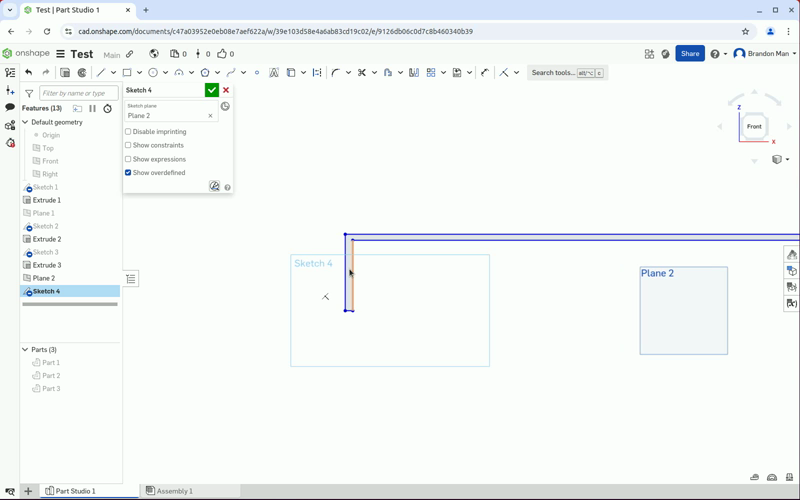
scroll(6)
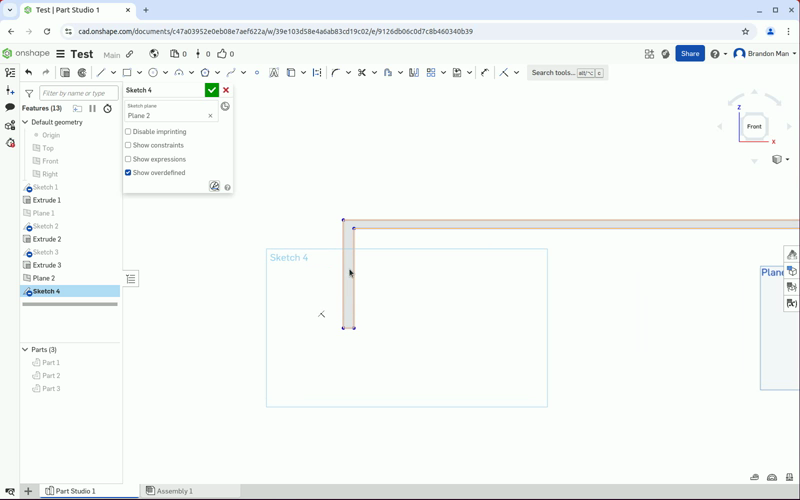
scroll(6)
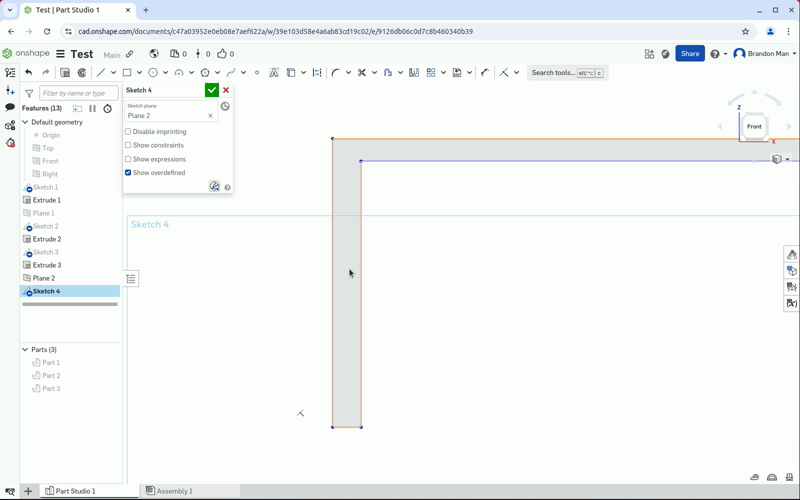
click(349, 268)
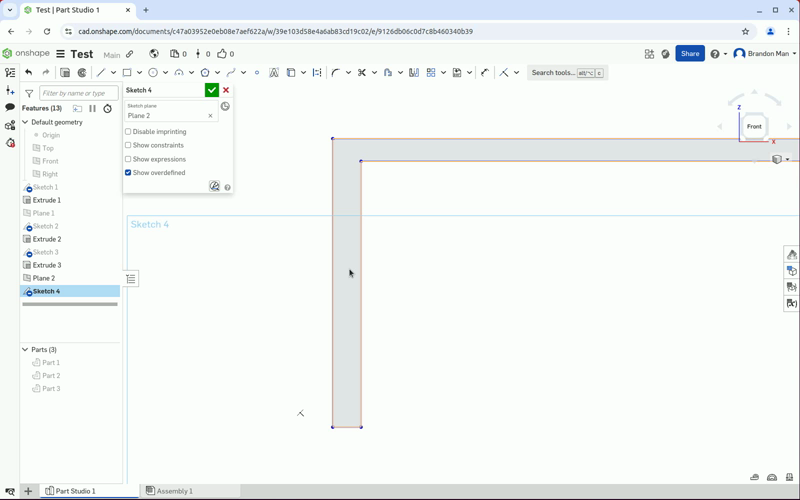
scroll(-6)
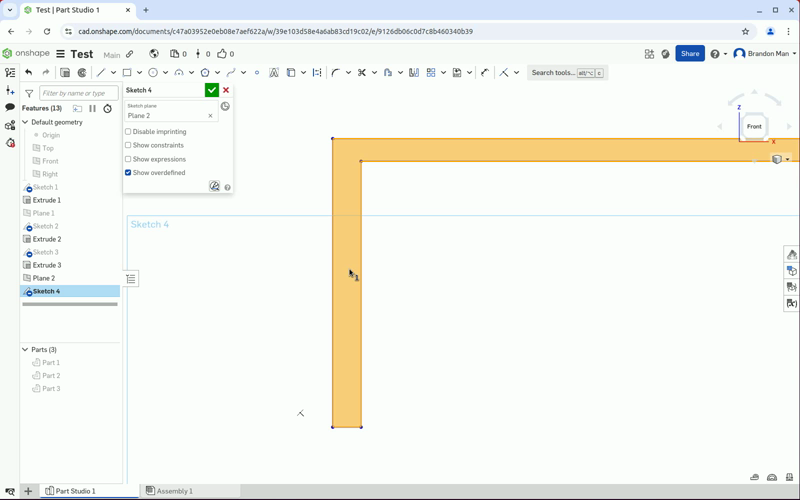
scroll(-6)
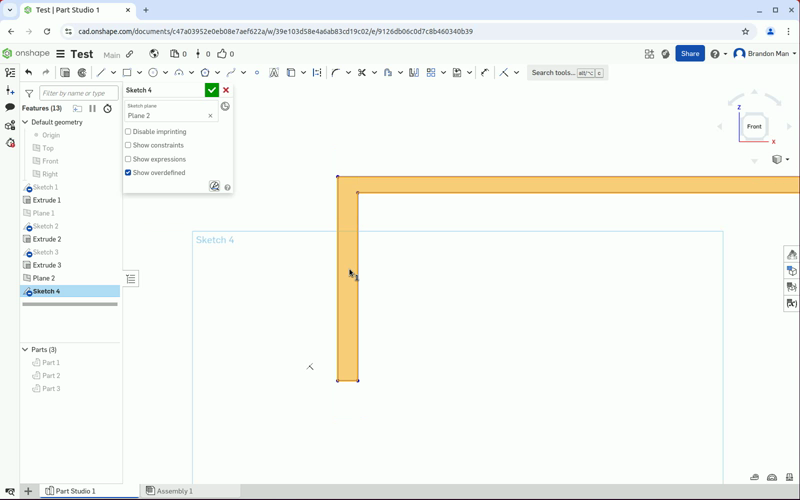
scroll(-6)
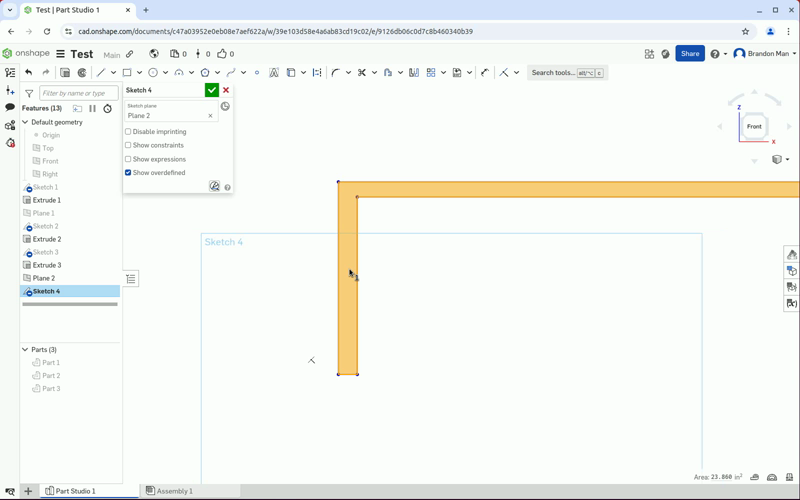
scroll(-6)
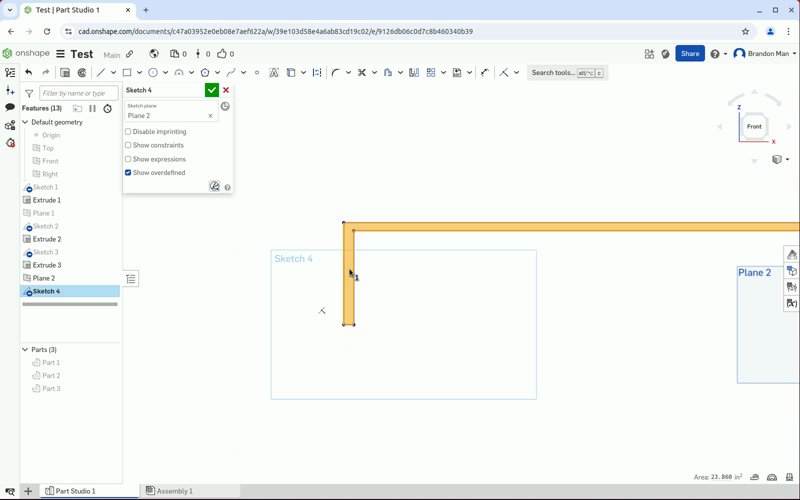
scroll(-6)
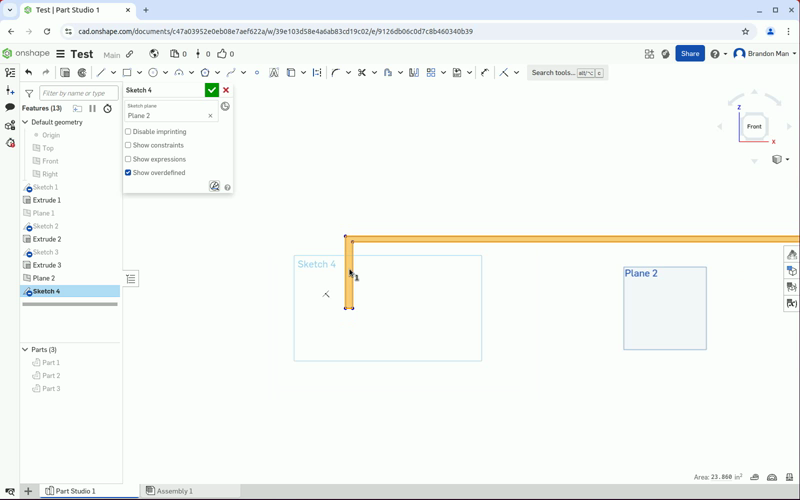
scroll(-6)
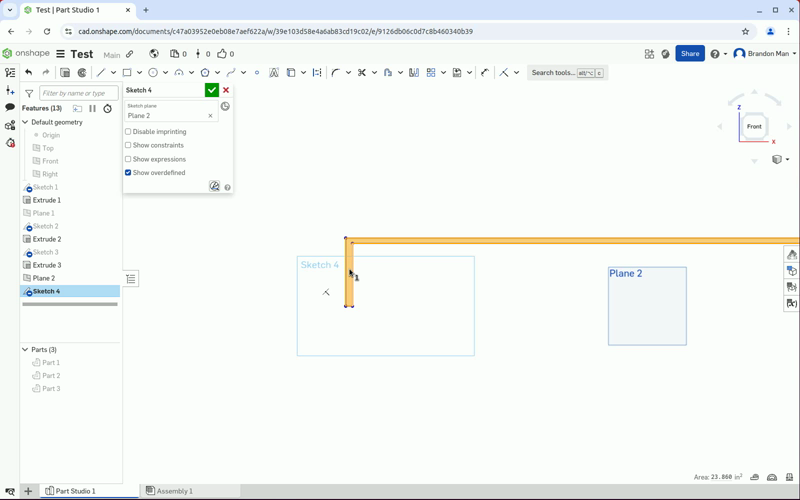
scroll(-6)
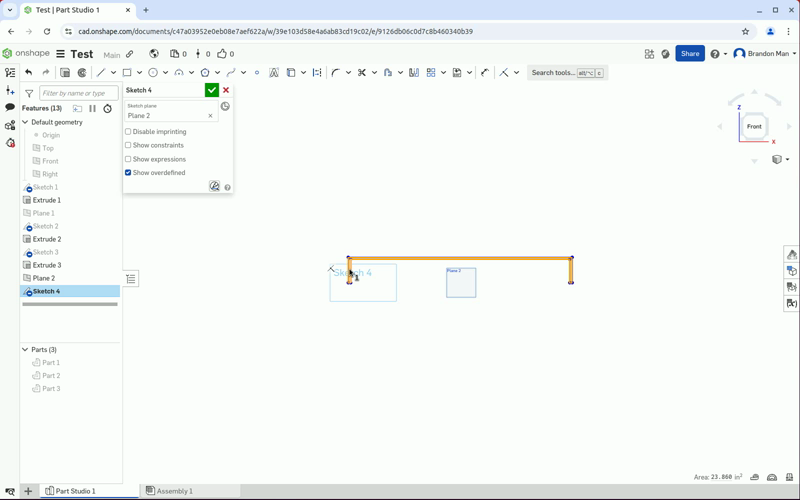
mouse_move(73, 352)
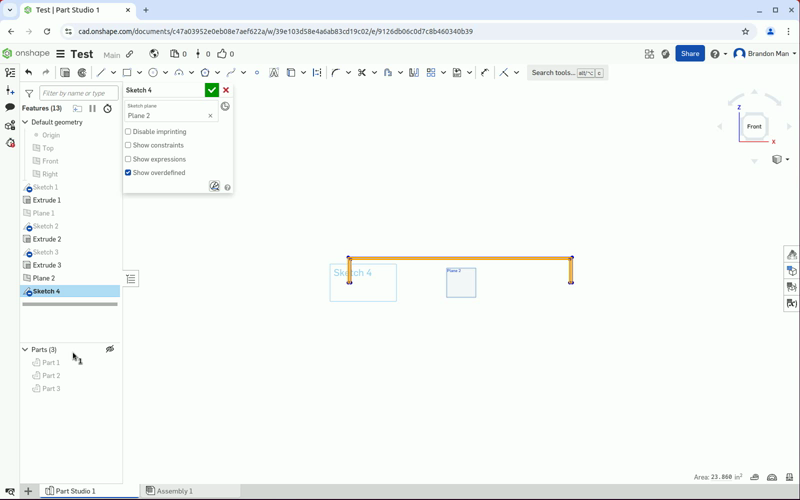
key(shift+y)
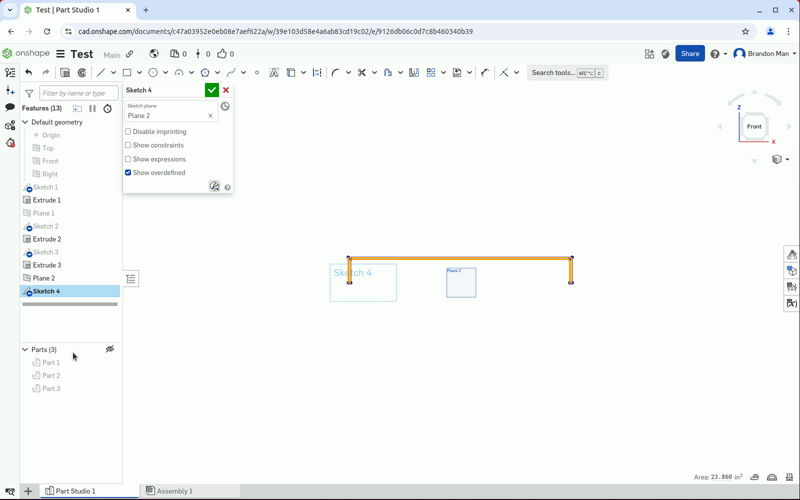
key(shift+e)
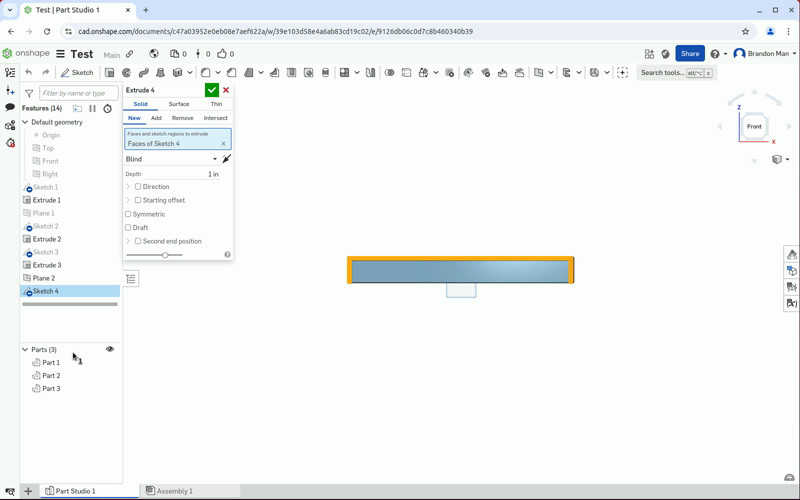
mouse_move(143, 106)
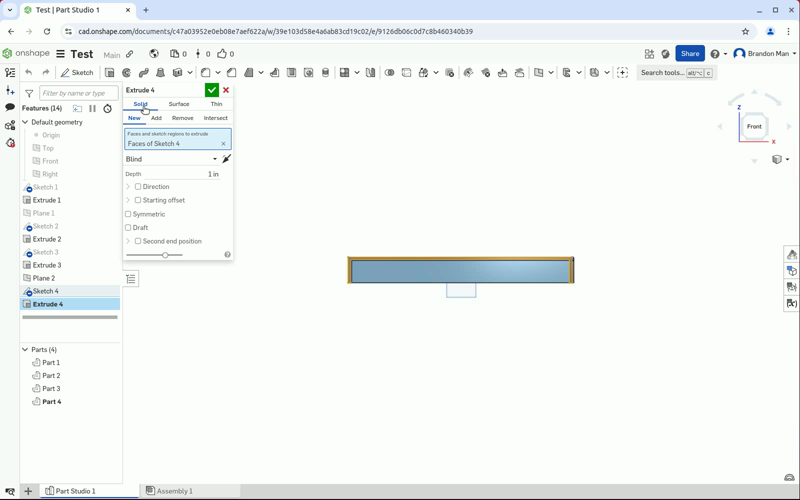
click(143, 106)
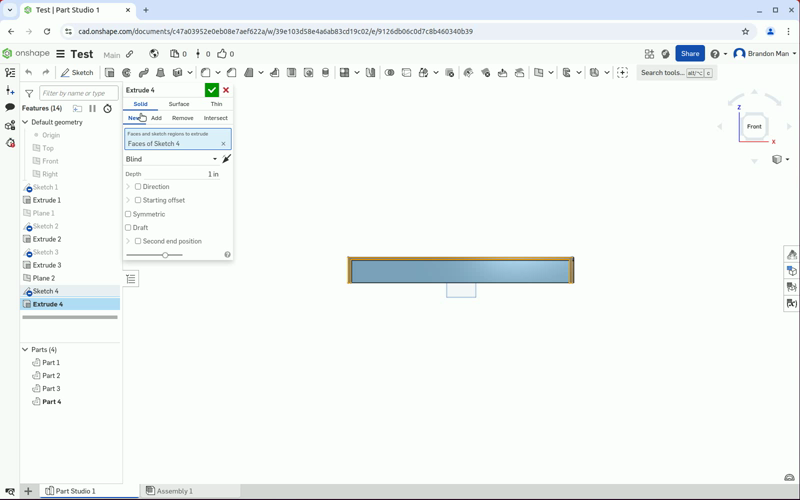
mouse_move(137, 120)
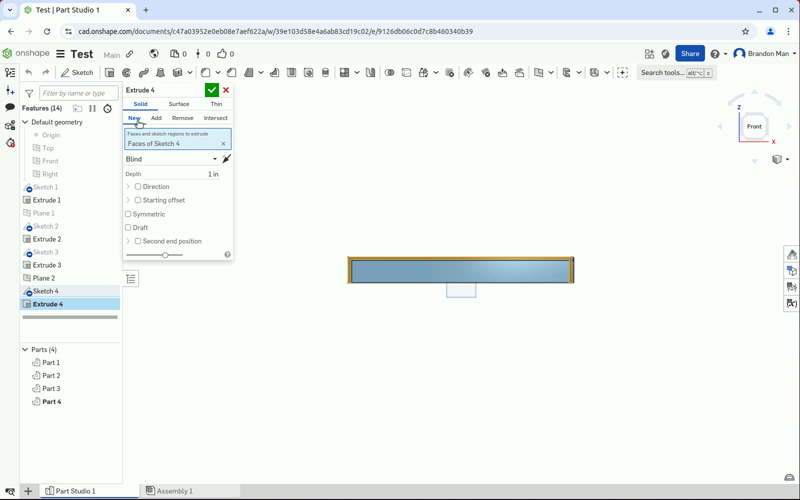
click(137, 120)
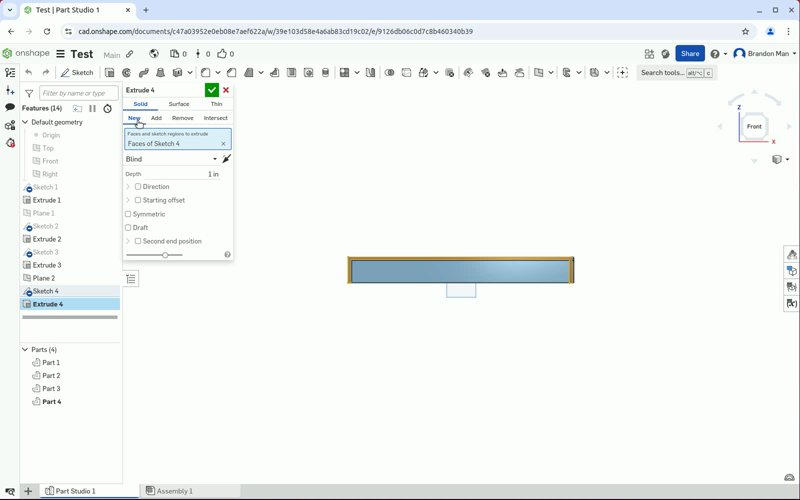
key(tab, 4)
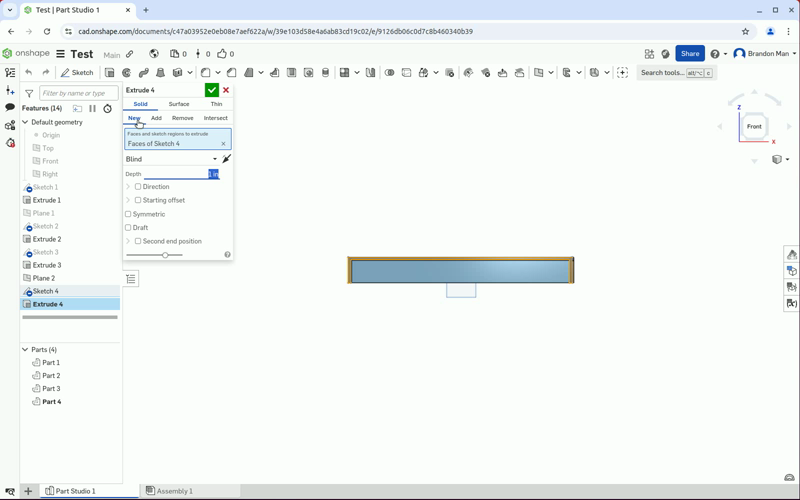
text(0.722)
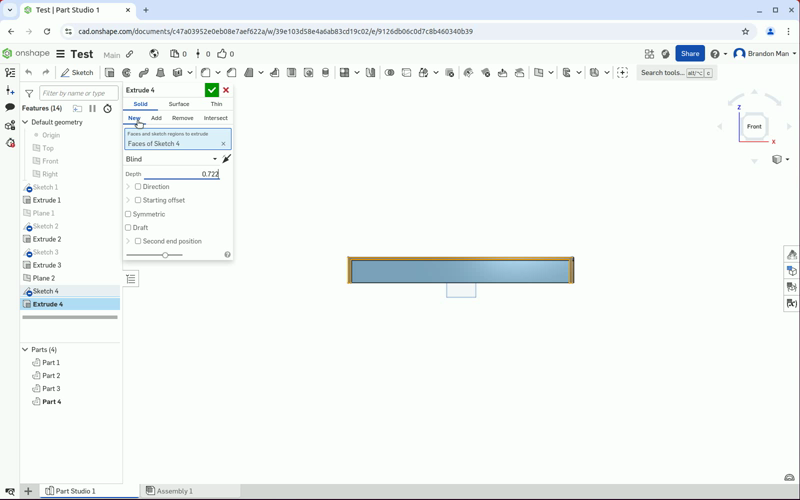
key(enter)
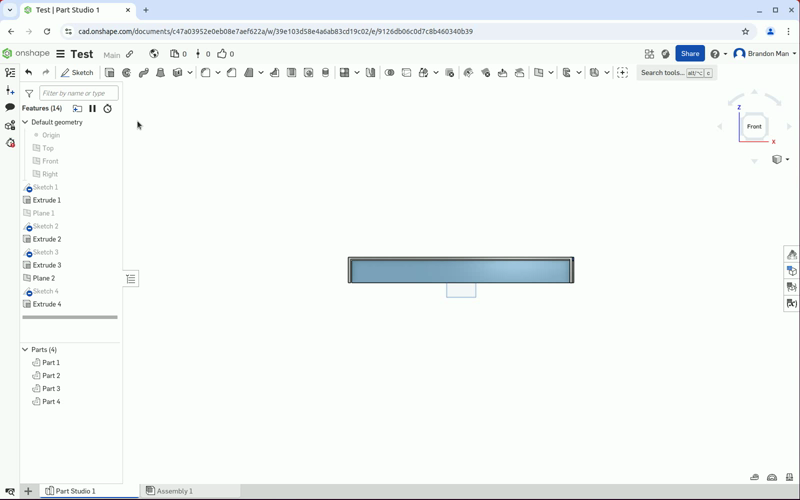
key(shift+h)
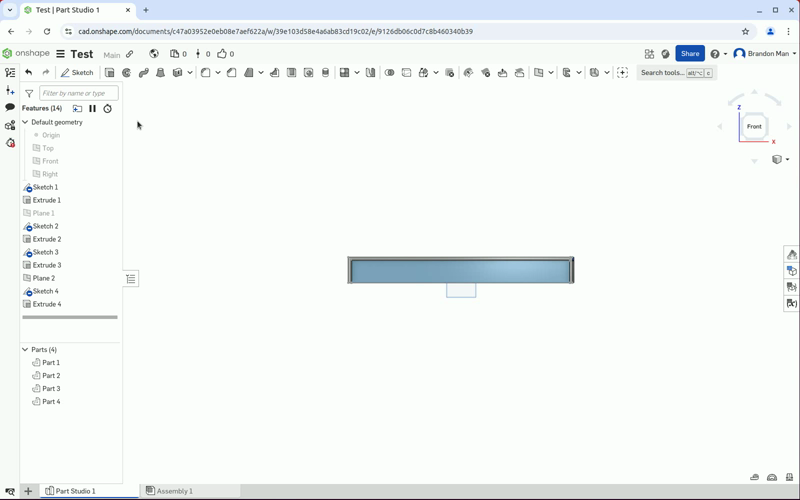
key(shift+h)
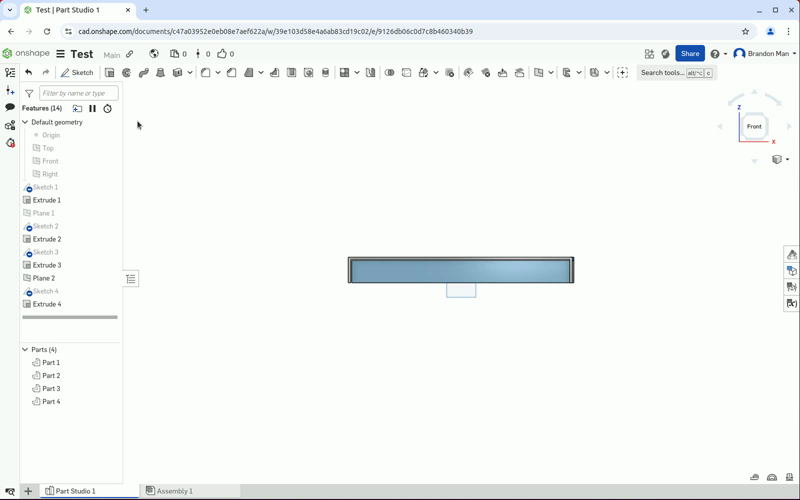
mouse_move(73, 189)
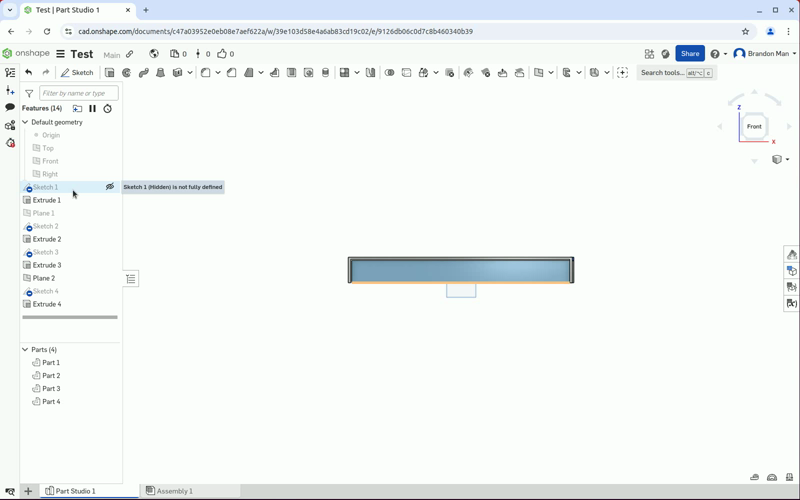
click(73, 189)
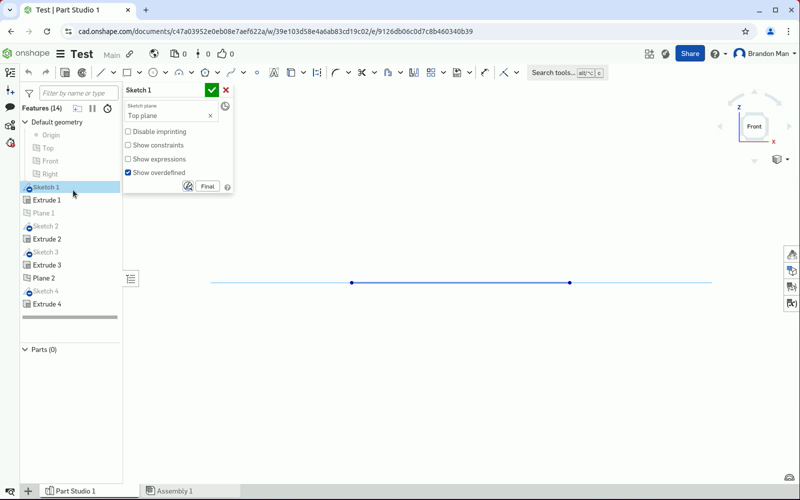
mouse_move(229, 92)
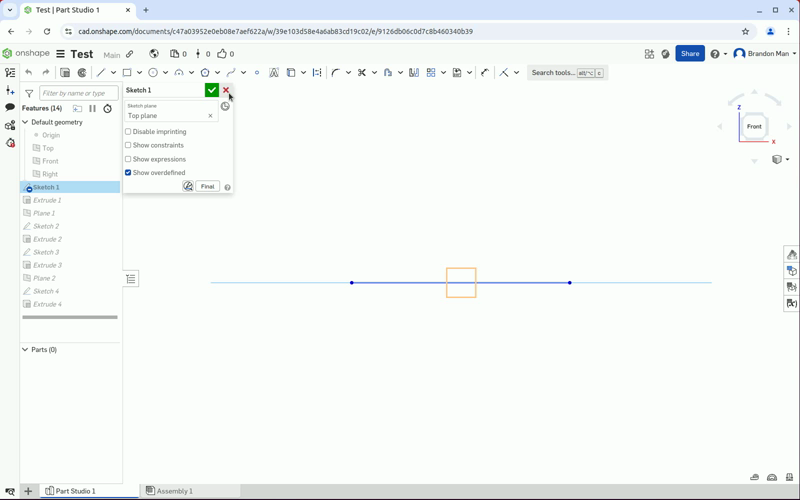
click(229, 92)
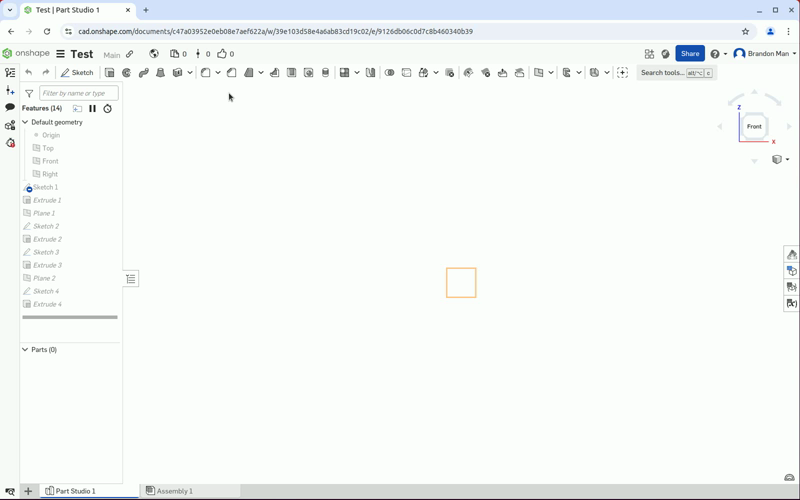
key(shift+s)
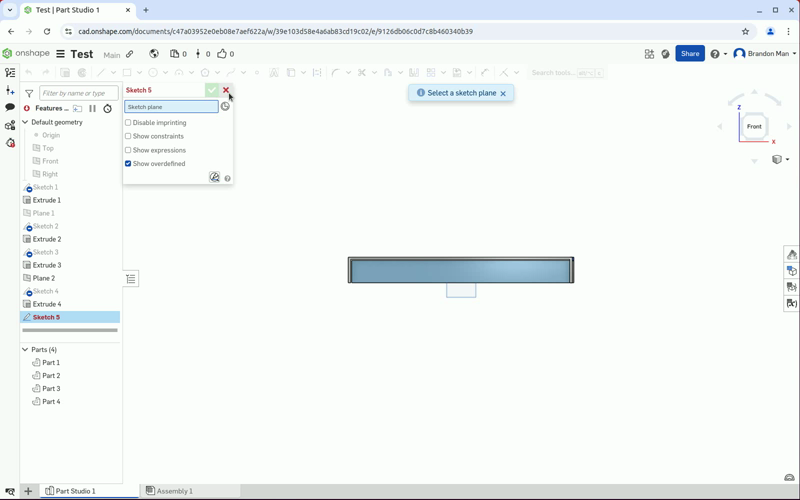
mouse_move(73, 280)
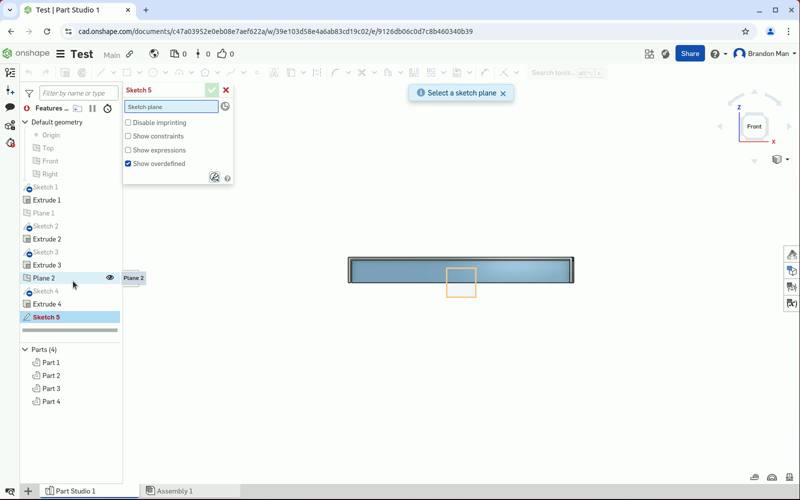
click(73, 280)
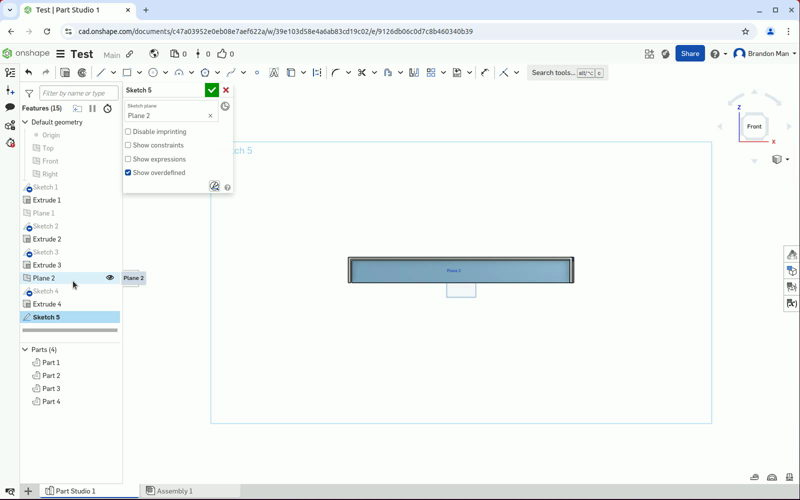
mouse_move(73, 352)
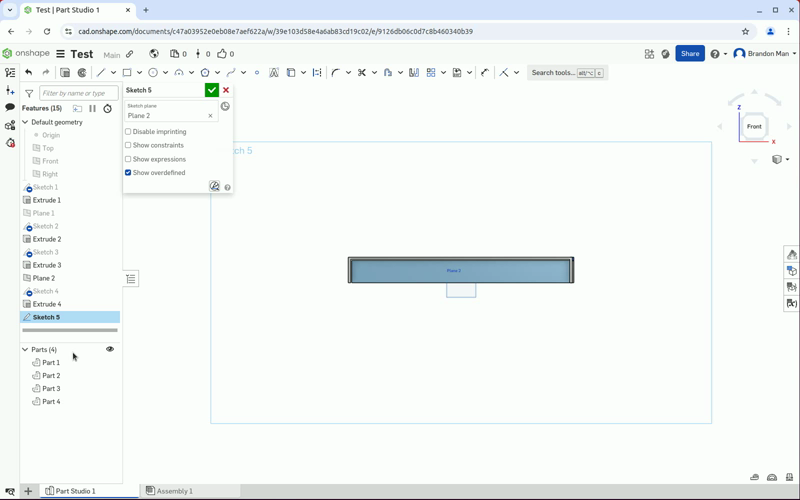
key(y)
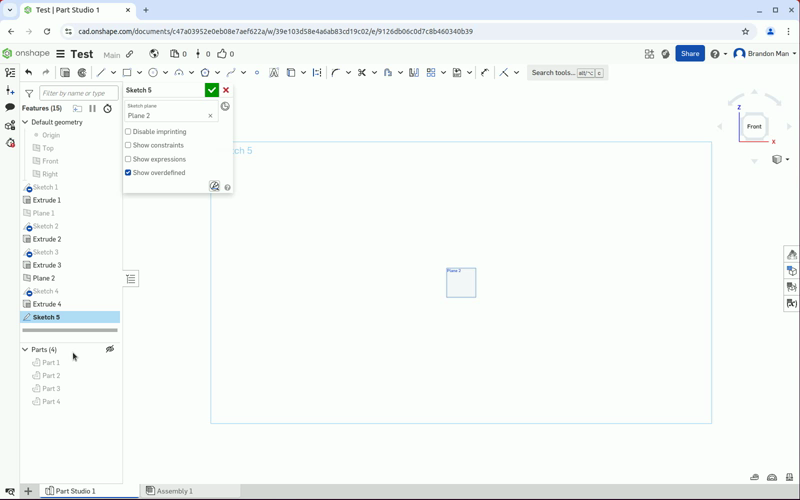
key(l)
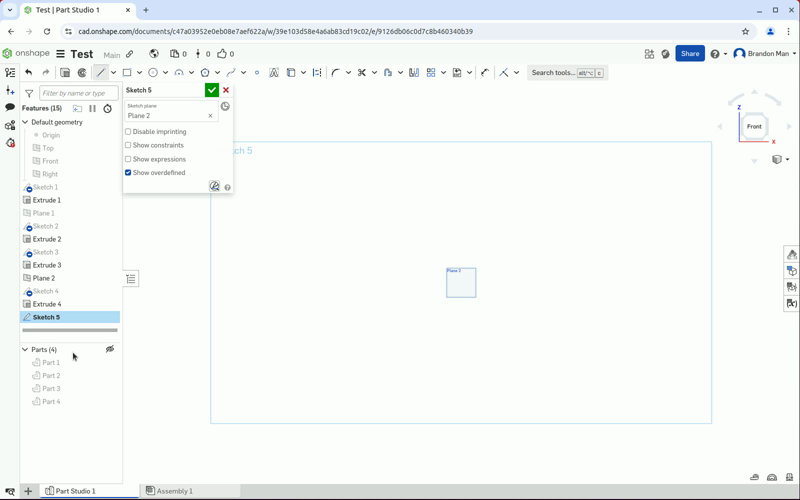
key_down(shift)
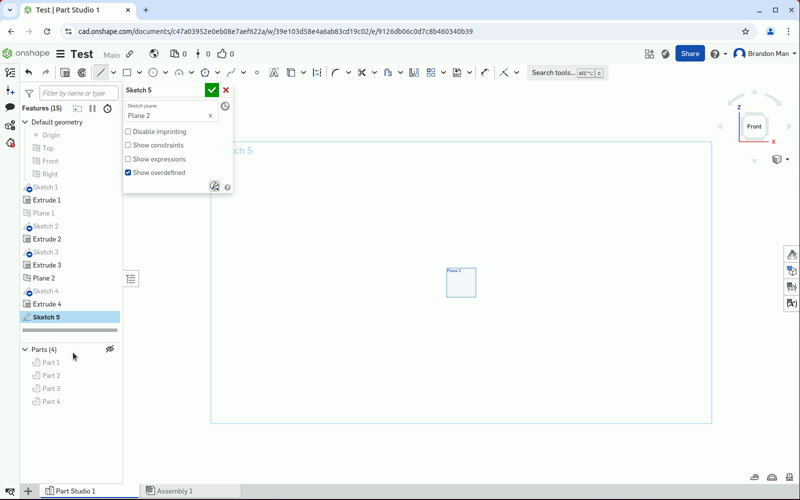
mouse_move(351, 282)
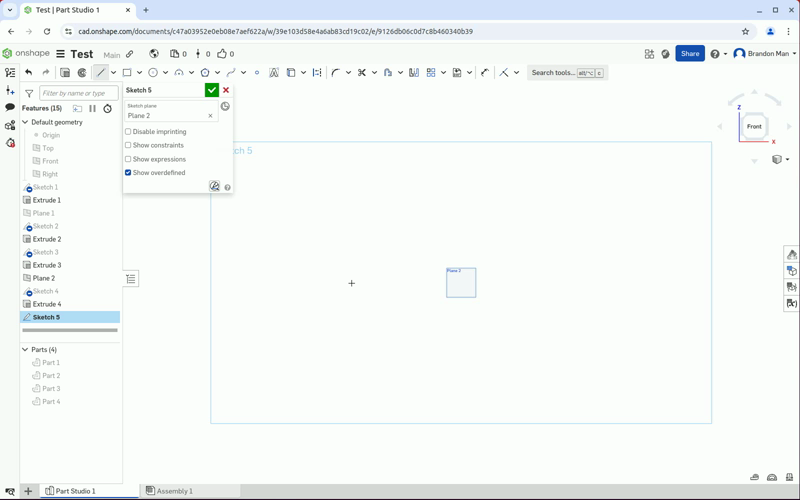
click(351, 282)
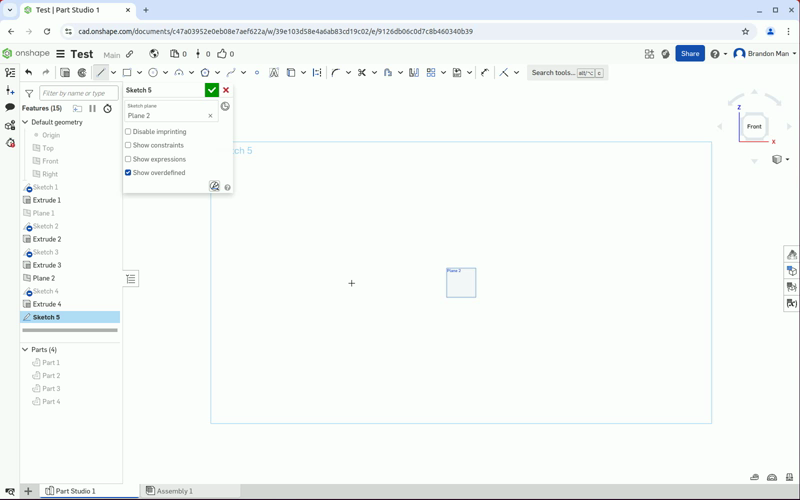
key_up(shift)
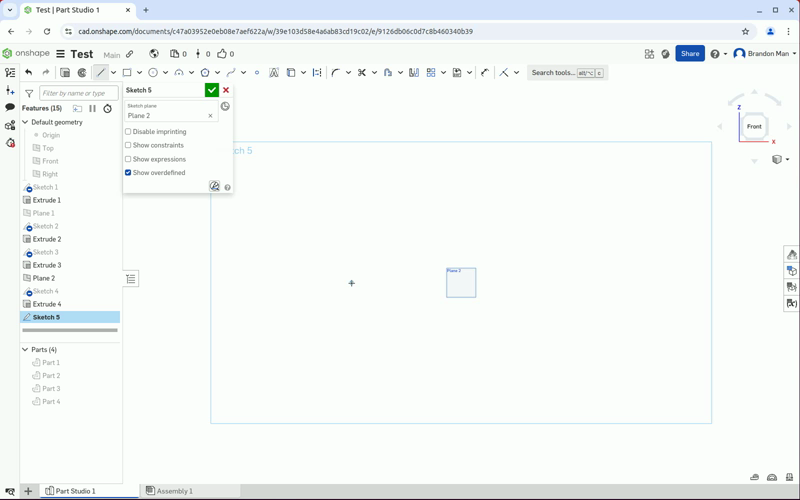
key_down(shift)
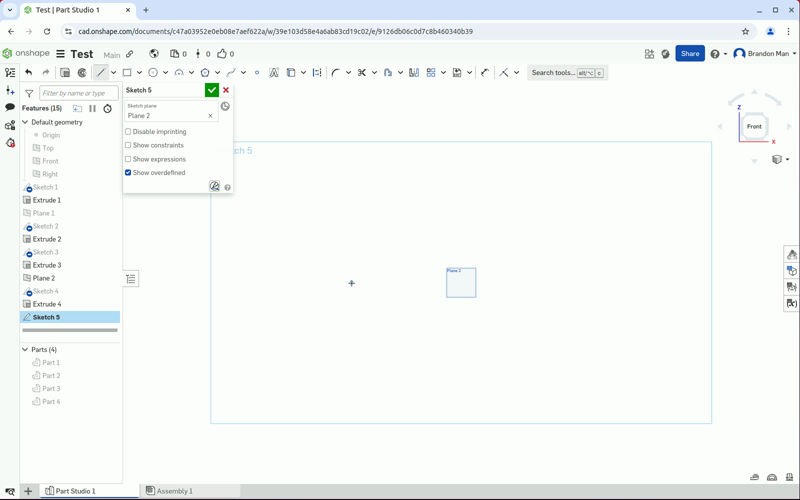
mouse_move(569, 282)
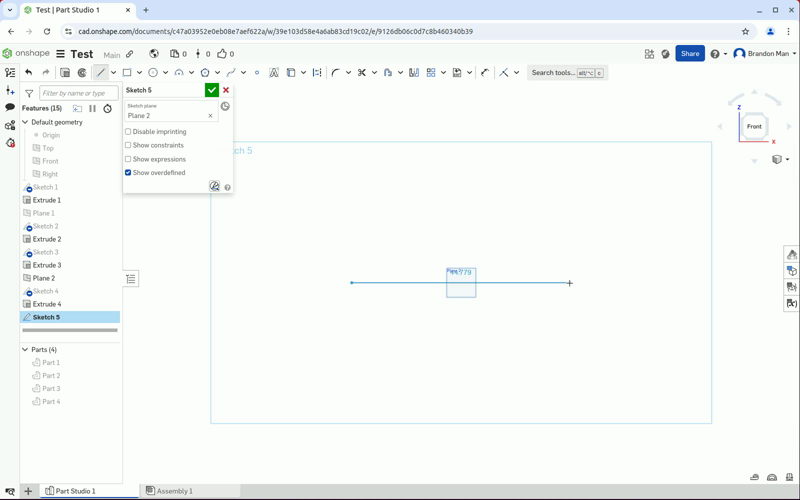
click(569, 282)
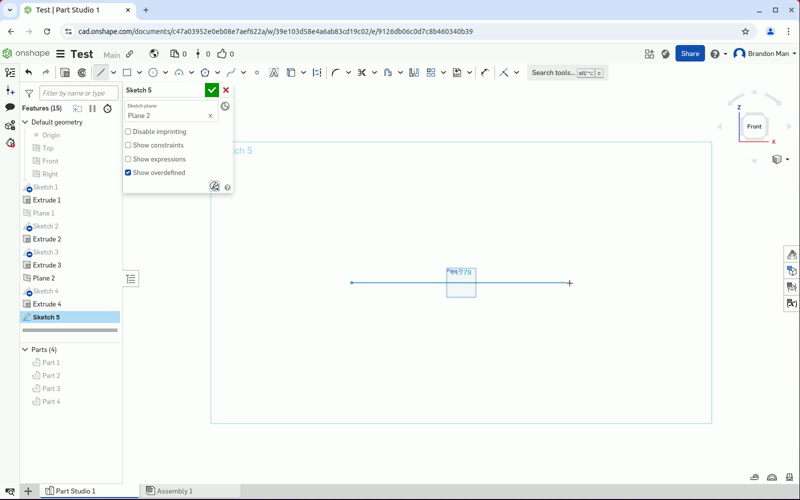
key_up(shift)
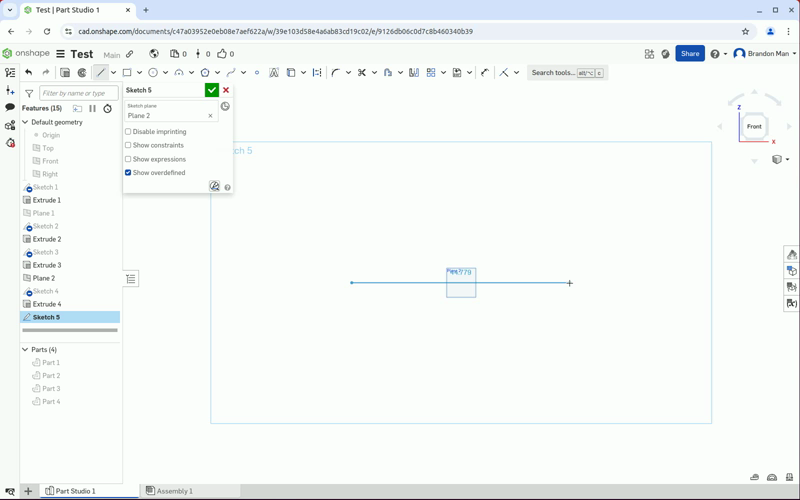
key_down(shift)
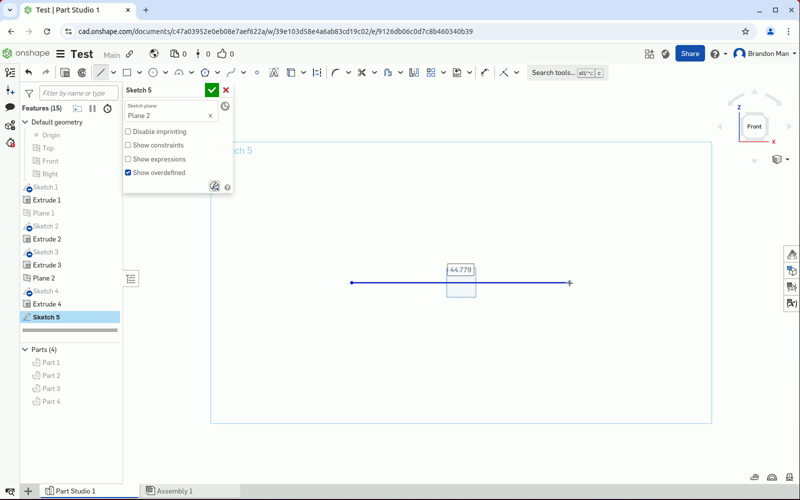
mouse_move(589, 282)
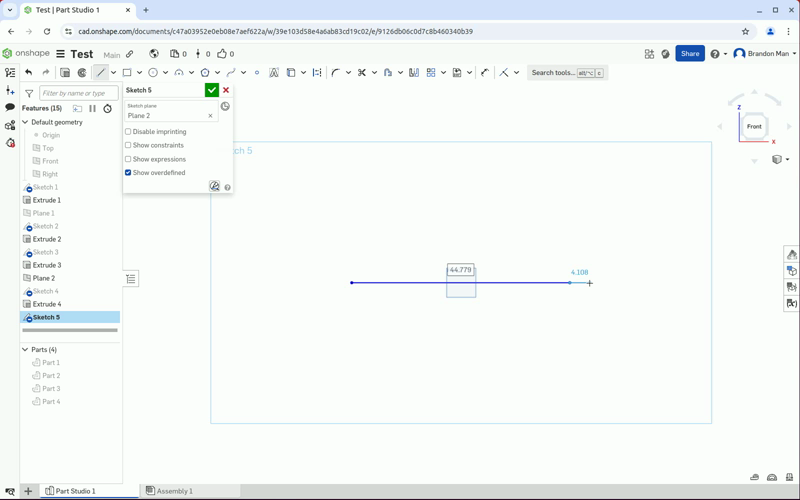
mouse_move(569, 260)
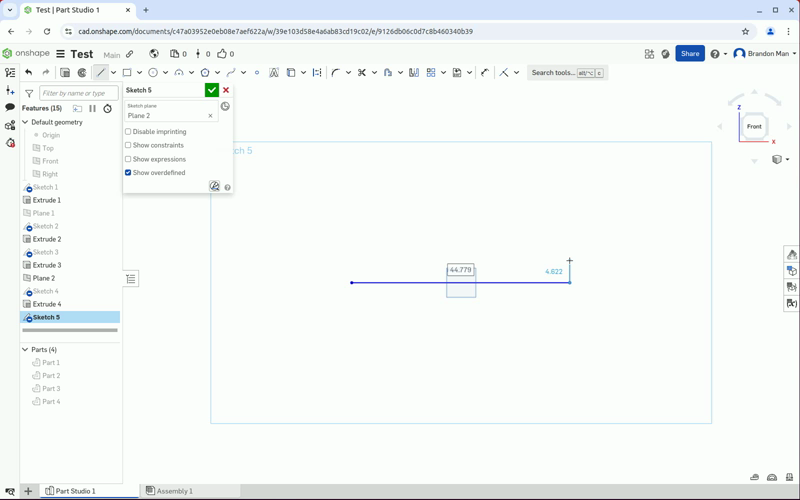
click(569, 260)
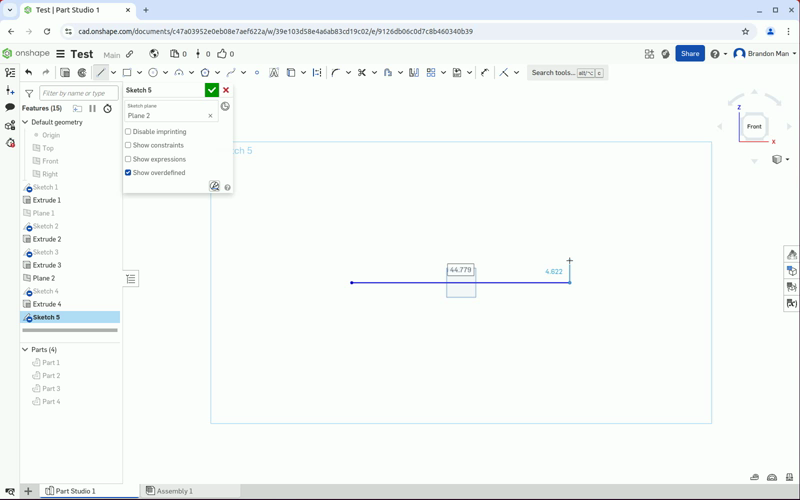
key_up(shift)
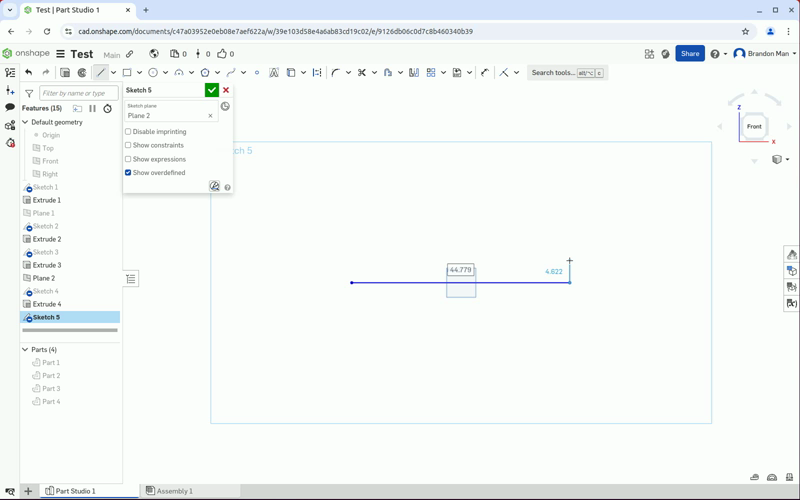
key_down(shift)
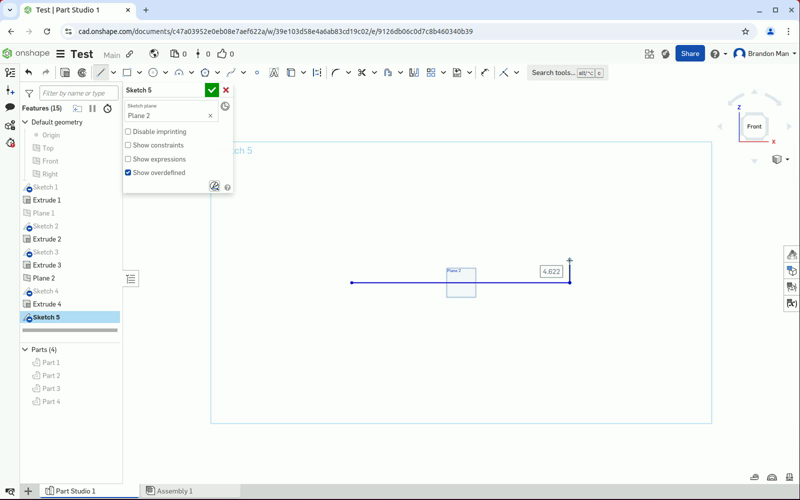
mouse_move(351, 260)
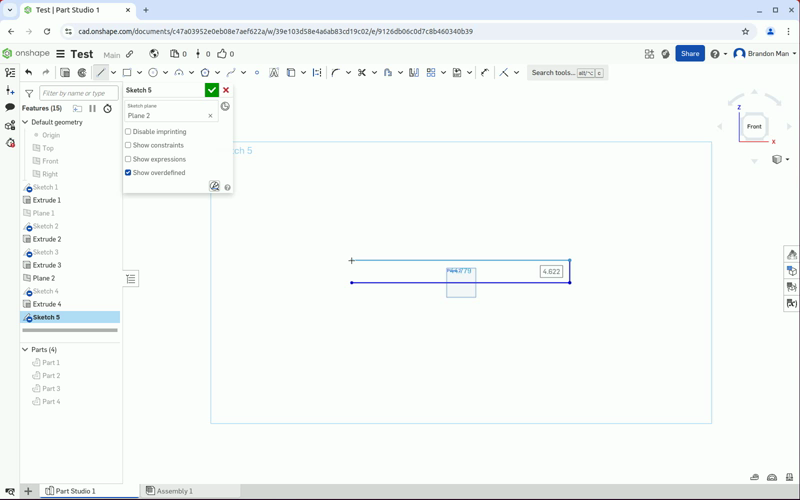
click(351, 260)
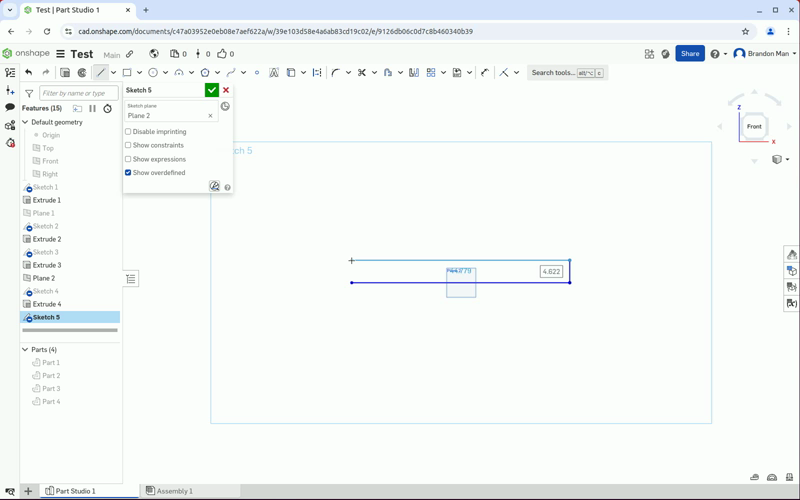
key_up(shift)
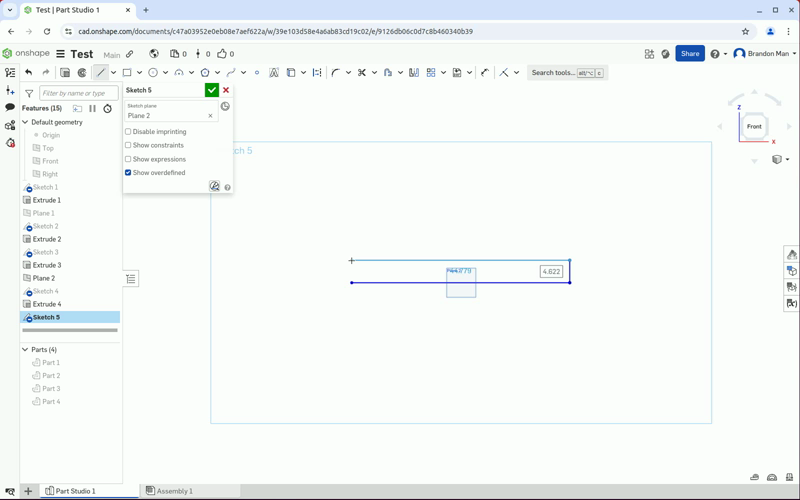
mouse_move(381, 260)
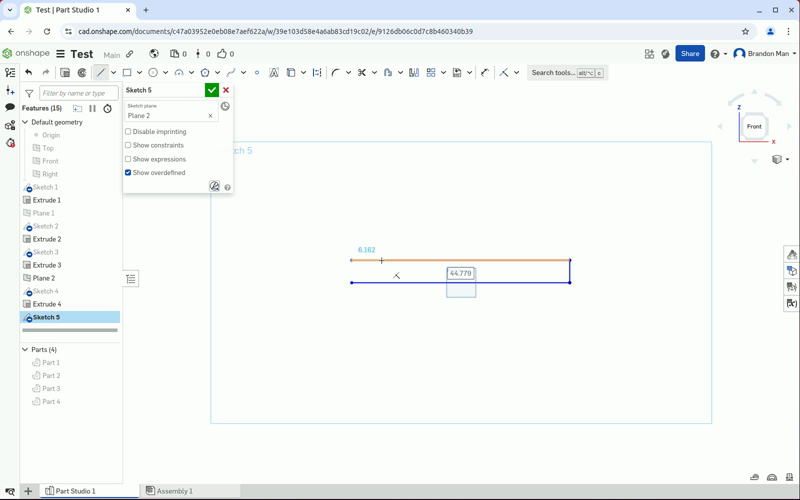
key_down(shift)
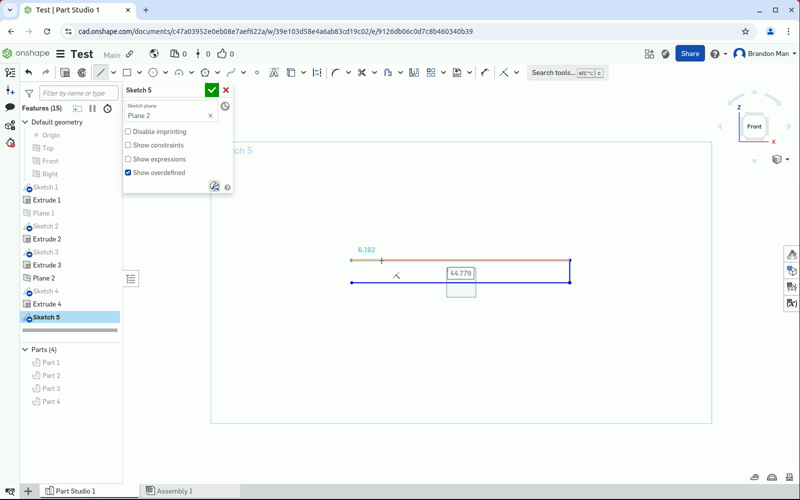
mouse_move(351, 282)
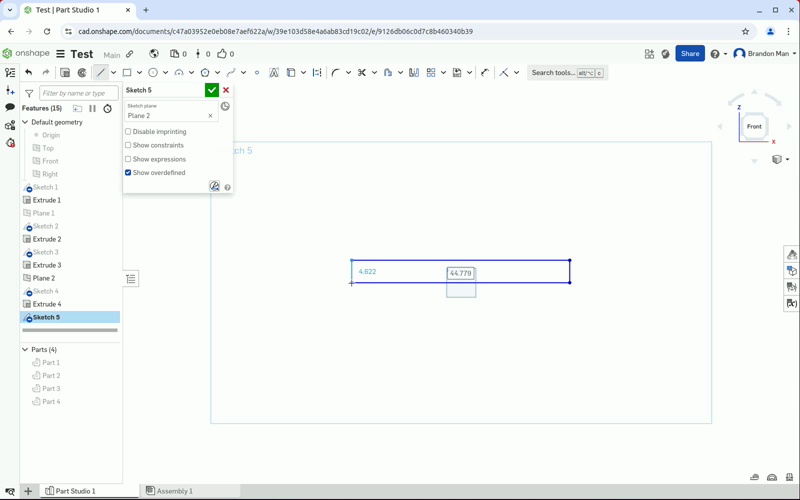
key_up(shift)
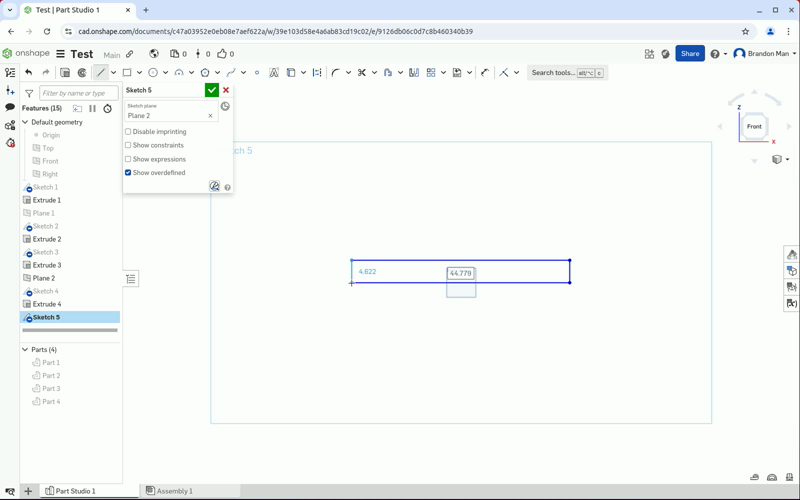
click(351, 282)
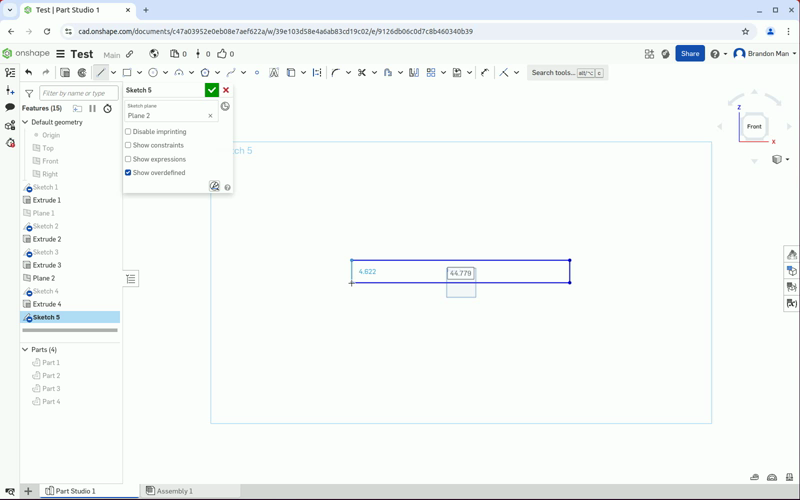
key(esc)
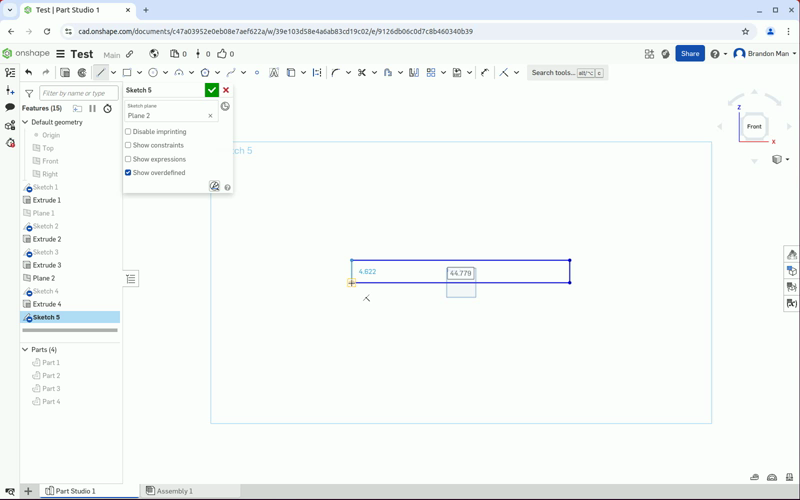
mouse_move(497, 274)
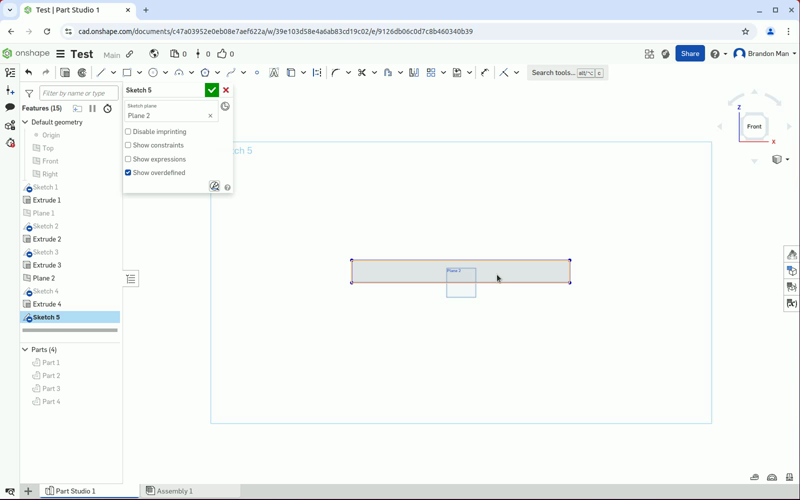
click(497, 274)
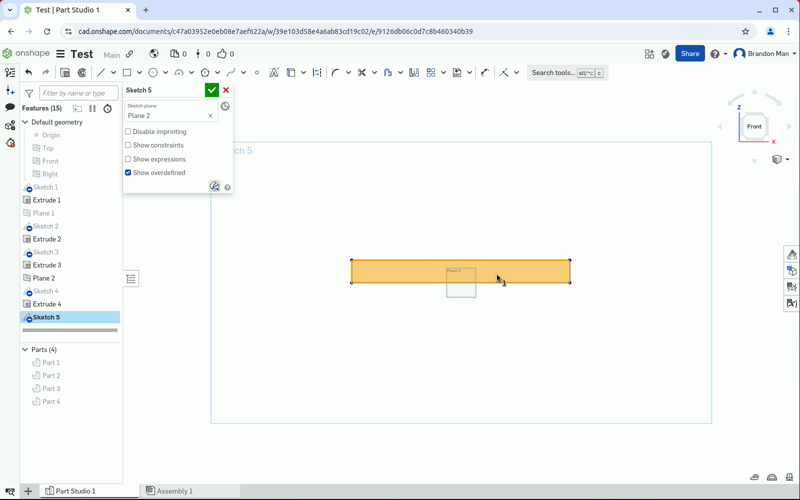
mouse_move(73, 352)
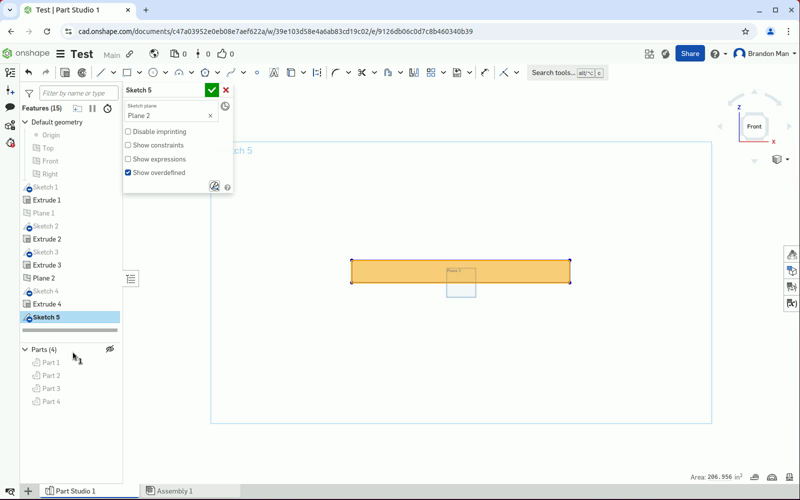
key(shift+y)
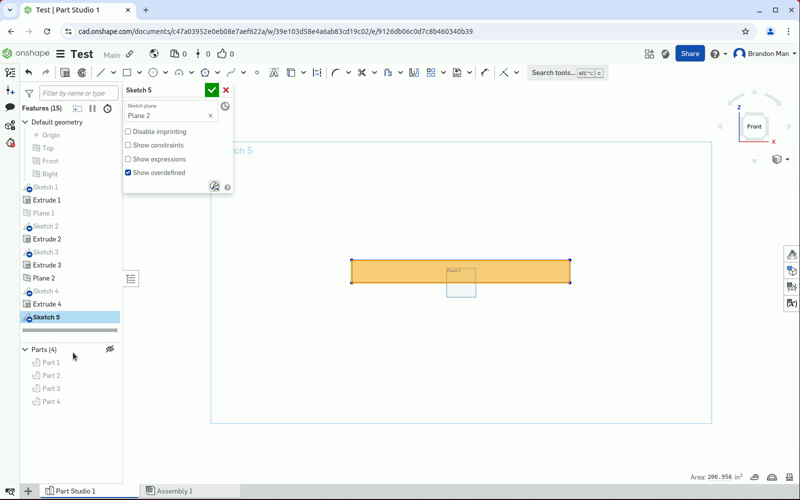
key(shift+e)
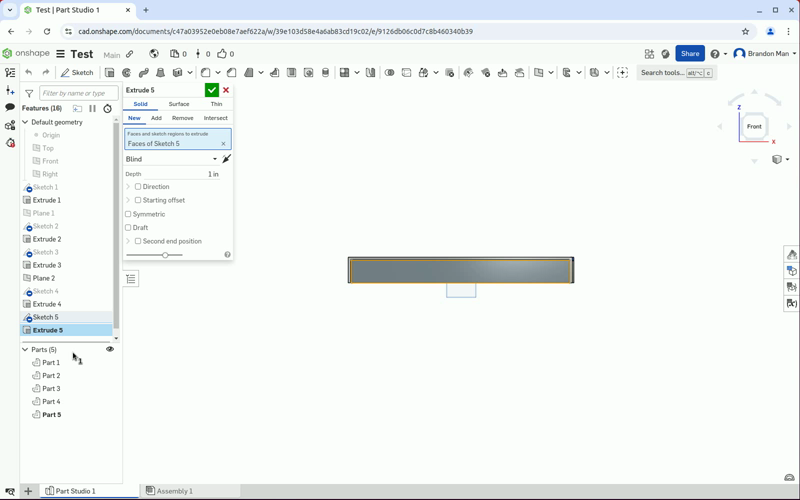
mouse_move(143, 106)
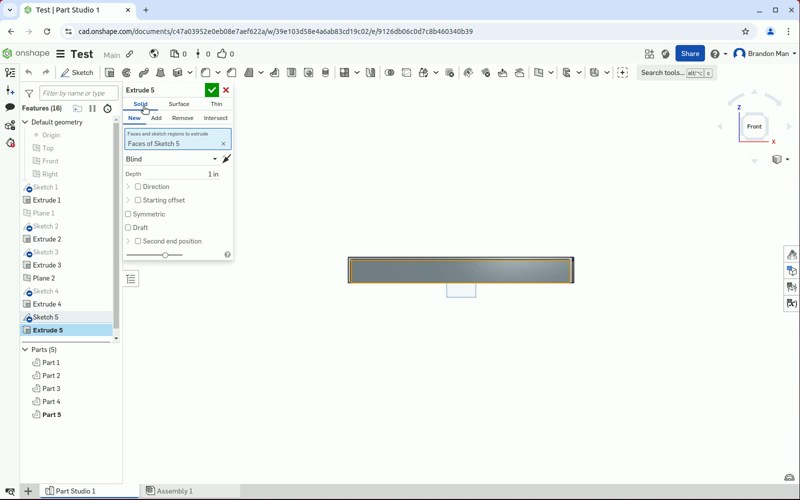
click(143, 106)
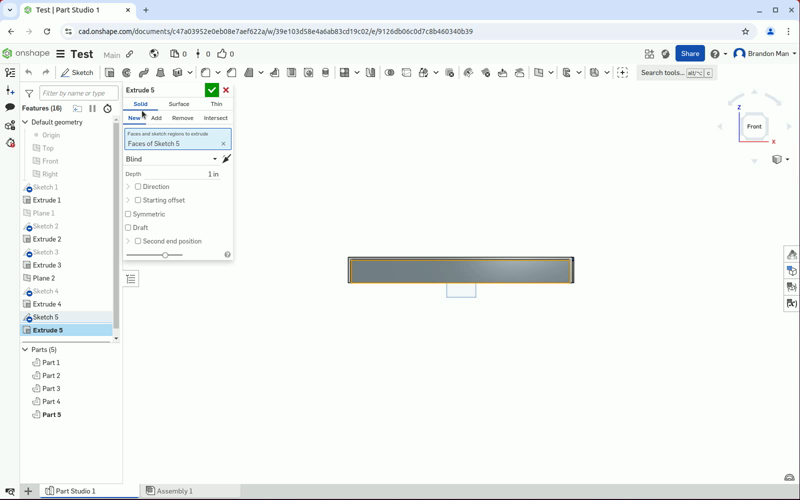
mouse_move(137, 120)
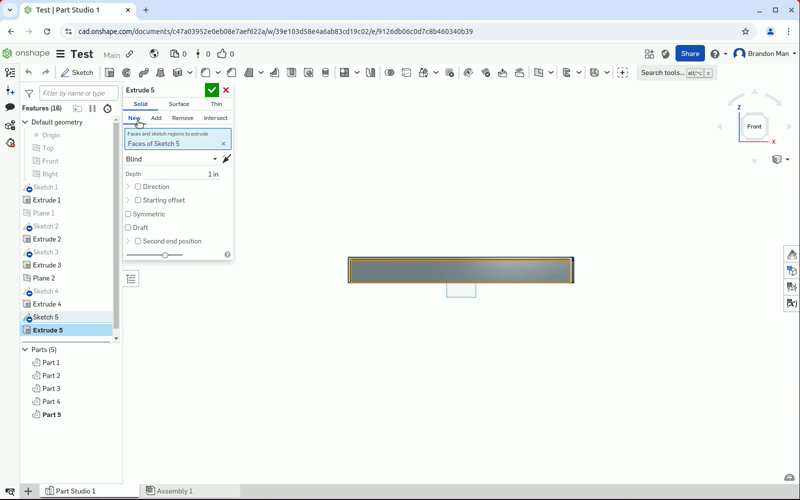
click(137, 120)
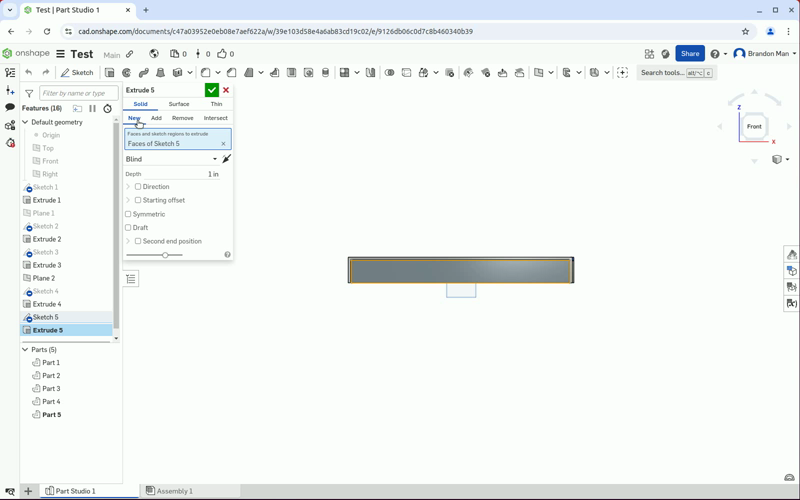
key(tab, 4)
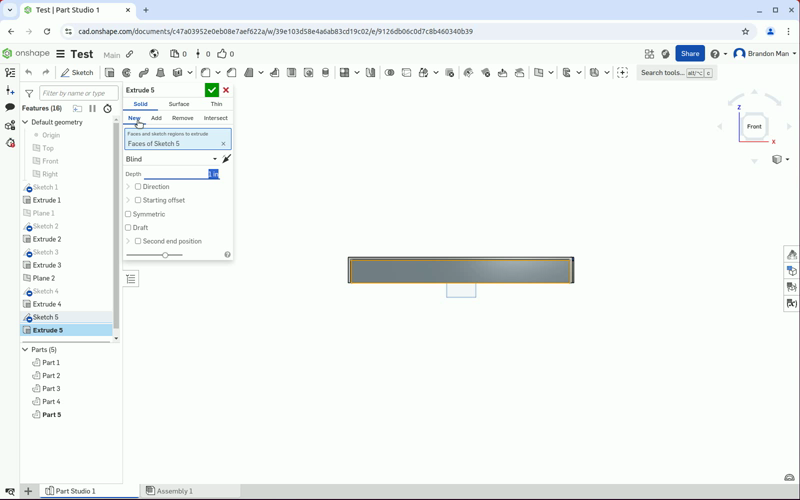
text(0.722)
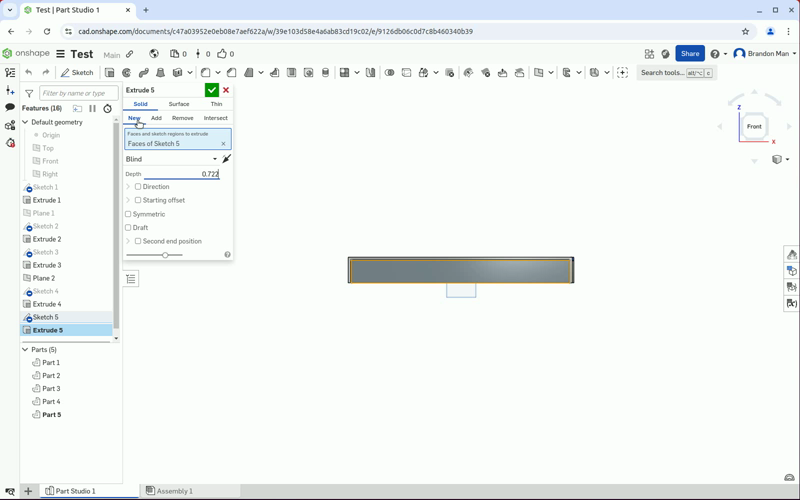
key(enter)
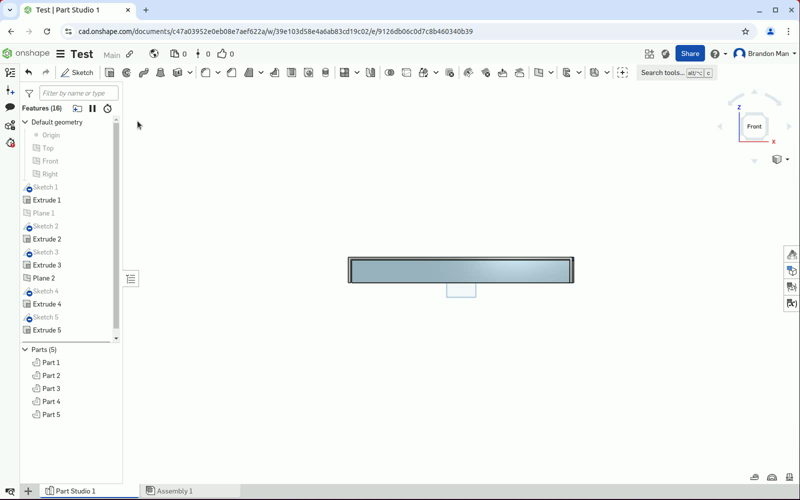
key(shift+h)
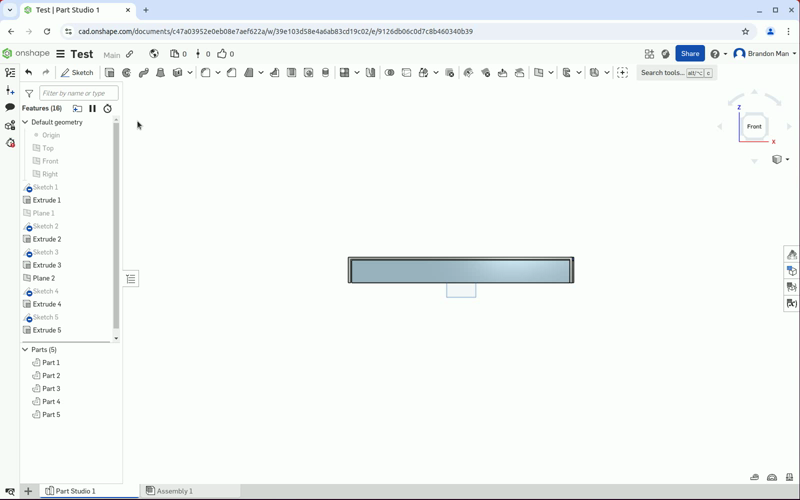
key(shift+h)
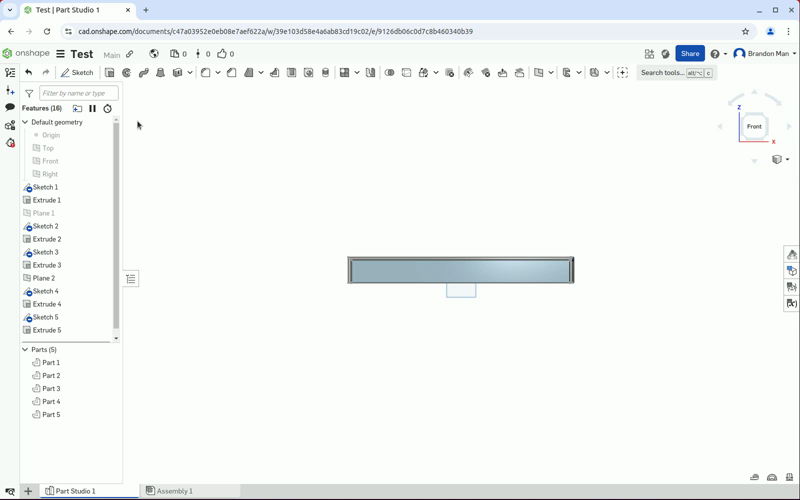
key(shift+7)
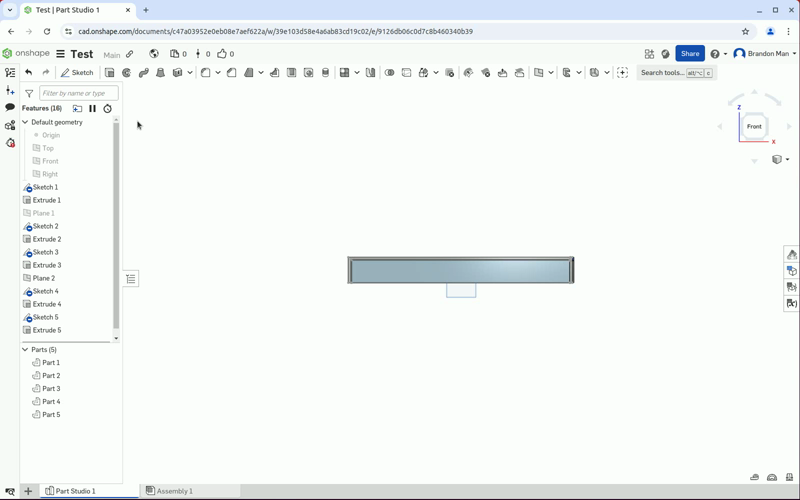
key(left, 2)
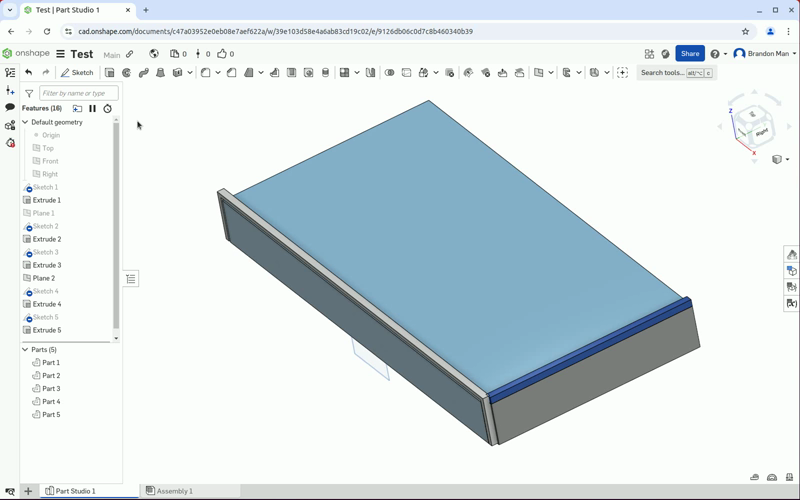
key(down, 2)
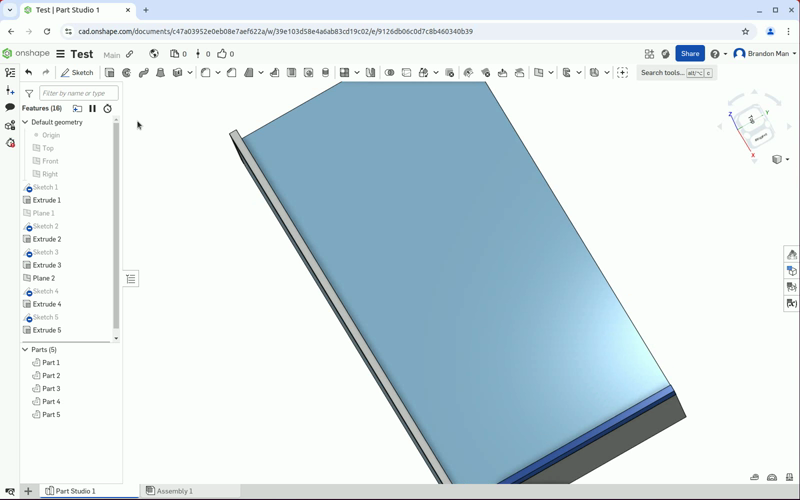
key(up, 2)
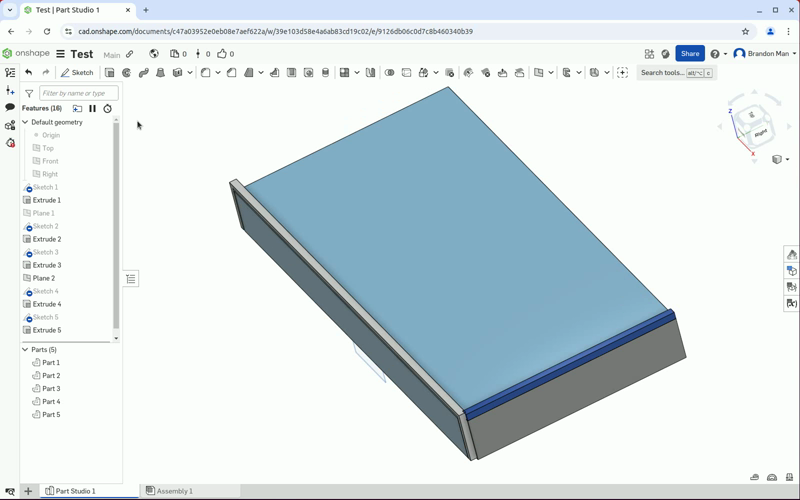
key(right, 2)
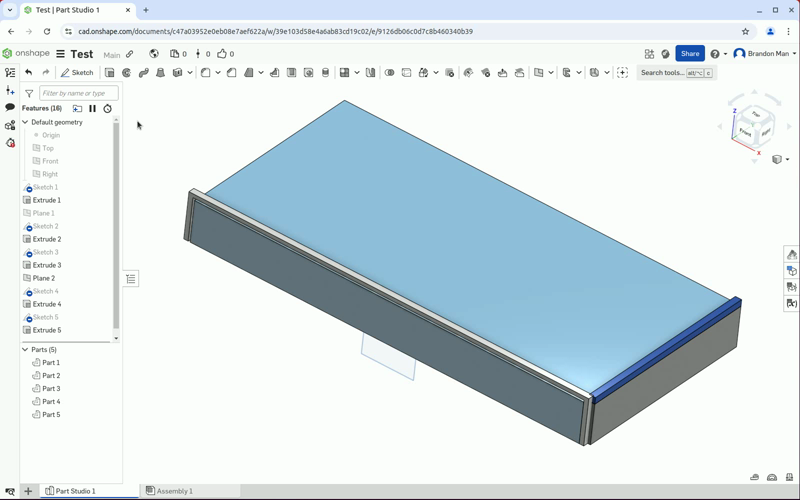
mouse_move(69, 189)
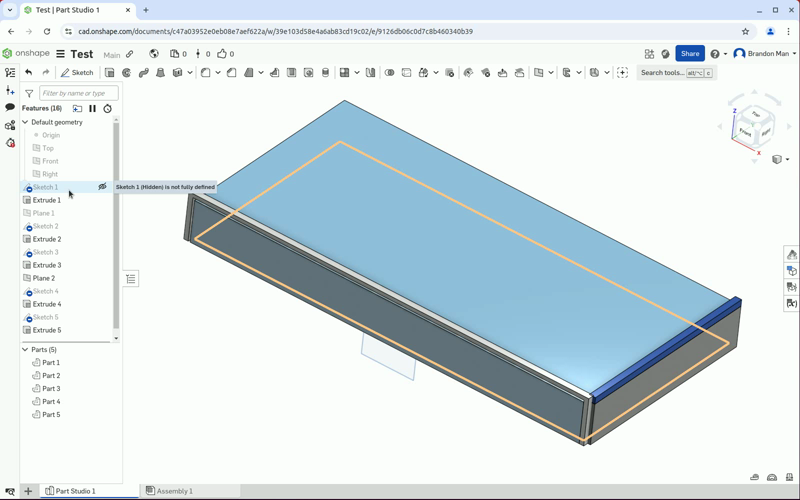
click(69, 189)